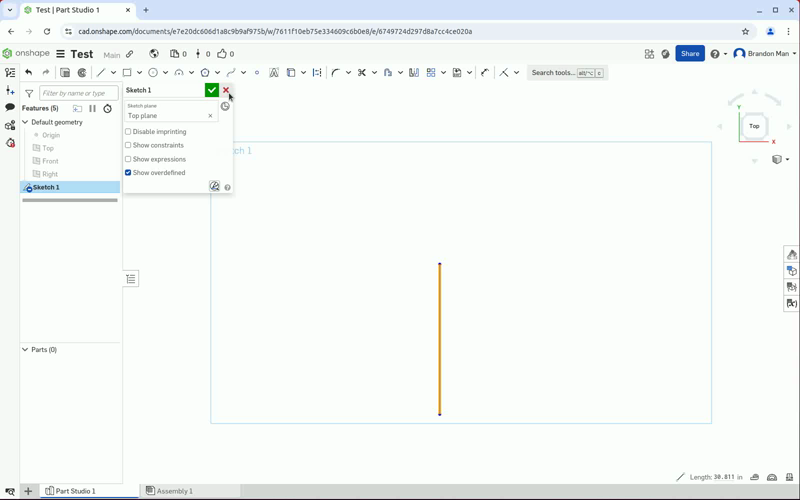
key(shift+h)
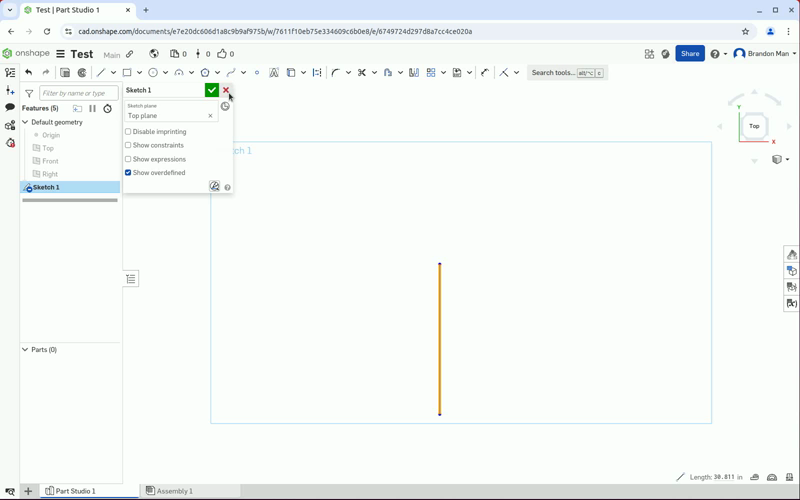
key(shift+s)
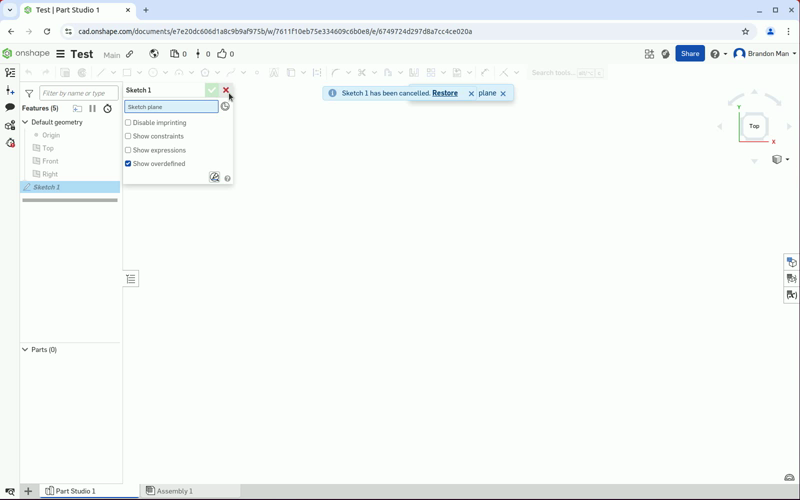
mouse_move(73, 150)
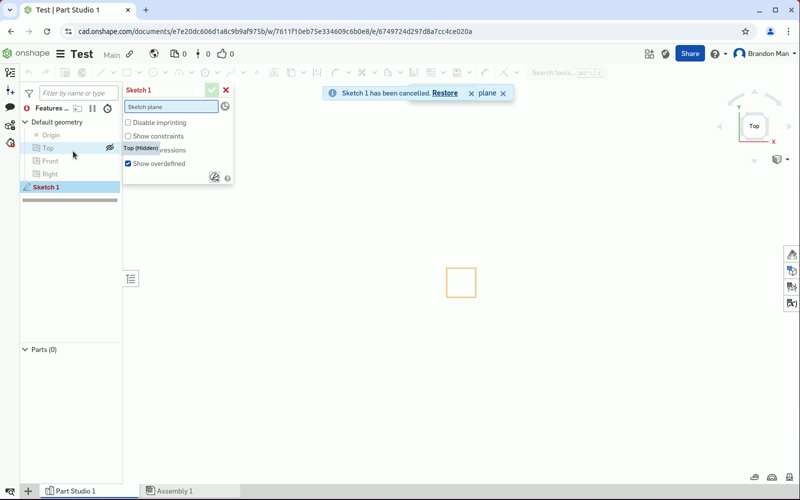
click(73, 150)
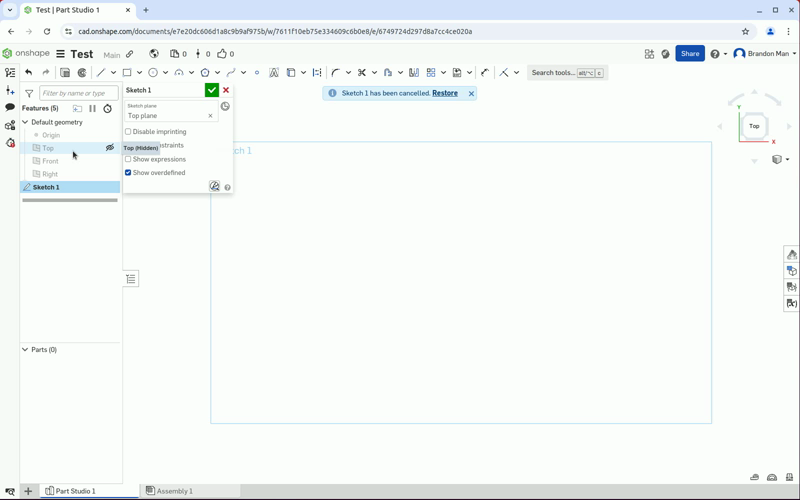
mouse_move(73, 352)
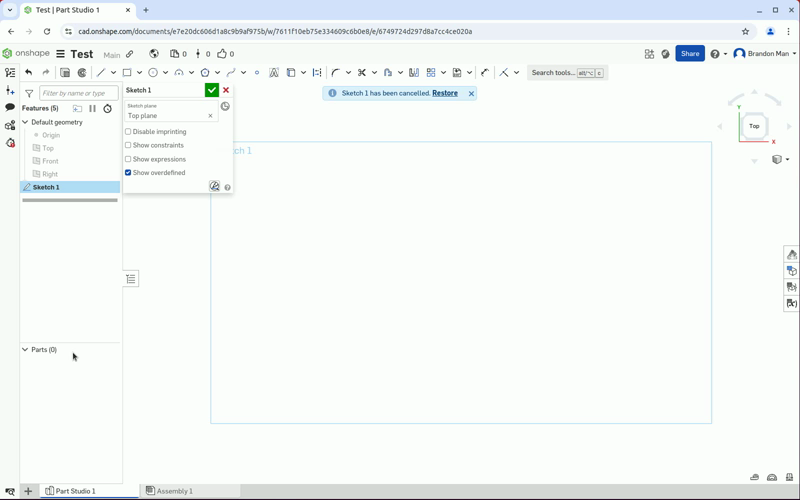
key(y)
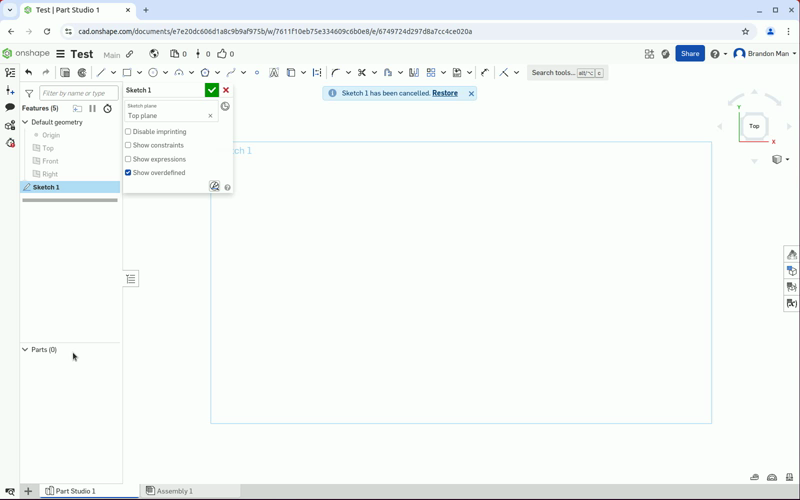
key(l)
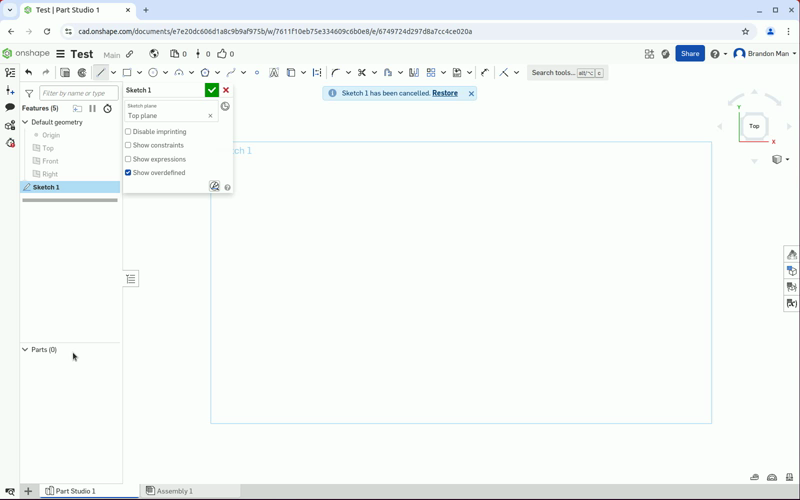
key_down(shift)
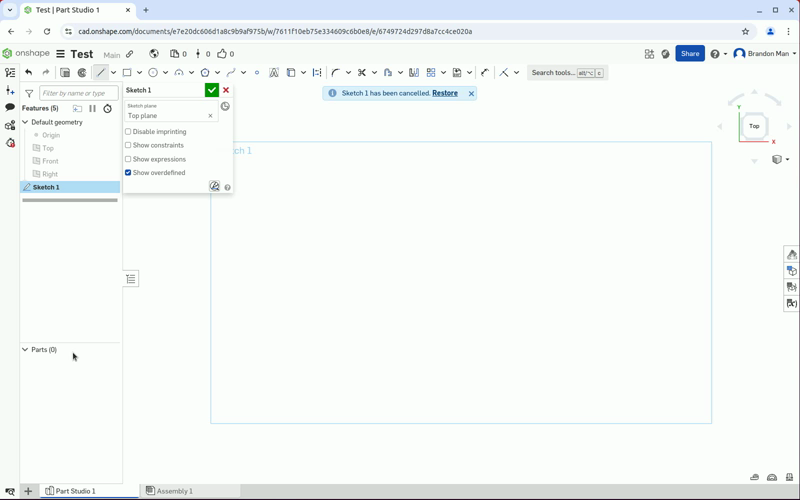
mouse_move(348, 282)
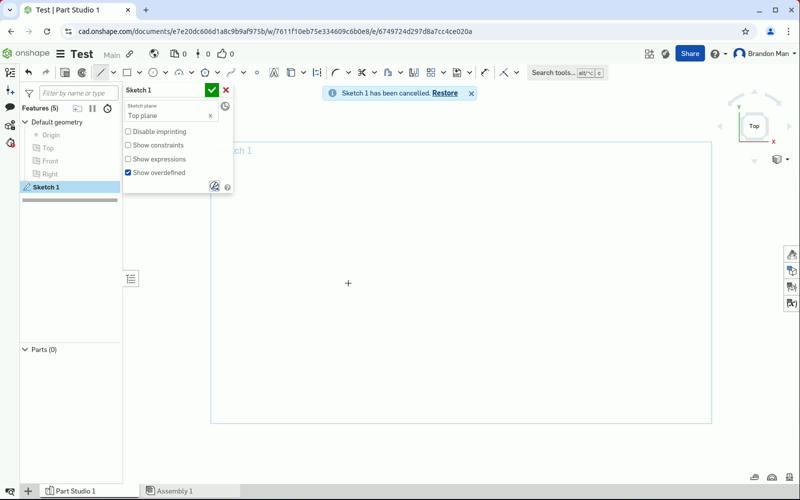
click(348, 282)
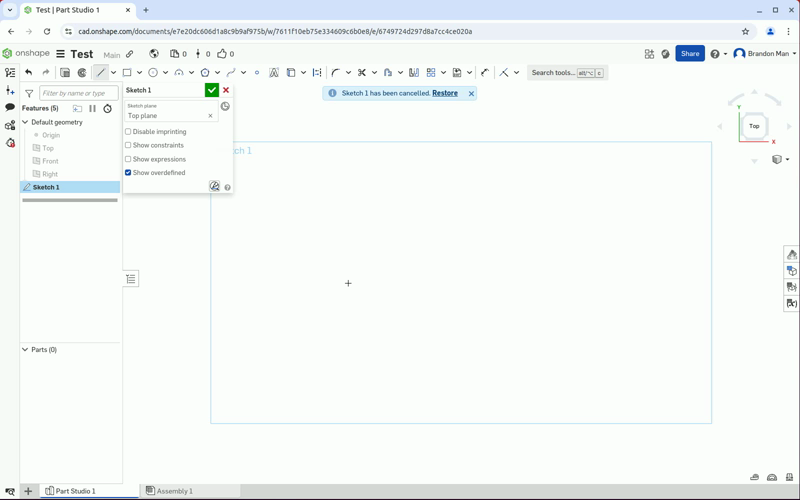
key_up(shift)
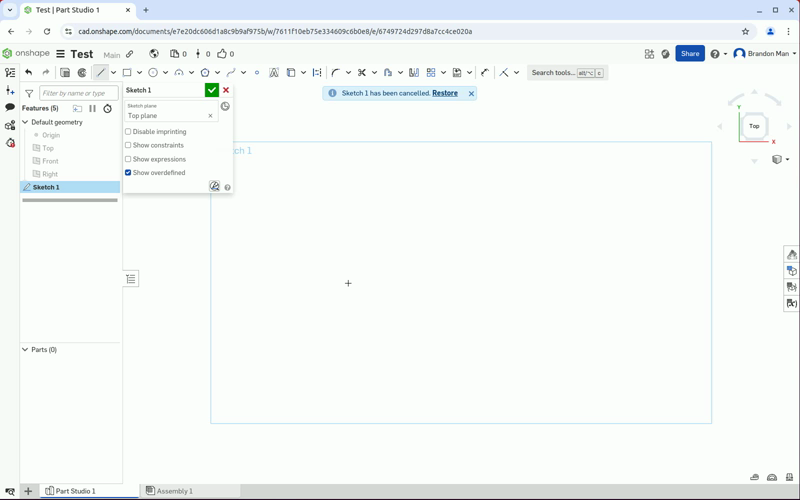
key_down(shift)
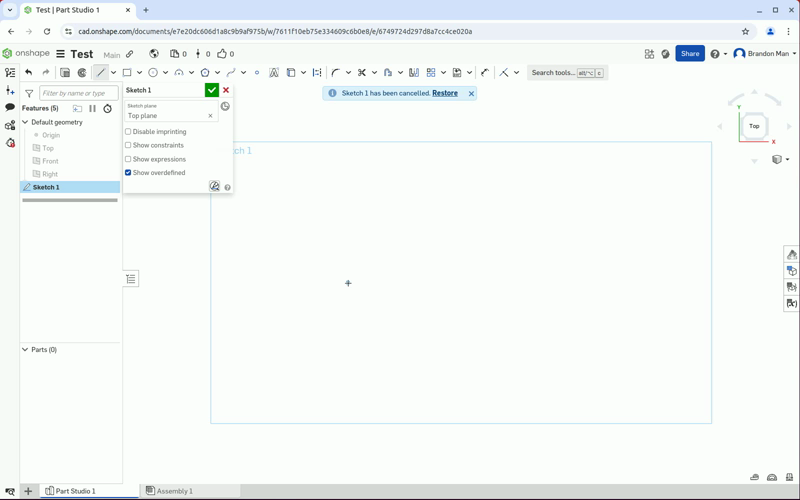
mouse_move(378, 282)
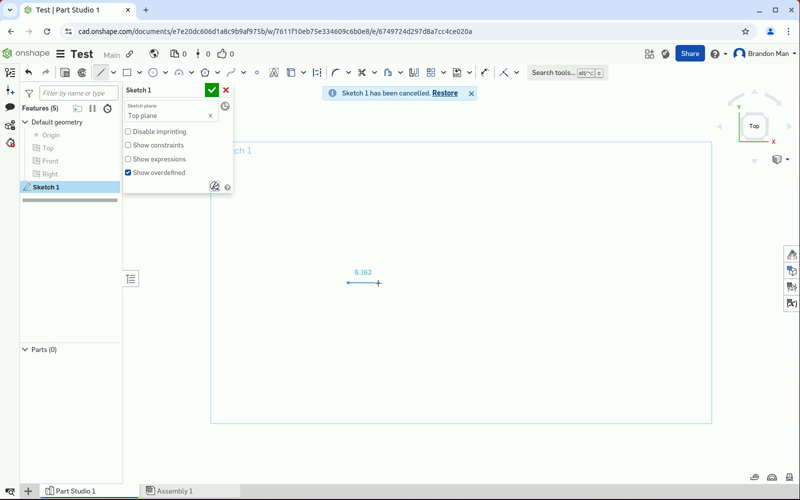
mouse_move(364, 282)
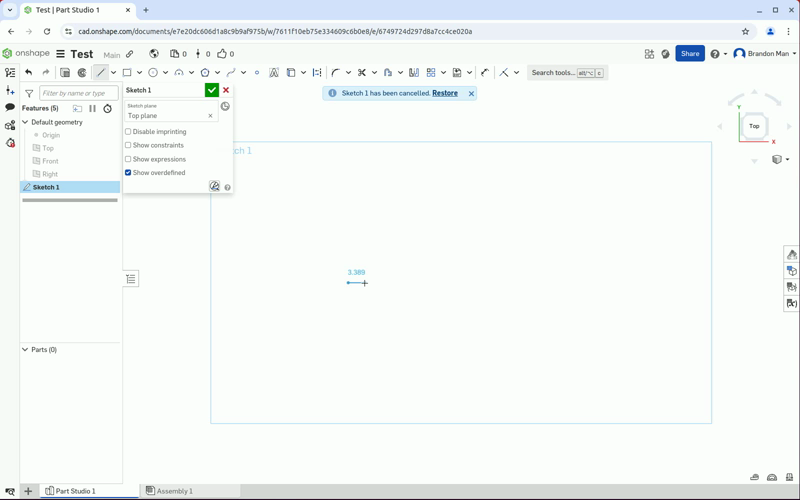
click(364, 282)
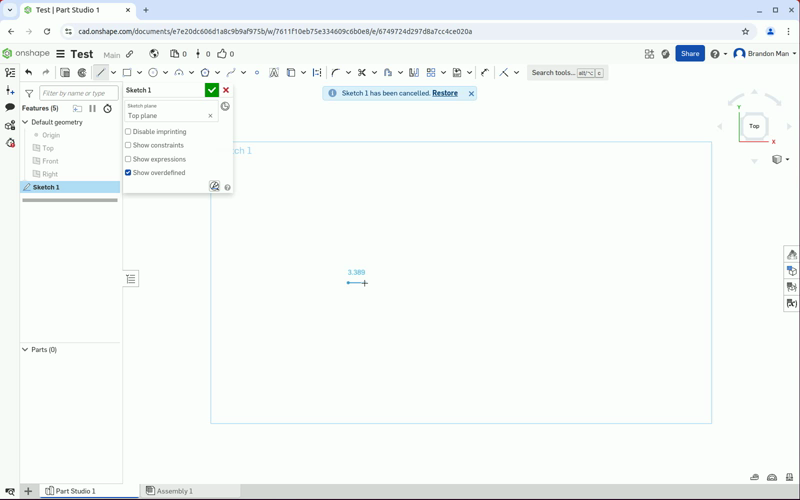
key_up(shift)
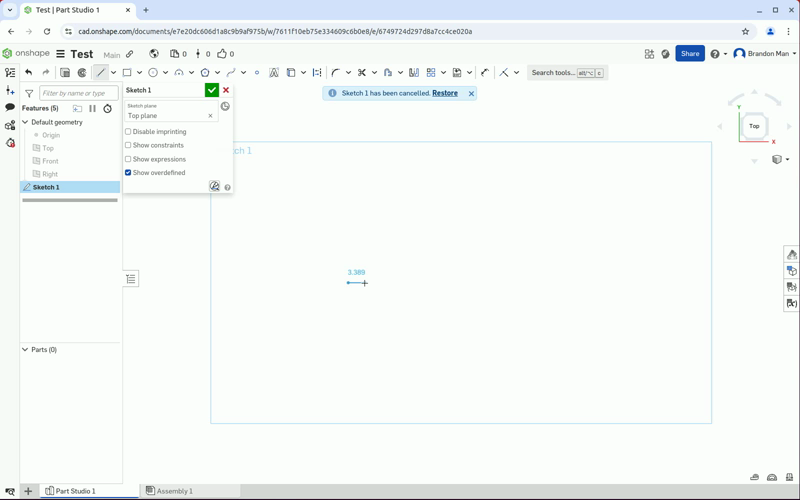
key_down(shift)
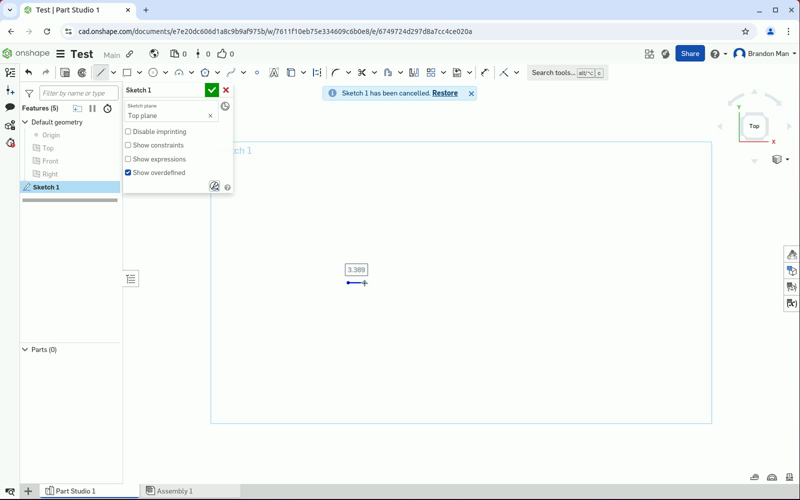
mouse_move(444, 282)
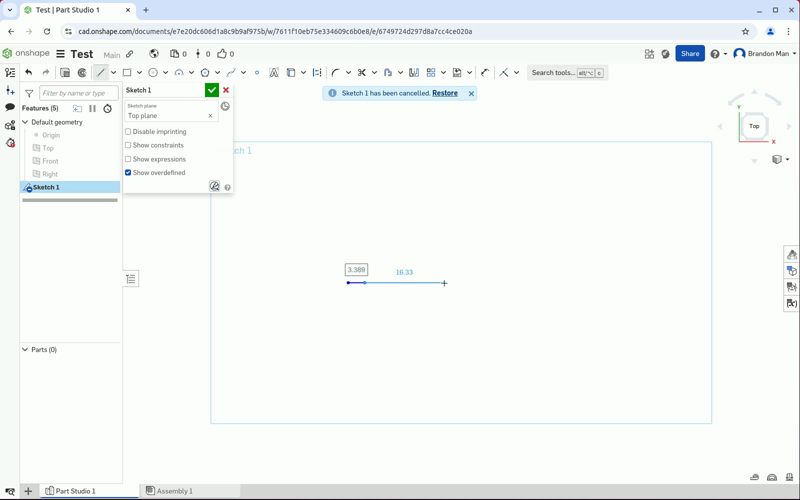
click(444, 282)
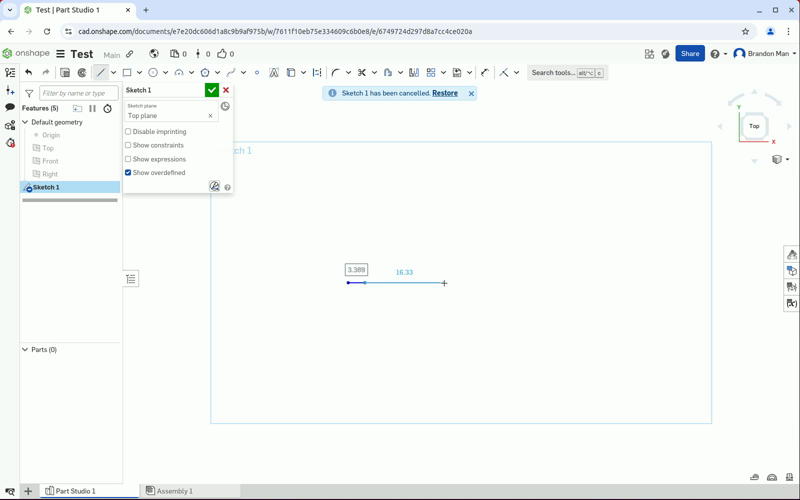
key_up(shift)
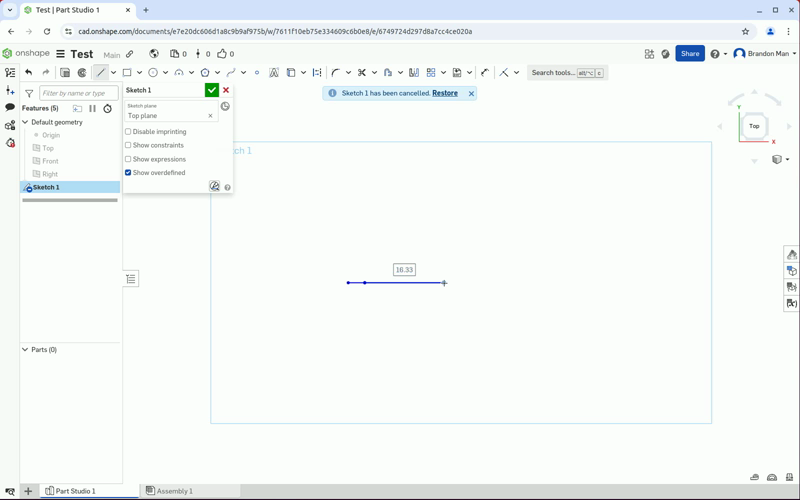
key_down(shift)
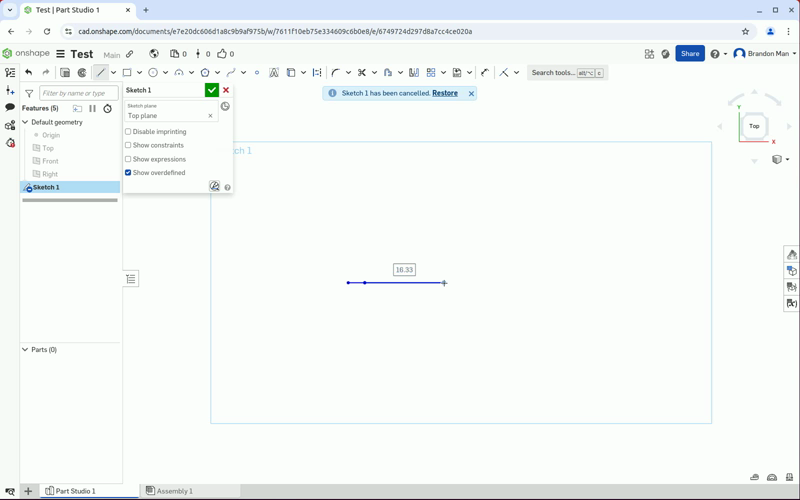
mouse_move(474, 282)
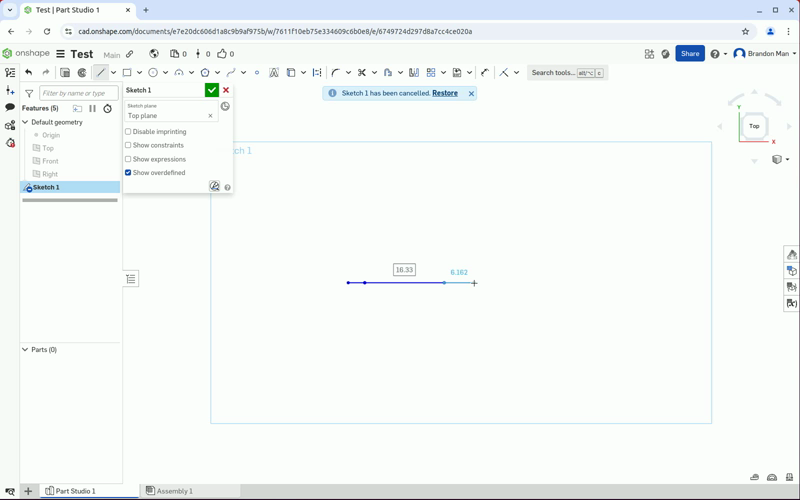
mouse_move(460, 282)
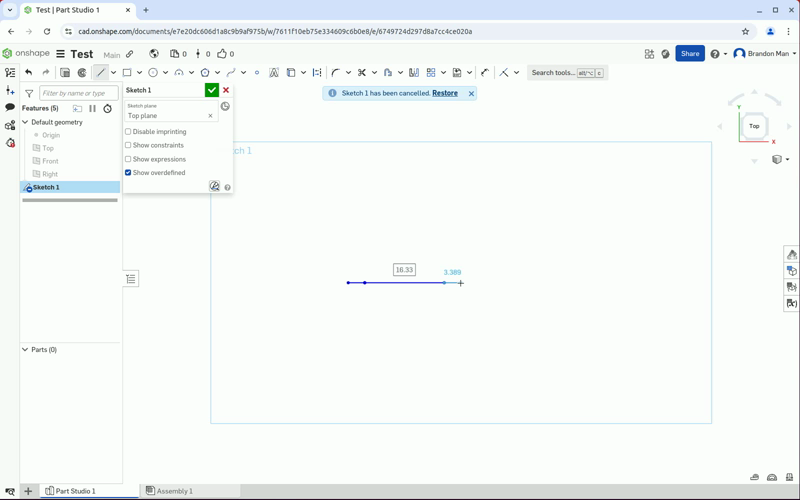
click(460, 282)
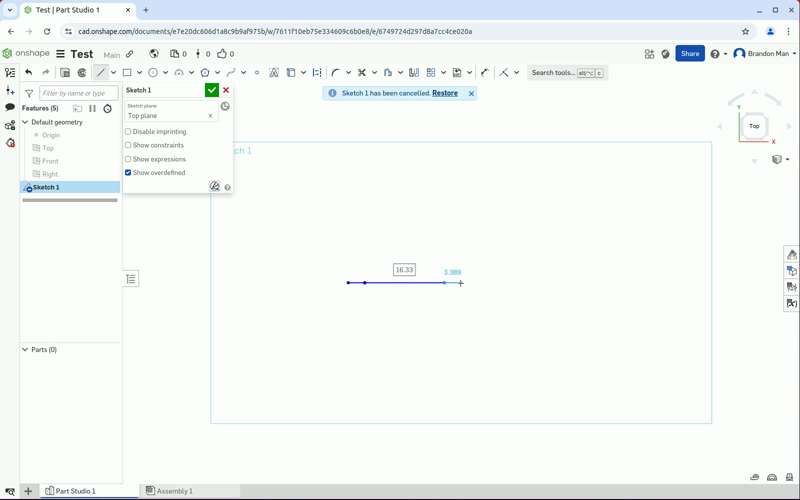
key_up(shift)
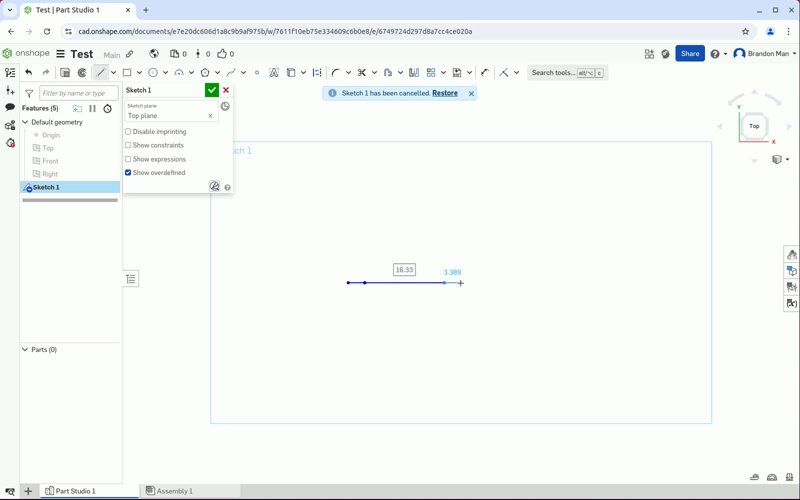
key_down(shift)
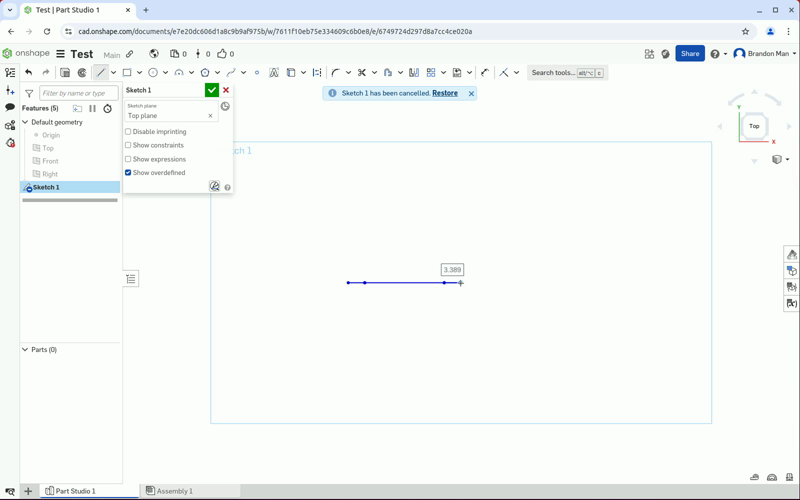
mouse_move(490, 282)
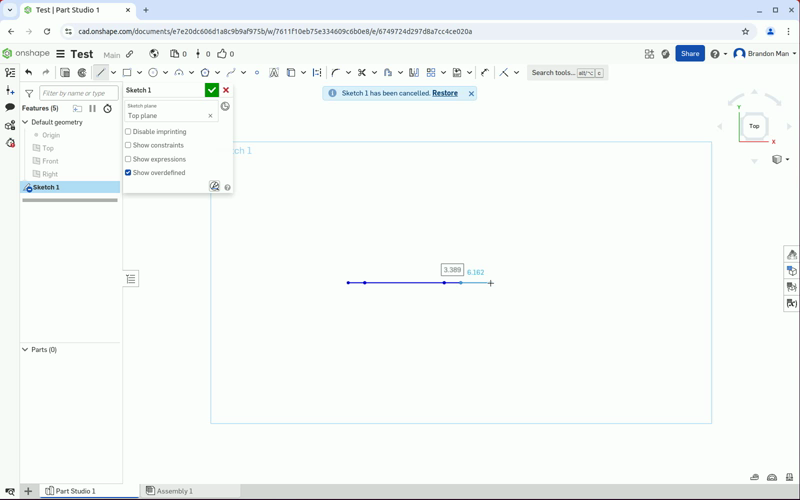
mouse_move(460, 271)
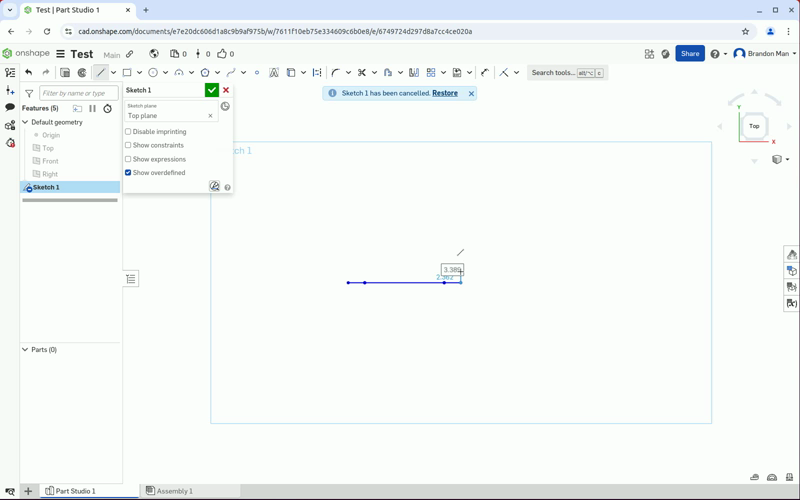
click(460, 271)
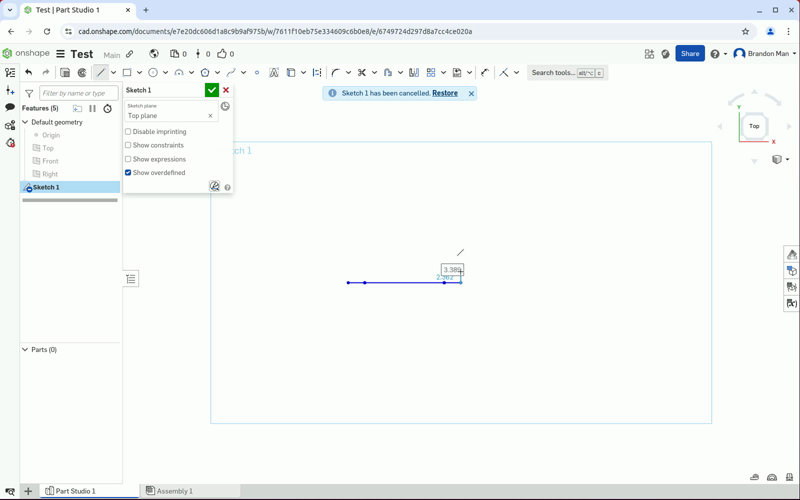
key_up(shift)
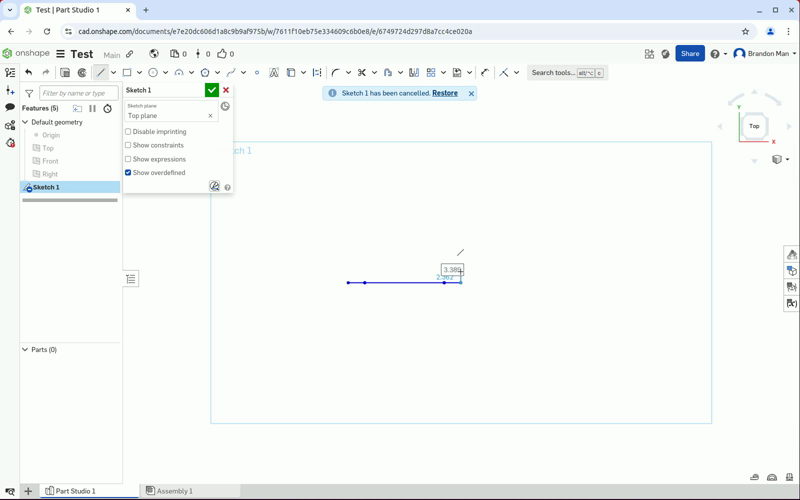
key_down(shift)
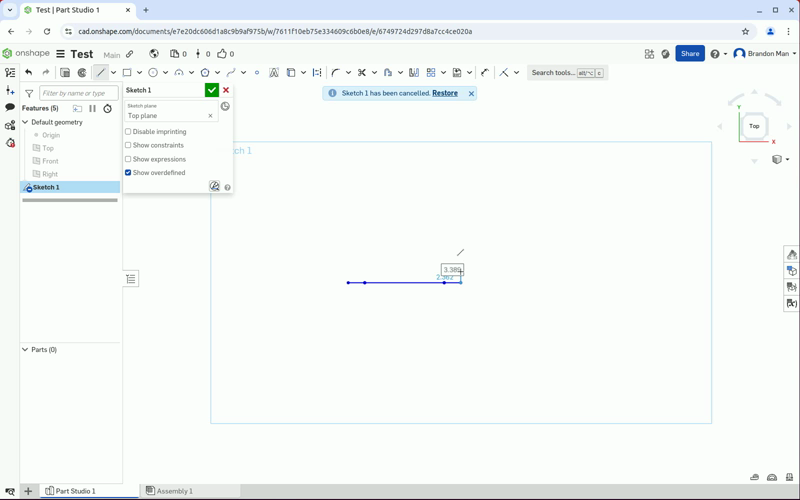
mouse_move(460, 170)
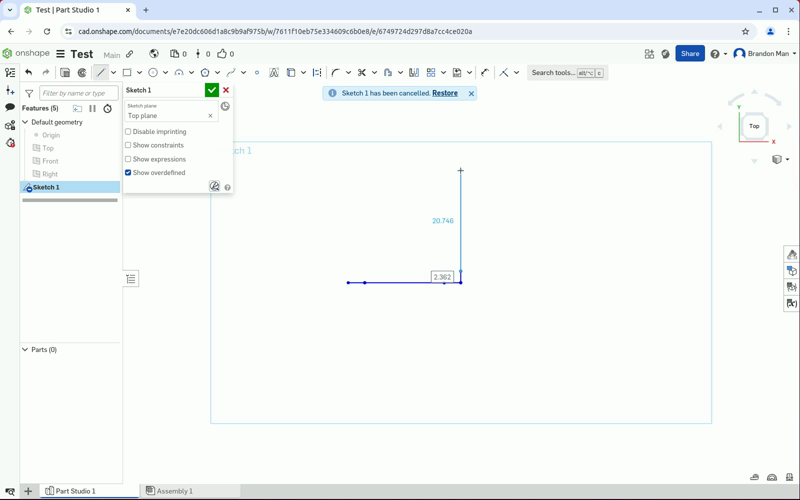
click(460, 170)
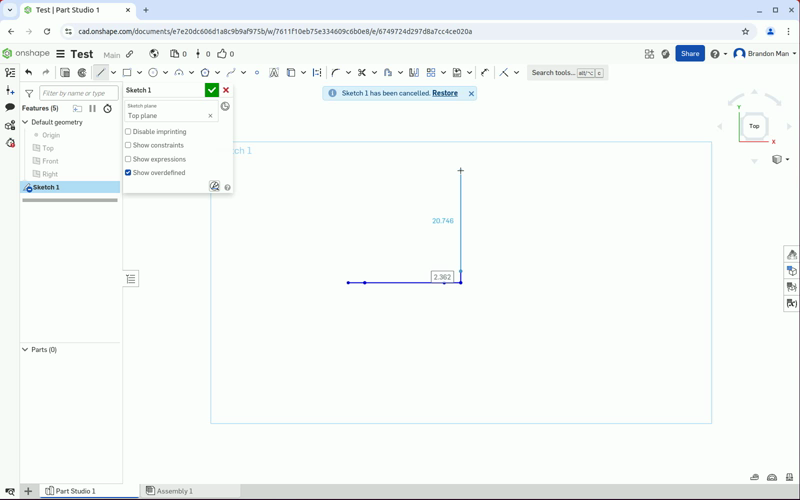
key_up(shift)
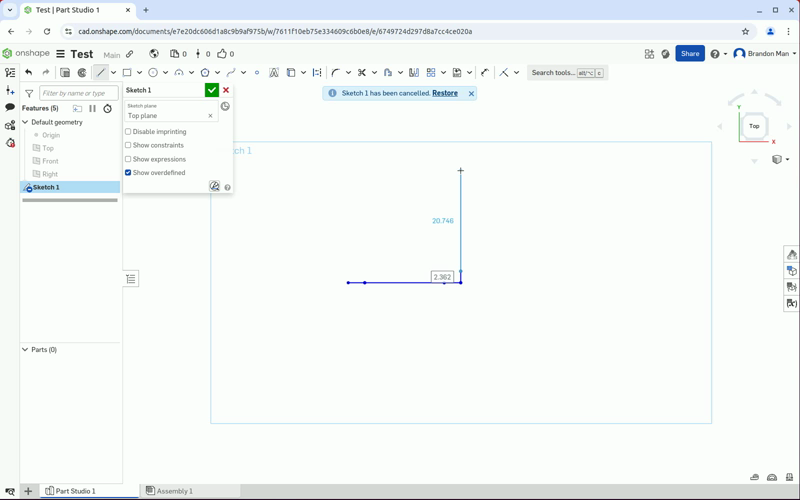
key_down(shift)
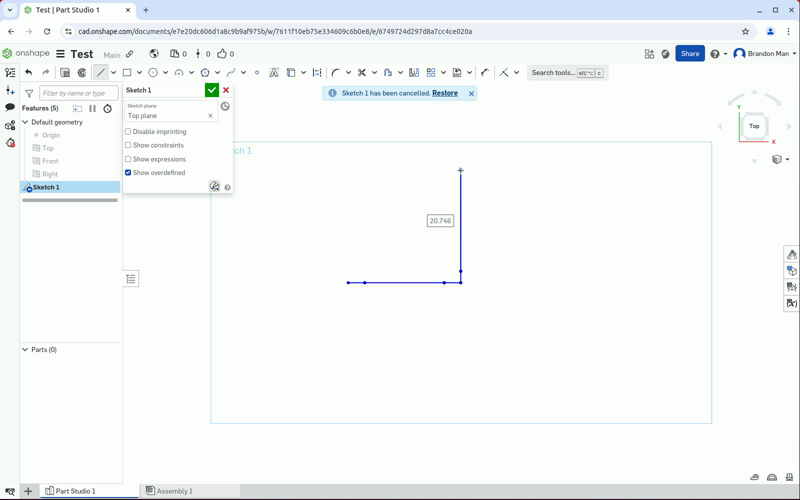
mouse_move(490, 170)
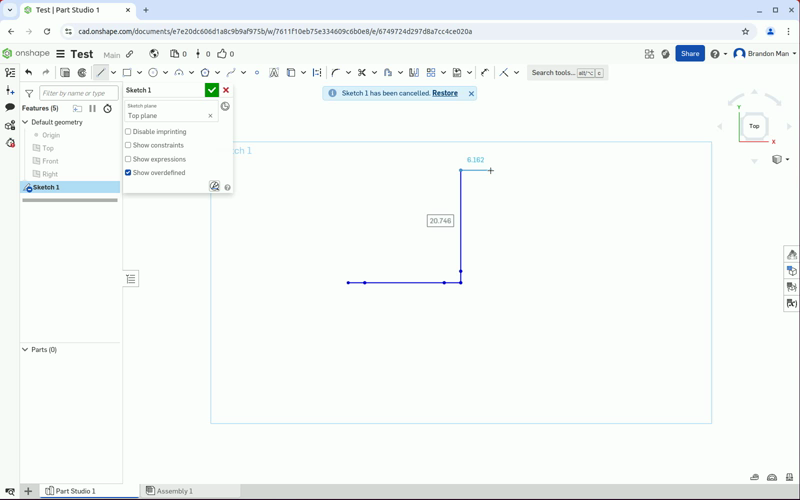
mouse_move(404, 170)
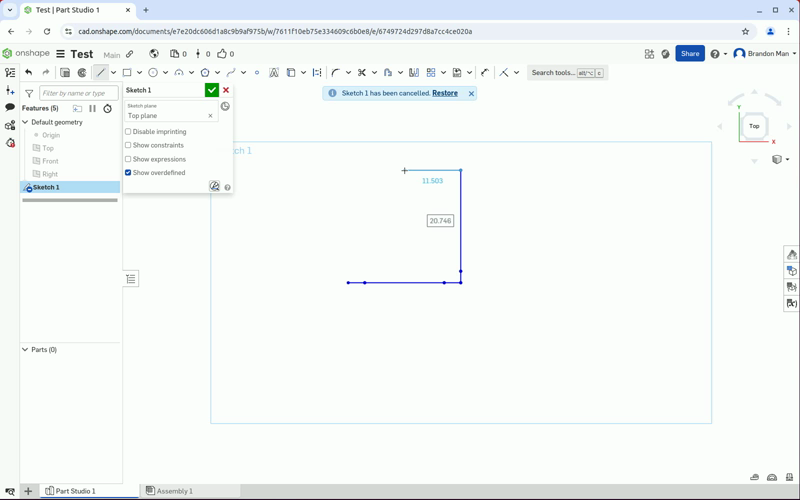
click(404, 170)
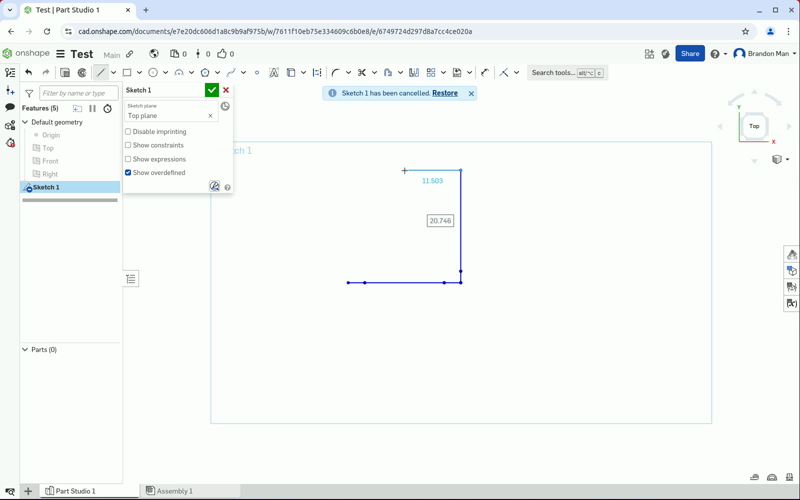
key_up(shift)
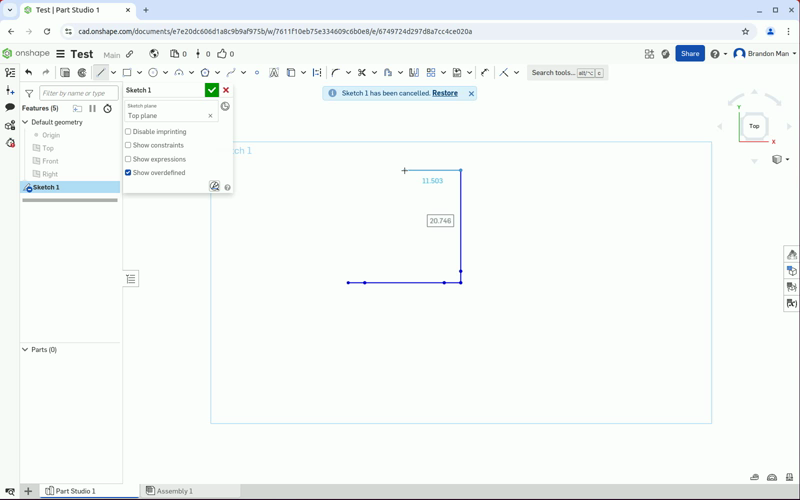
key_down(shift)
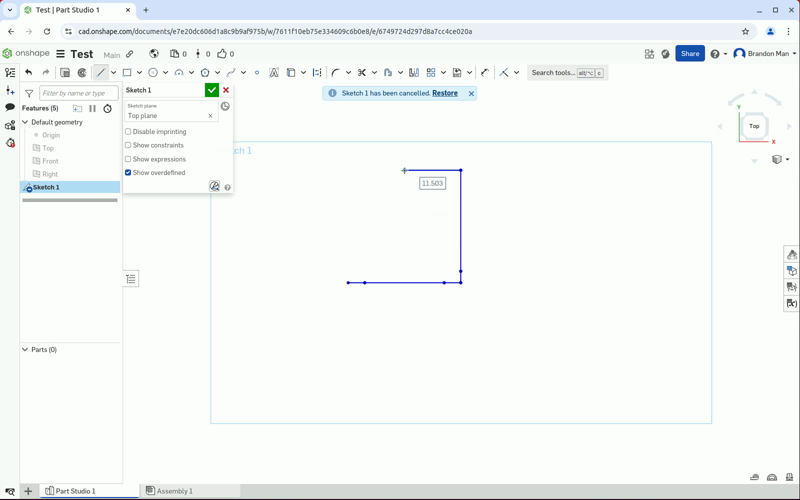
mouse_move(434, 170)
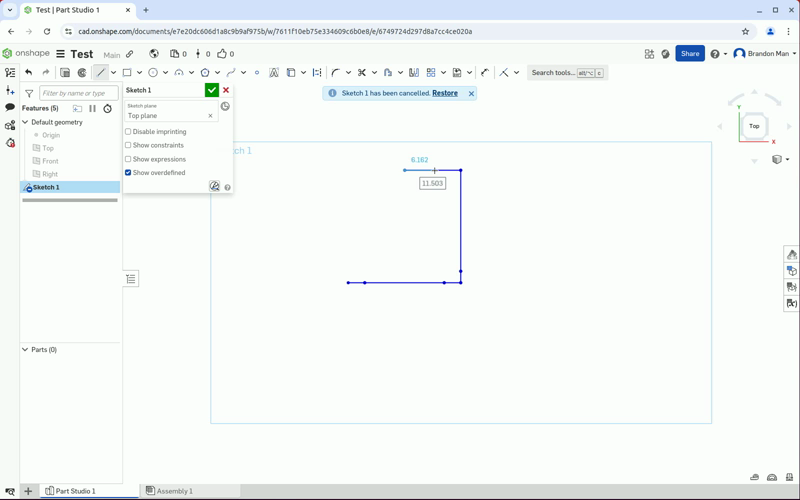
mouse_move(348, 170)
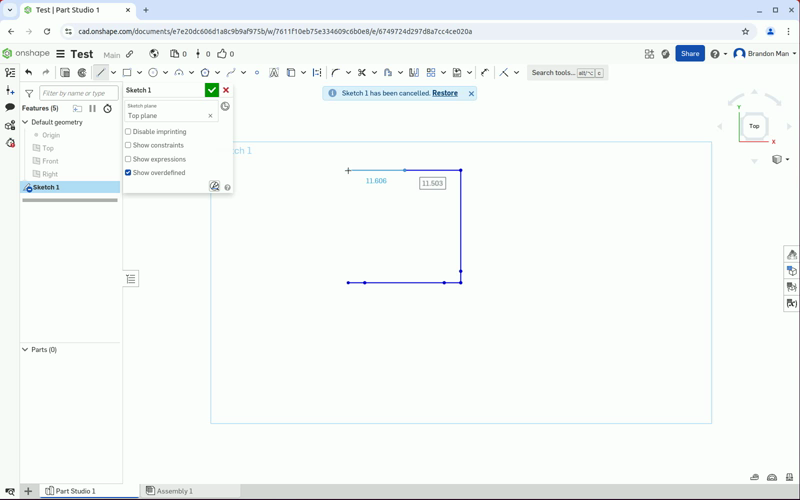
click(348, 170)
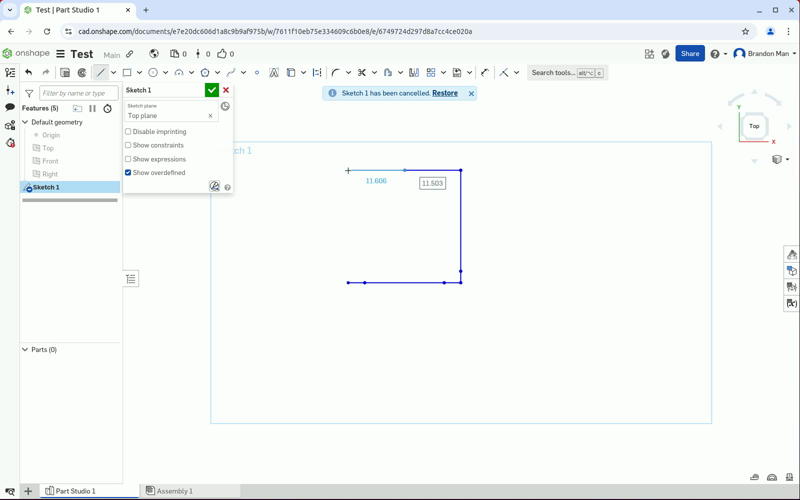
key_up(shift)
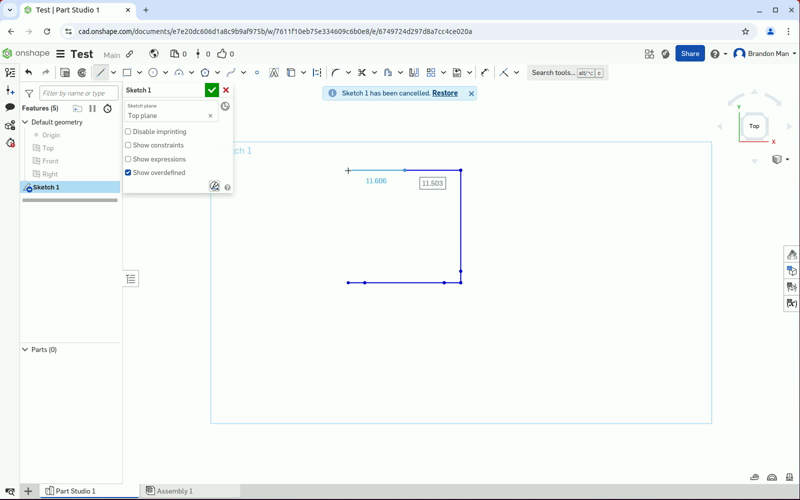
key_down(shift)
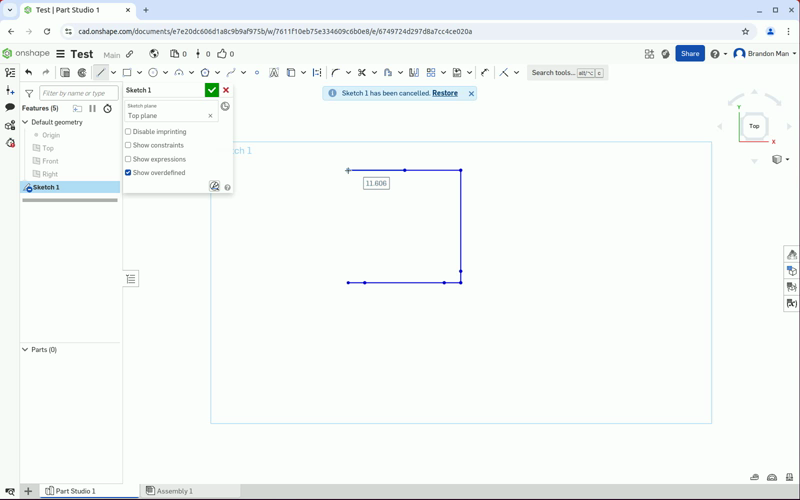
mouse_move(348, 271)
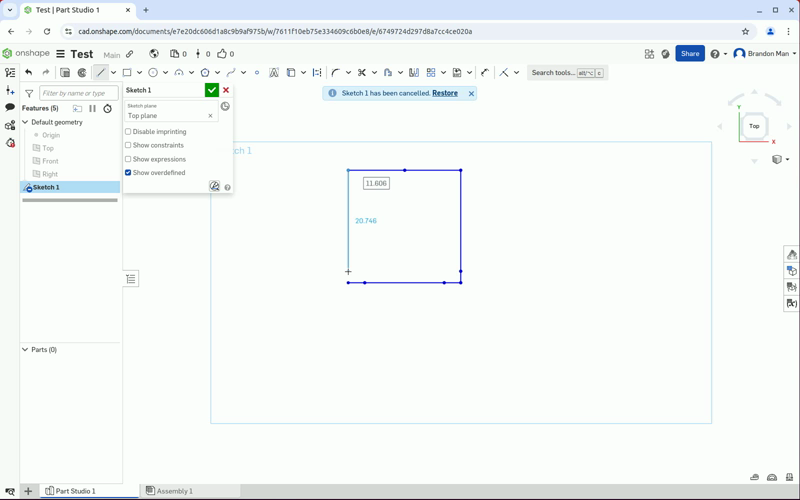
click(348, 271)
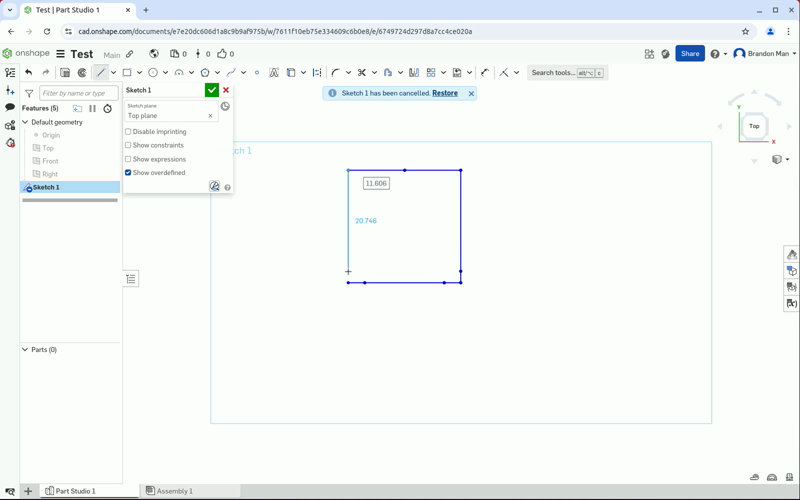
key_up(shift)
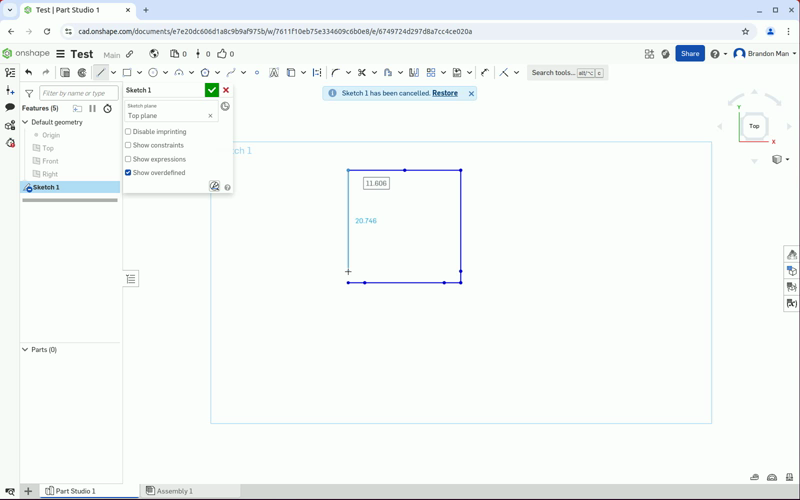
mouse_move(378, 271)
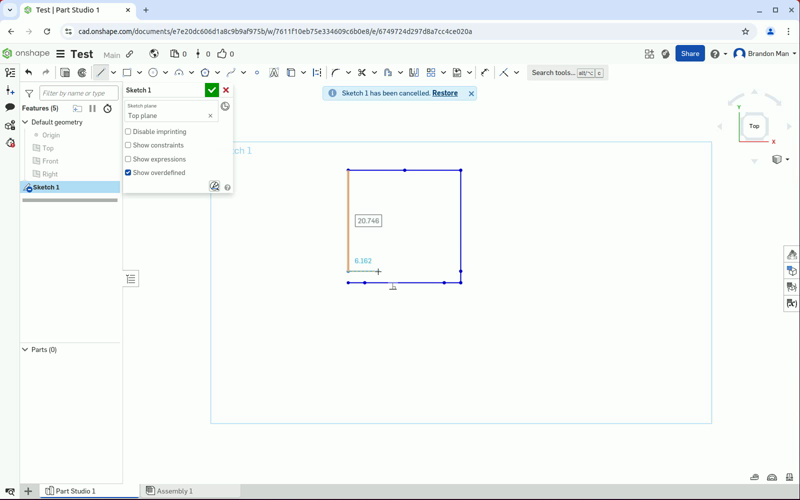
key_down(shift)
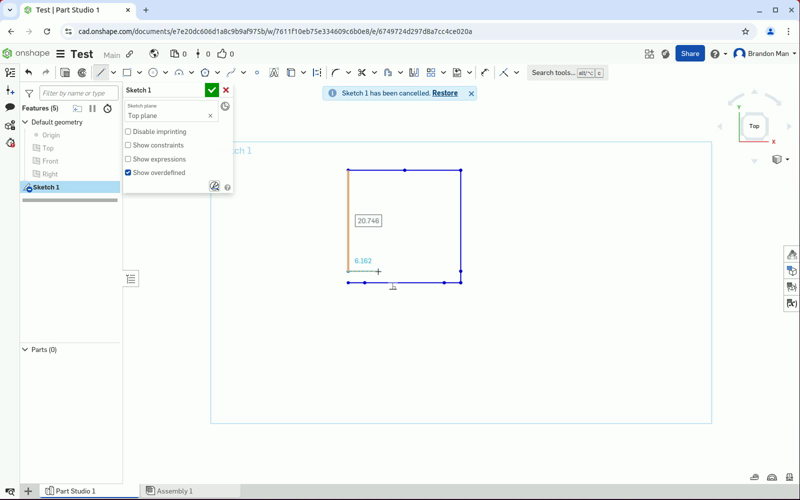
mouse_move(348, 282)
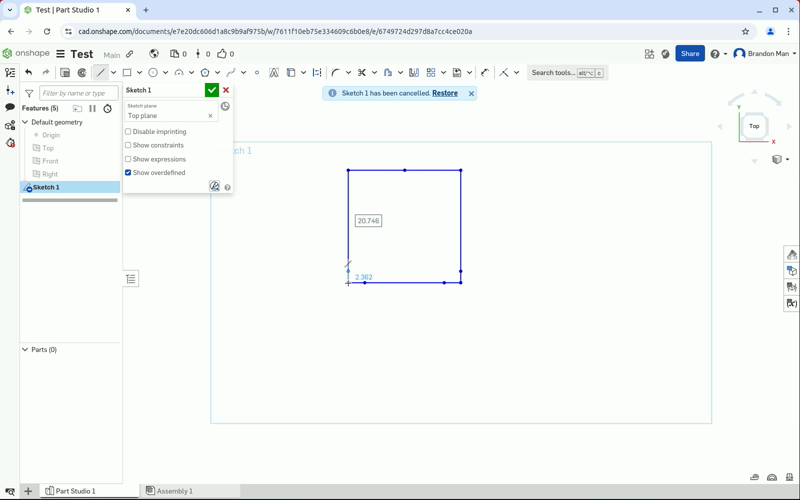
key_up(shift)
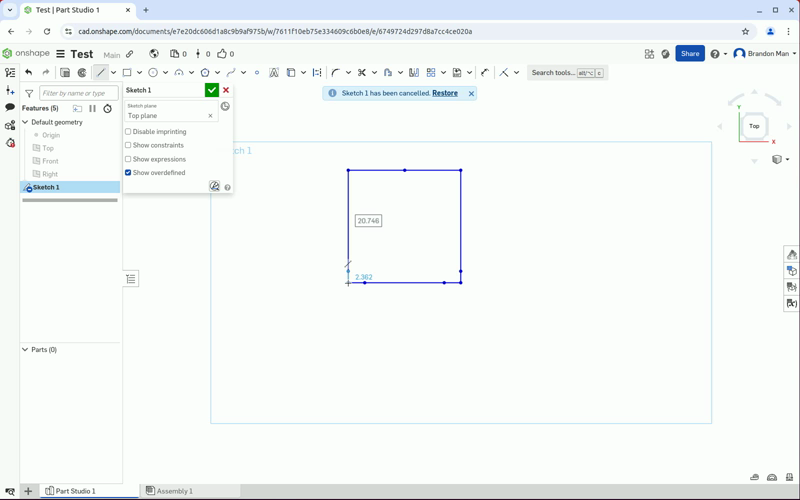
click(348, 282)
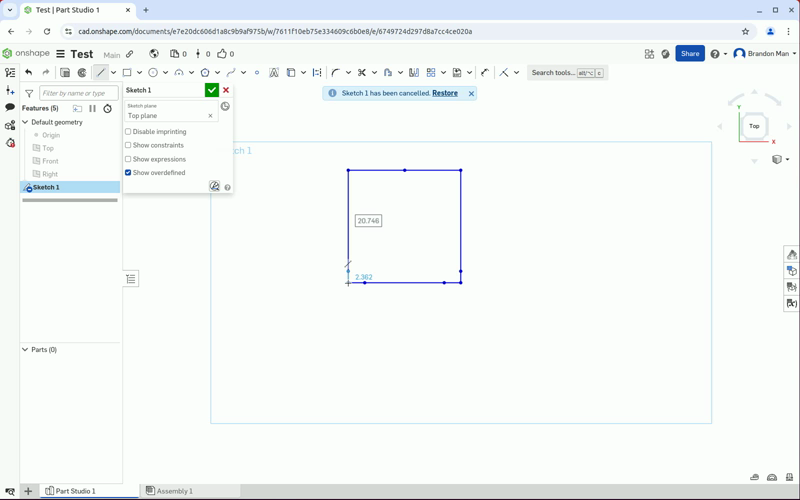
key(esc)
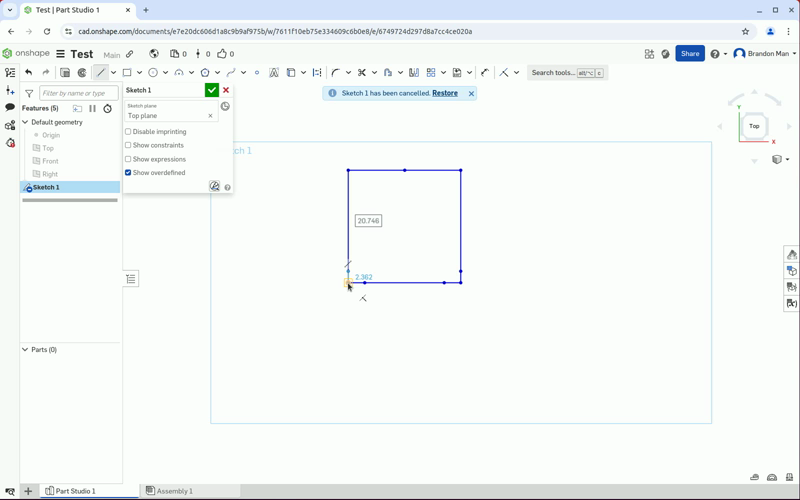
key(c)
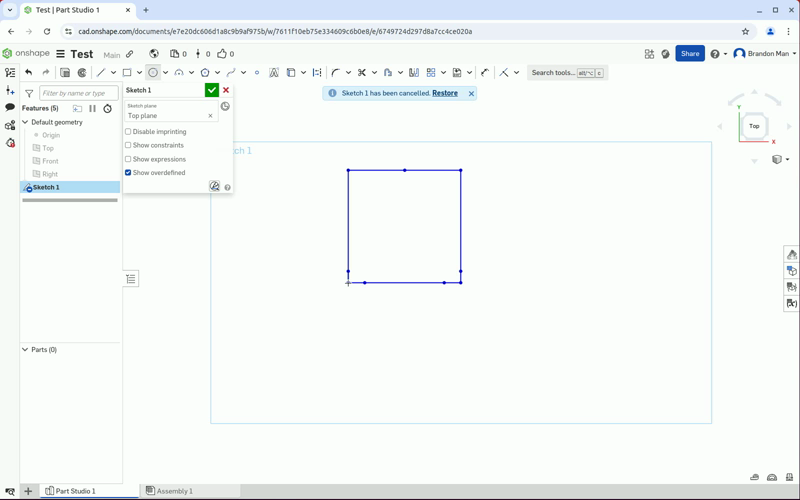
key_down(shift)
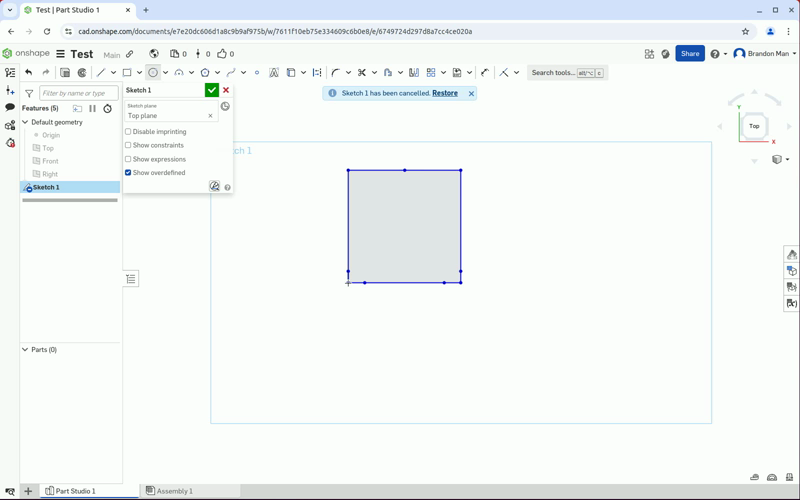
mouse_move(404, 226)
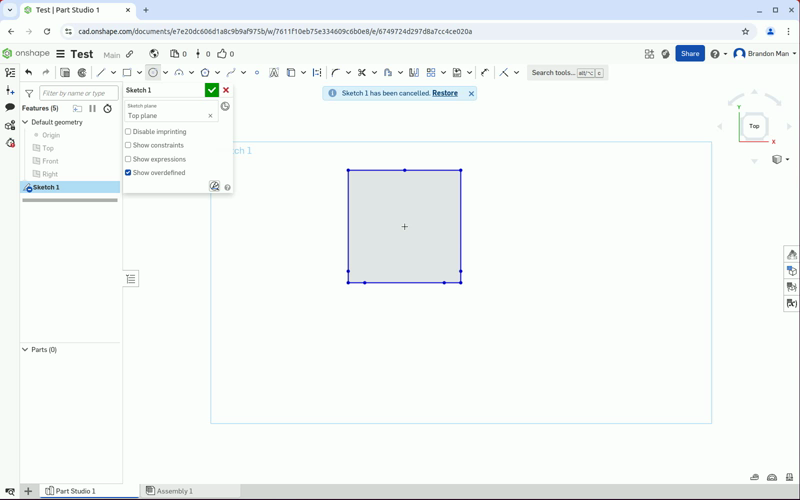
click(404, 226)
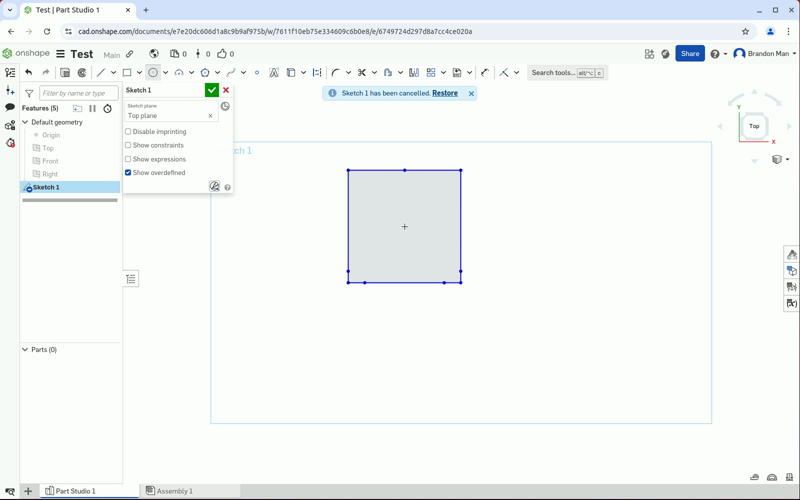
key_up(shift)
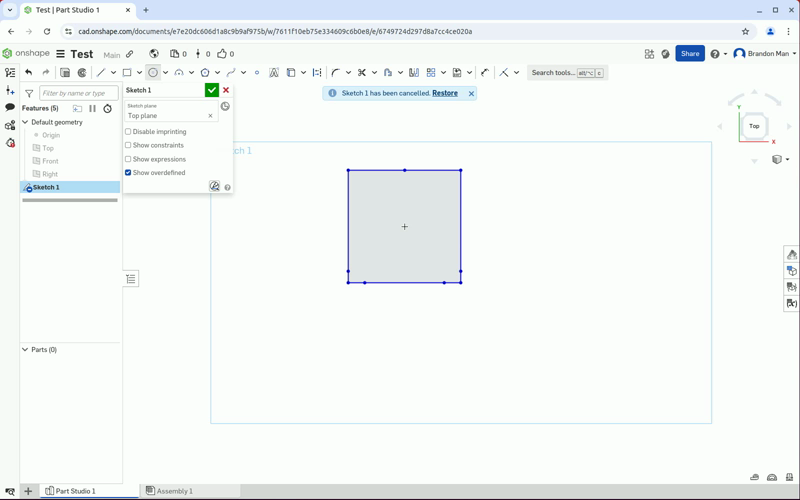
mouse_move(433, 226)
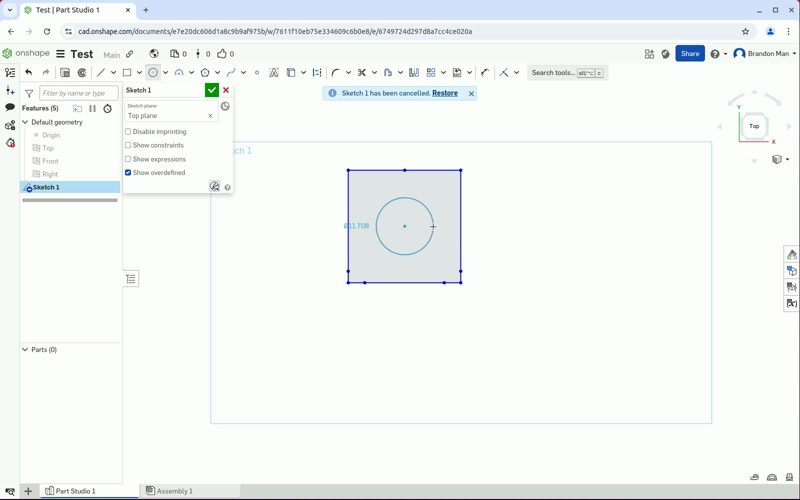
click(433, 226)
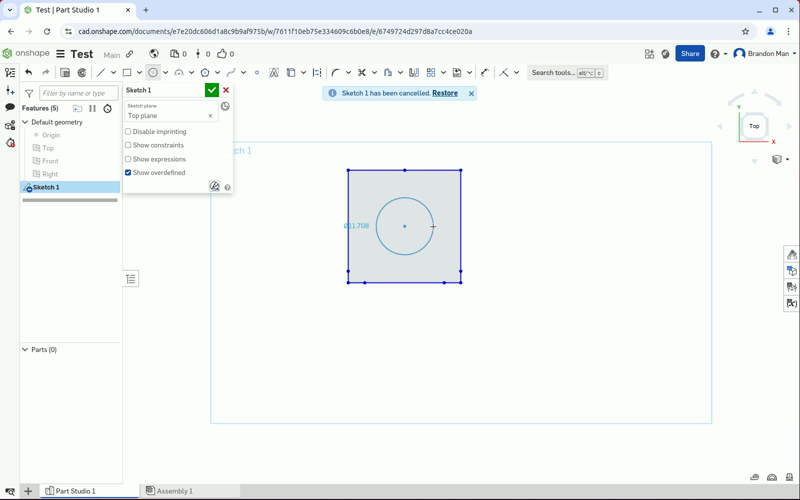
key(esc)
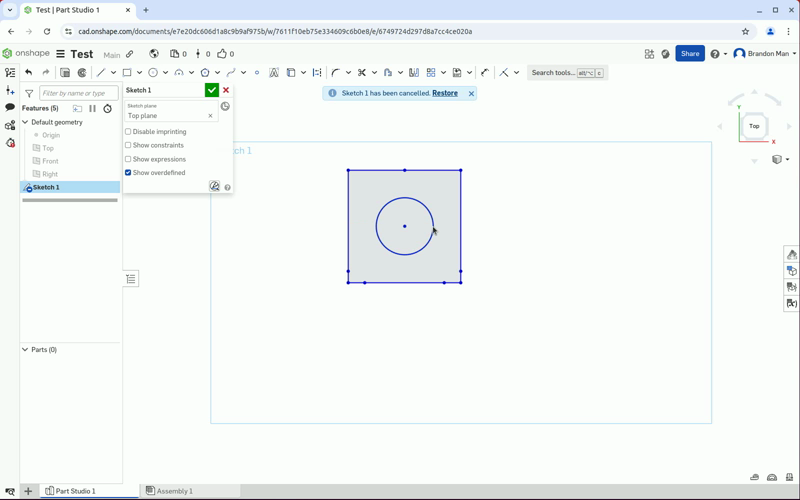
mouse_move(398, 268)
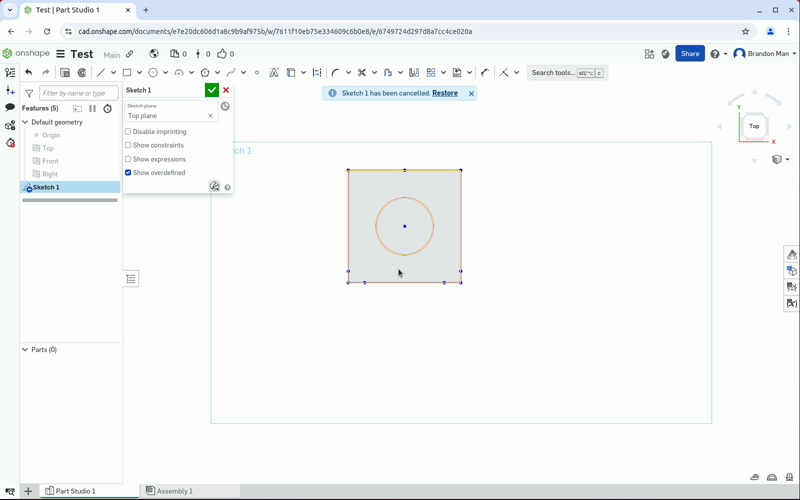
click(398, 268)
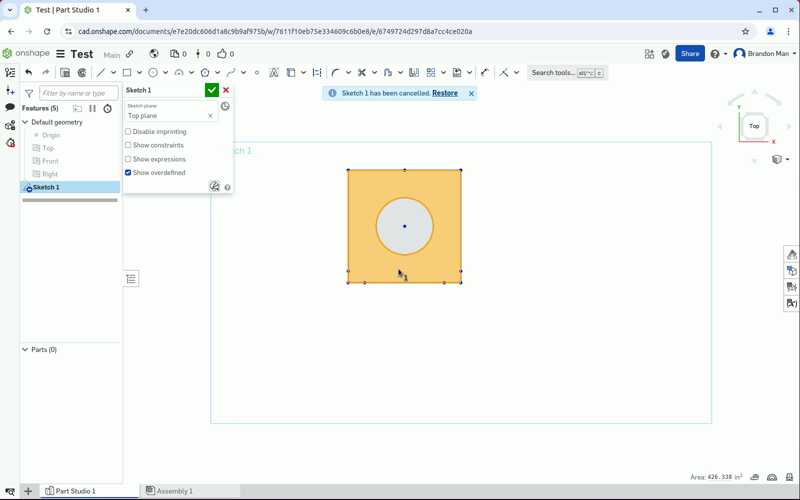
mouse_move(73, 352)
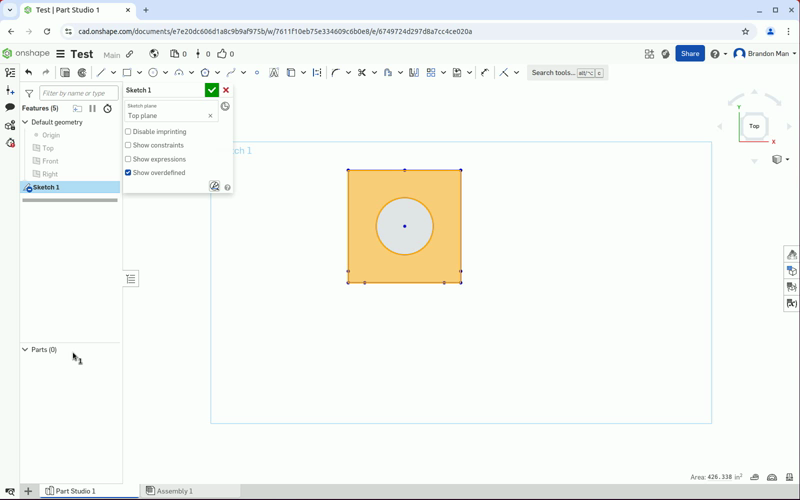
key(shift+y)
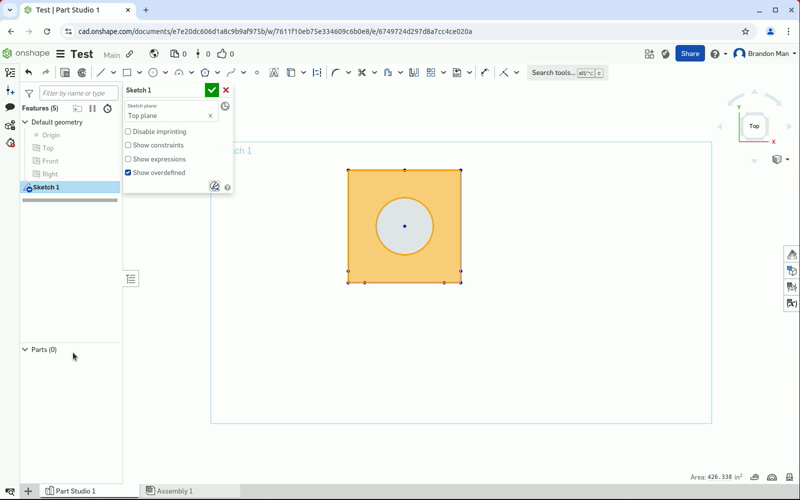
key(shift+e)
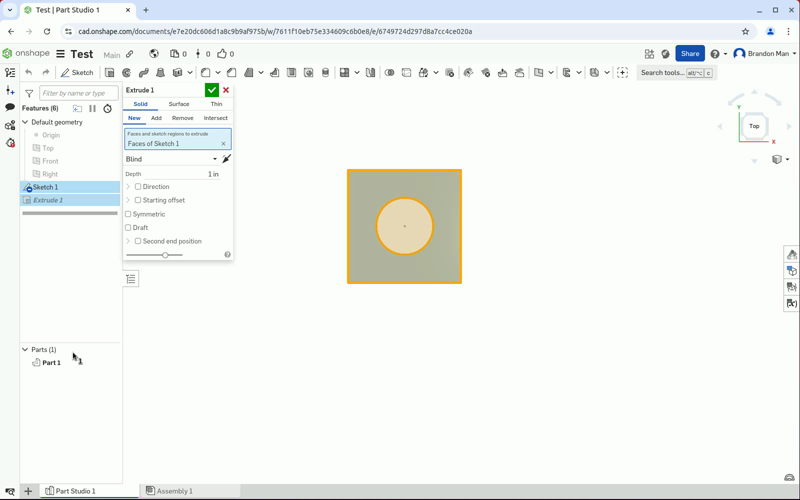
mouse_move(143, 106)
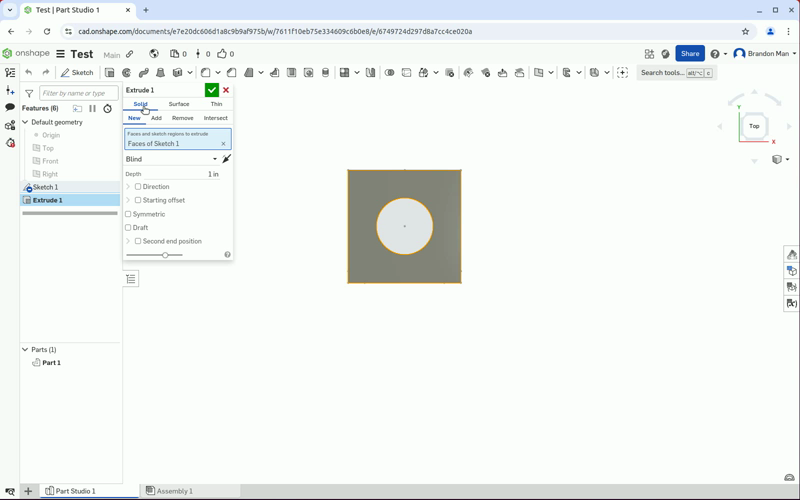
click(143, 106)
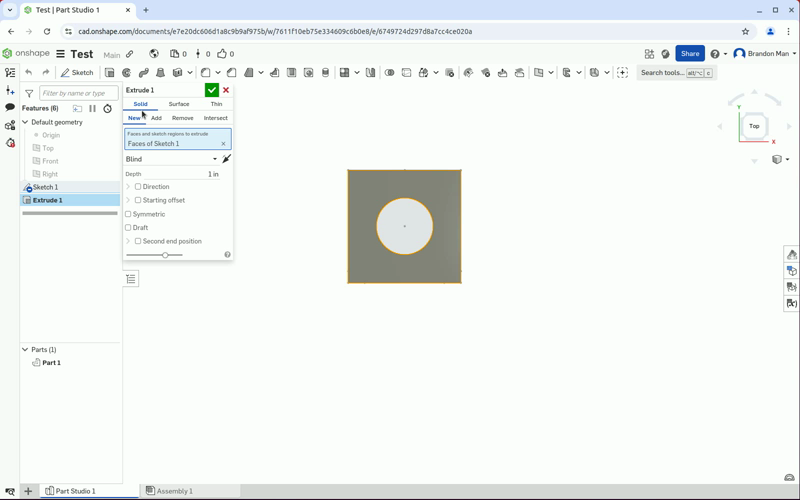
mouse_move(137, 120)
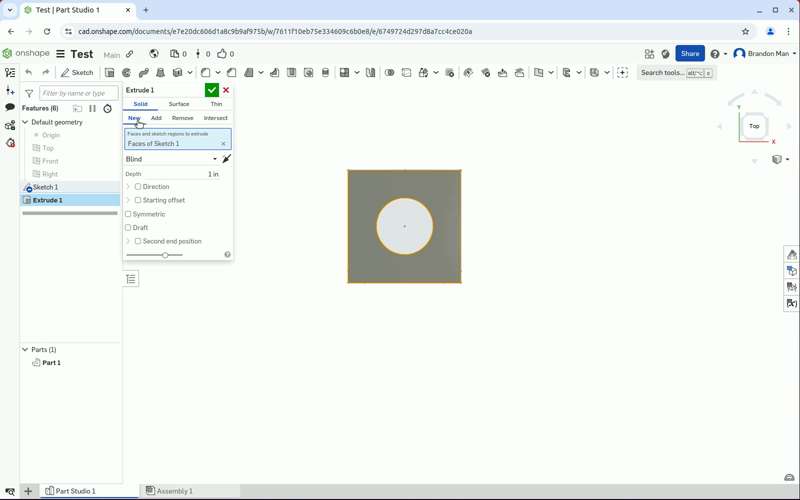
click(137, 120)
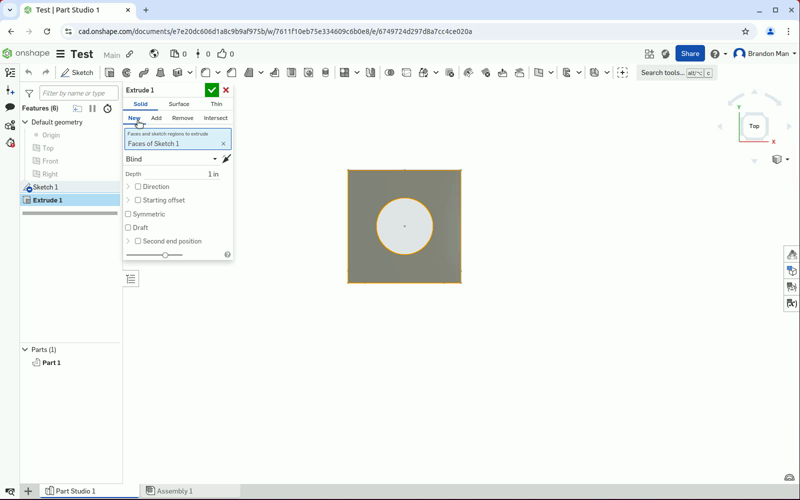
key(tab, 4)
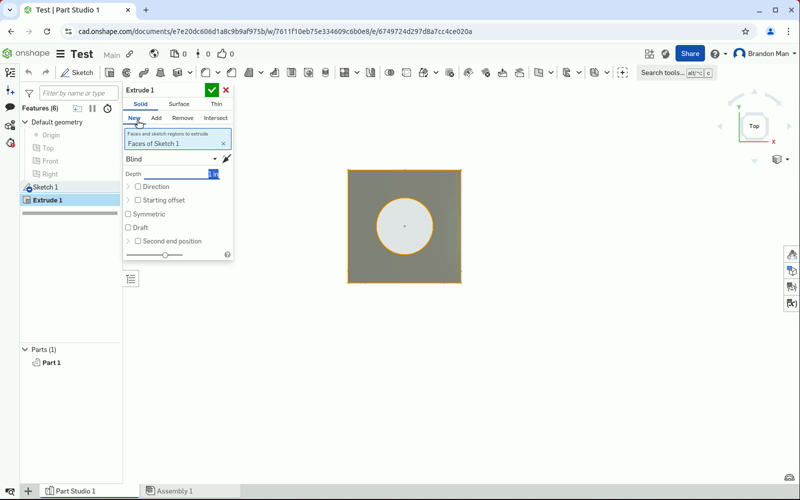
text(23.108)
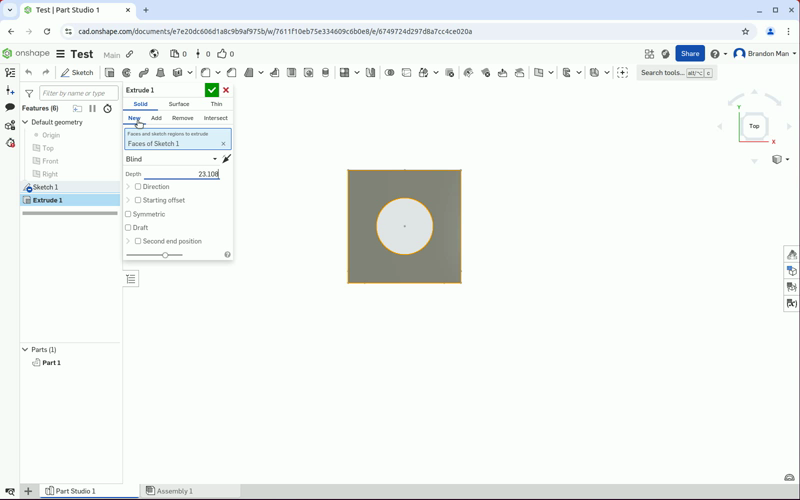
key(enter)
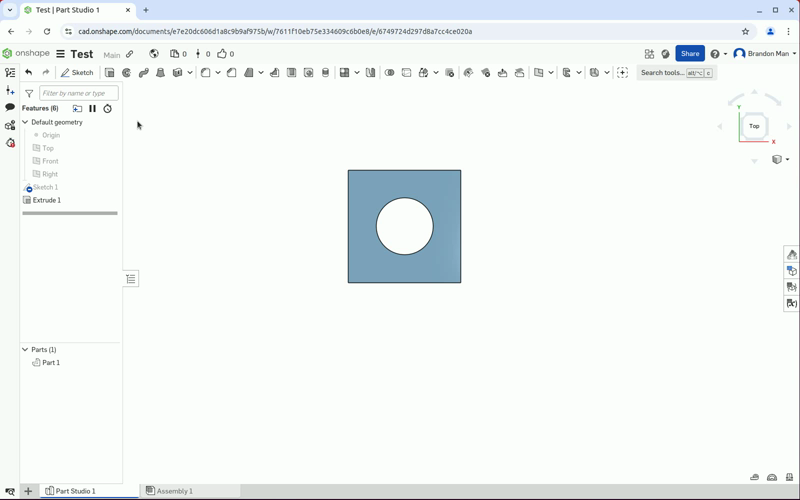
key(shift+h)
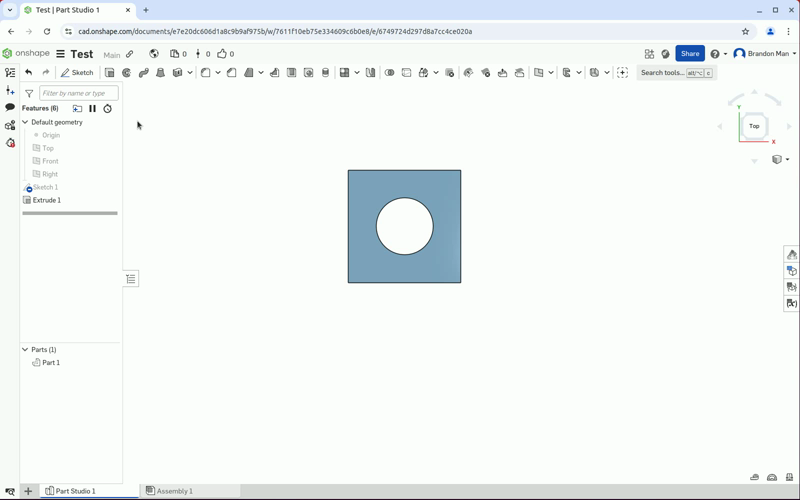
key(shift+h)
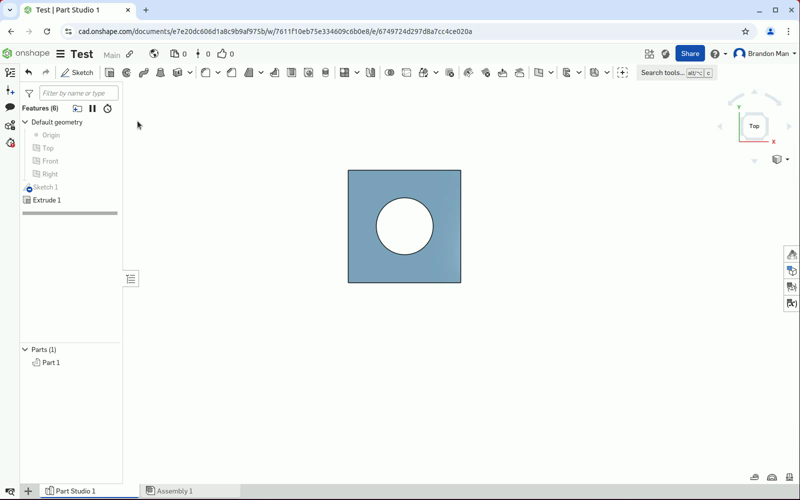
mouse_move(73, 189)
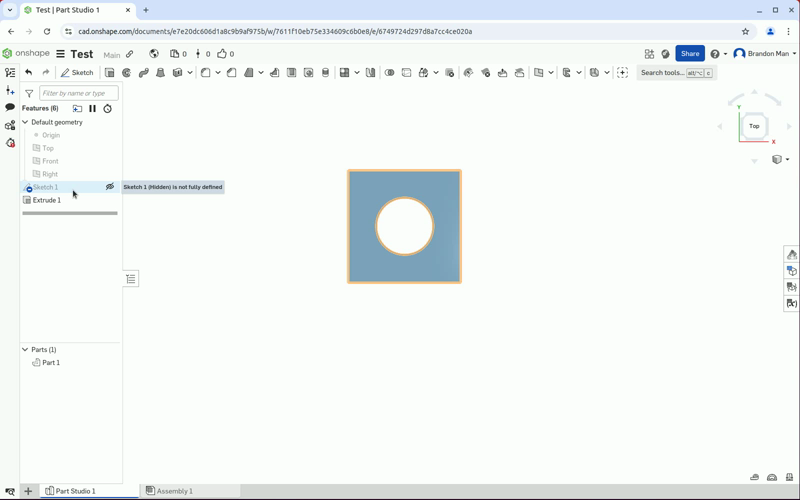
click(73, 189)
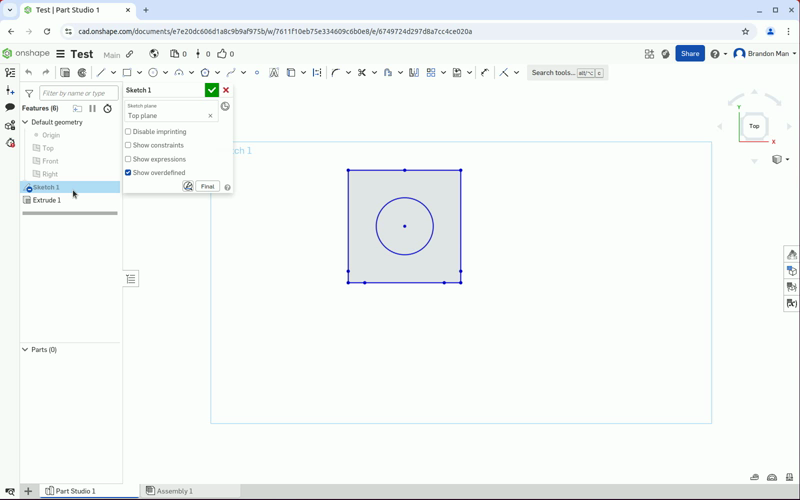
mouse_move(229, 92)
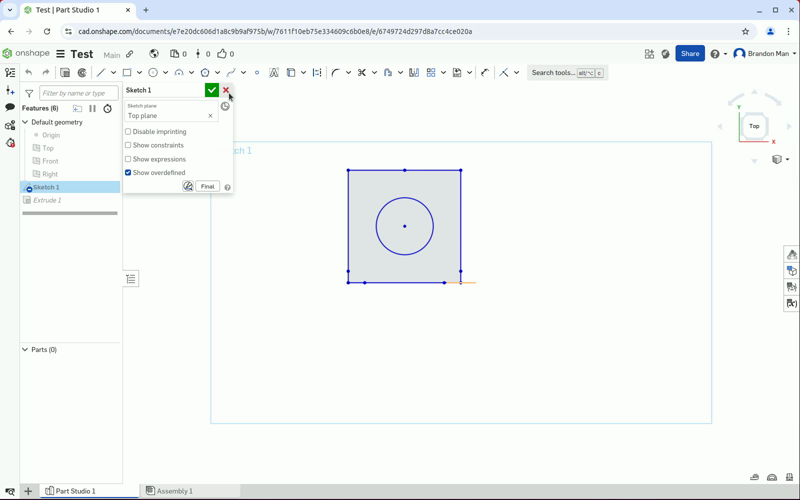
click(229, 92)
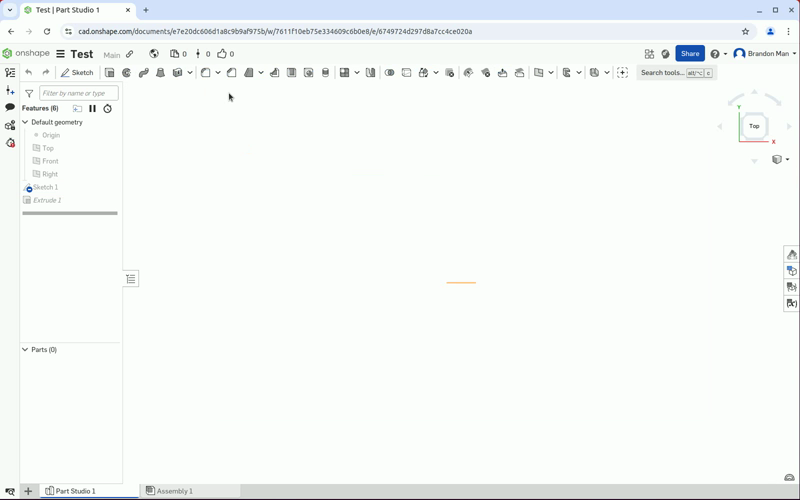
mouse_move(73, 352)
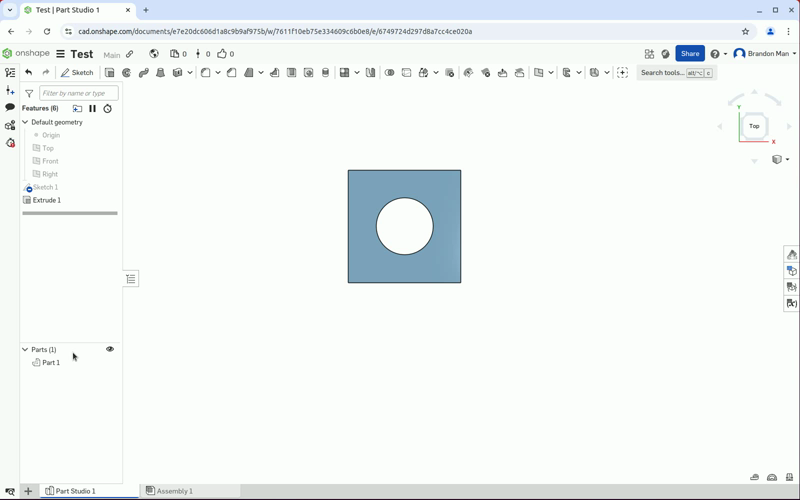
key(y)
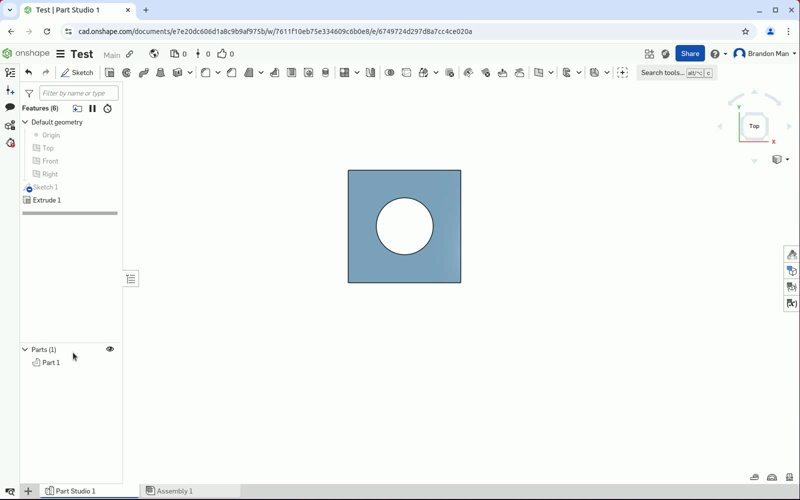
key(shift+p)
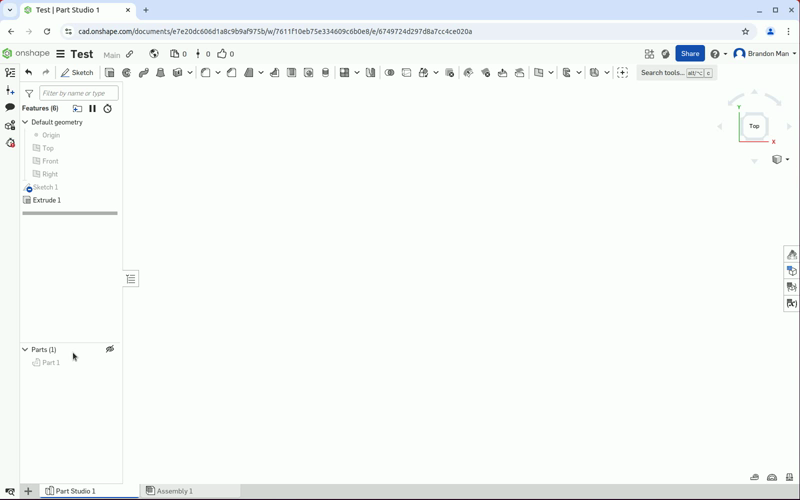
key(space)
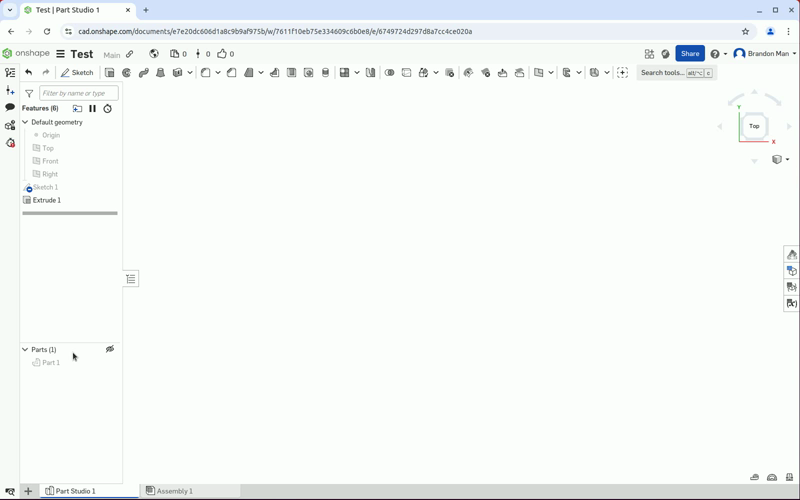
key_down(shift)
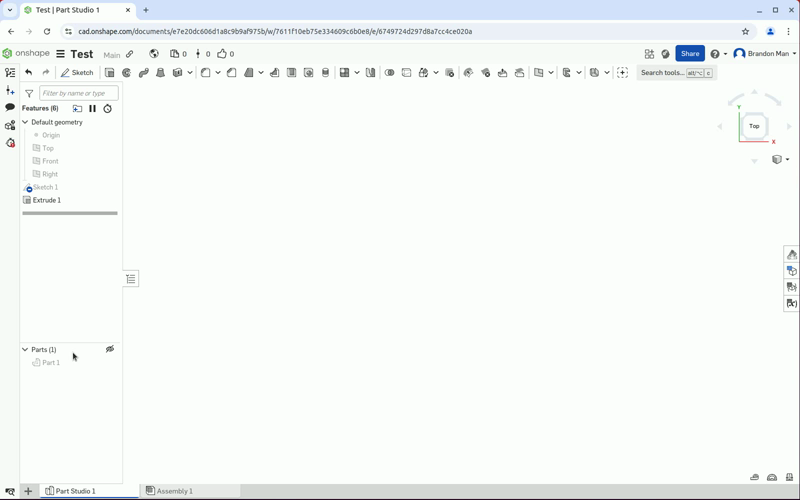
key(up)
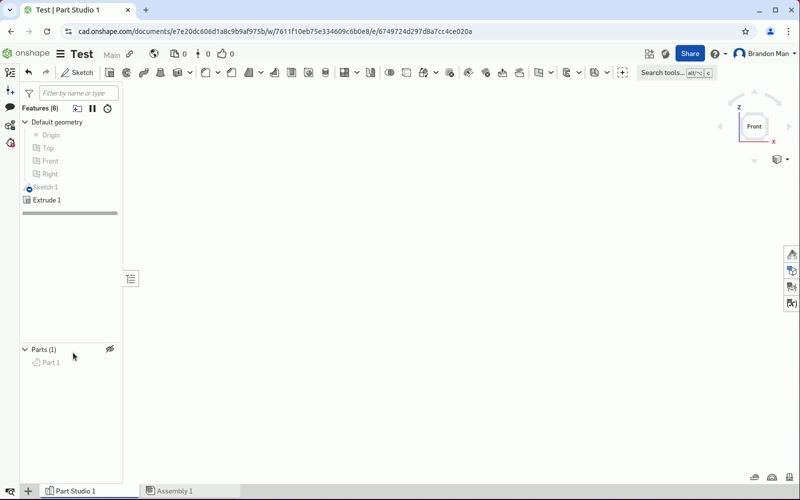
key_up(shift)
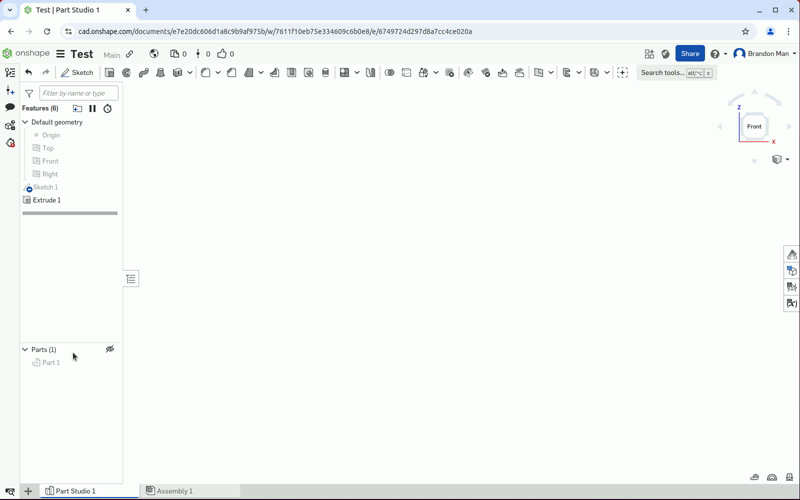
mouse_move(73, 352)
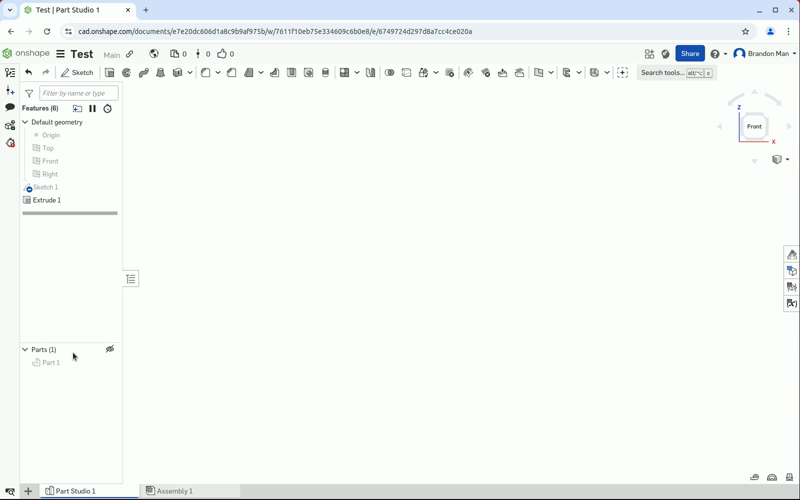
key(shift+y)
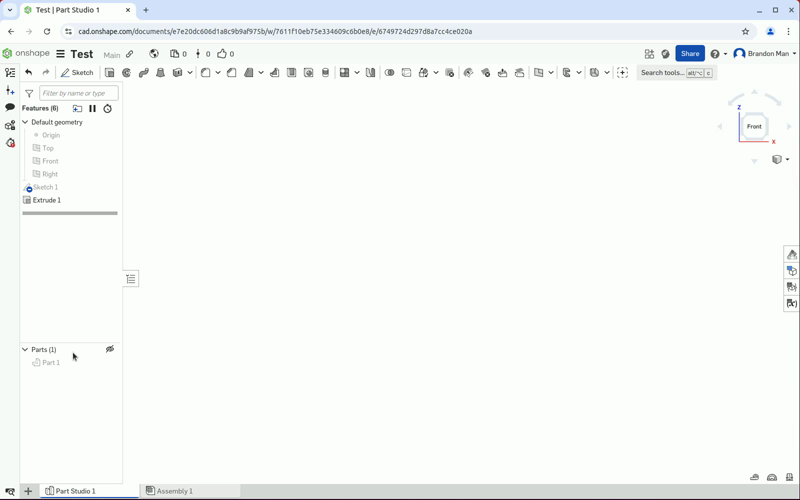
key(shift+s)
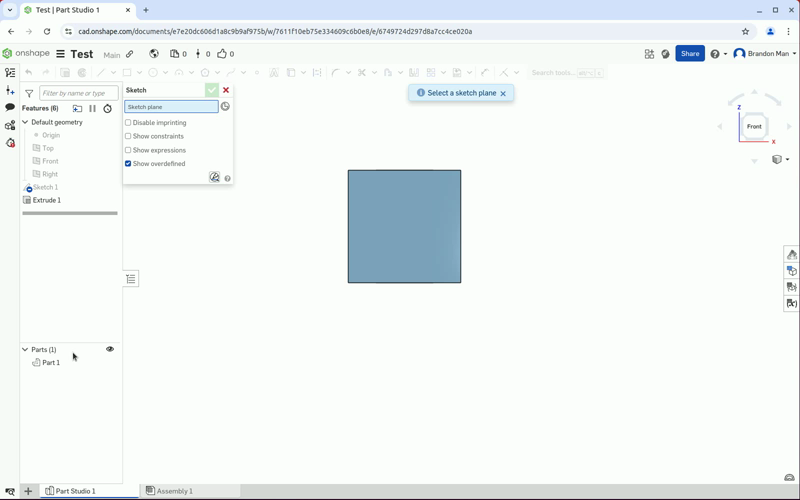
mouse_move(73, 163)
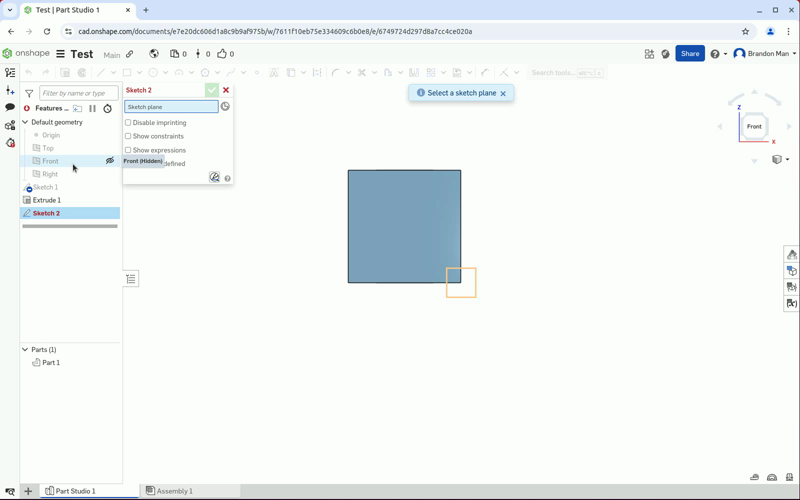
click(73, 163)
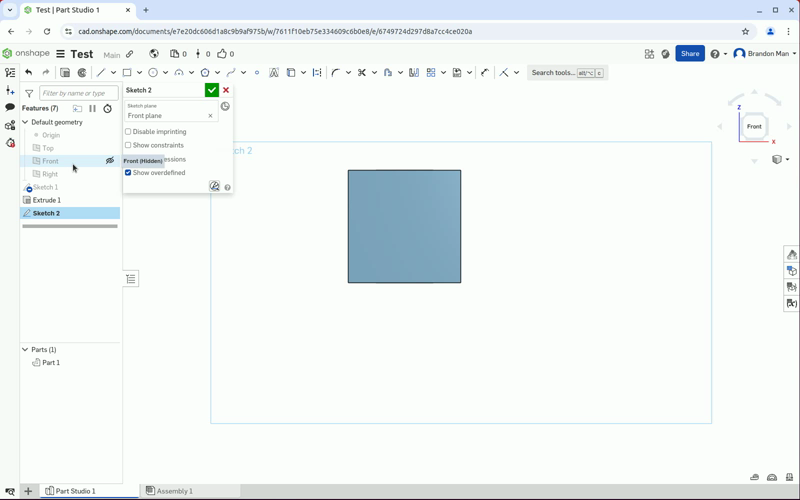
mouse_move(73, 352)
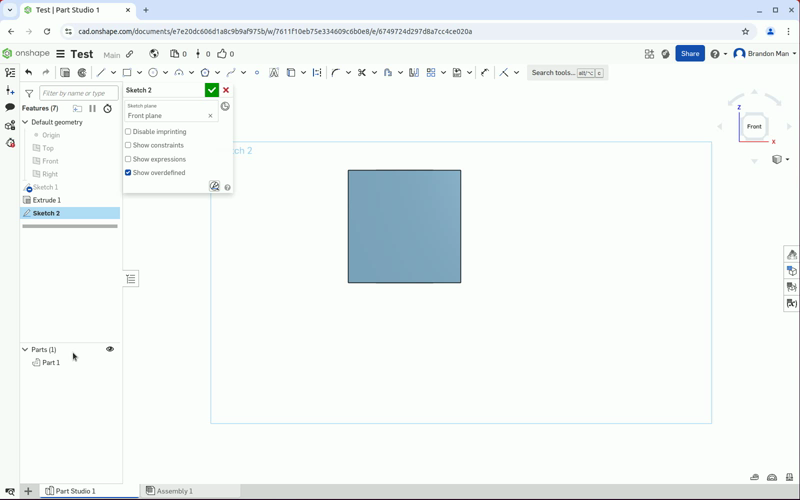
key(y)
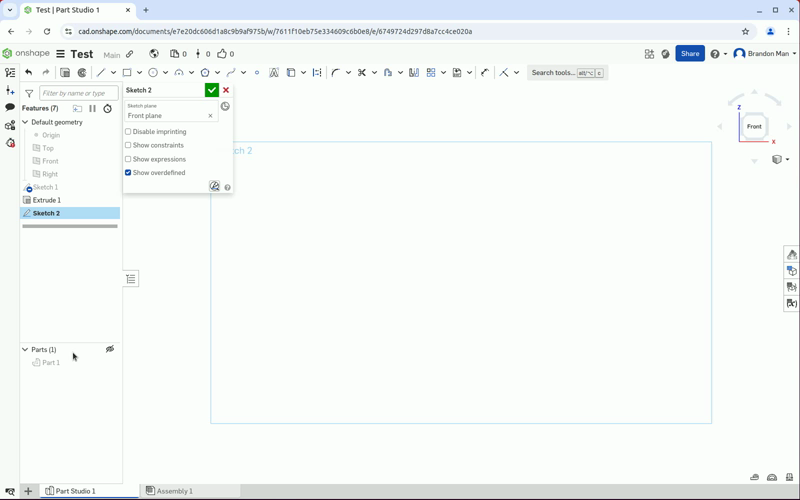
key(l)
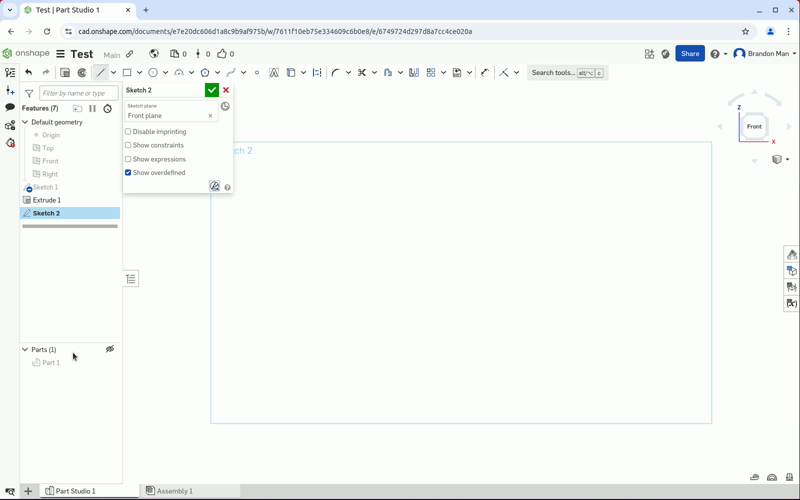
key_down(shift)
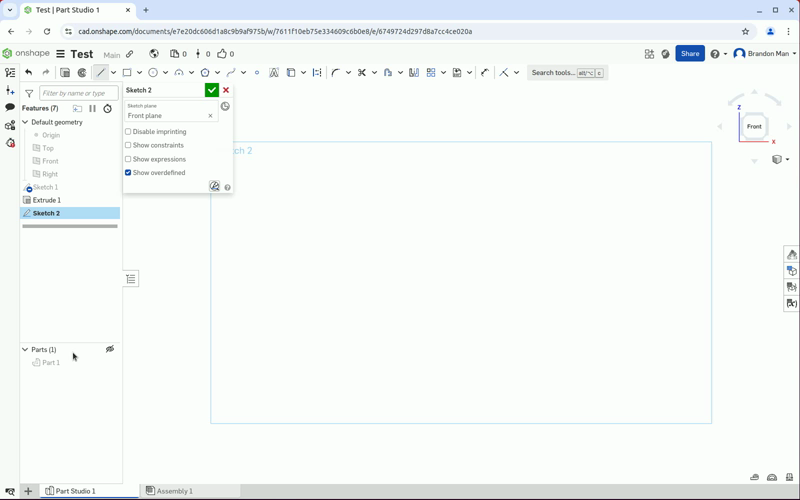
mouse_move(376, 240)
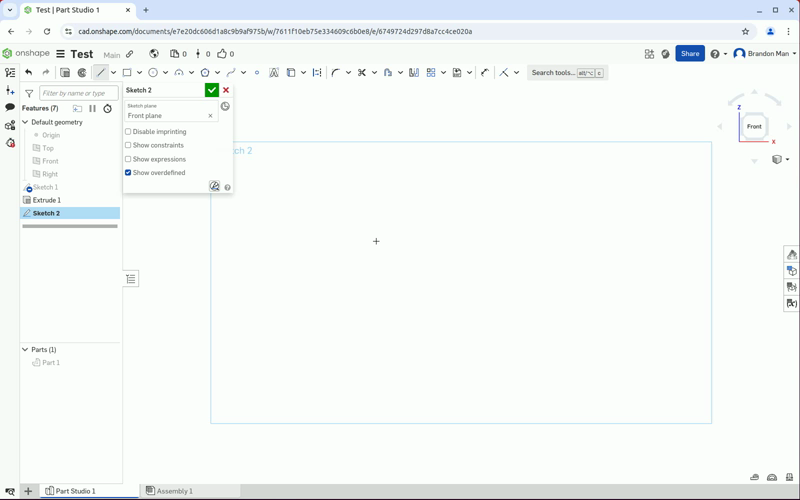
click(376, 240)
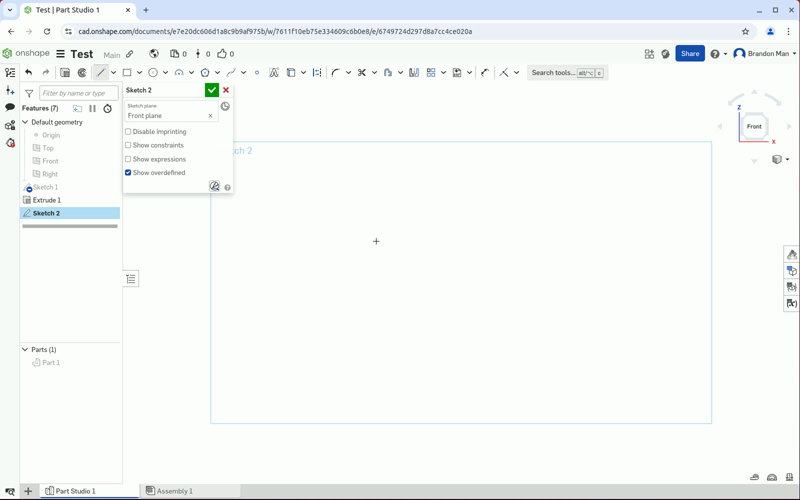
key_up(shift)
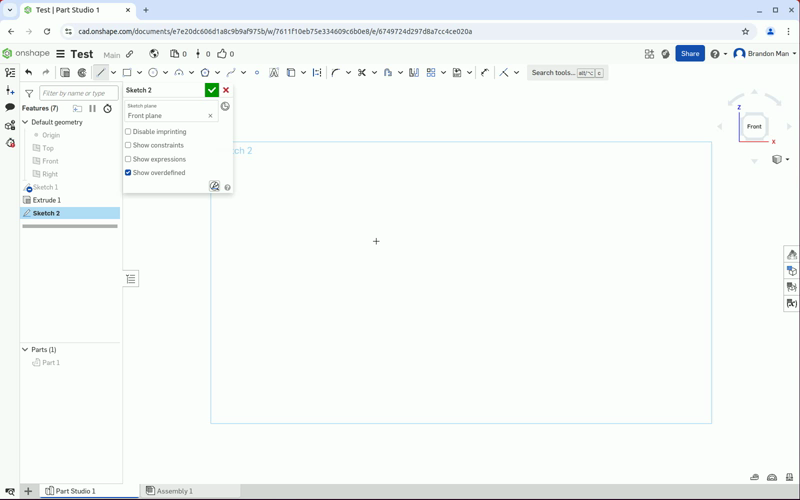
key_down(shift)
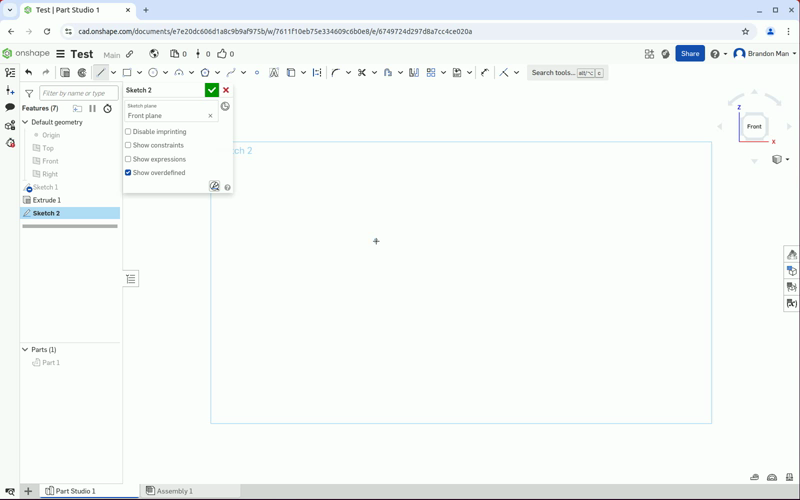
mouse_move(406, 240)
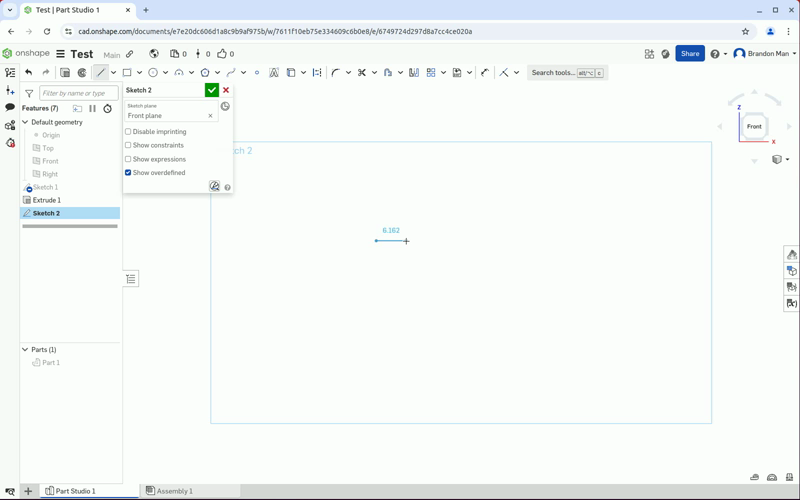
mouse_move(433, 240)
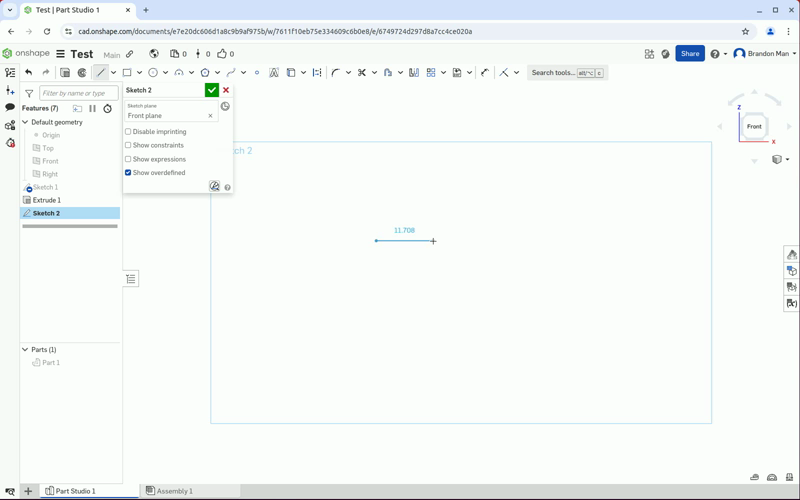
click(433, 240)
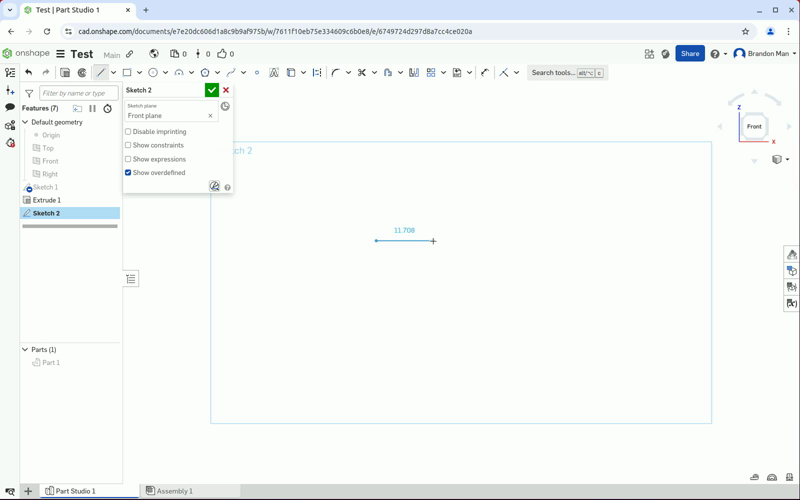
key_up(shift)
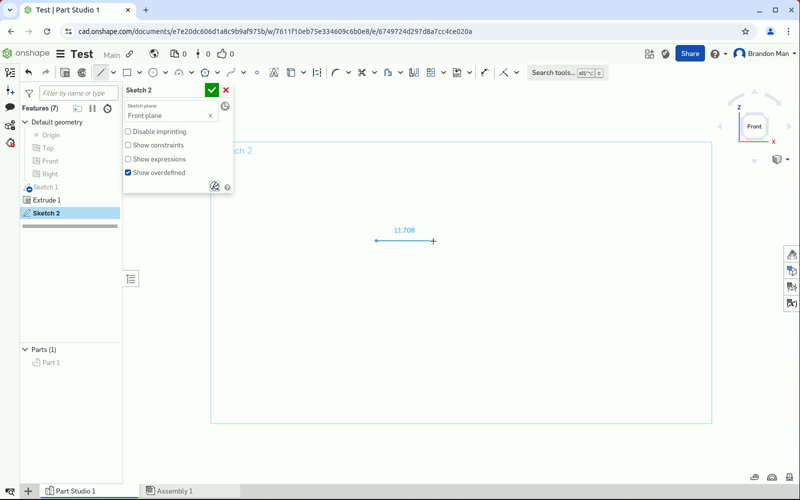
key_down(shift)
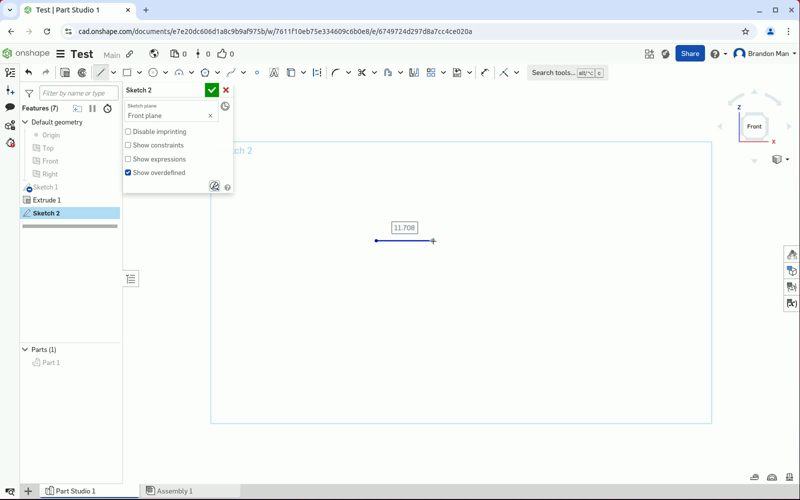
mouse_move(463, 240)
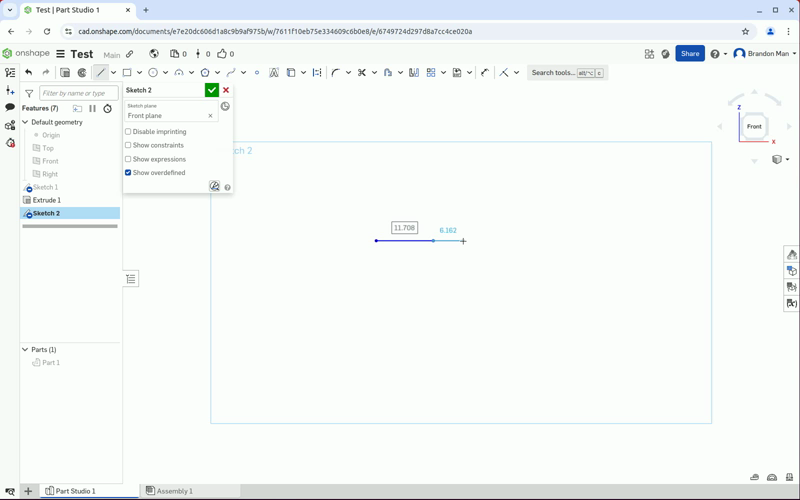
mouse_move(433, 212)
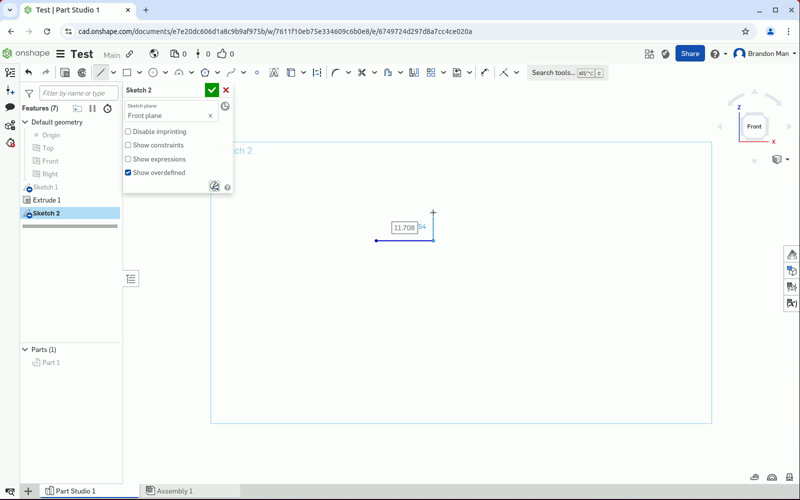
click(433, 212)
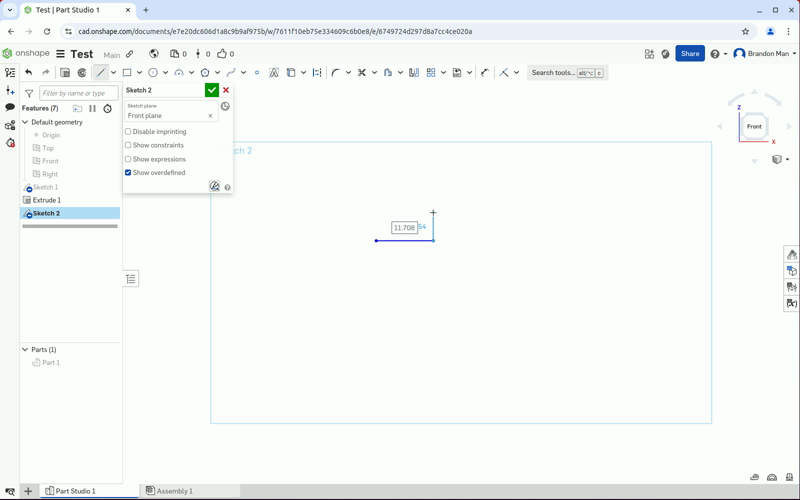
key_up(shift)
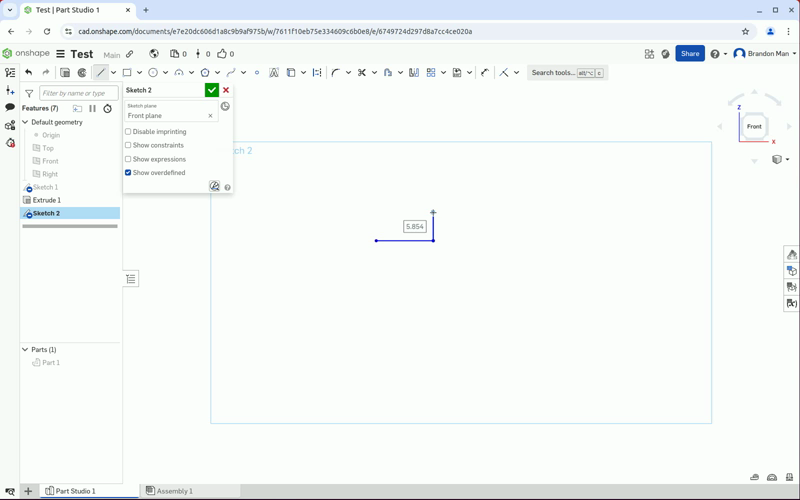
key_down(shift)
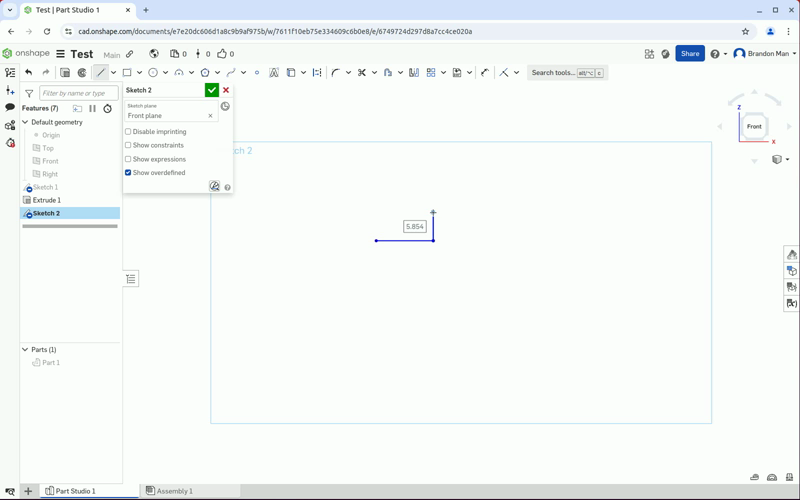
mouse_move(463, 212)
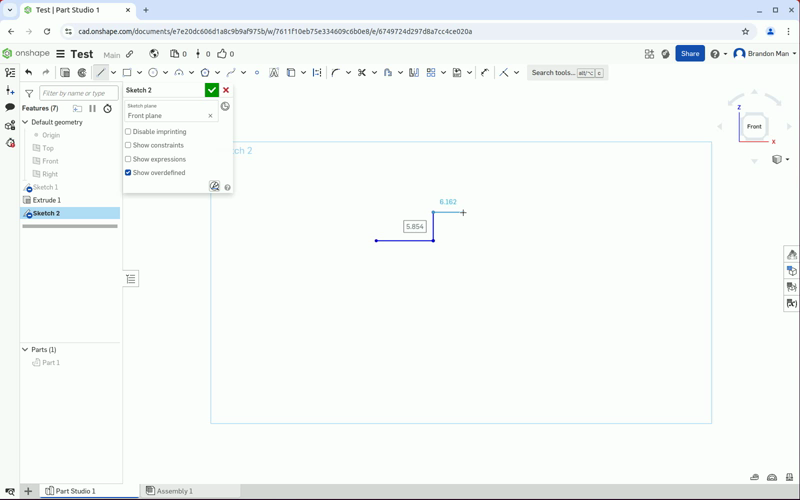
mouse_move(376, 212)
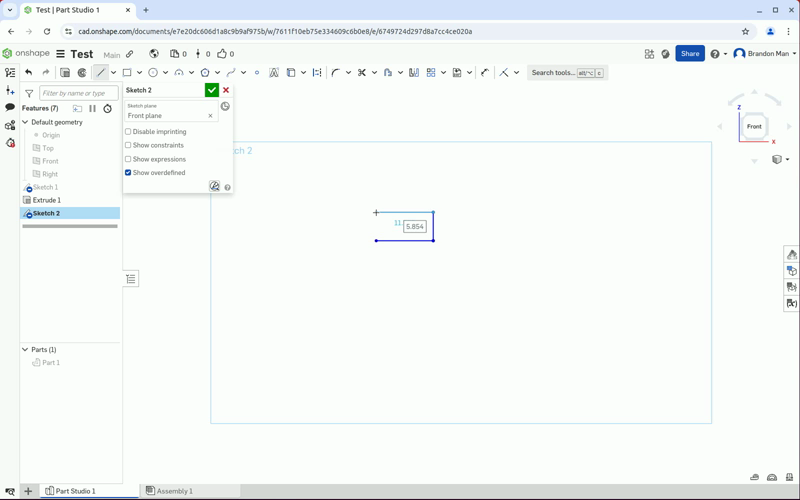
click(376, 212)
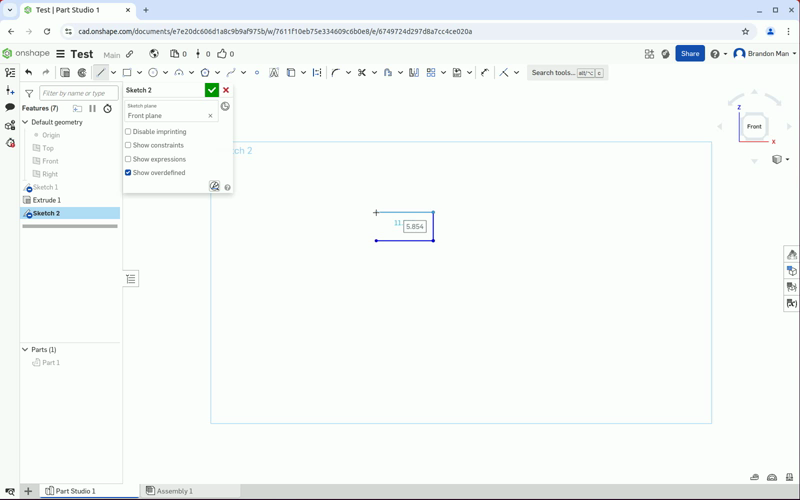
key_up(shift)
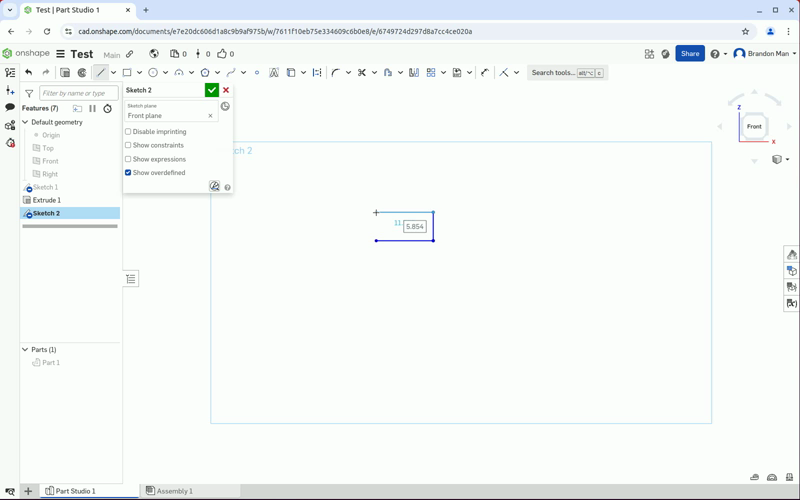
mouse_move(406, 212)
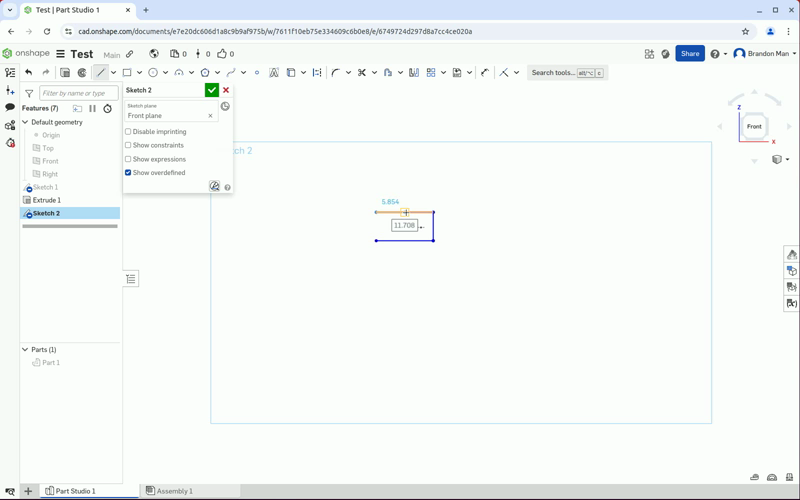
key_down(shift)
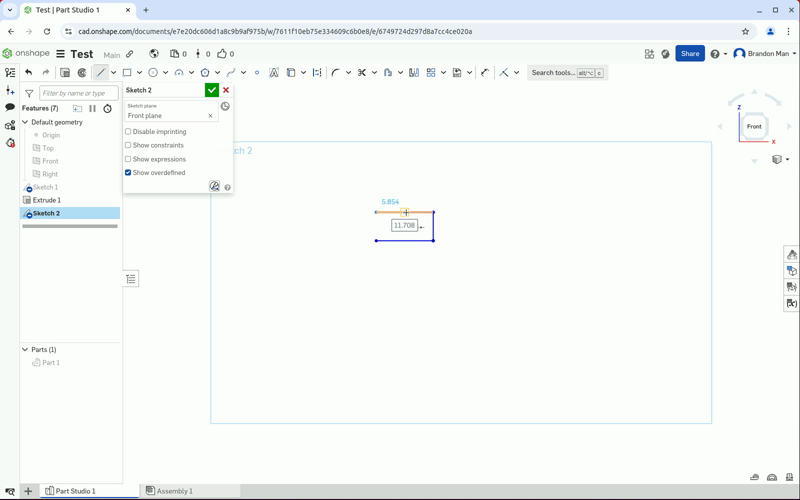
mouse_move(376, 240)
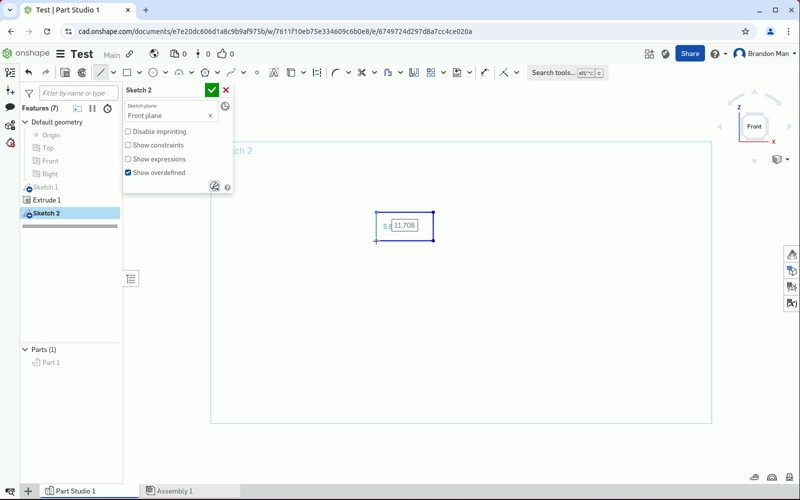
key_up(shift)
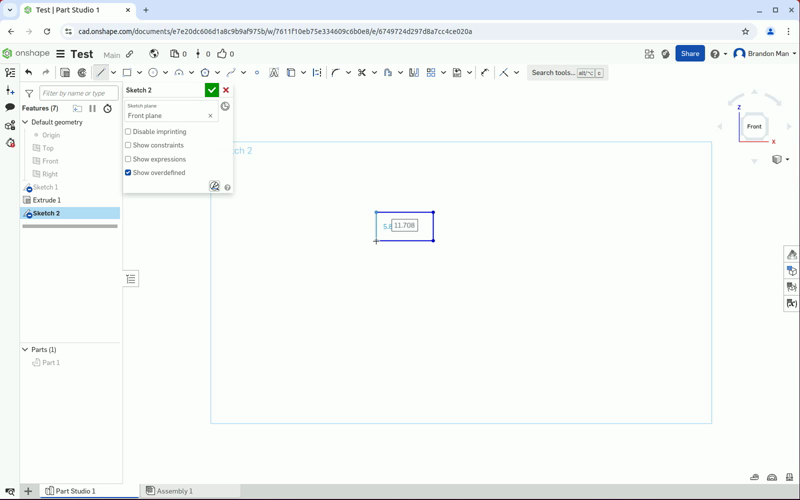
click(376, 240)
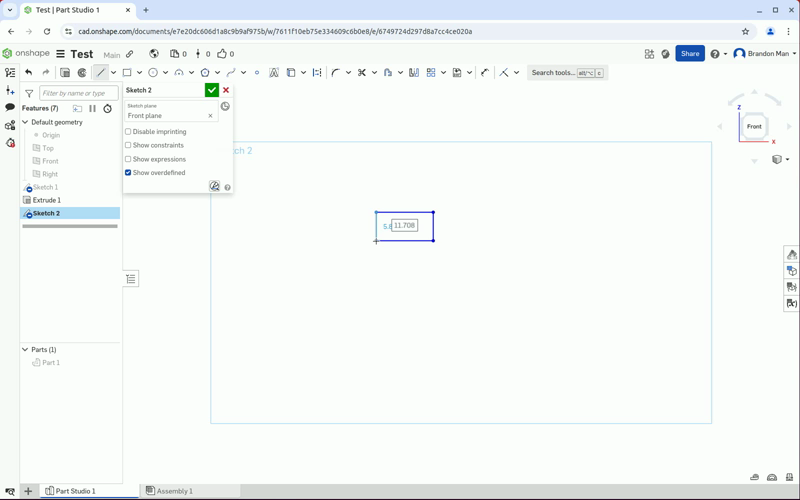
key(esc)
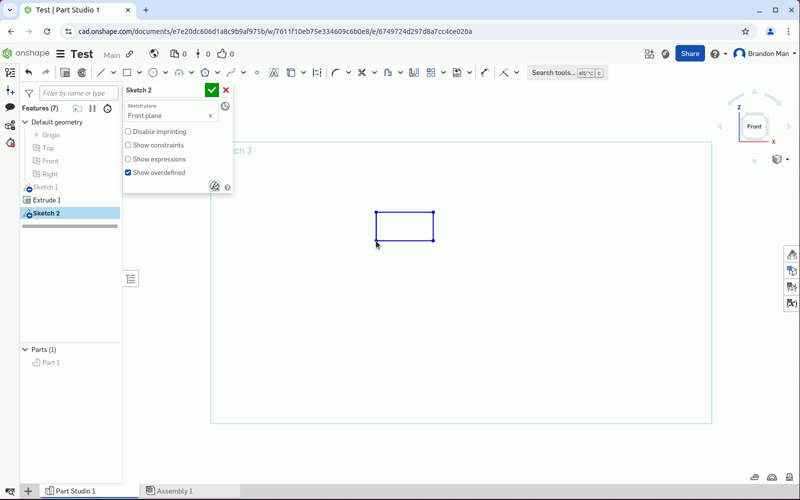
mouse_move(408, 238)
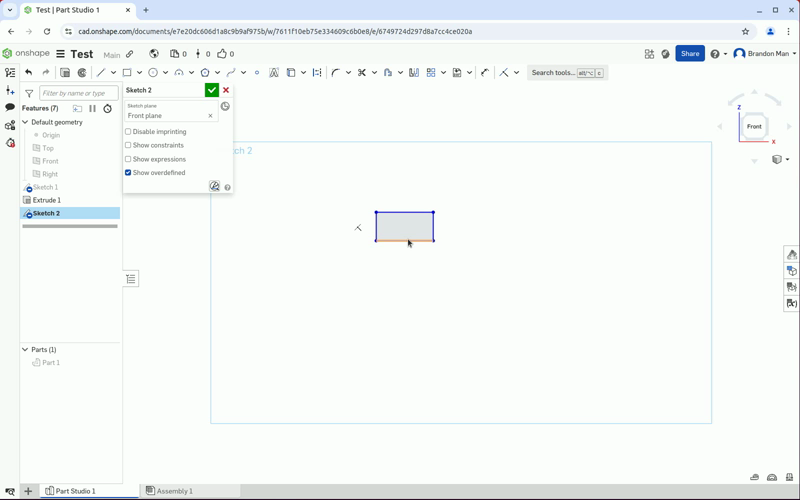
scroll(6)
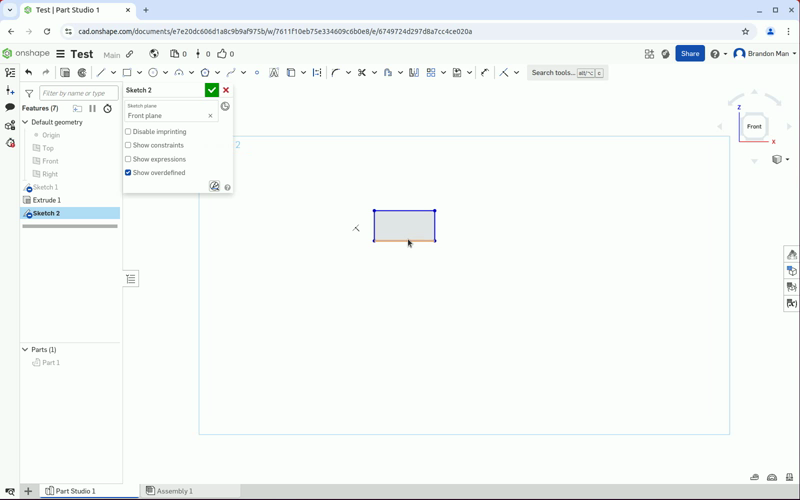
scroll(6)
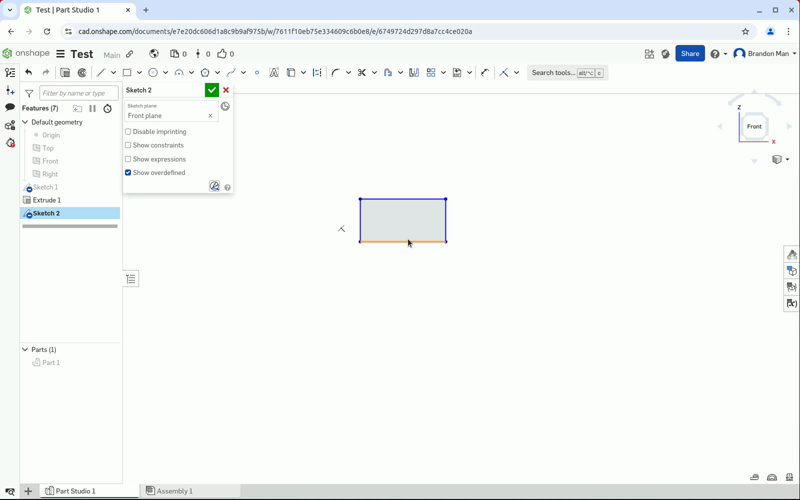
scroll(6)
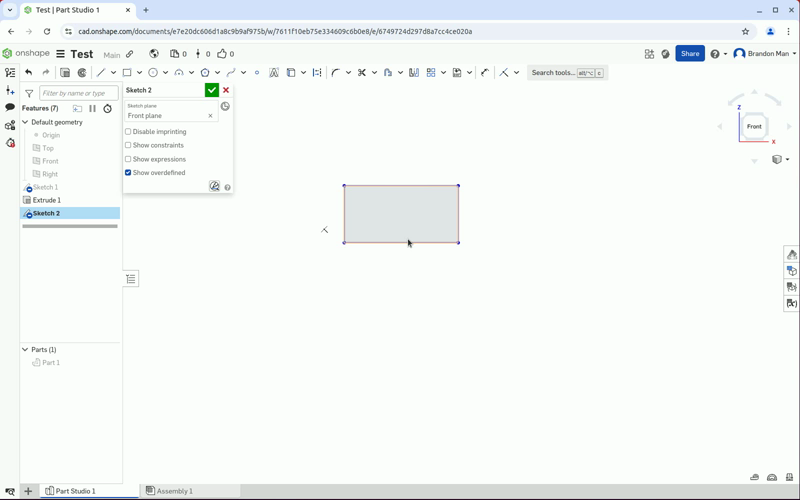
scroll(6)
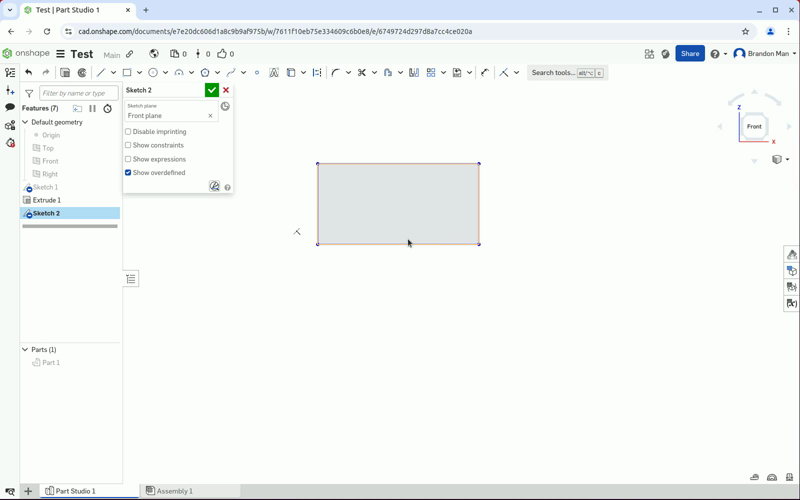
scroll(6)
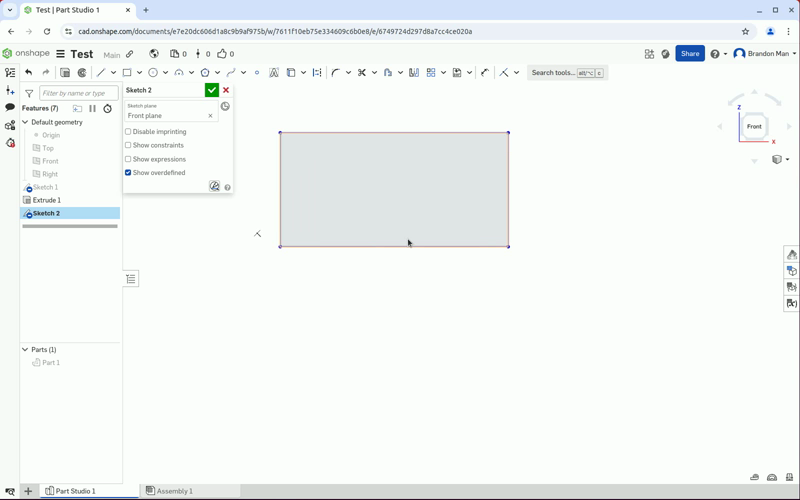
scroll(6)
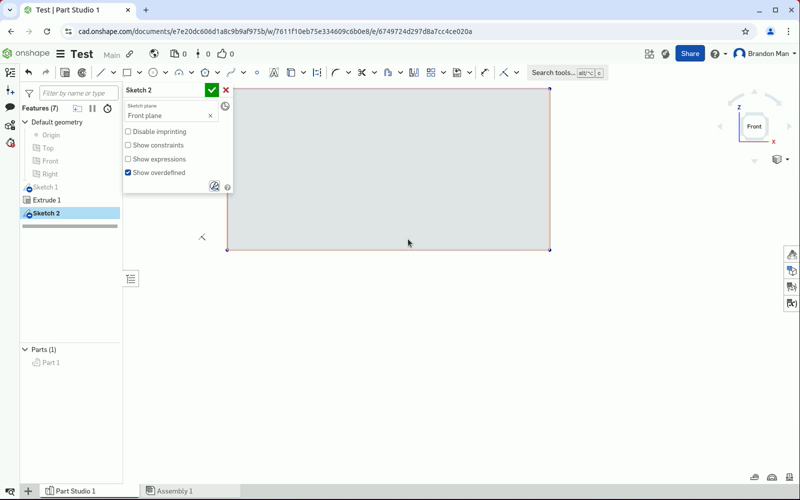
scroll(6)
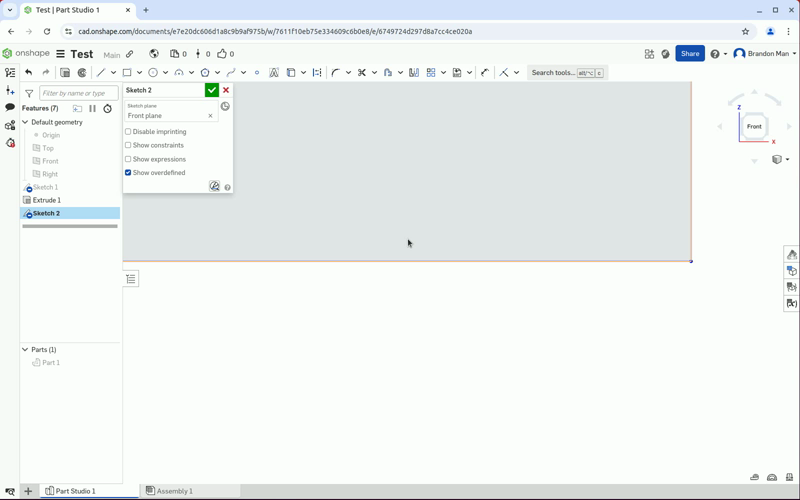
click(408, 238)
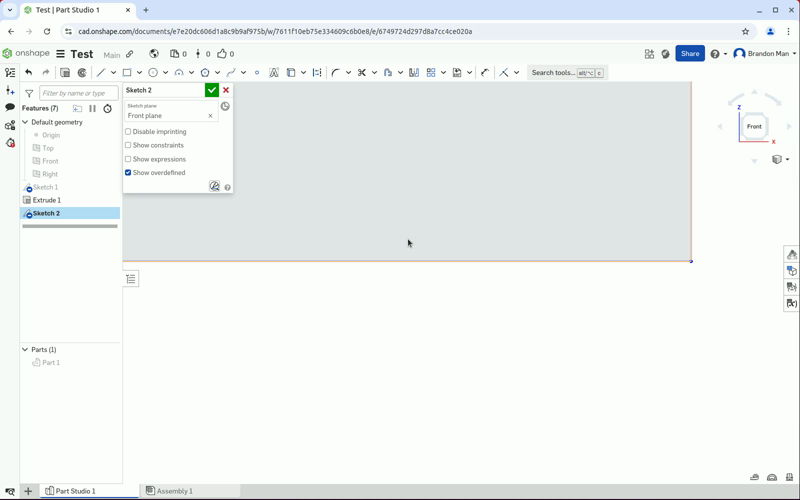
scroll(-6)
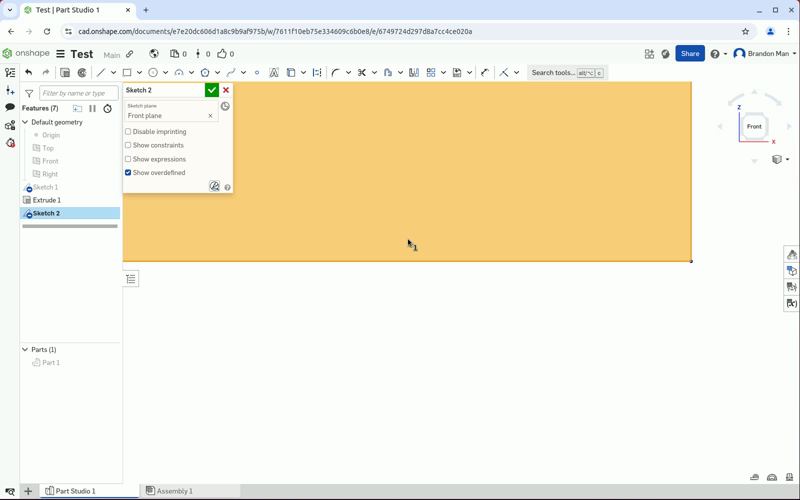
scroll(-6)
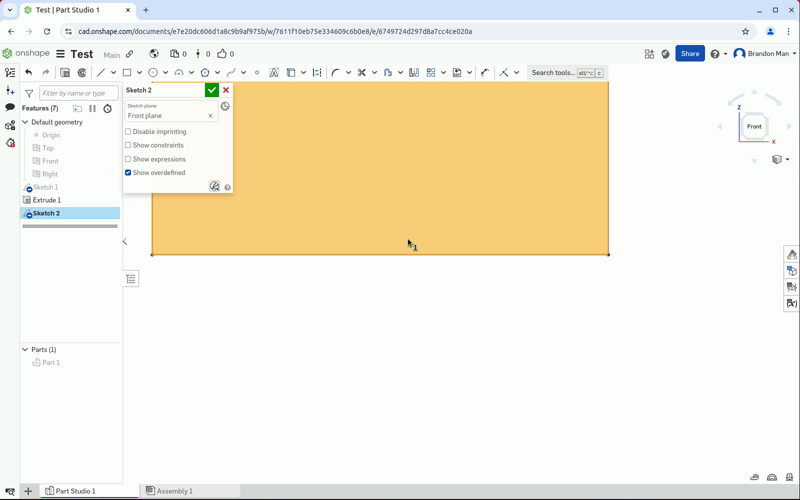
scroll(-6)
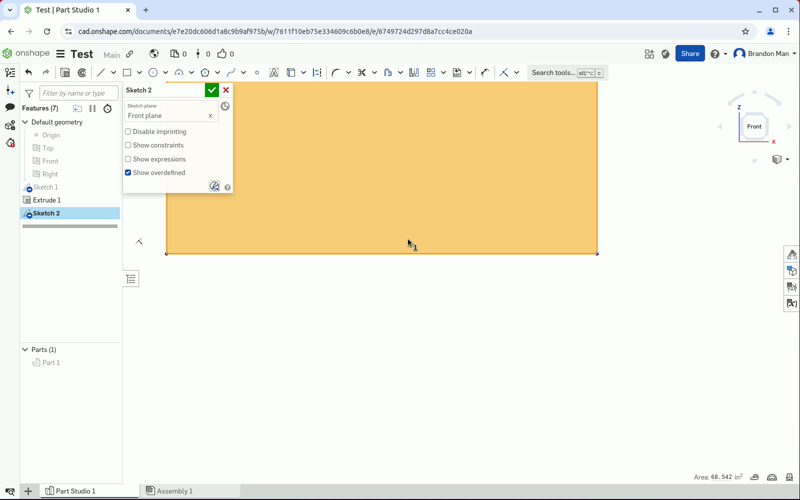
scroll(-6)
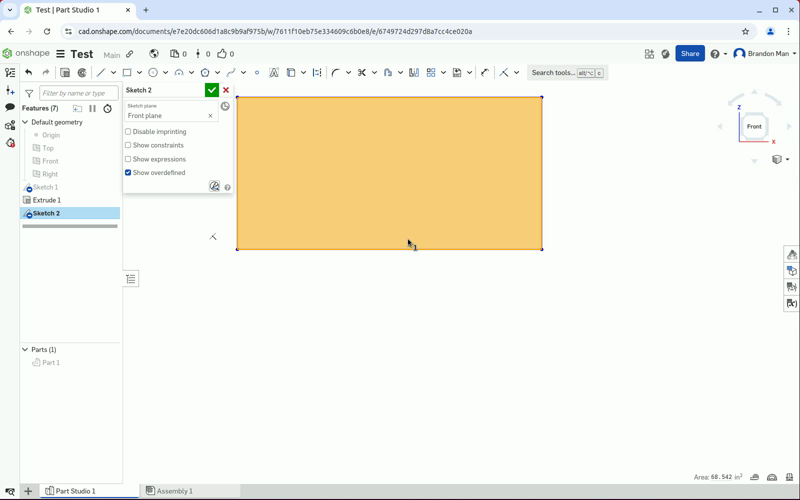
scroll(-6)
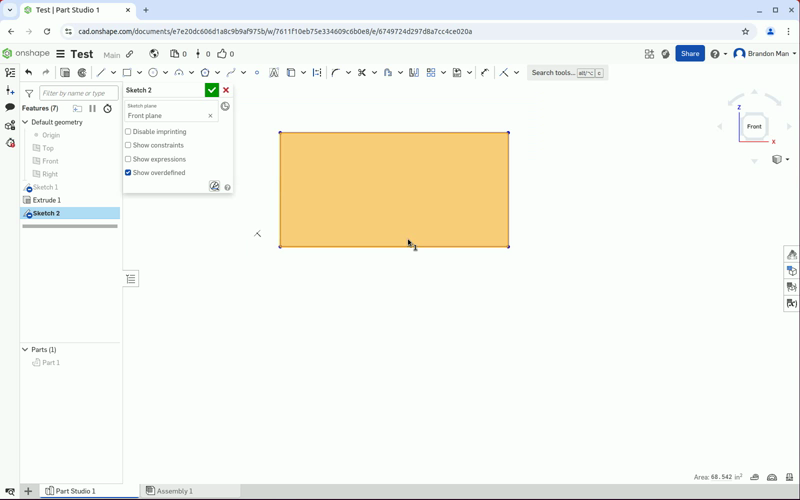
scroll(-6)
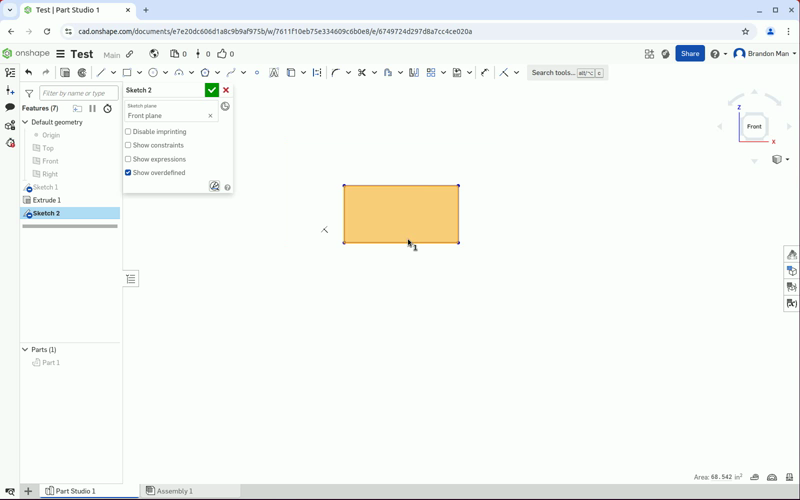
scroll(-6)
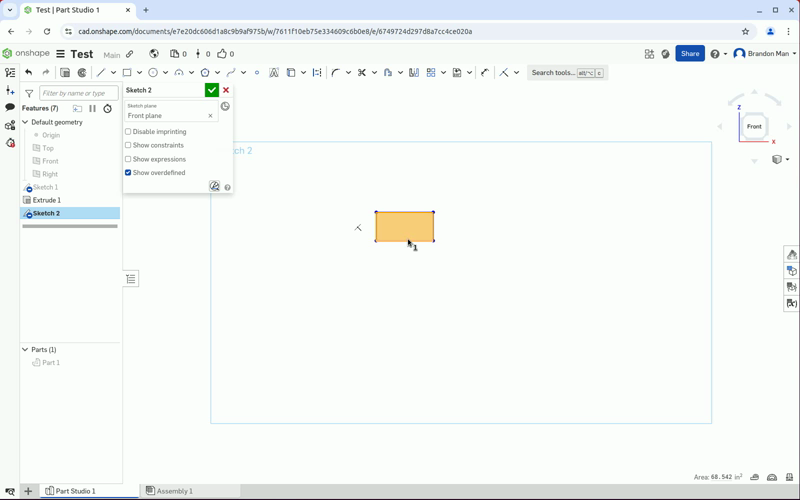
mouse_move(73, 352)
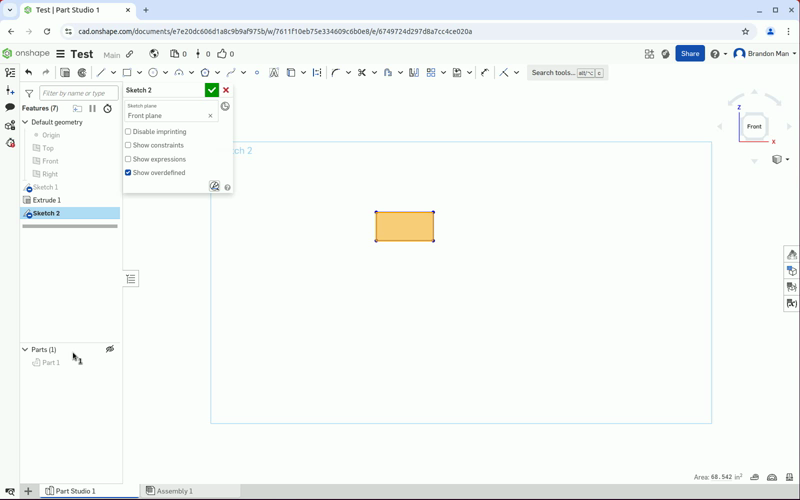
key(shift+y)
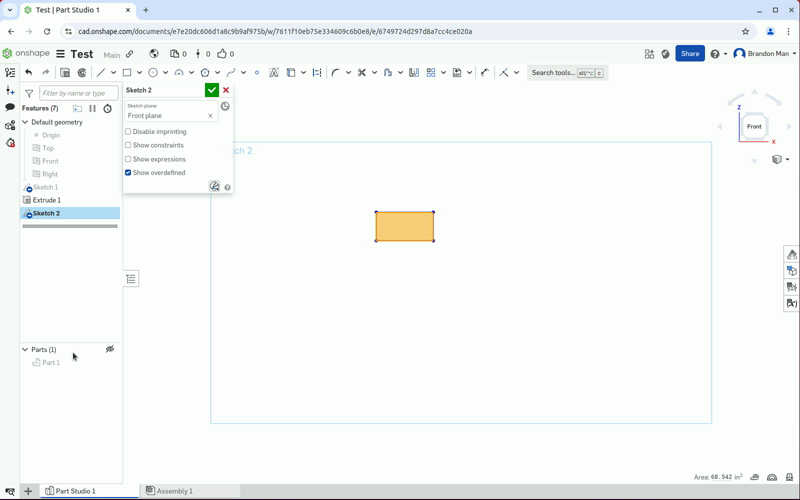
key(shift+e)
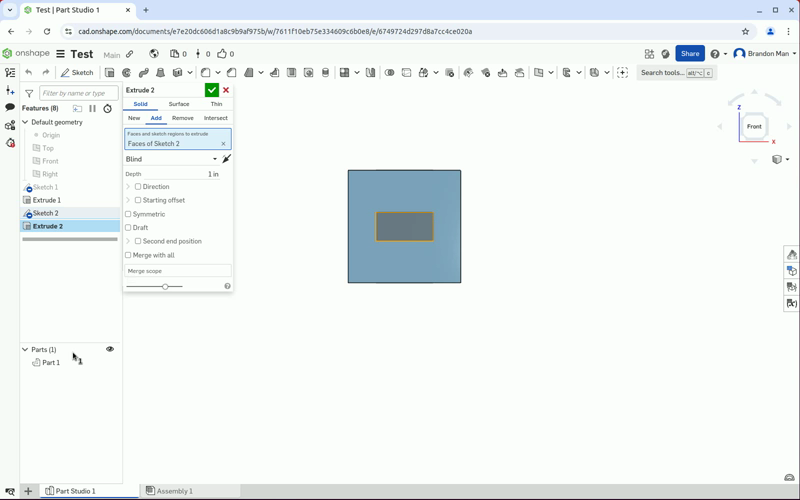
mouse_move(143, 106)
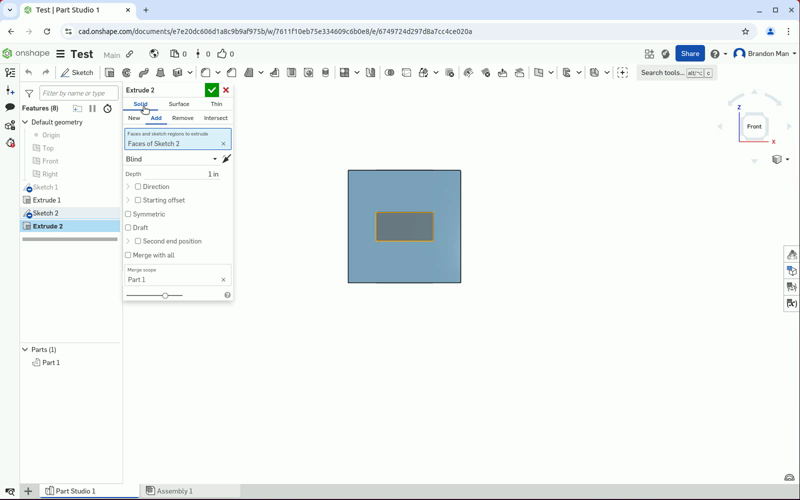
click(143, 106)
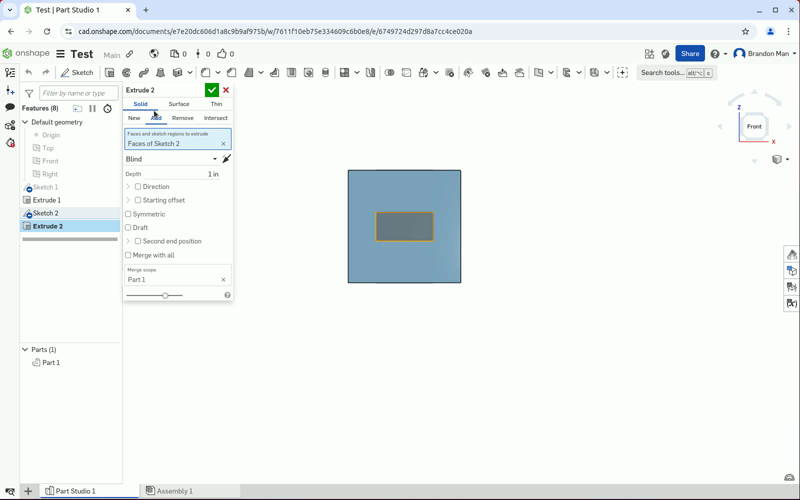
mouse_move(186, 120)
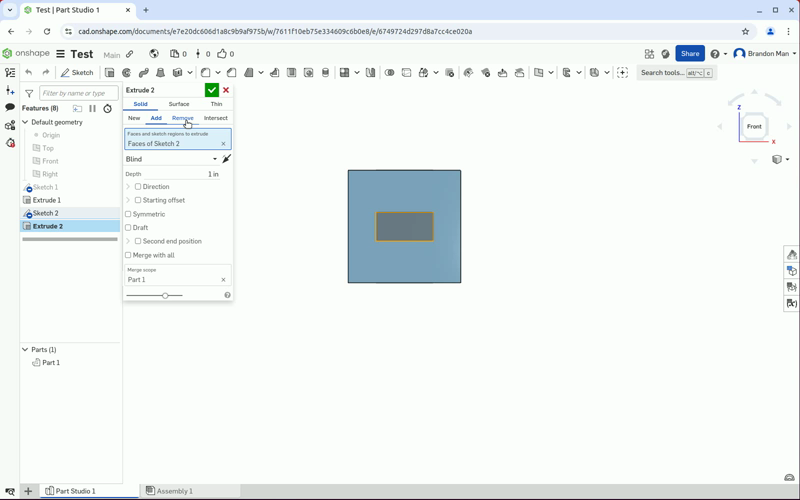
click(186, 120)
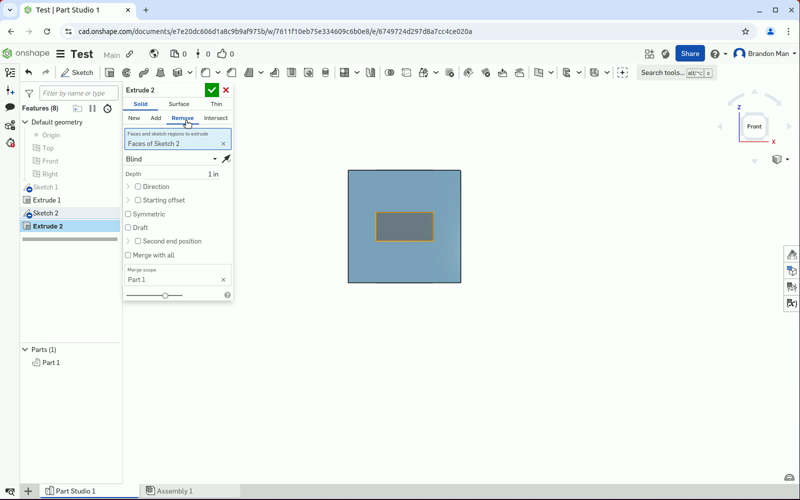
key(tab, 4)
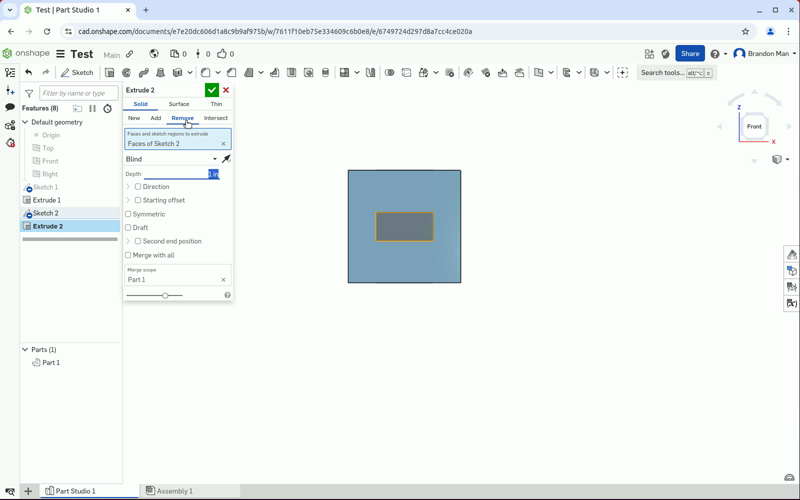
text(23.108)
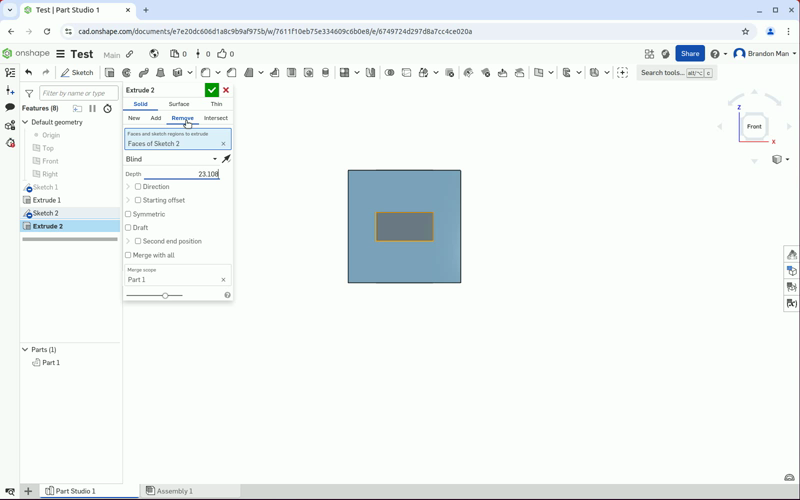
key(tab, 6)
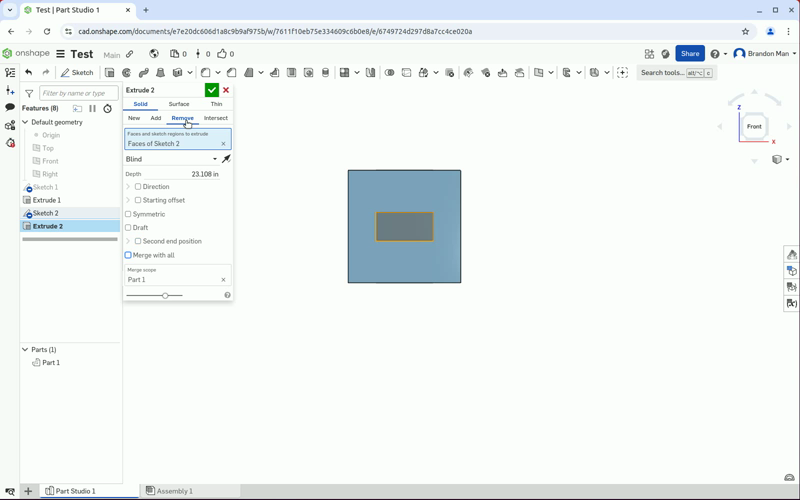
key(space)
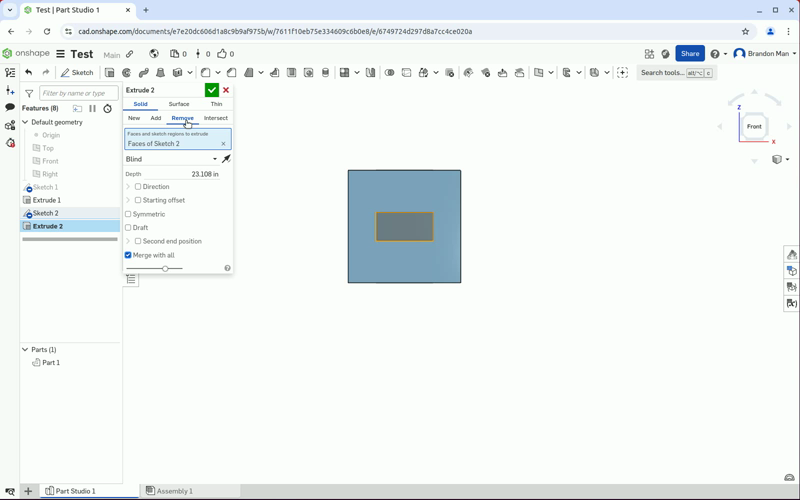
key(enter)
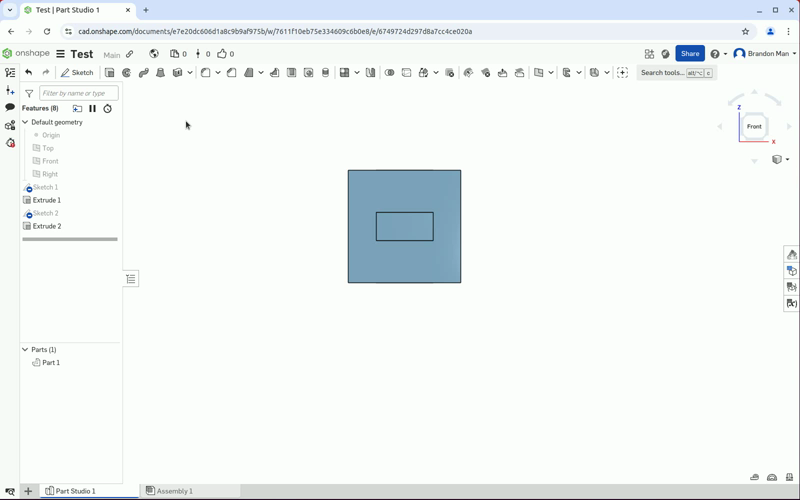
key(shift+h)
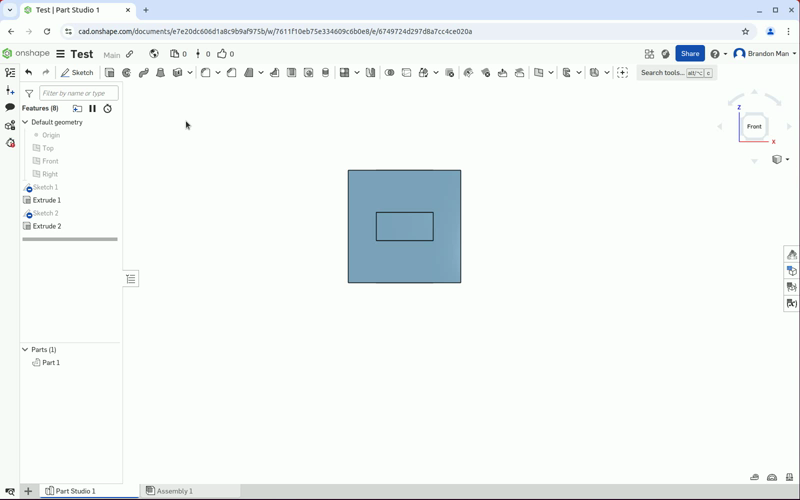
key(shift+h)
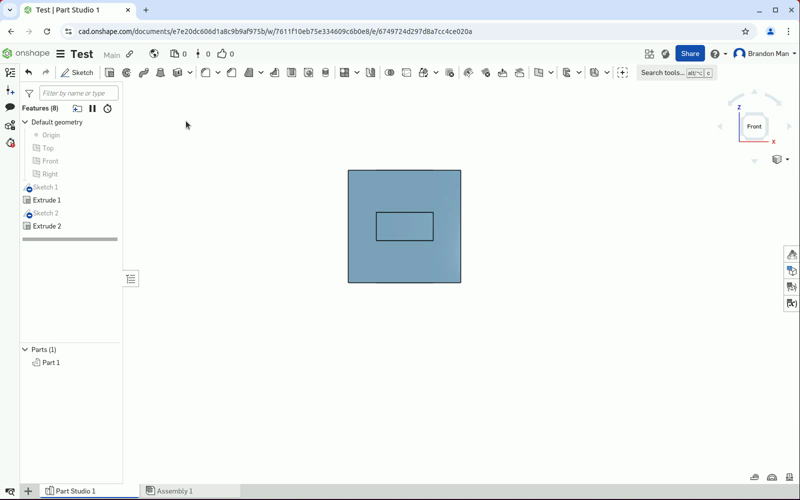
mouse_move(73, 189)
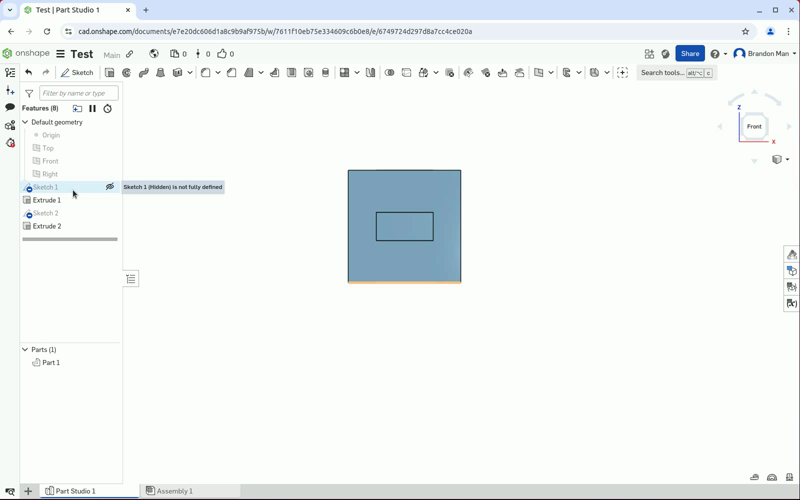
click(73, 189)
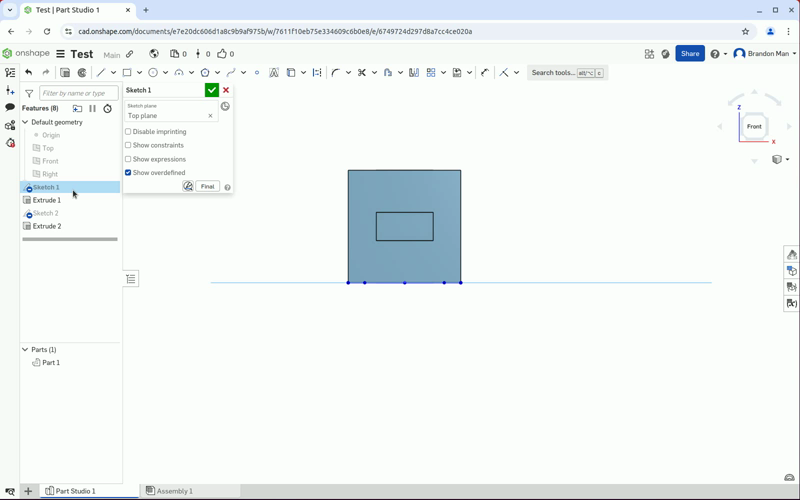
mouse_move(229, 92)
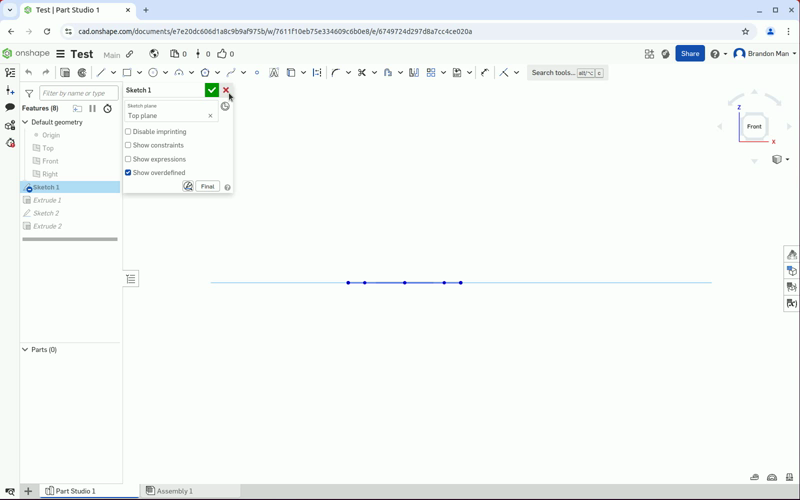
click(229, 92)
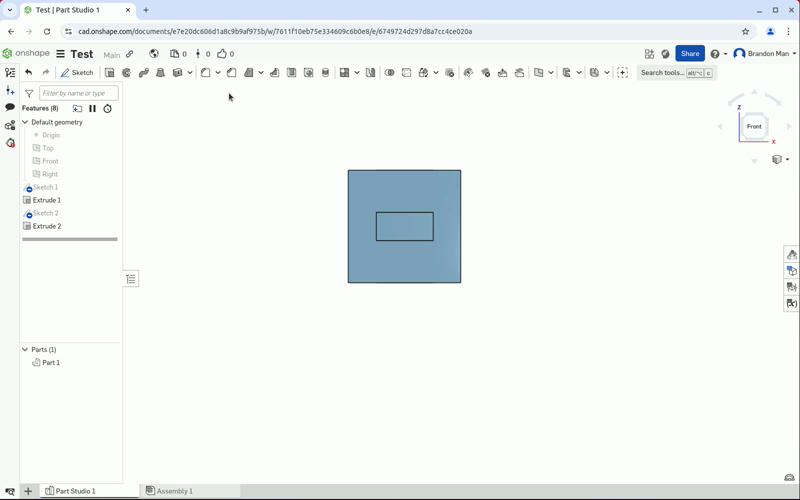
mouse_move(73, 352)
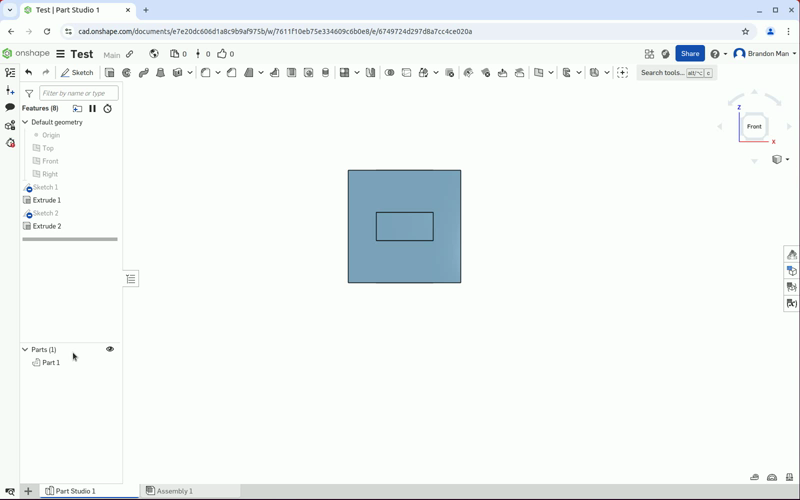
key(y)
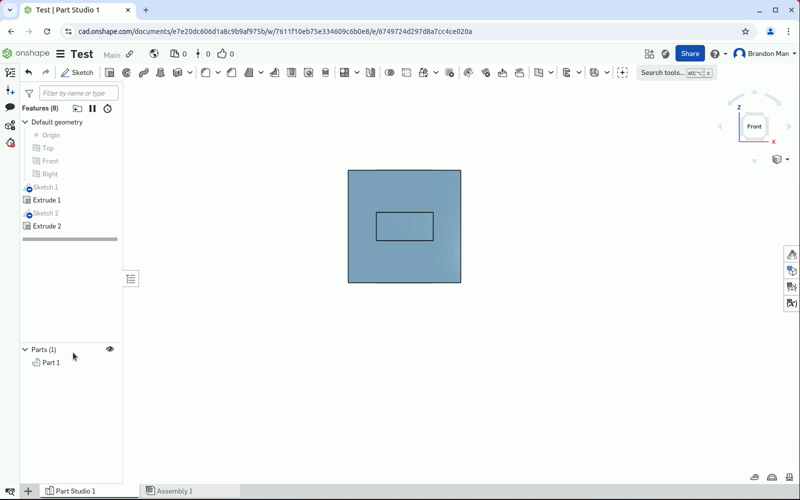
key(shift+p)
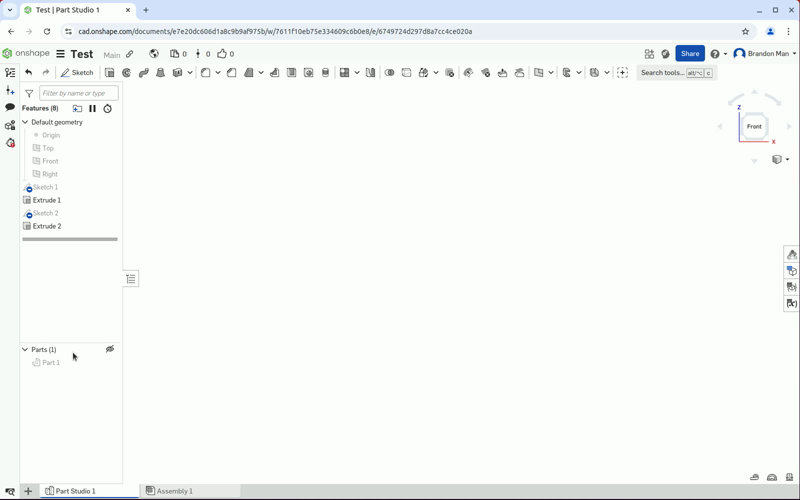
key(space)
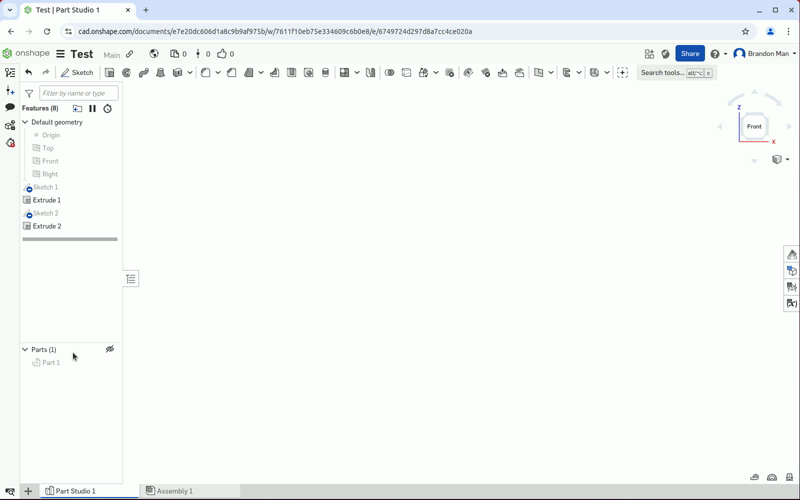
key_down(shift)
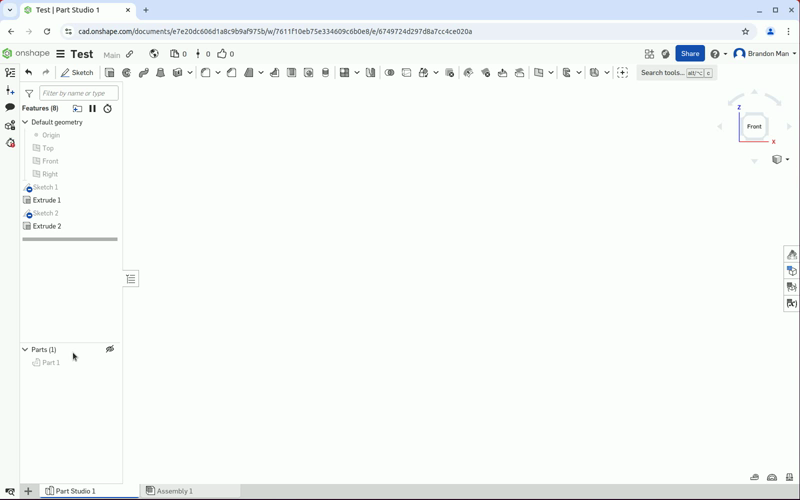
key(left)
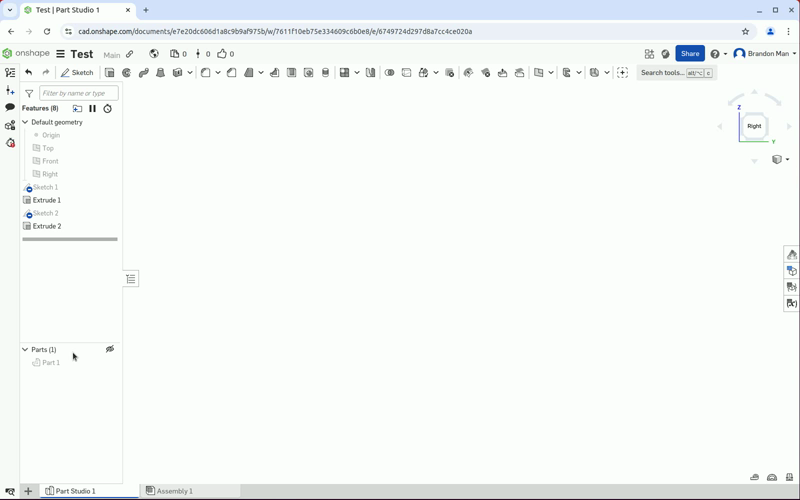
key_up(shift)
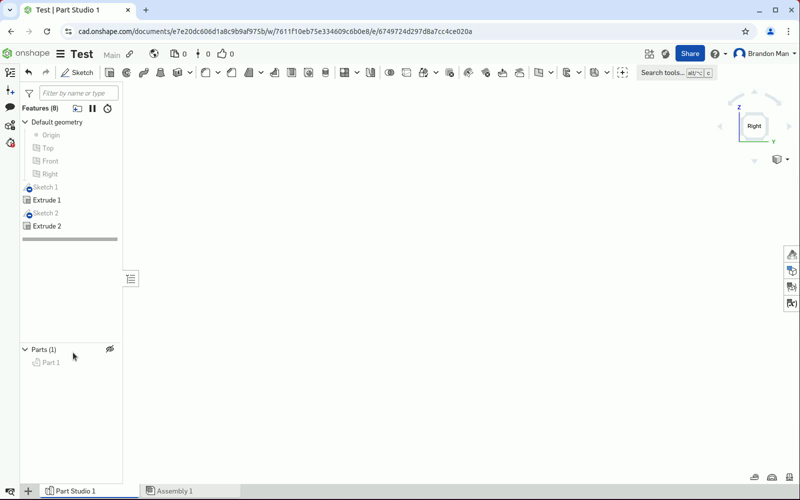
mouse_move(73, 352)
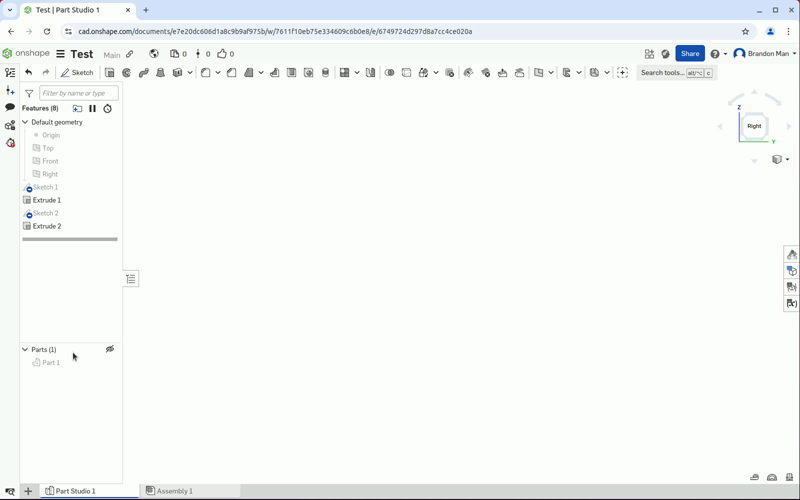
key(shift+y)
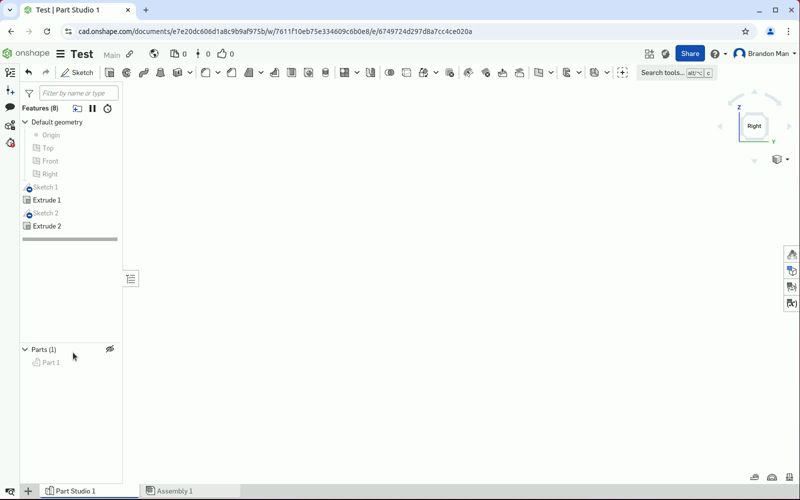
key(shift+s)
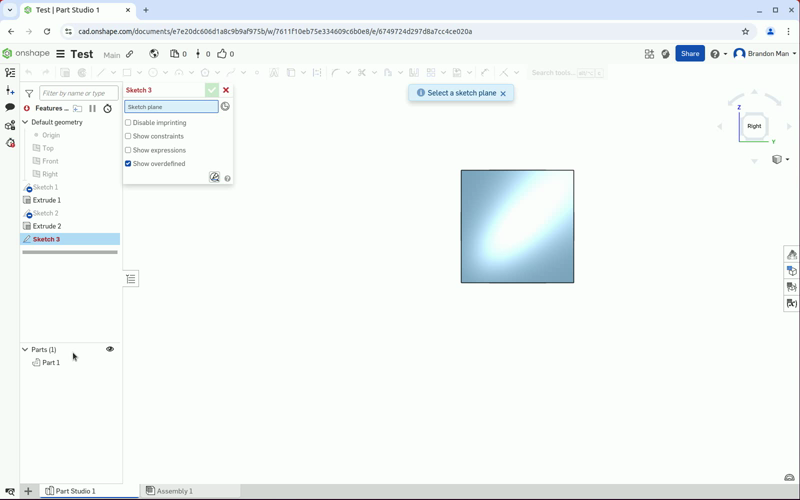
mouse_move(73, 176)
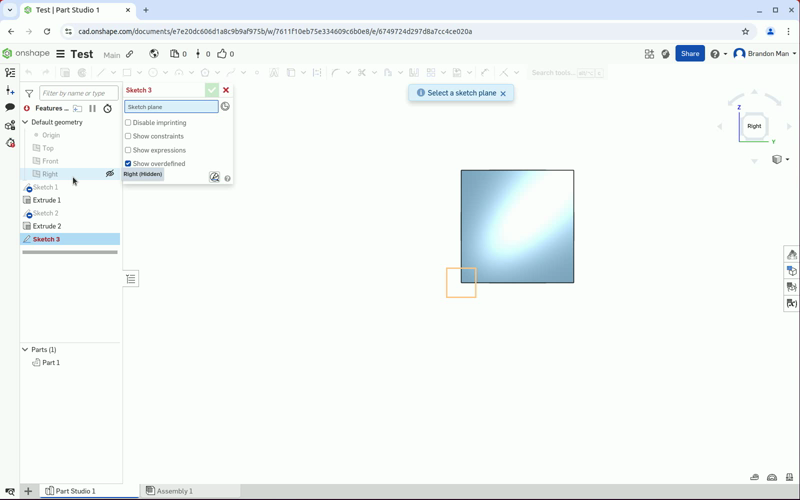
click(73, 176)
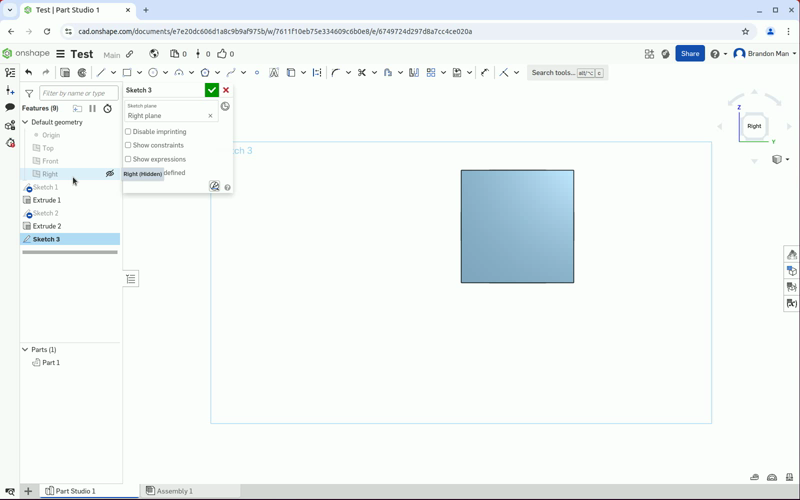
mouse_move(73, 352)
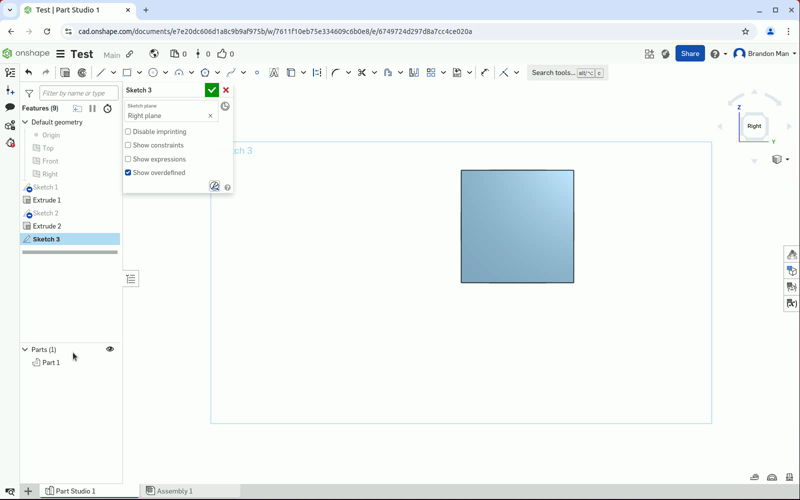
key(y)
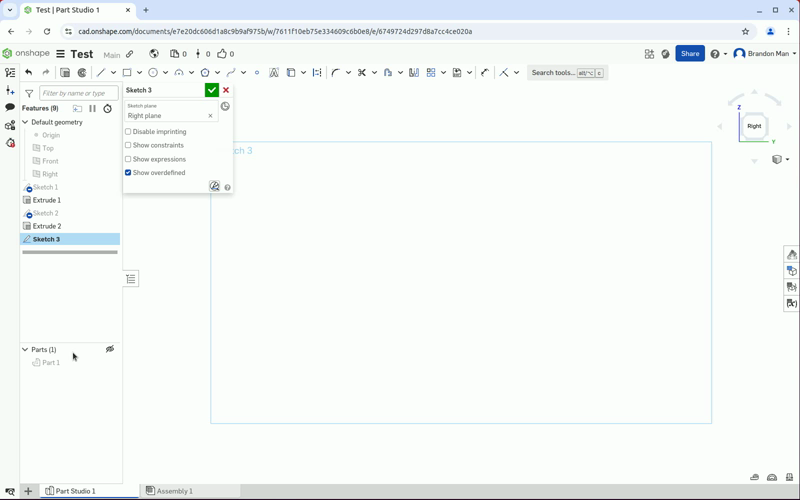
key(a)
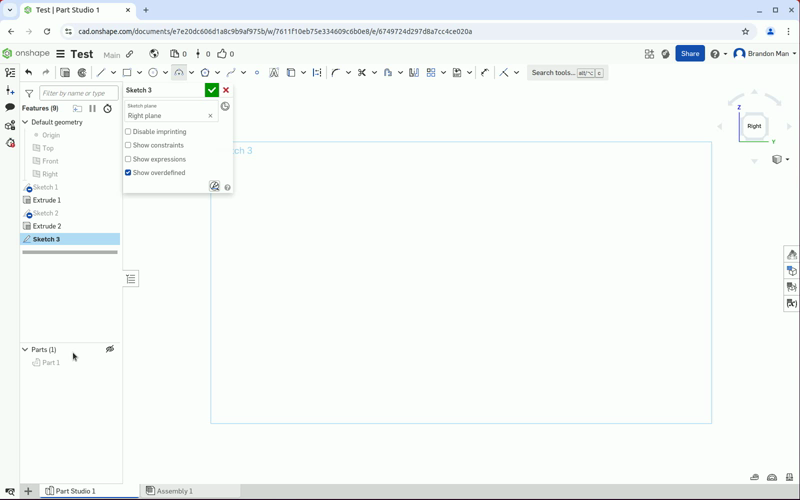
key_down(shift)
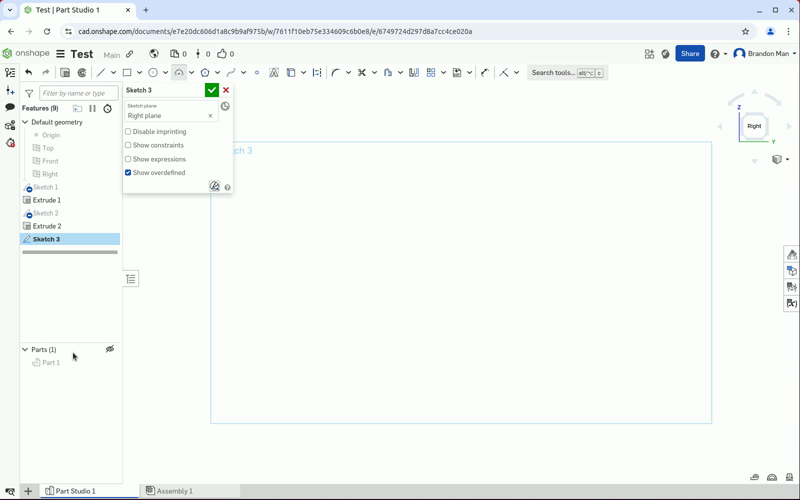
mouse_move(466, 186)
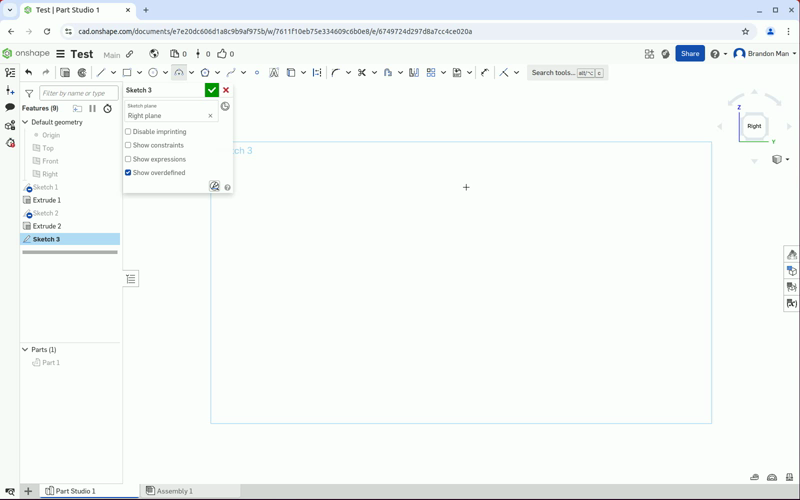
click(466, 186)
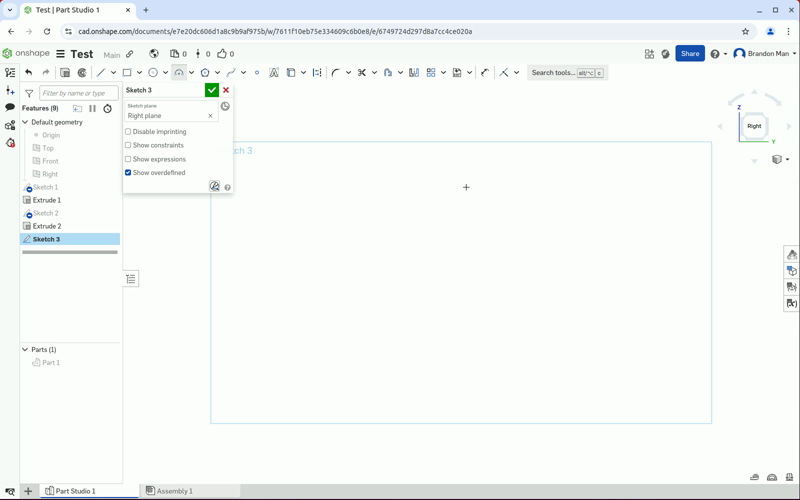
key_up(shift)
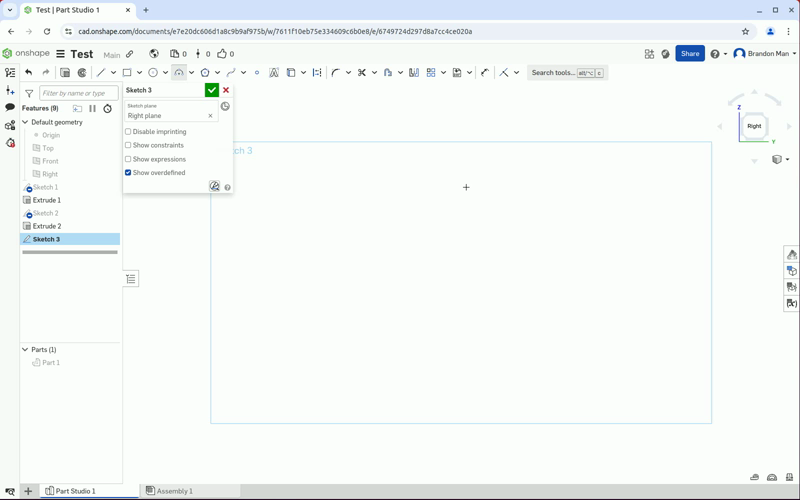
key_down(shift)
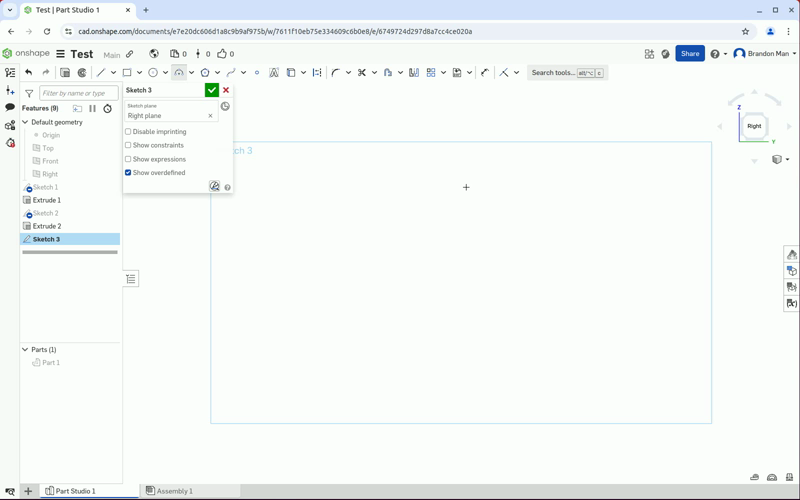
mouse_move(473, 180)
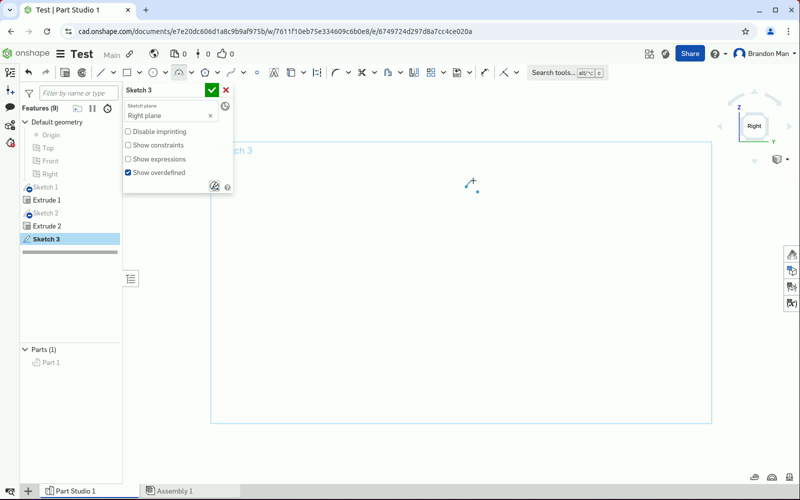
click(473, 180)
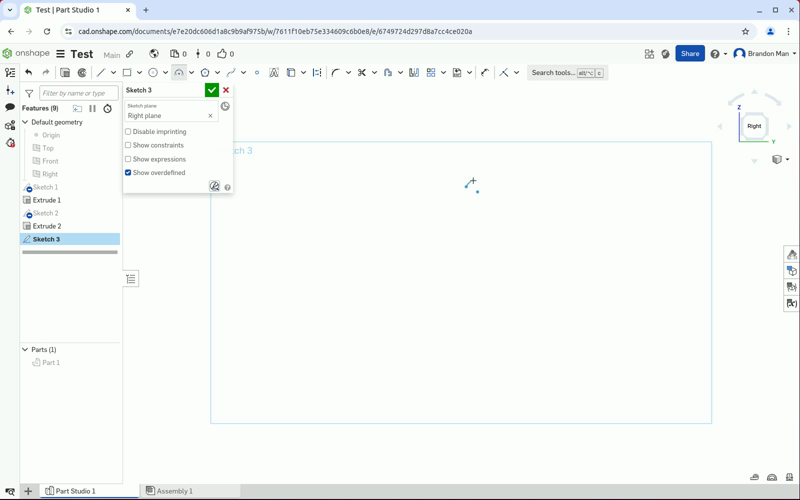
mouse_move(477, 191)
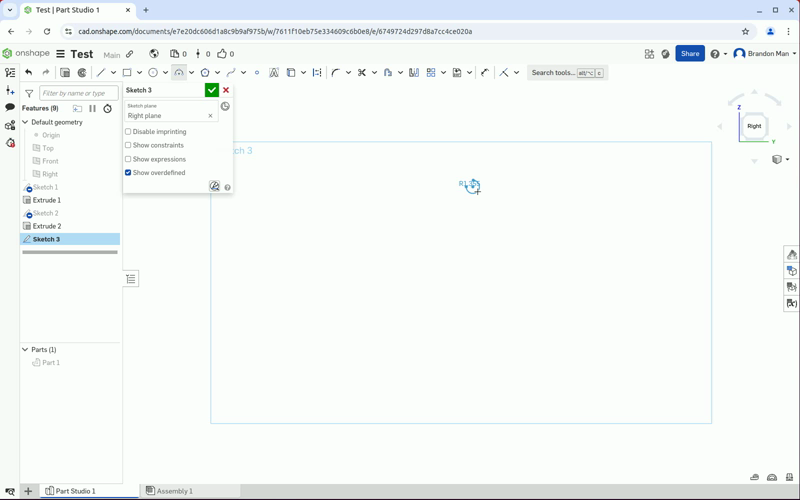
click(477, 191)
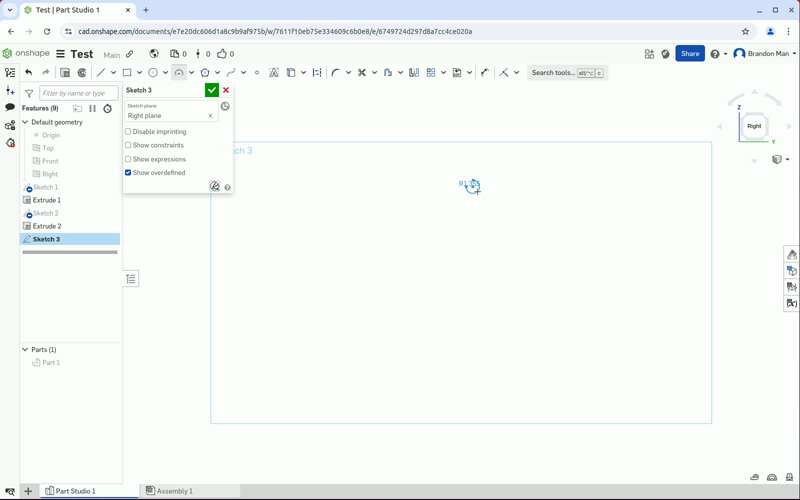
key_up(shift)
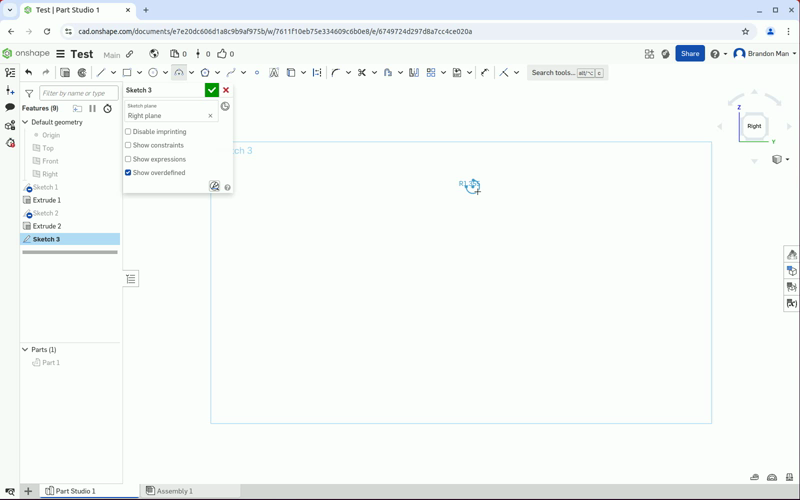
key(esc)
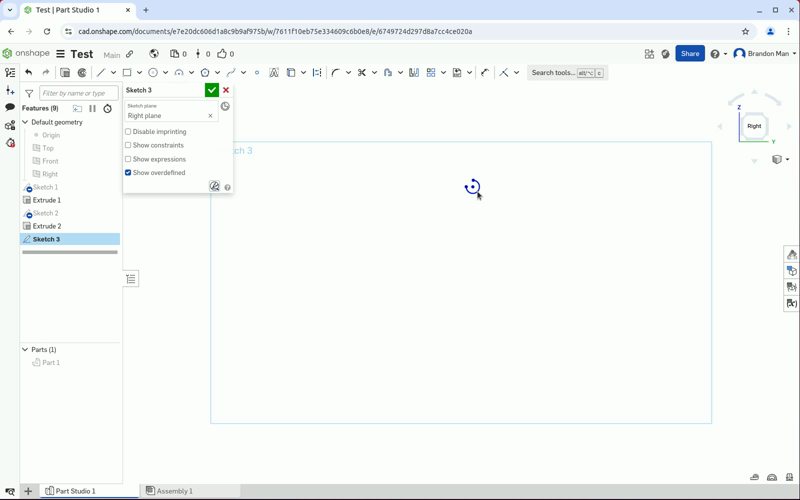
key(l)
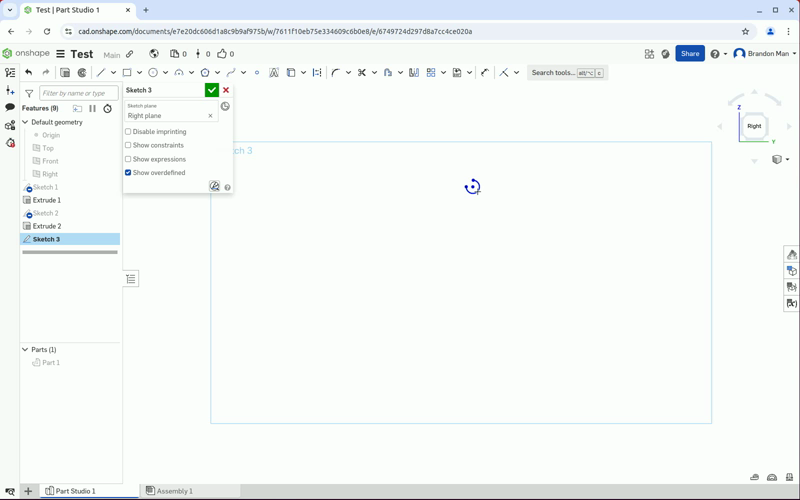
mouse_move(473, 180)
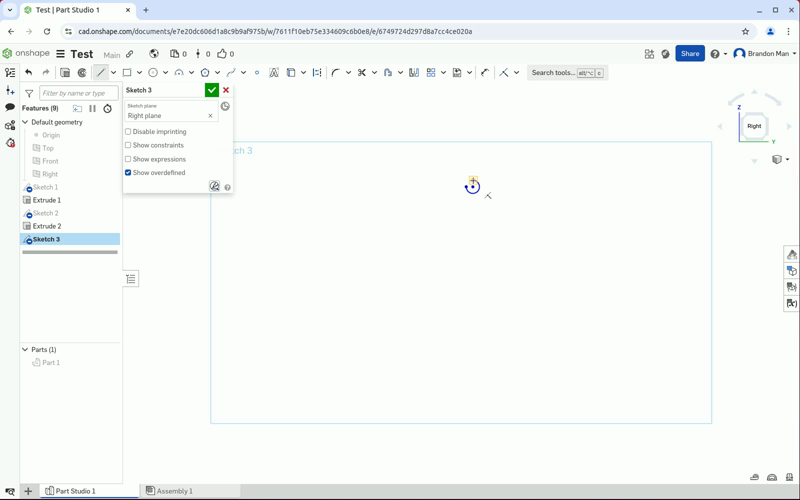
click(473, 180)
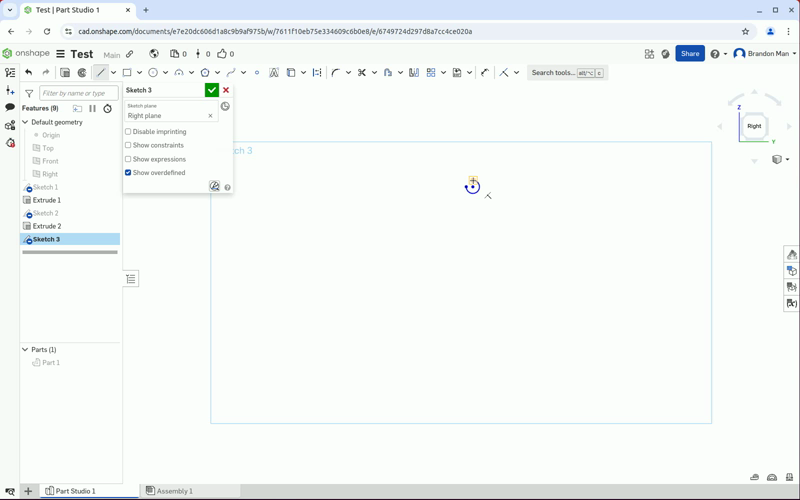
key_down(shift)
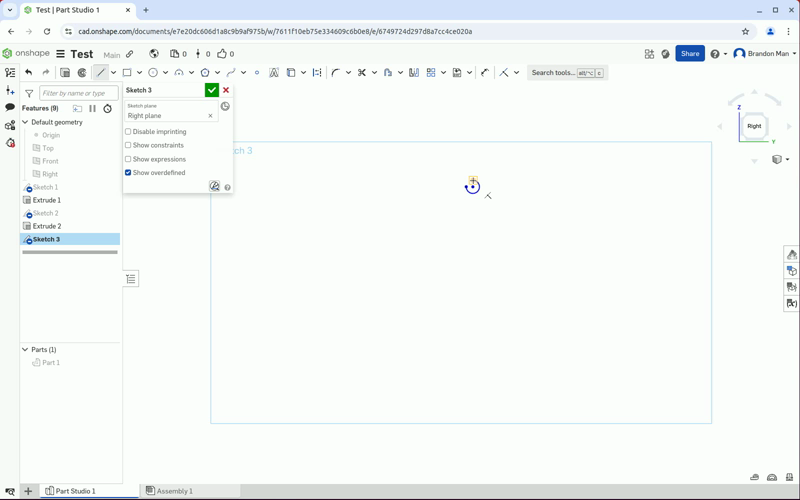
mouse_move(503, 180)
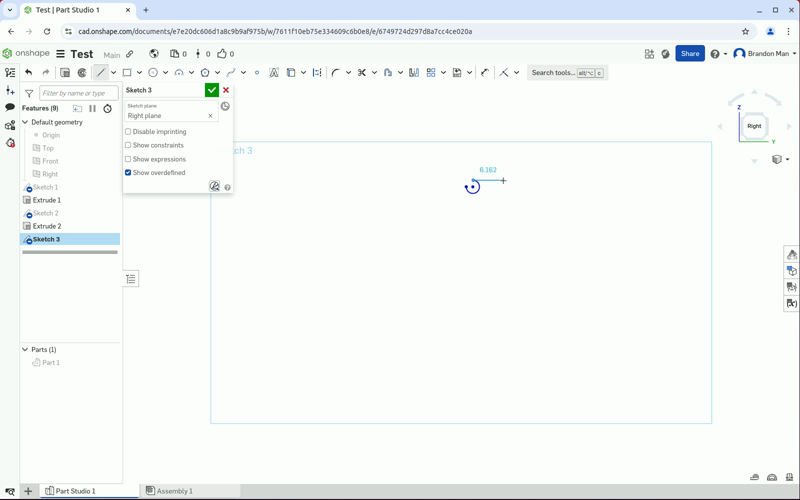
mouse_move(473, 186)
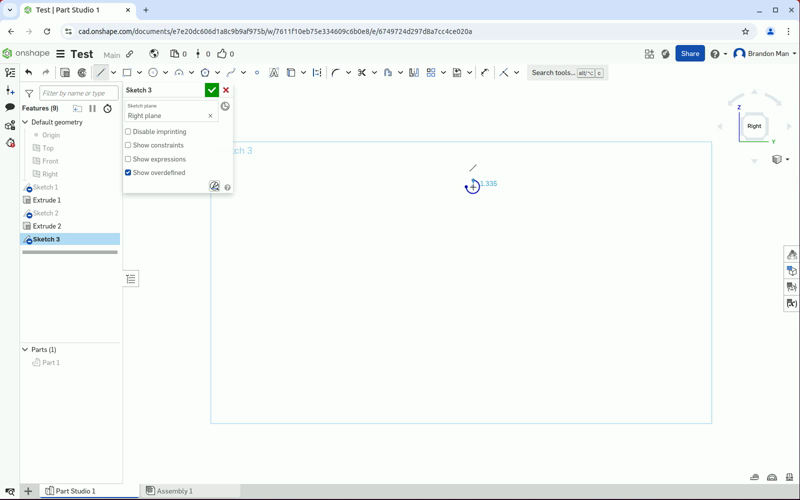
scroll(6)
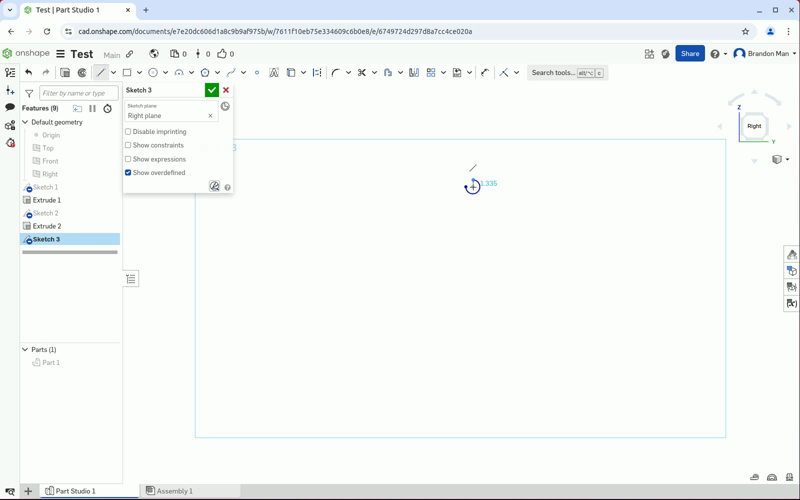
scroll(6)
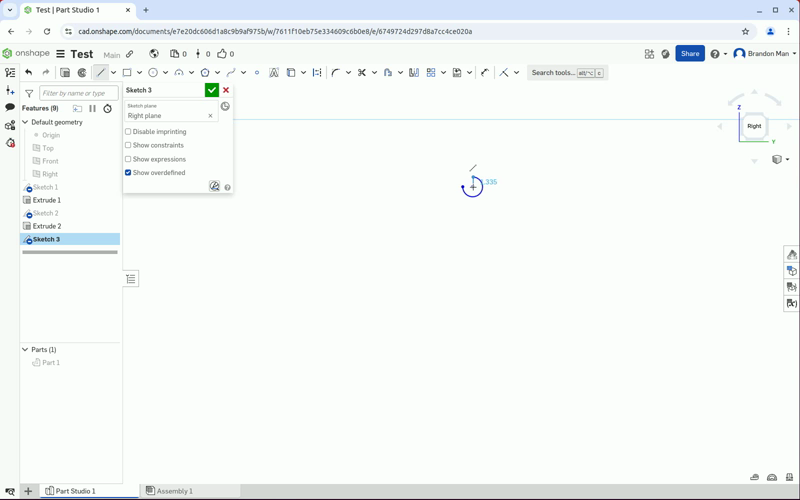
scroll(6)
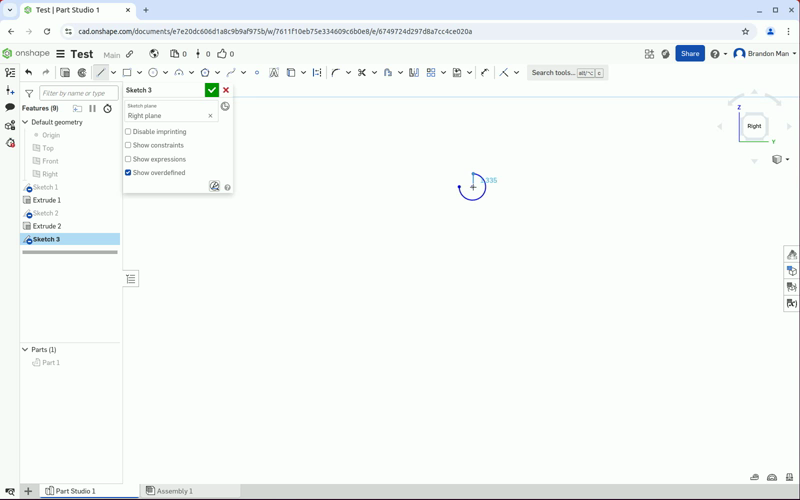
scroll(6)
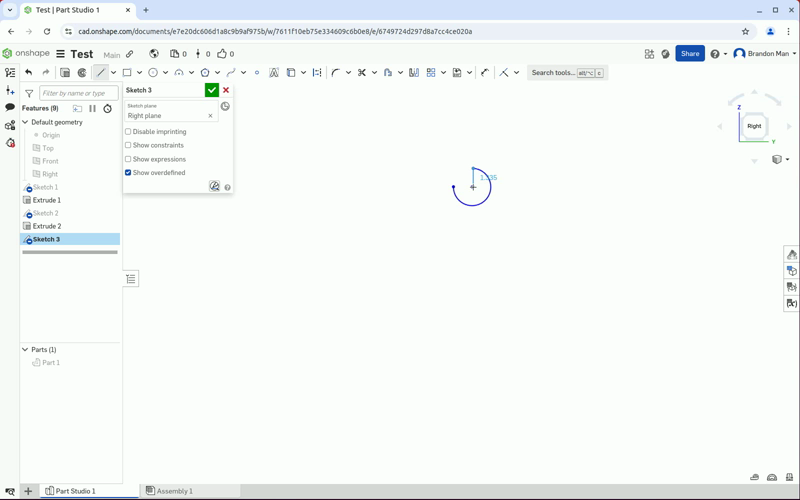
scroll(6)
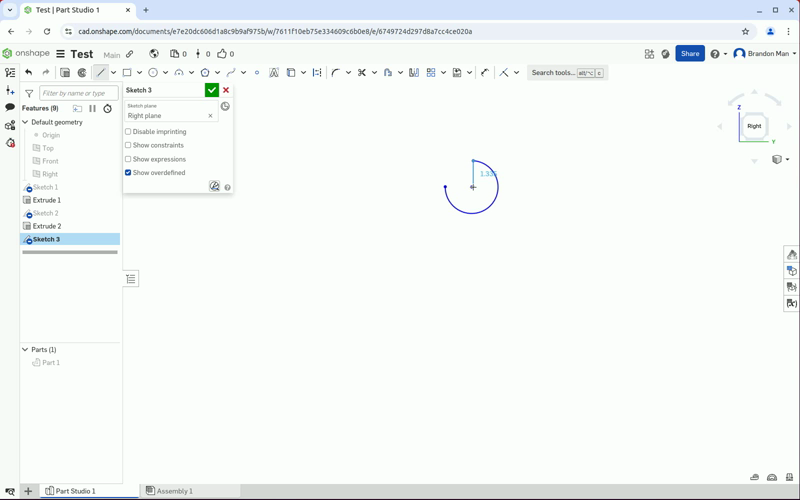
scroll(6)
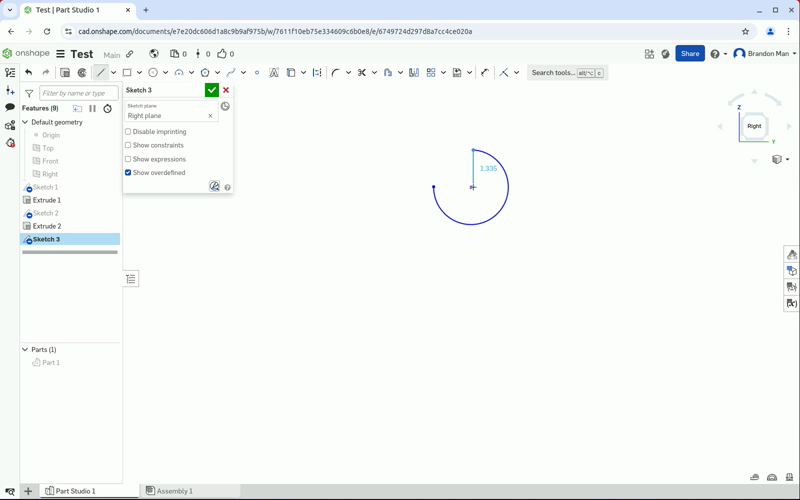
scroll(6)
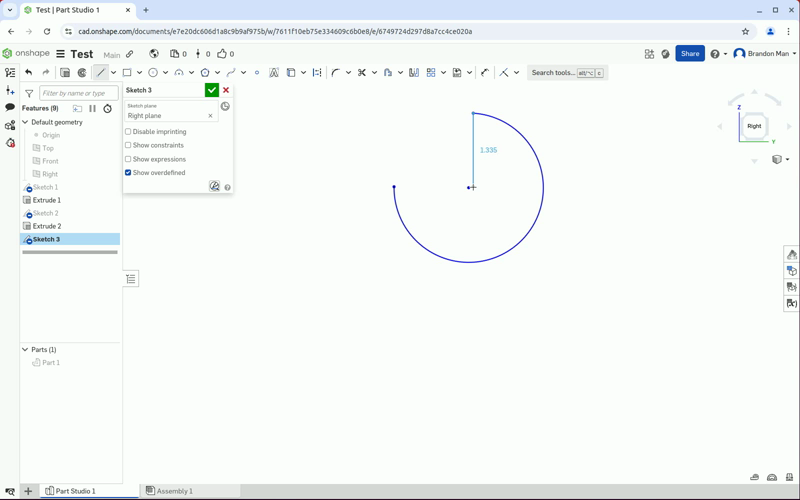
click(473, 186)
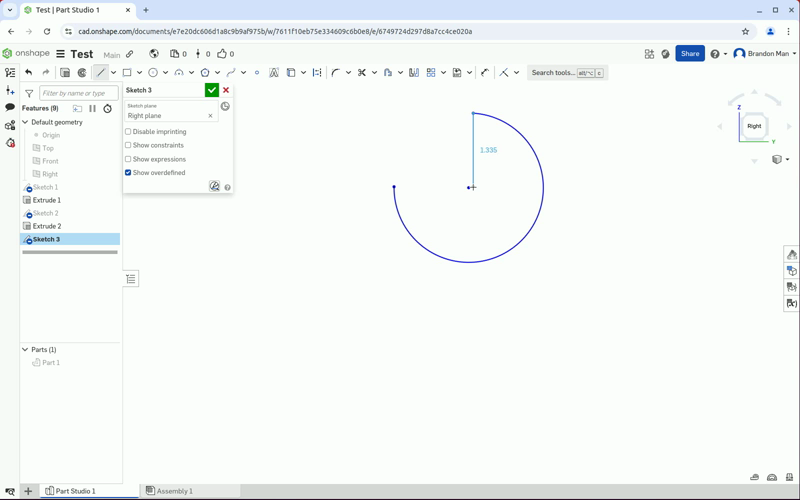
scroll(-6)
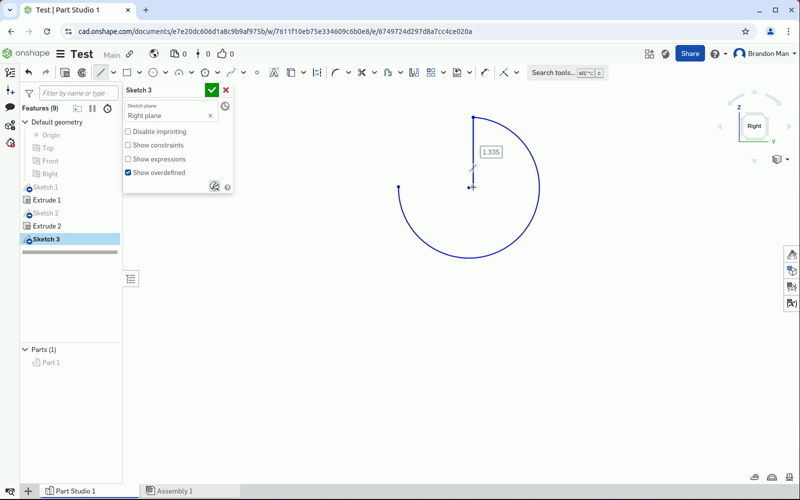
scroll(-6)
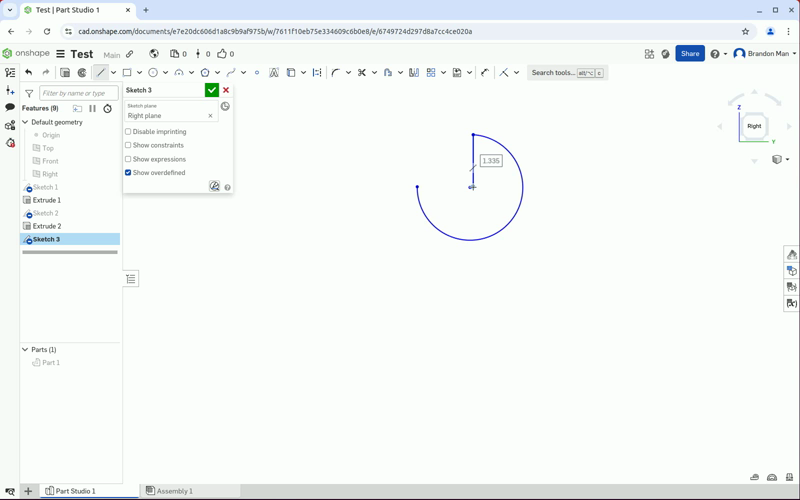
scroll(-6)
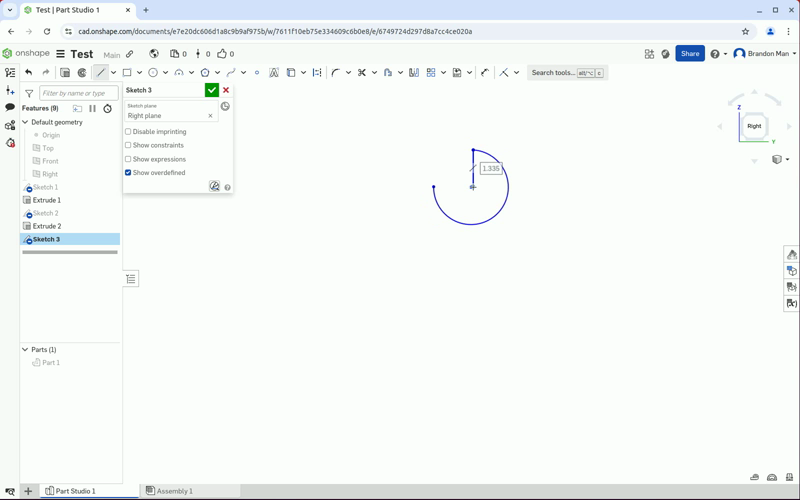
scroll(-6)
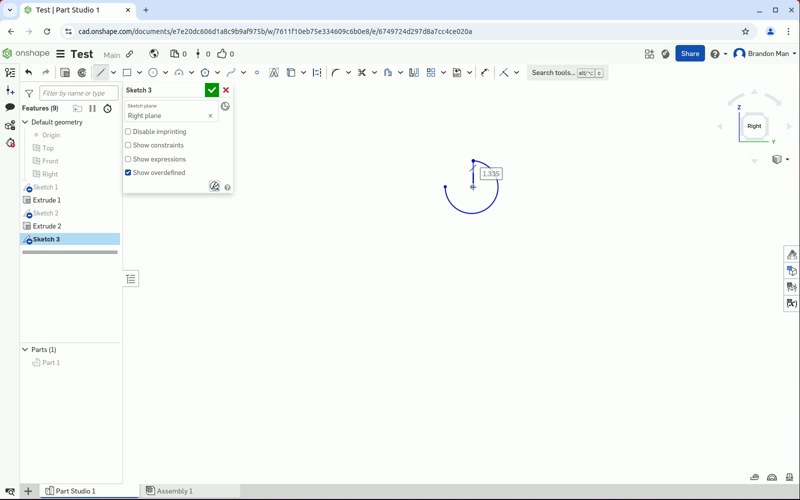
scroll(-6)
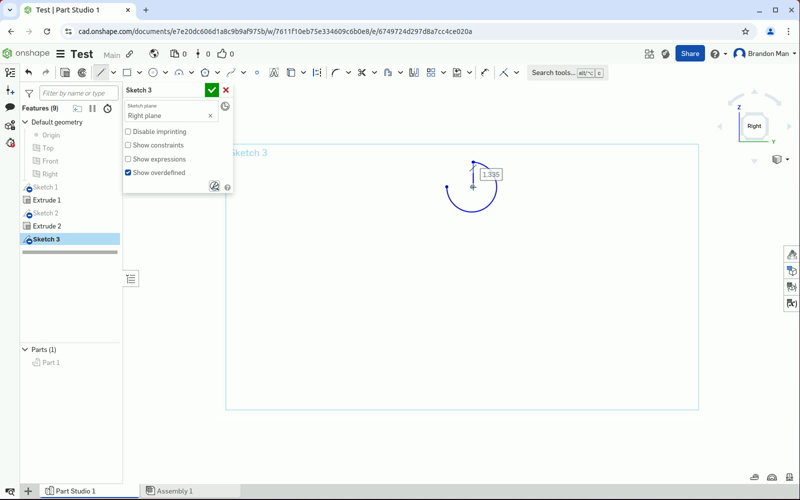
scroll(-6)
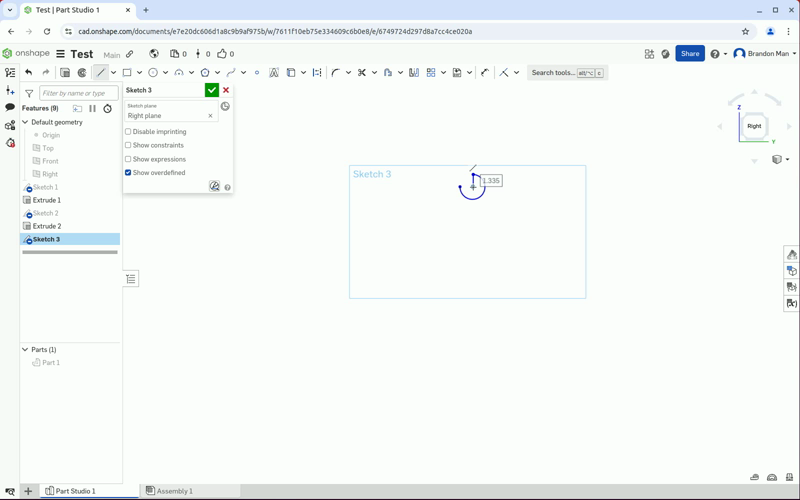
scroll(-6)
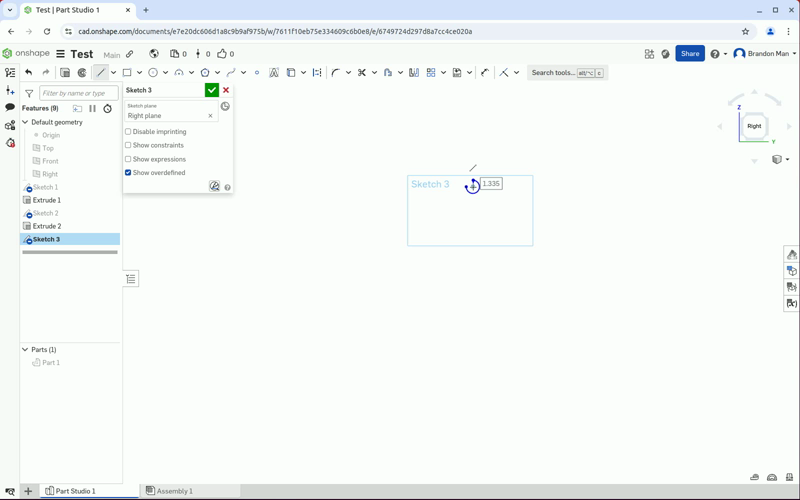
key_up(shift)
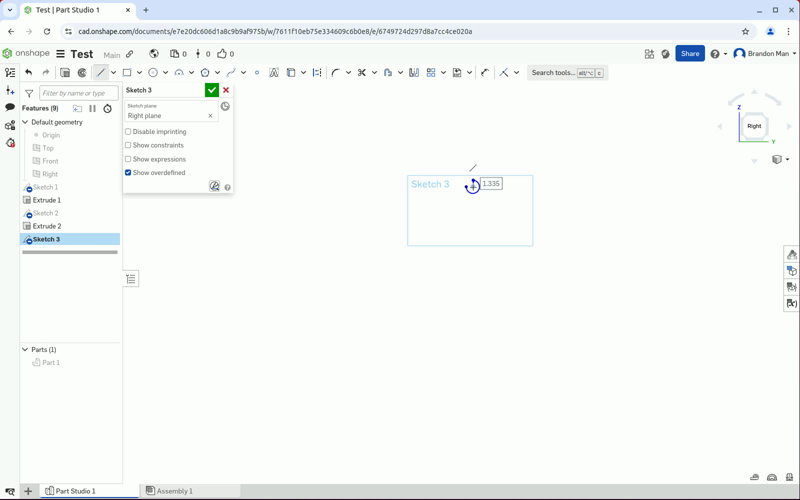
mouse_move(503, 186)
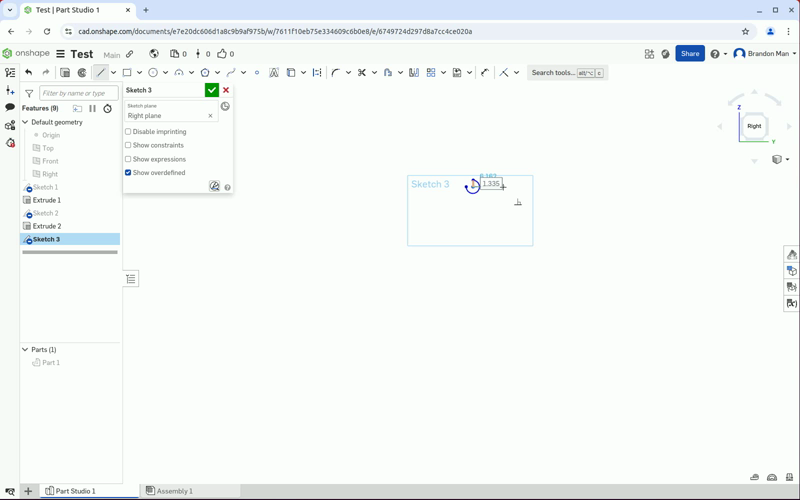
key_down(shift)
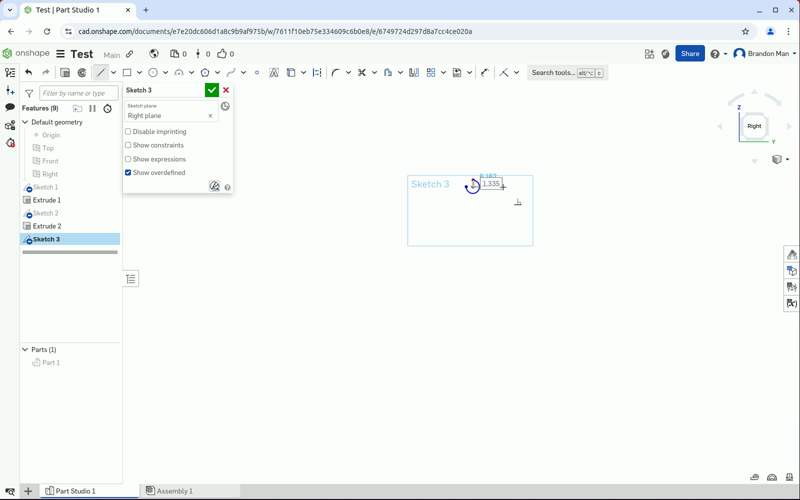
mouse_move(466, 186)
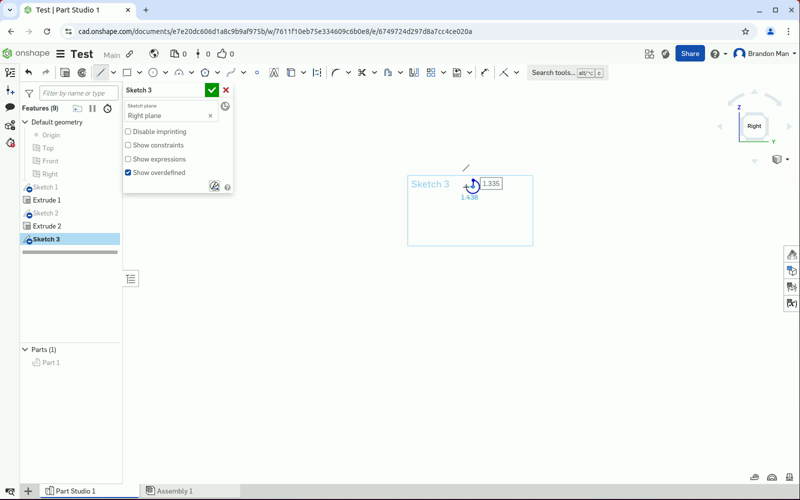
scroll(6)
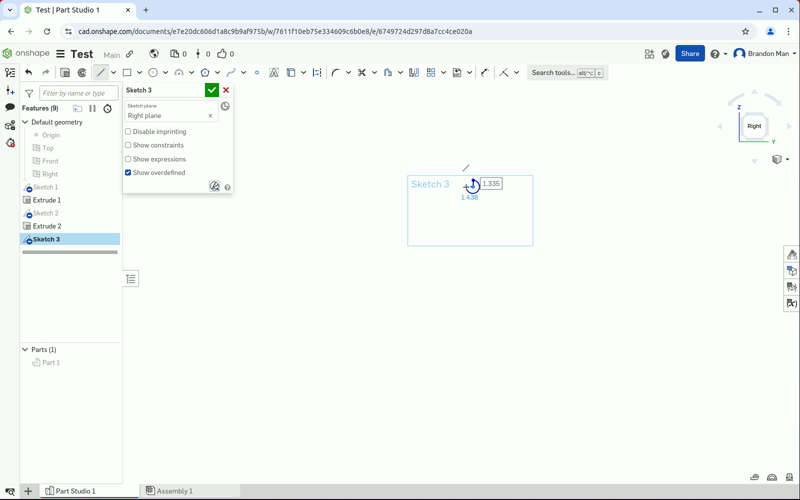
scroll(6)
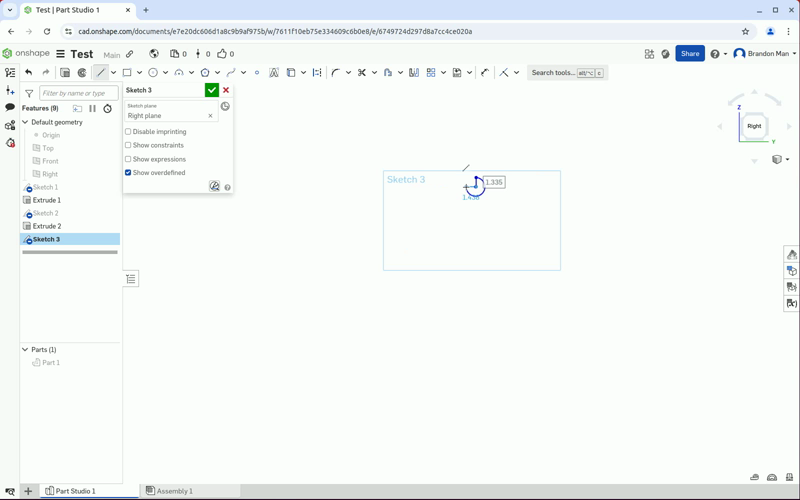
scroll(6)
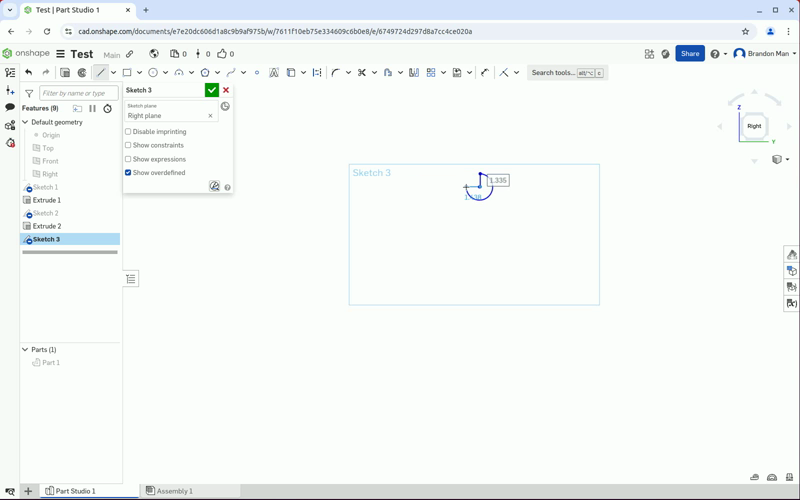
scroll(6)
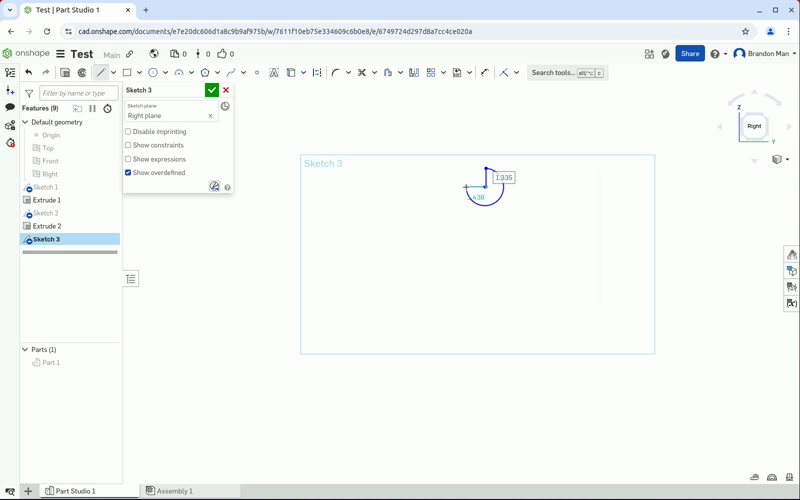
scroll(6)
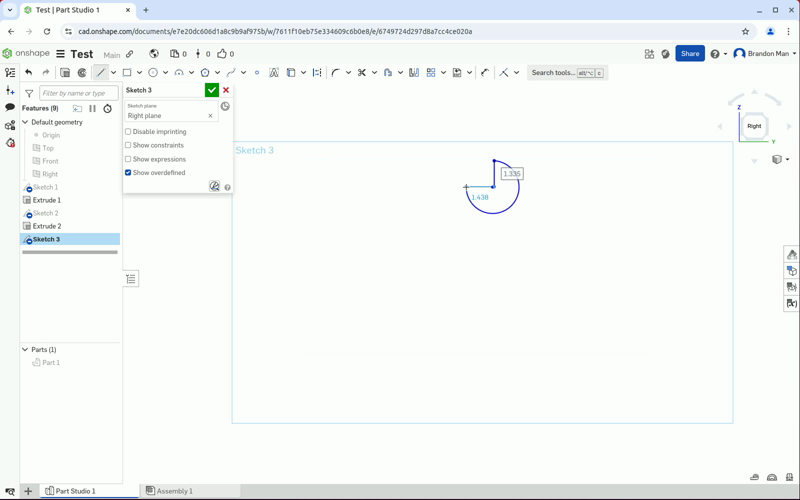
scroll(6)
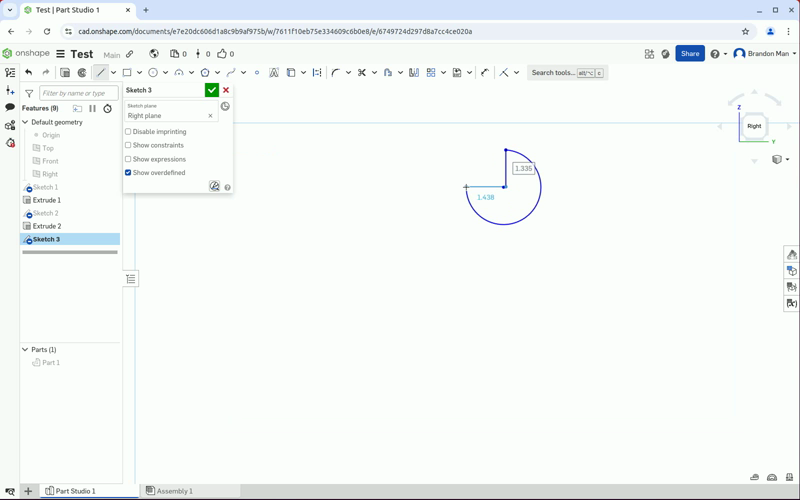
scroll(6)
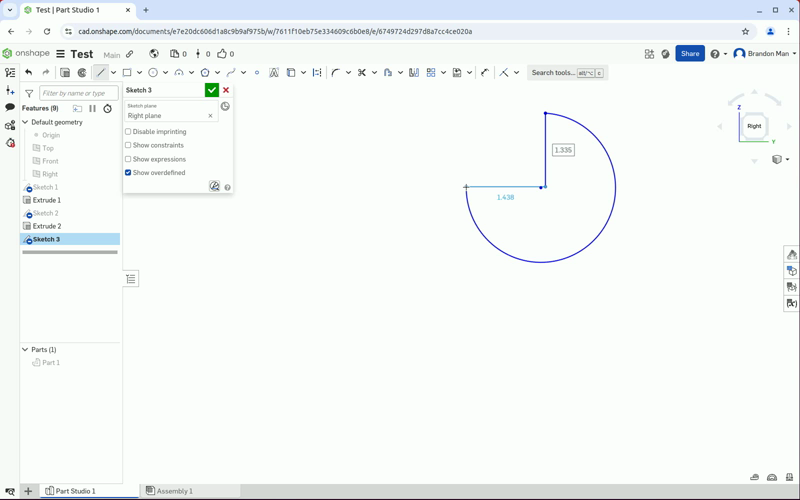
key_up(shift)
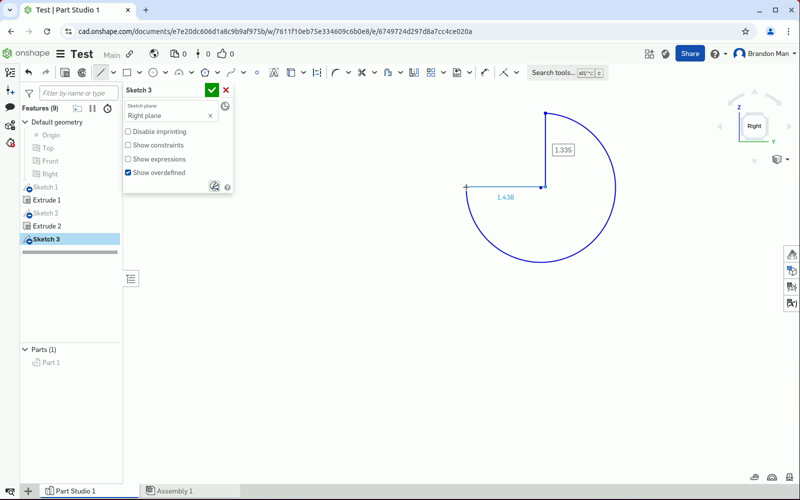
click(466, 186)
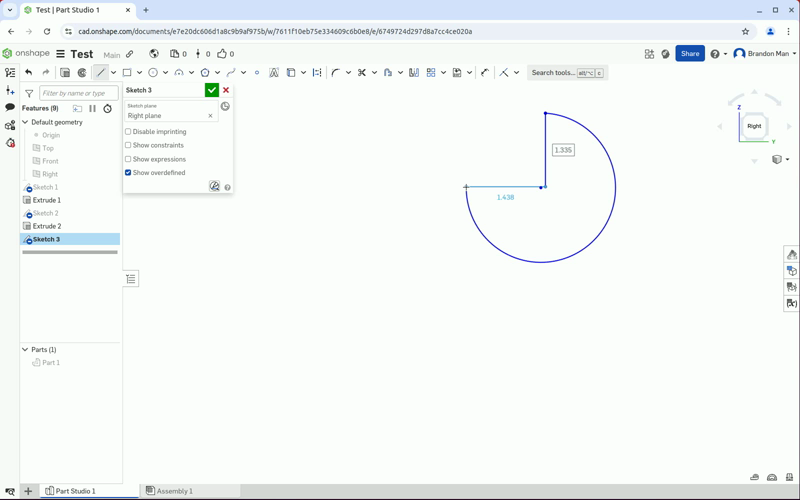
scroll(-6)
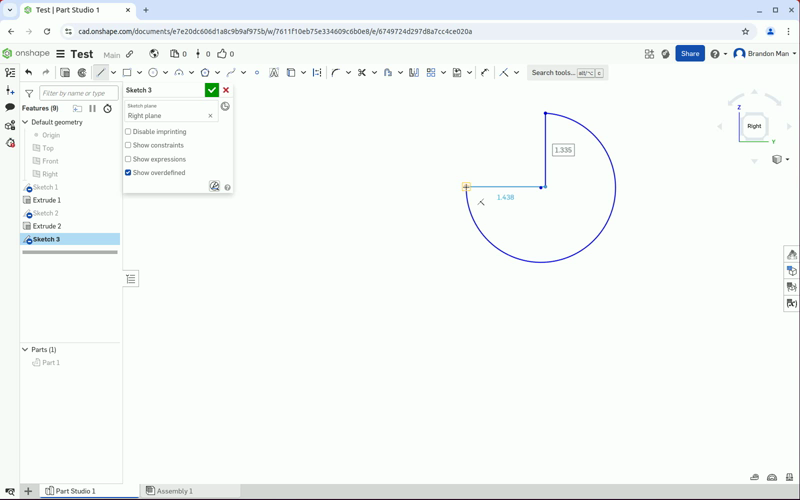
scroll(-6)
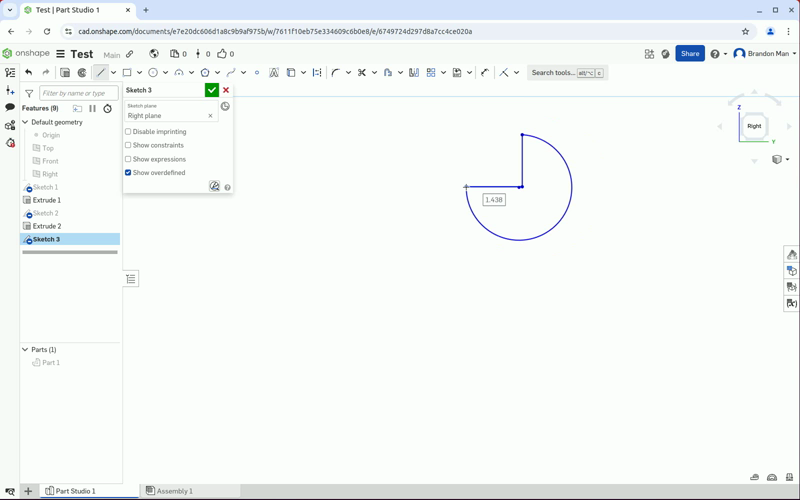
scroll(-6)
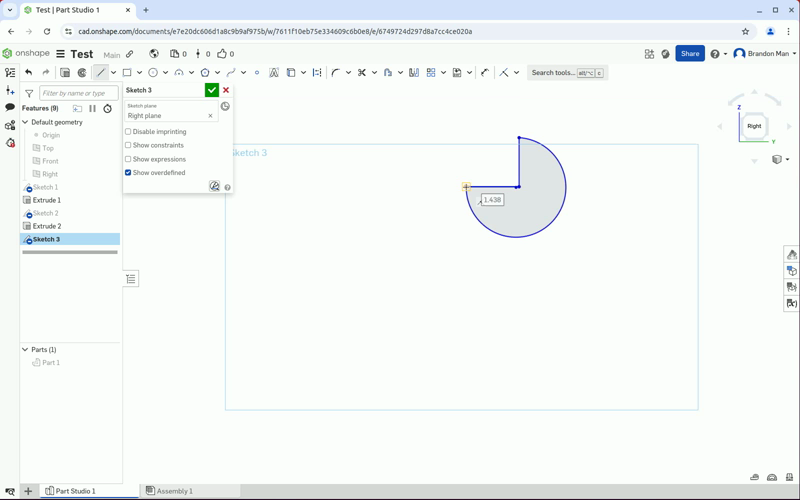
scroll(-6)
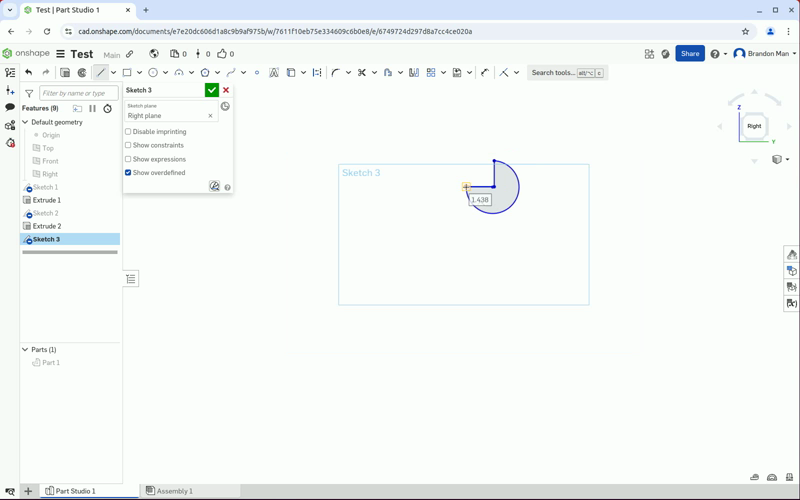
scroll(-6)
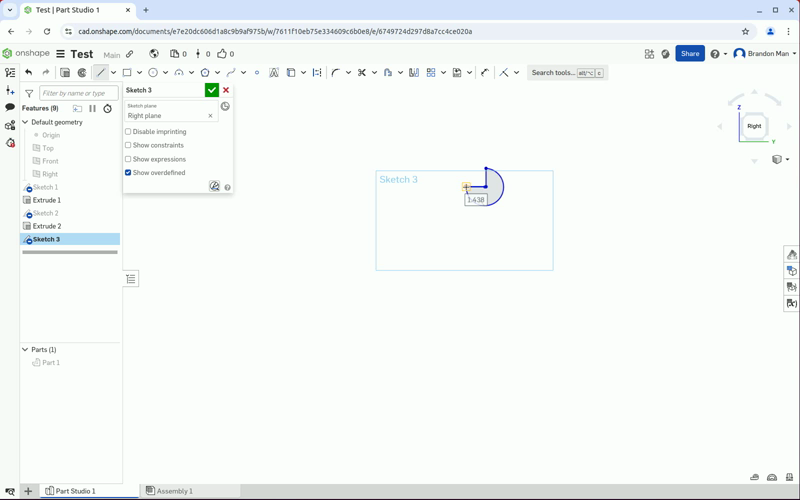
scroll(-6)
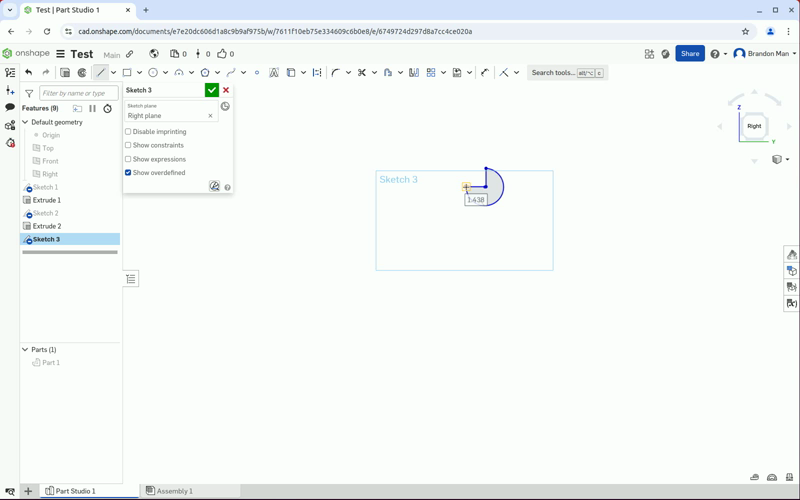
scroll(-6)
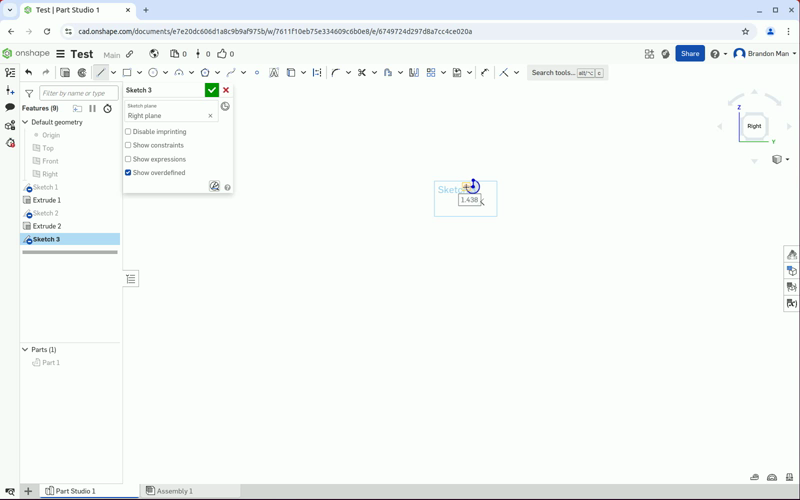
key(esc)
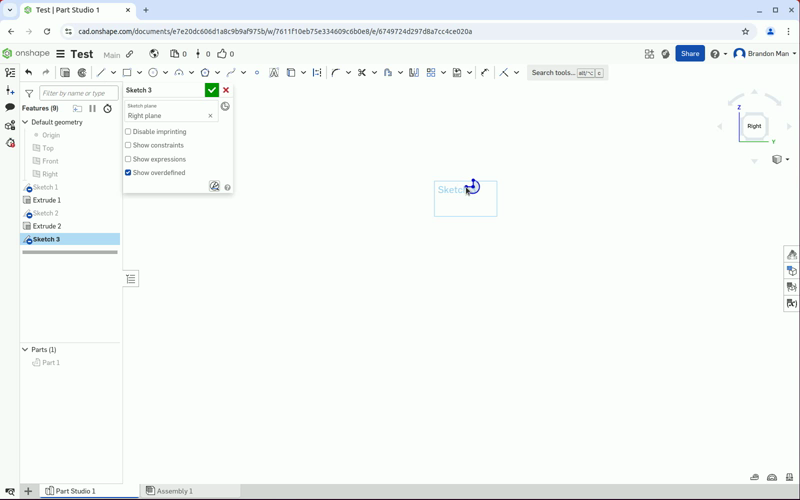
mouse_move(476, 186)
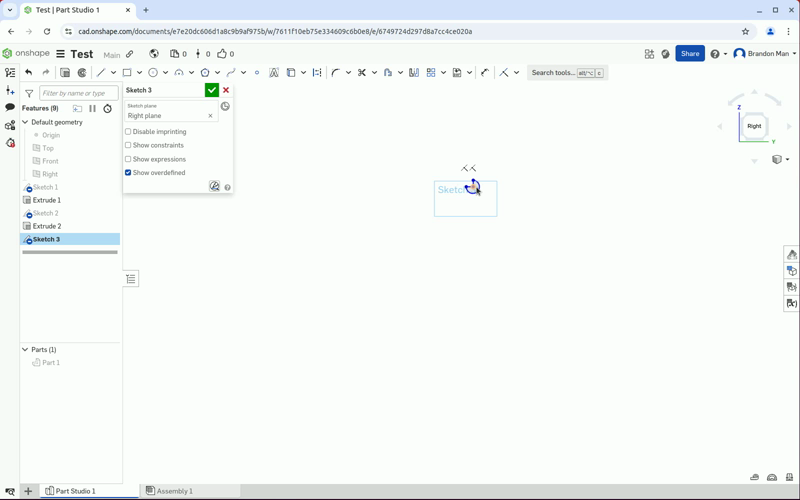
scroll(6)
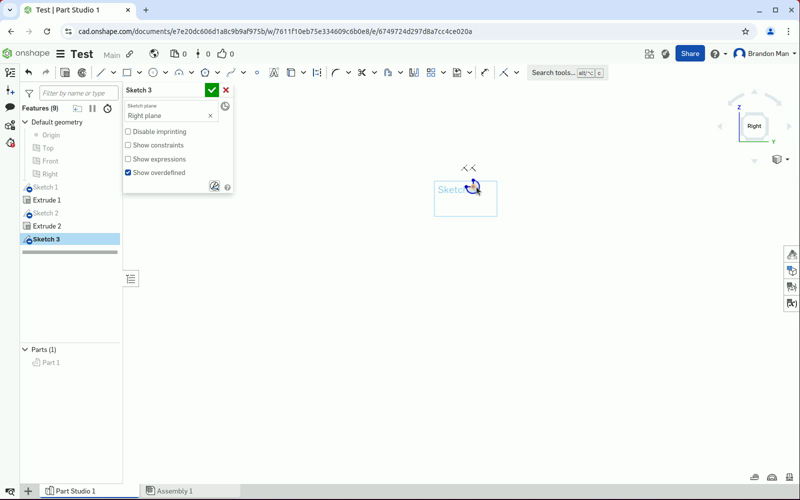
scroll(6)
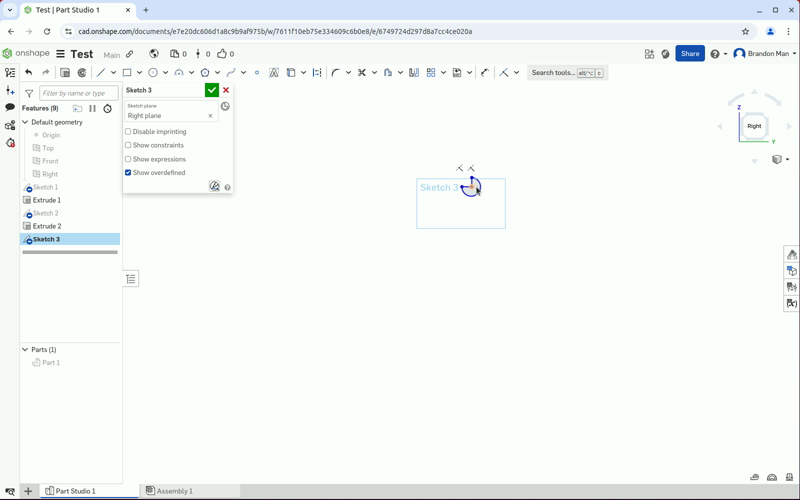
scroll(6)
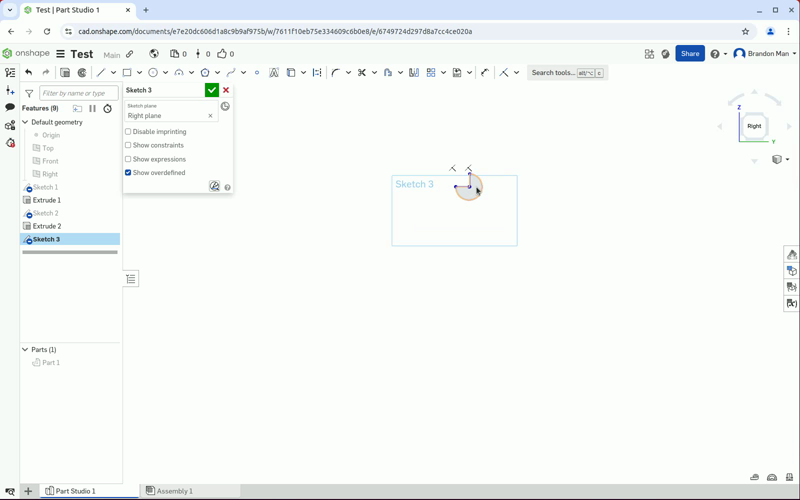
scroll(6)
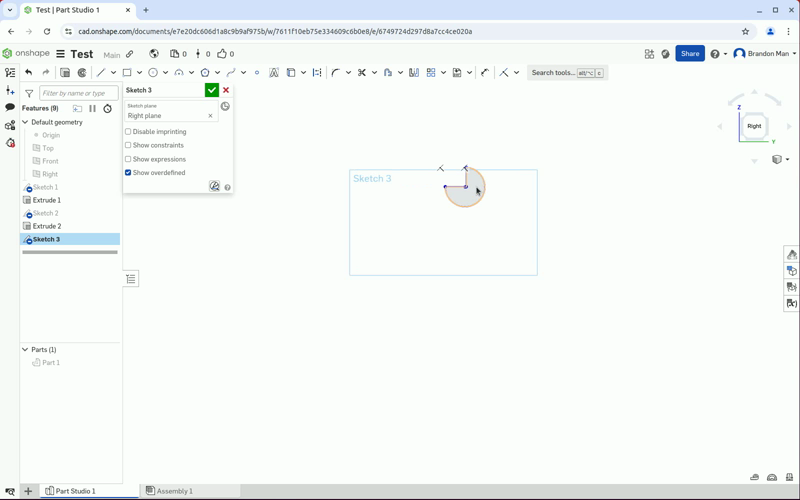
scroll(6)
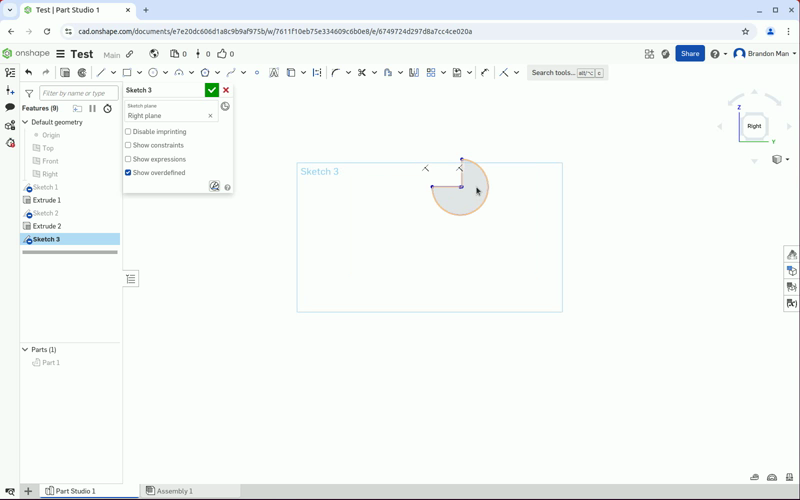
scroll(6)
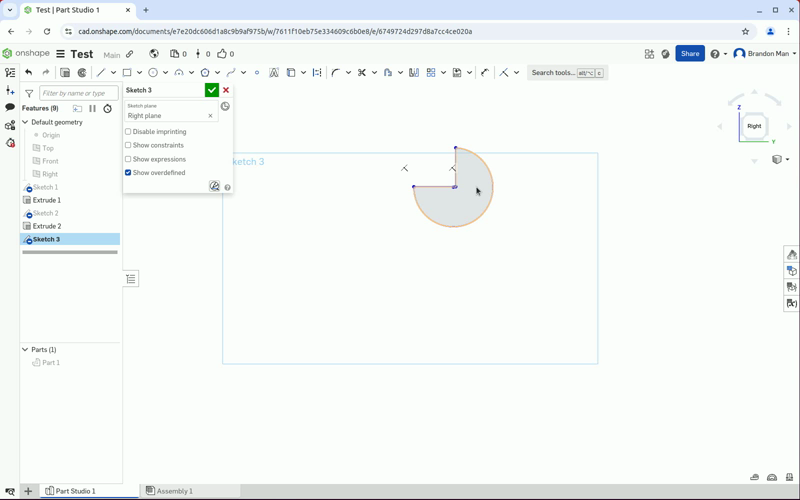
scroll(6)
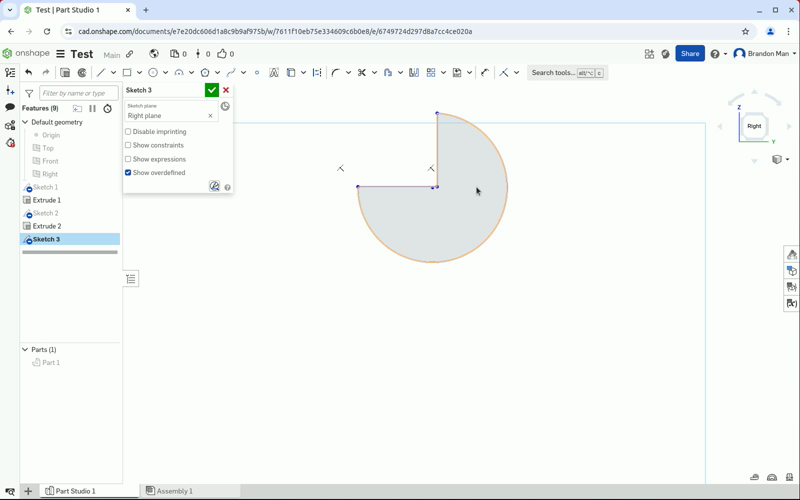
click(476, 186)
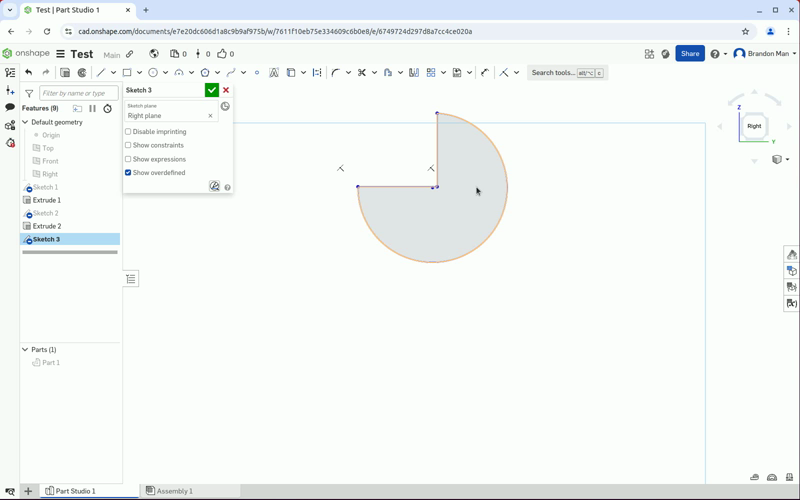
scroll(-6)
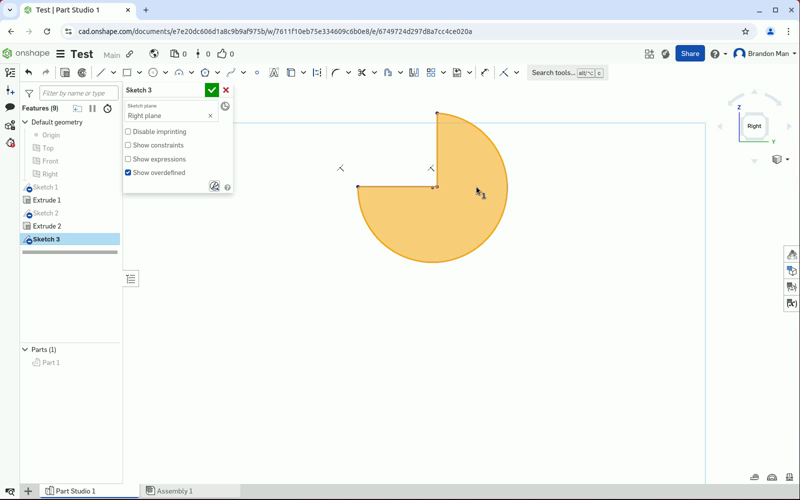
scroll(-6)
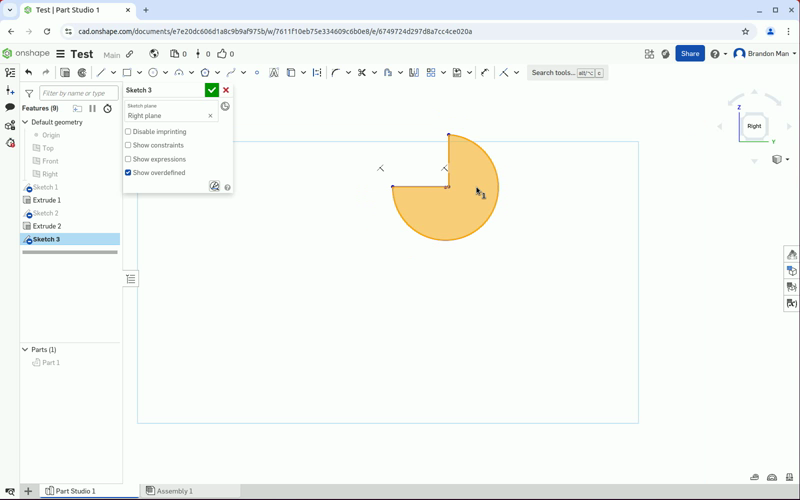
scroll(-6)
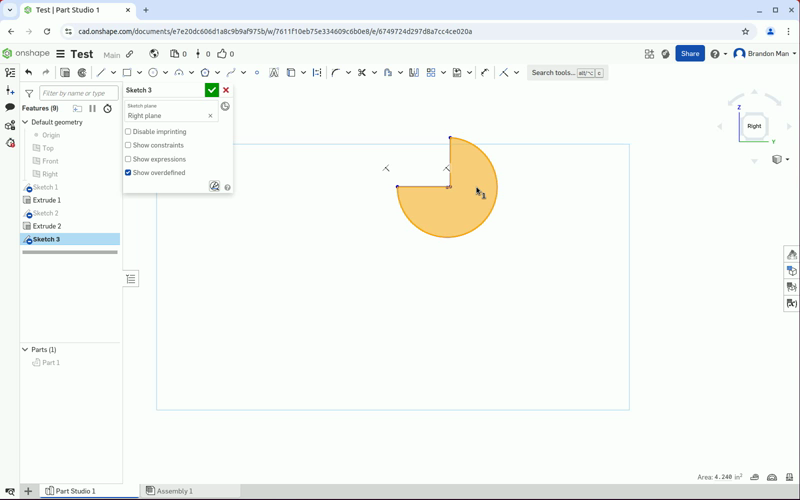
scroll(-6)
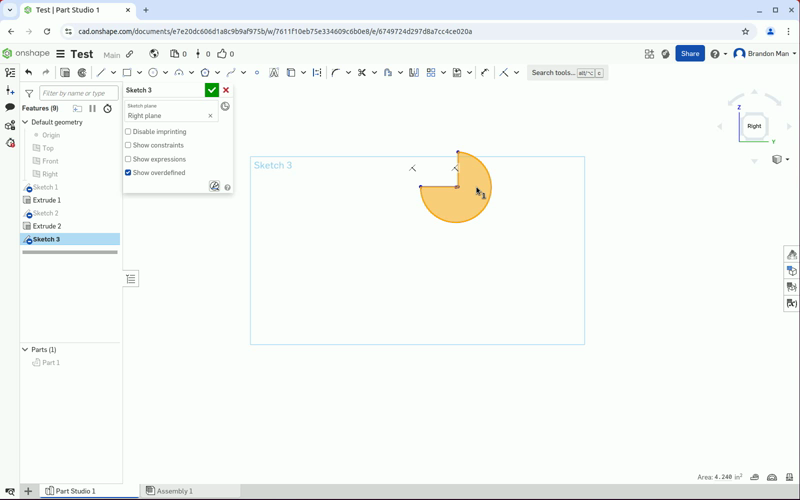
scroll(-6)
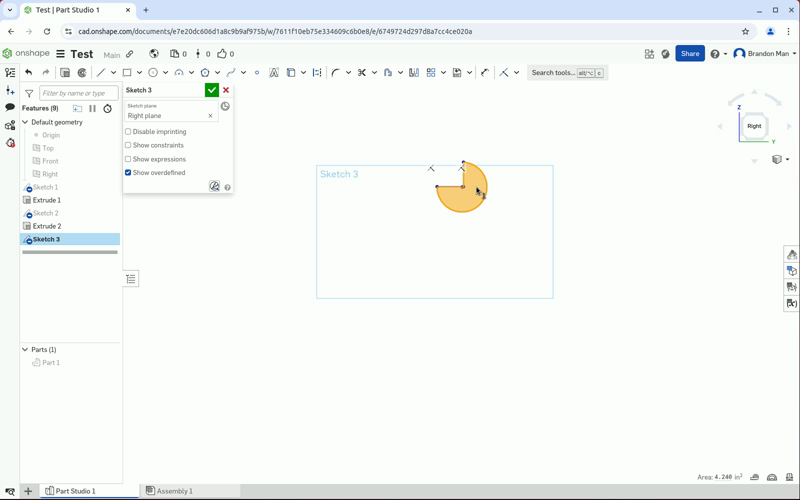
scroll(-6)
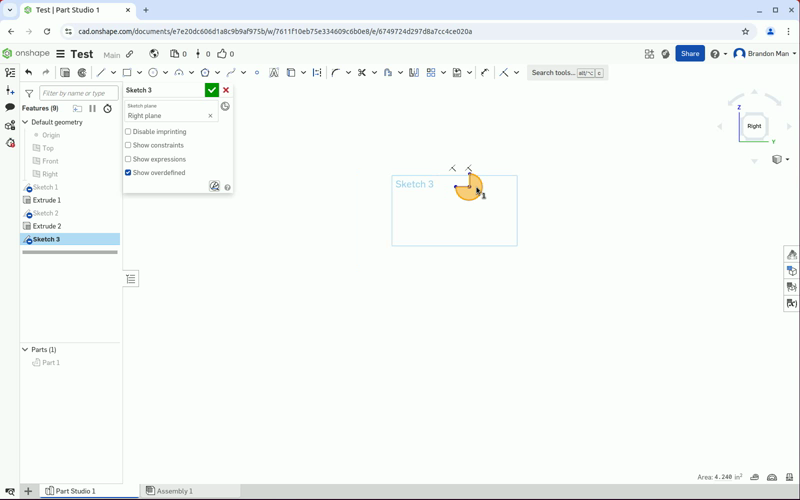
scroll(-6)
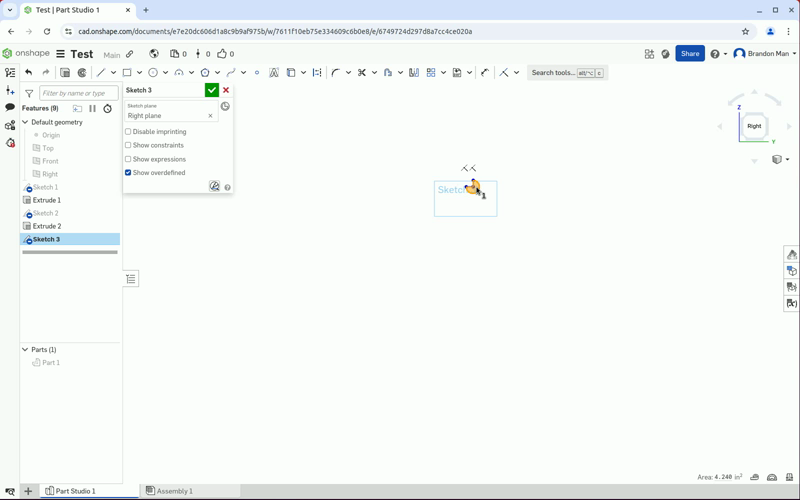
mouse_move(73, 352)
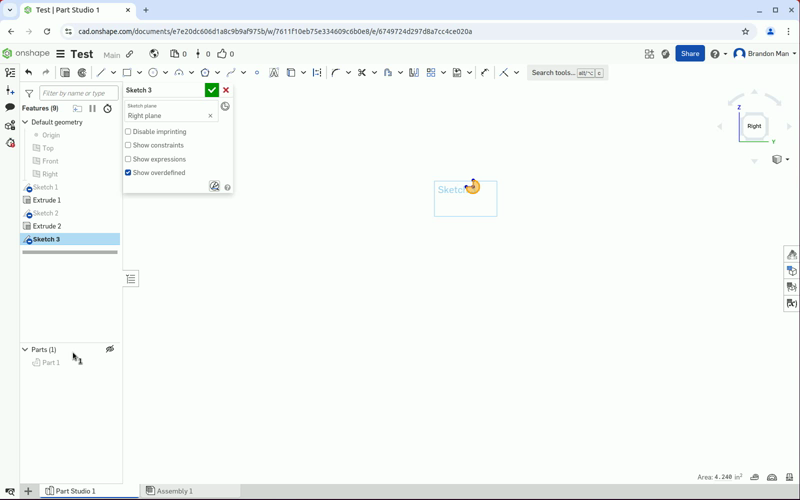
key(shift+y)
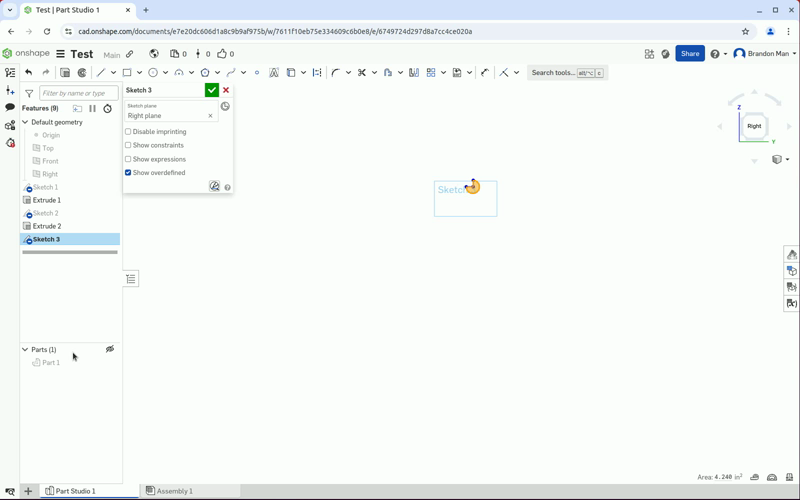
key(shift+e)
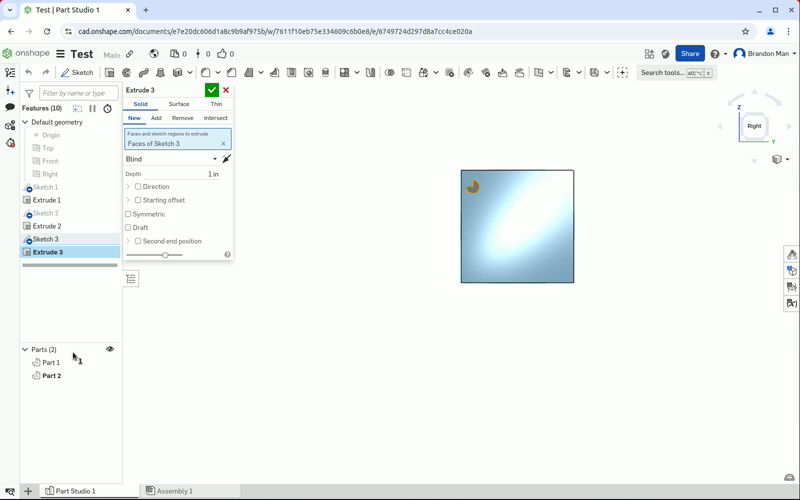
mouse_move(143, 106)
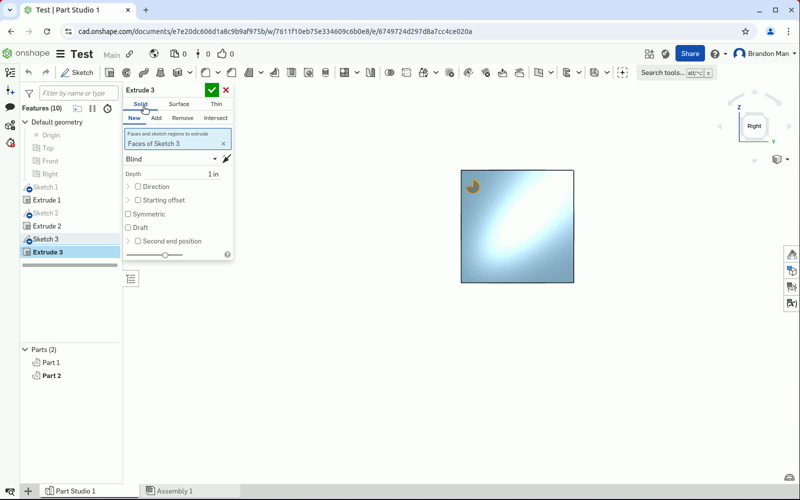
click(143, 106)
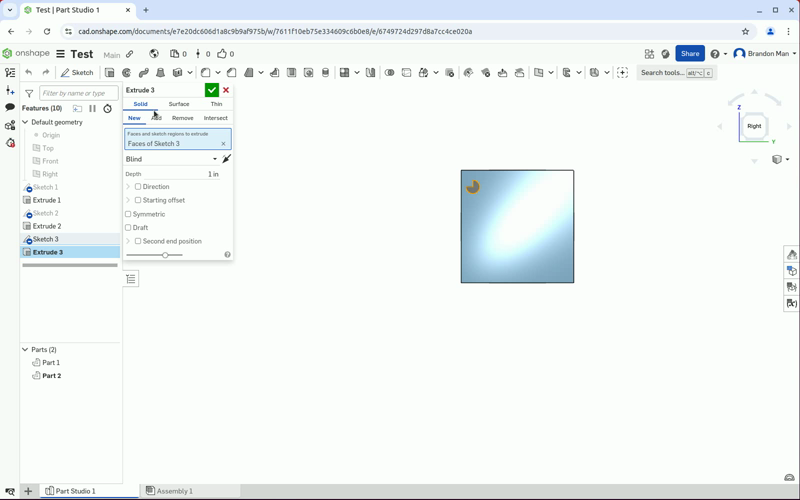
mouse_move(186, 120)
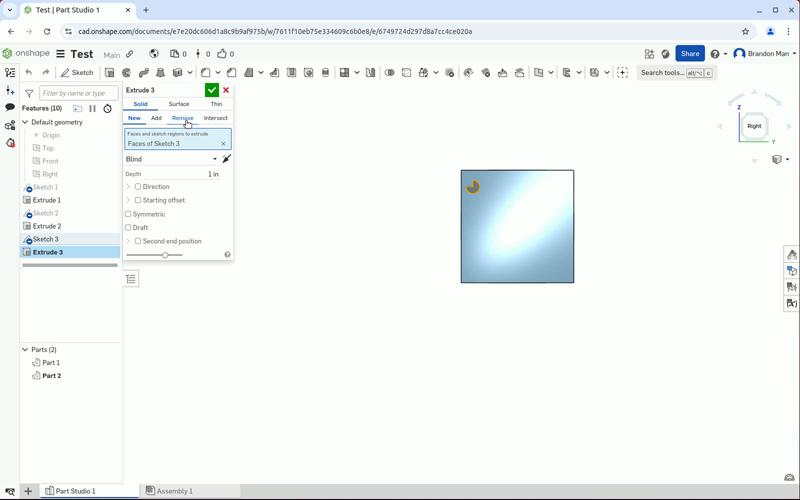
click(186, 120)
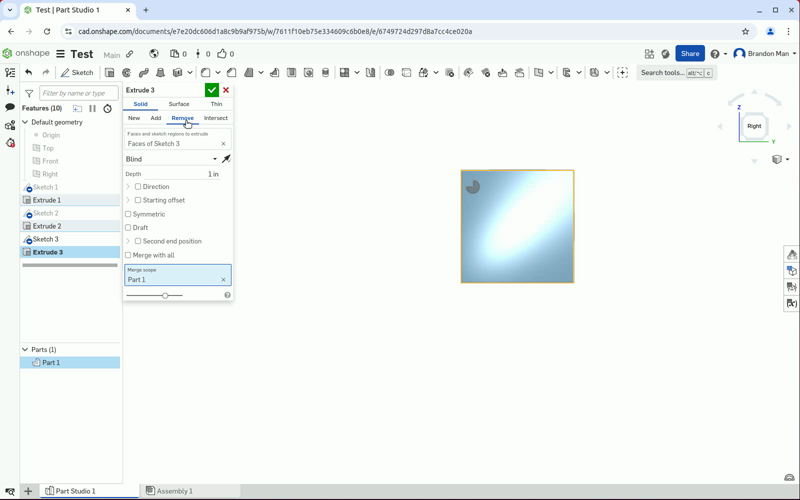
key(tab, 4)
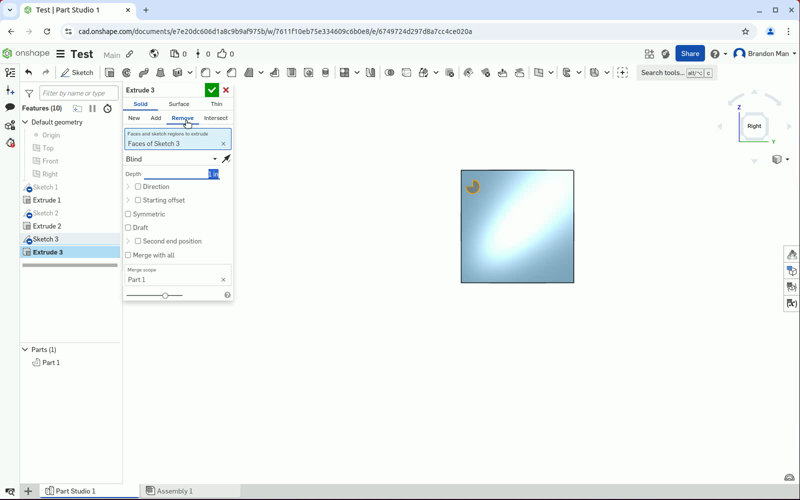
text(23.108)
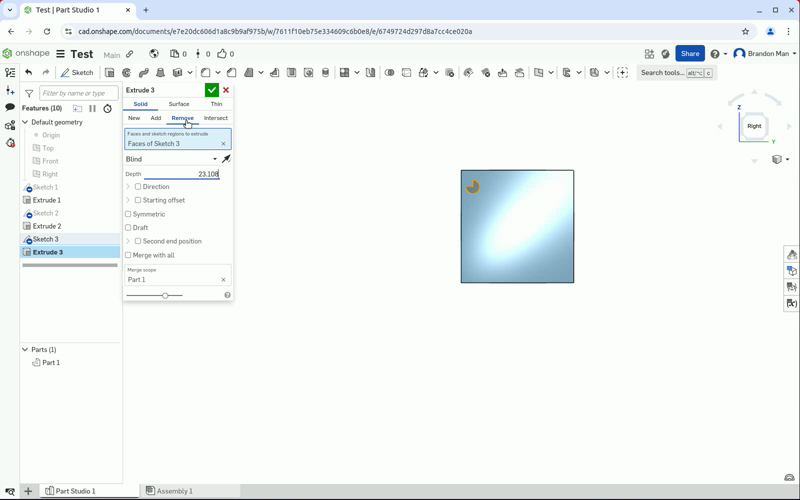
key(tab, 6)
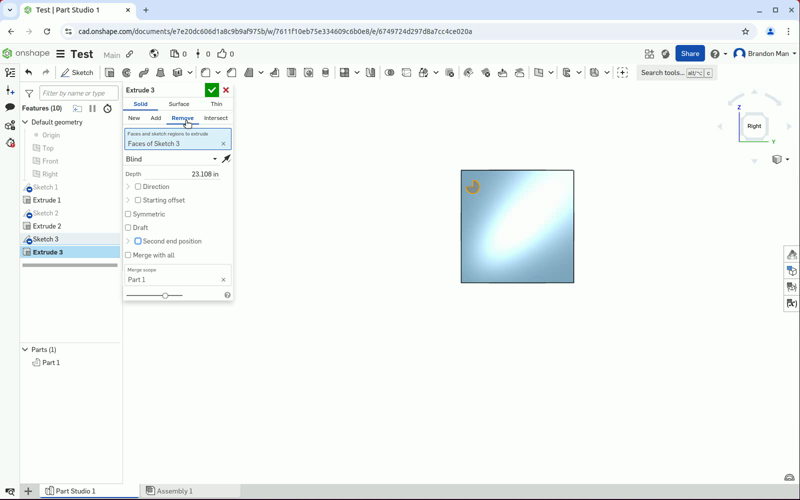
key(space)
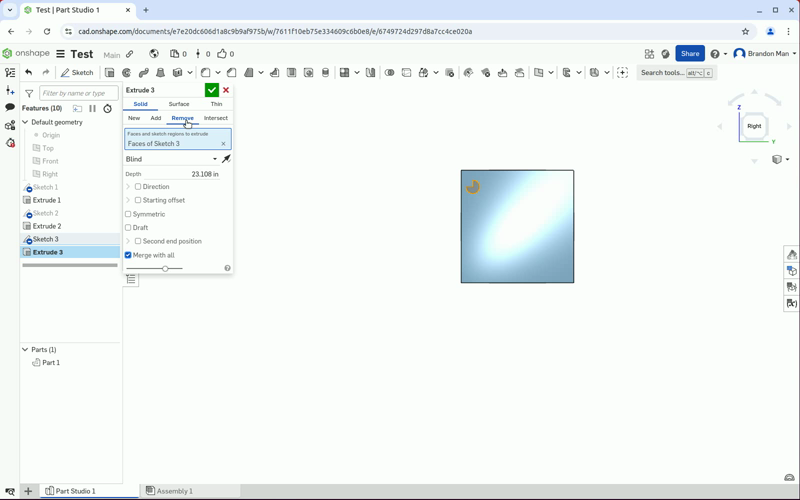
key(enter)
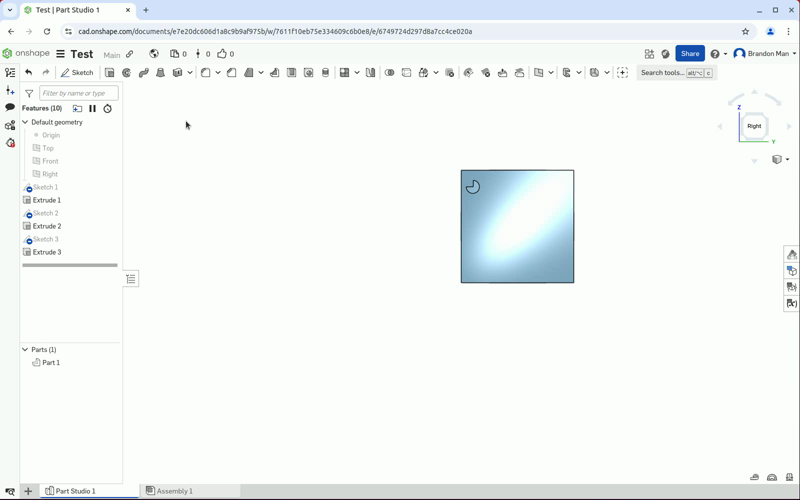
key(shift+h)
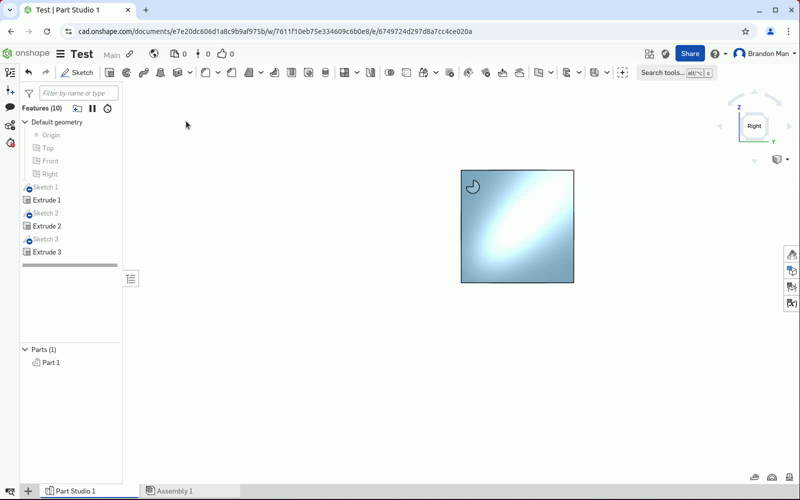
key(shift+h)
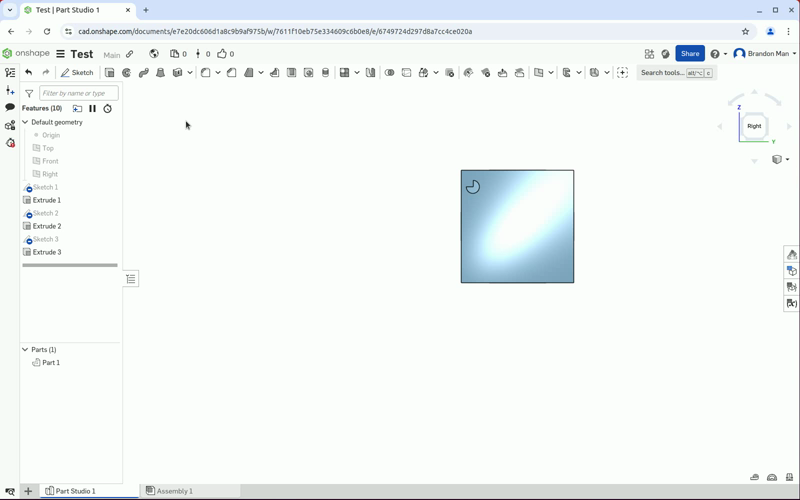
mouse_move(73, 189)
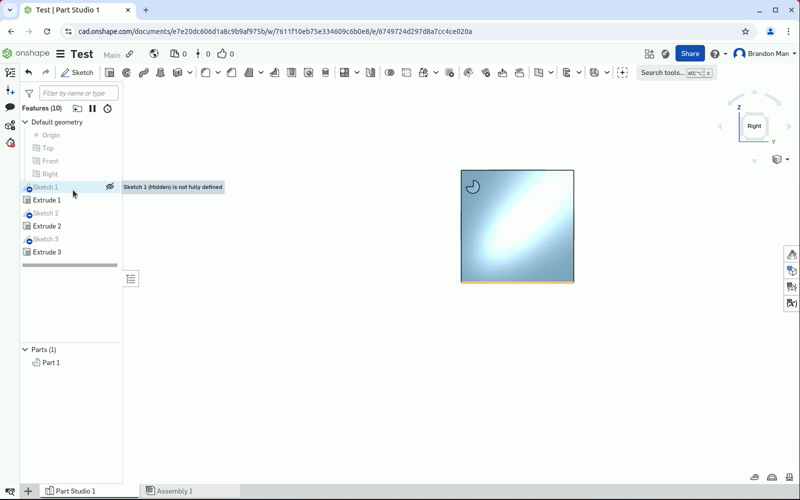
click(73, 189)
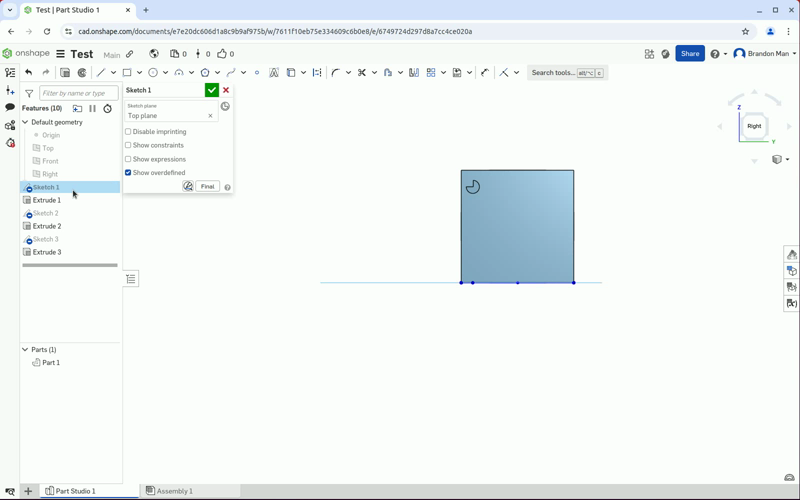
mouse_move(229, 92)
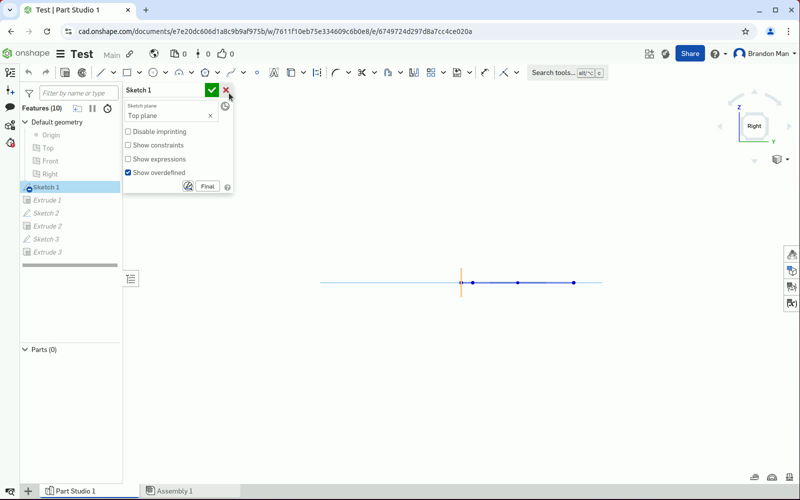
click(229, 92)
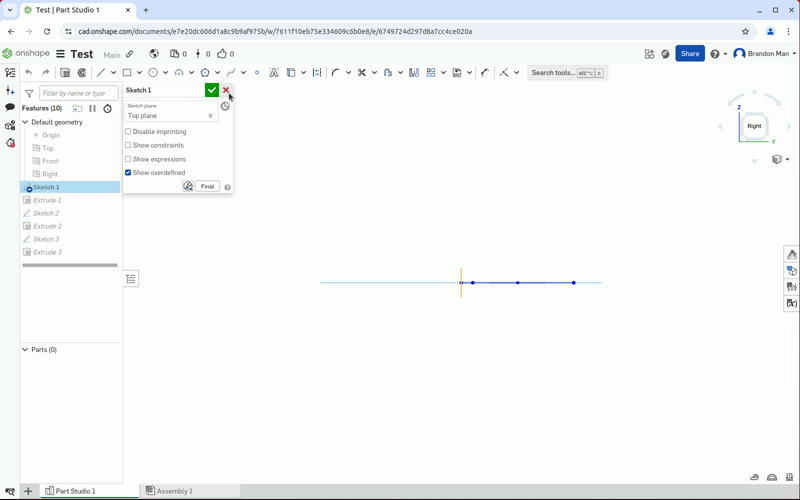
key(shift+s)
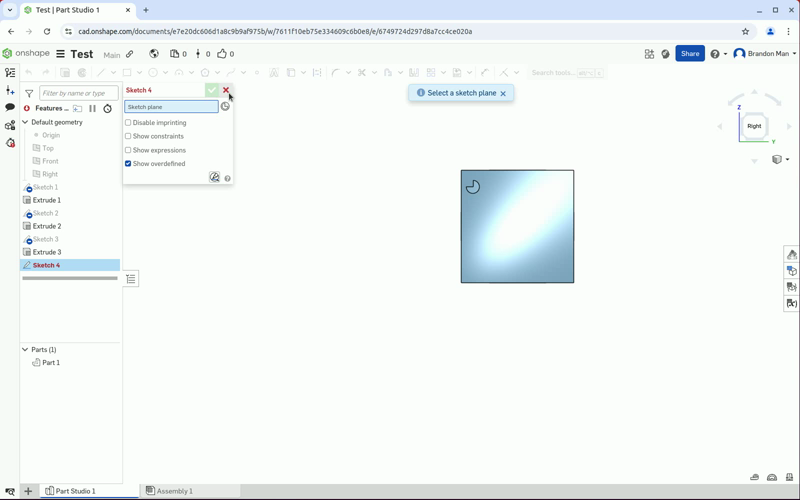
mouse_move(73, 176)
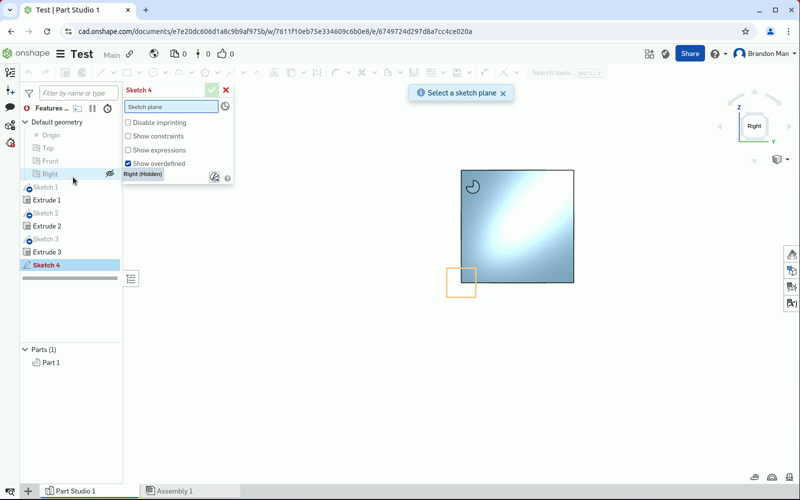
click(73, 176)
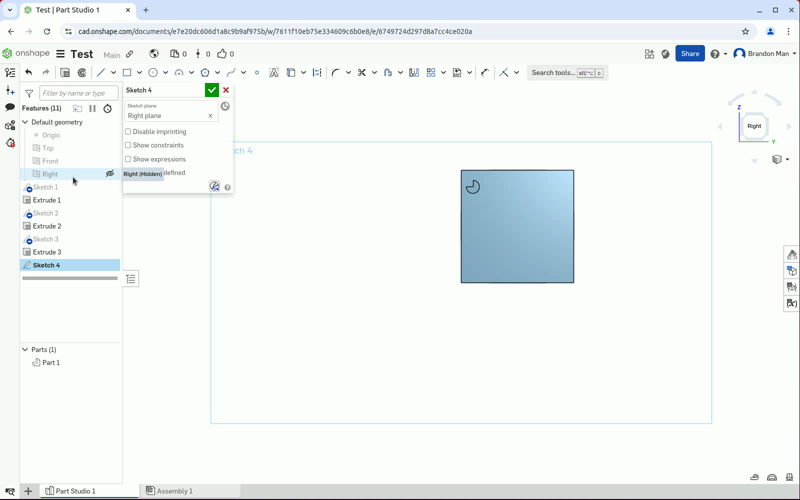
mouse_move(73, 352)
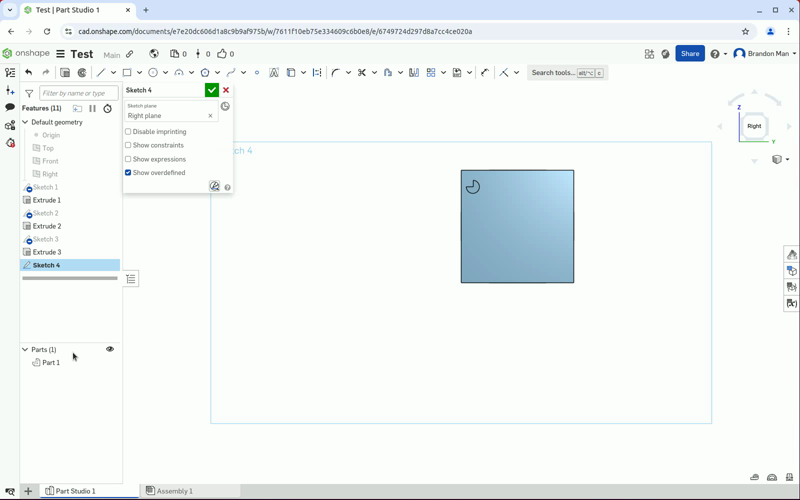
key(y)
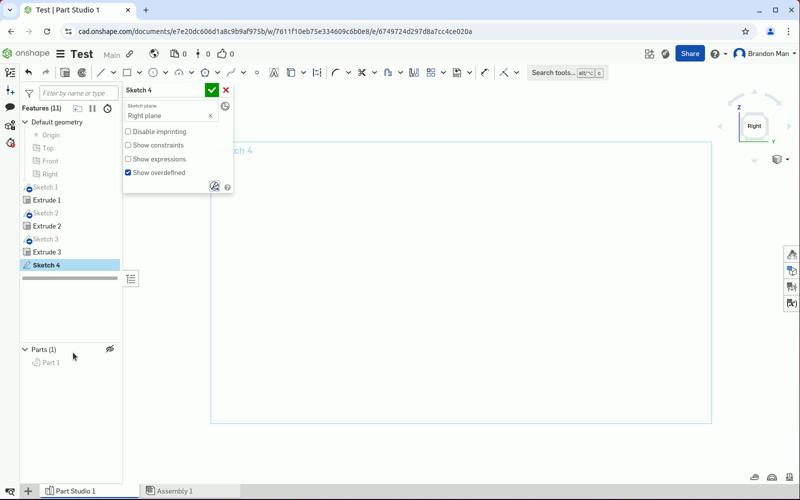
key(l)
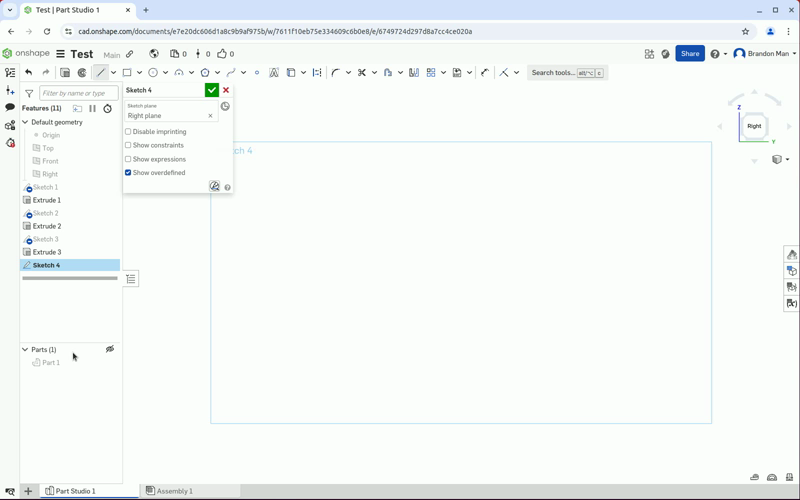
key_down(shift)
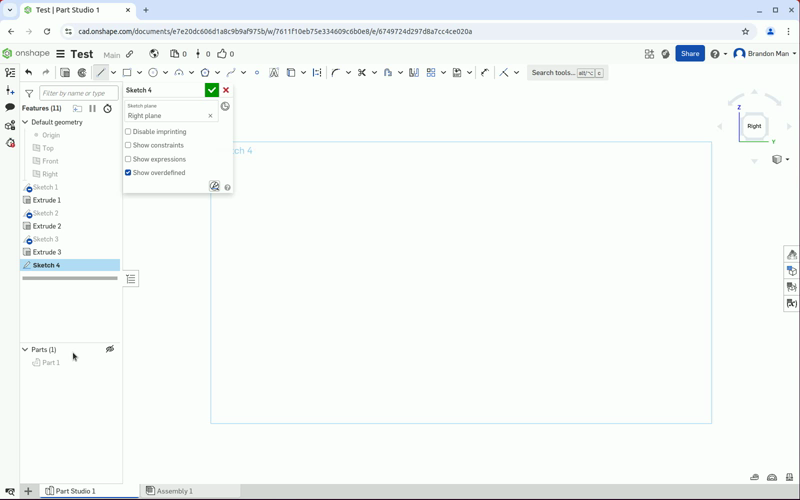
mouse_move(466, 186)
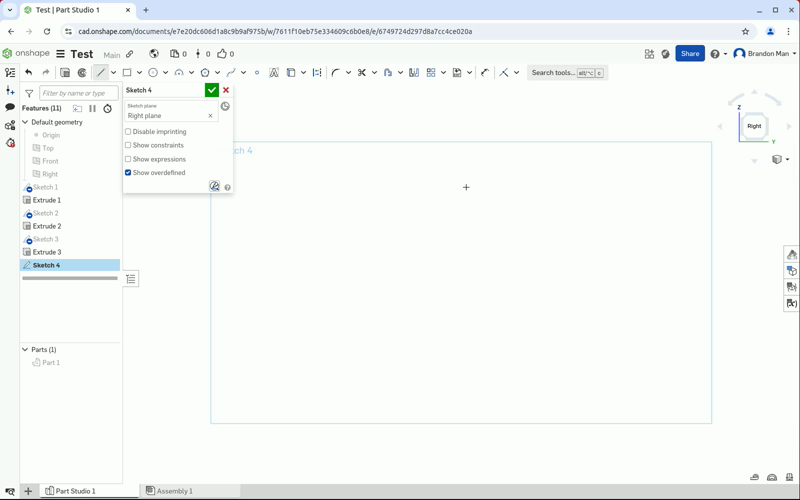
click(466, 186)
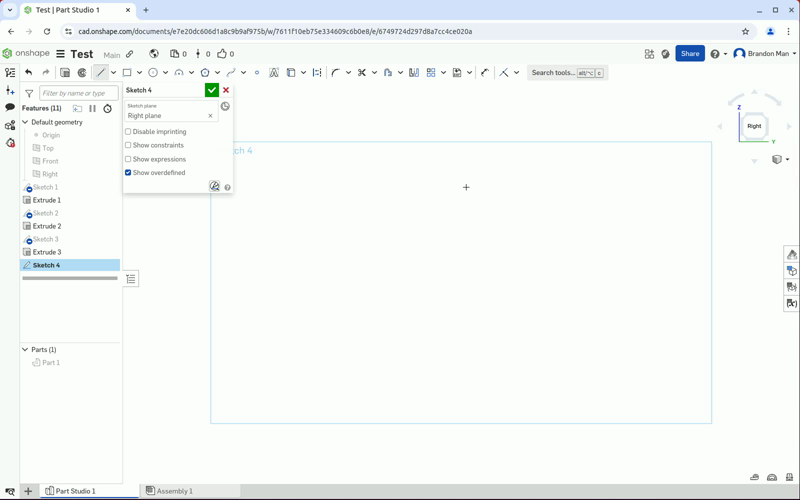
key_up(shift)
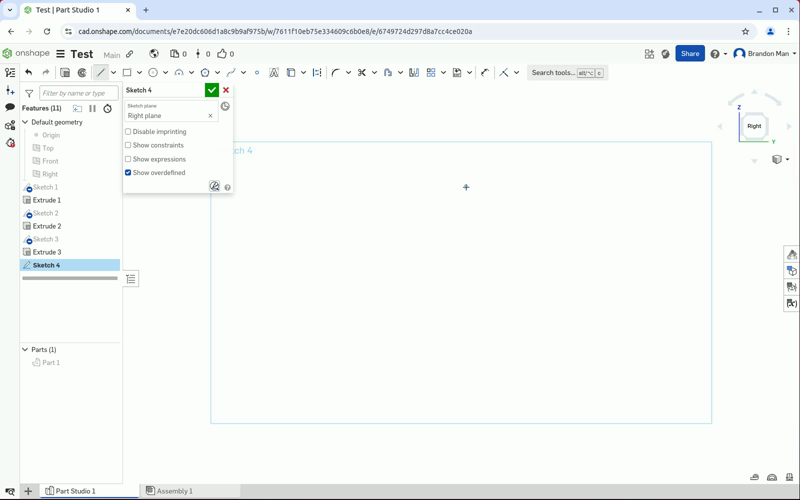
key_down(shift)
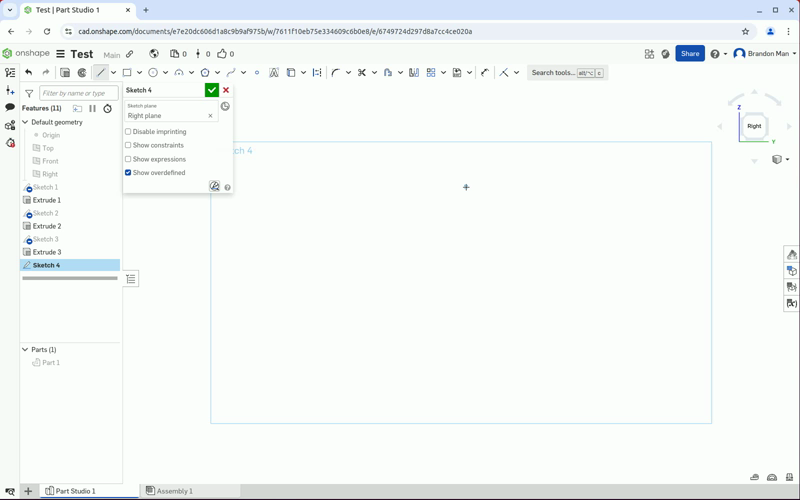
mouse_move(496, 186)
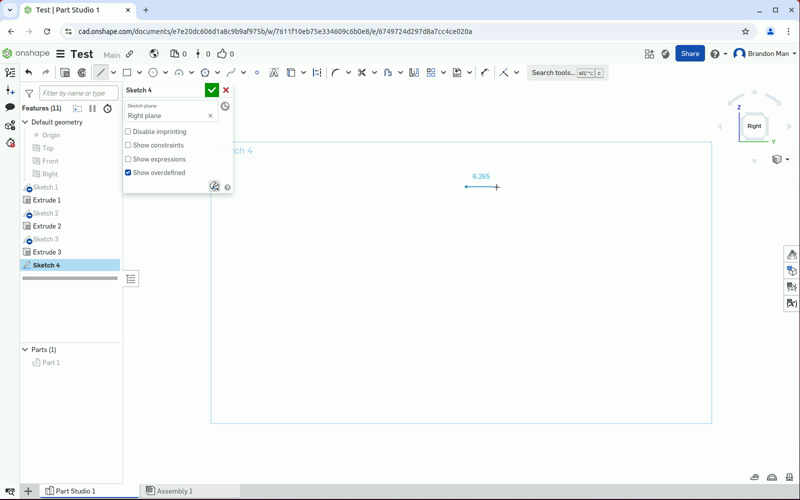
mouse_move(473, 186)
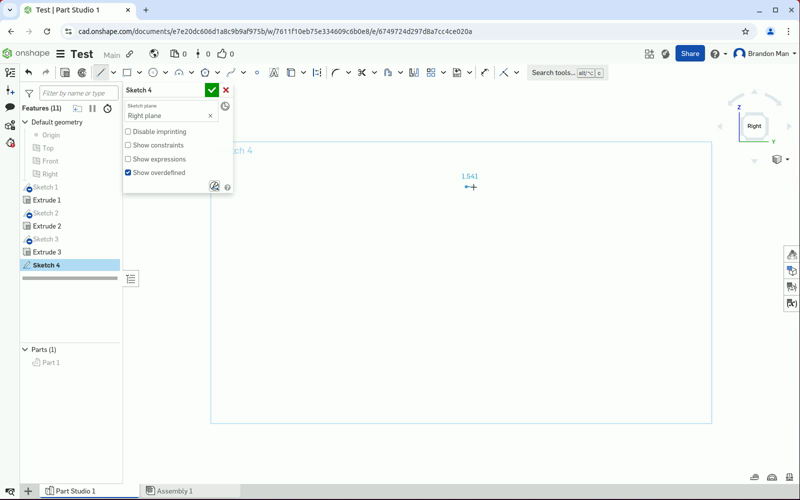
scroll(6)
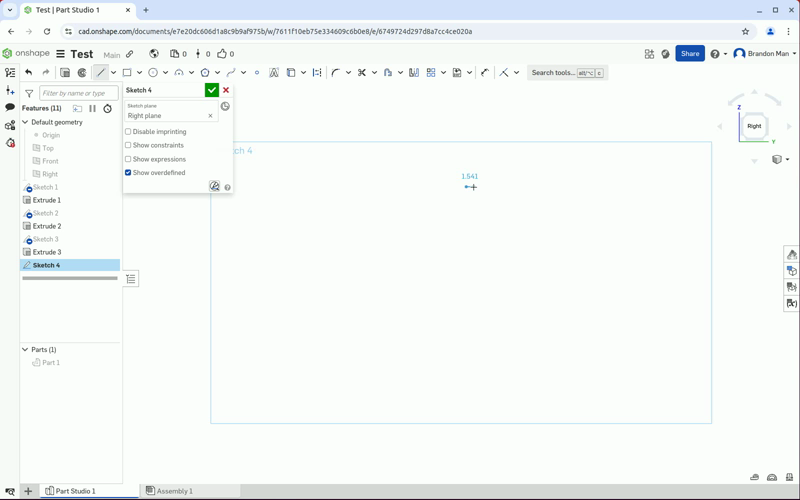
scroll(6)
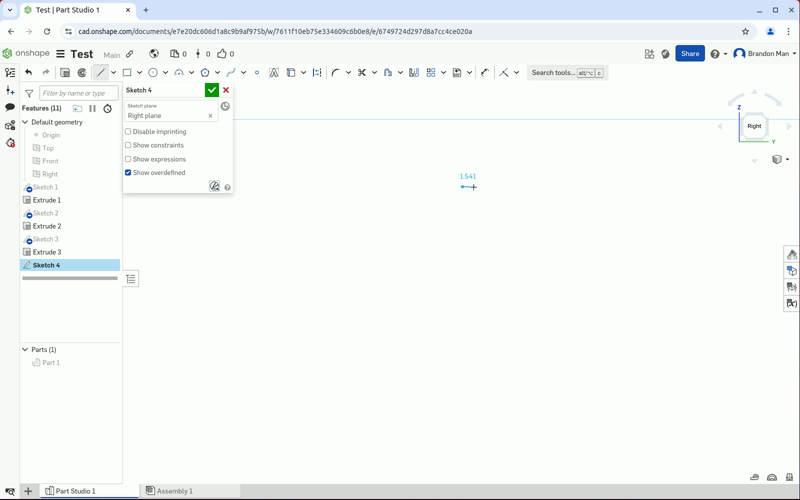
scroll(6)
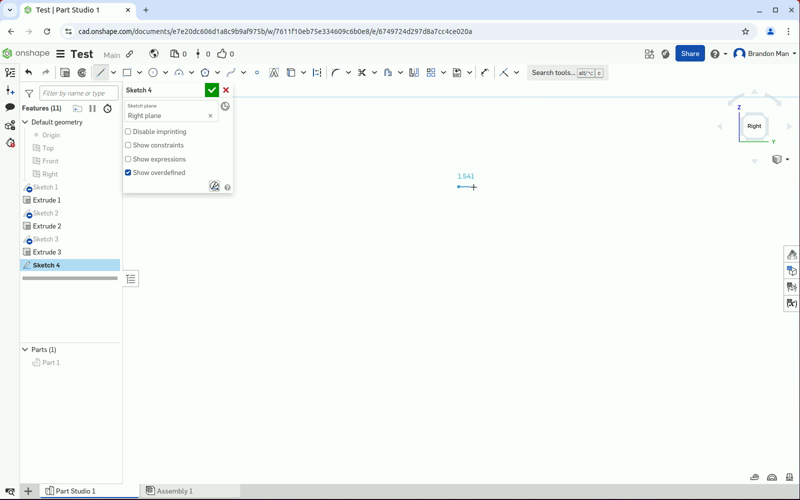
scroll(6)
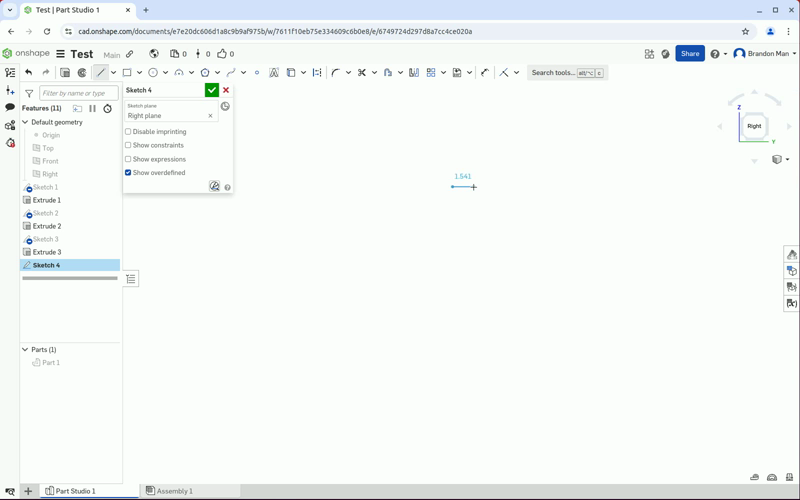
scroll(6)
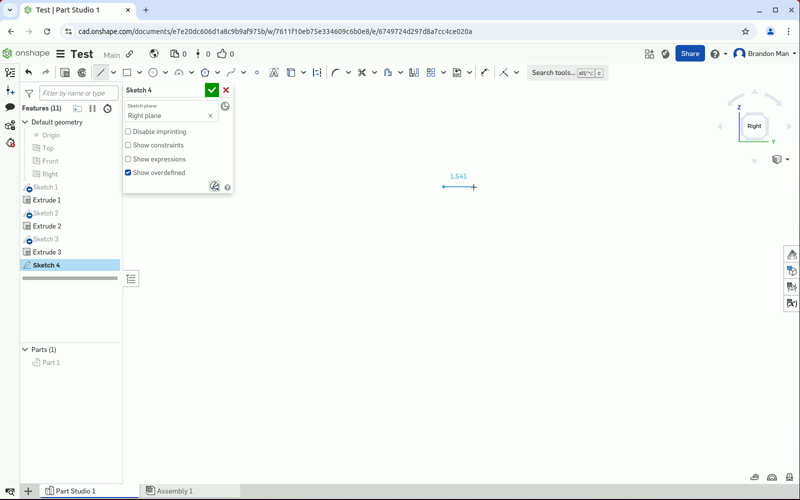
scroll(6)
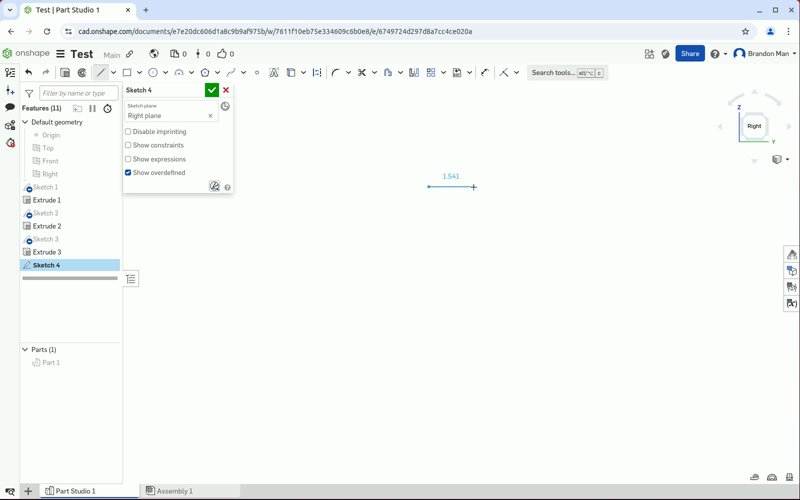
scroll(6)
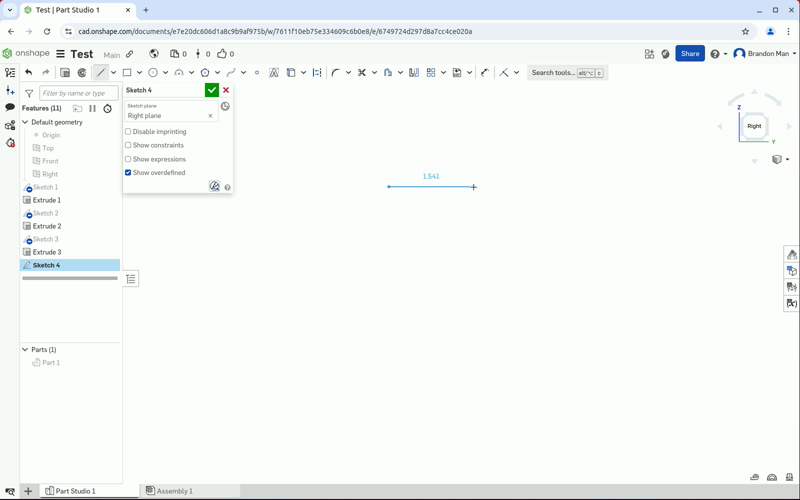
click(473, 186)
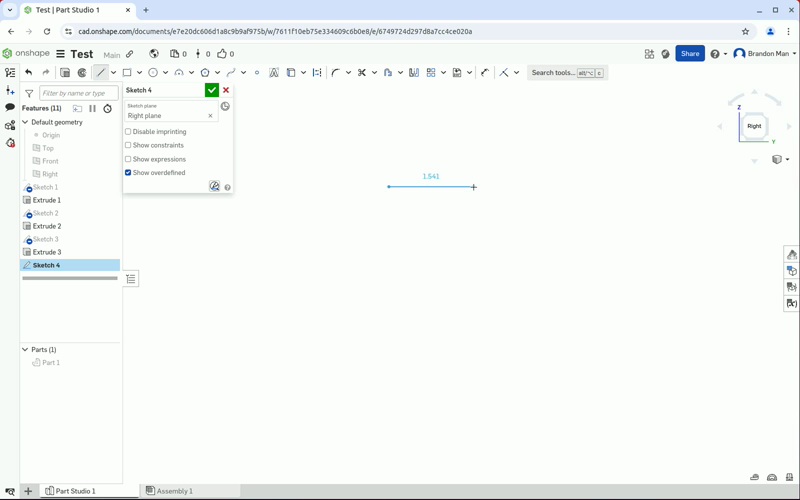
scroll(-6)
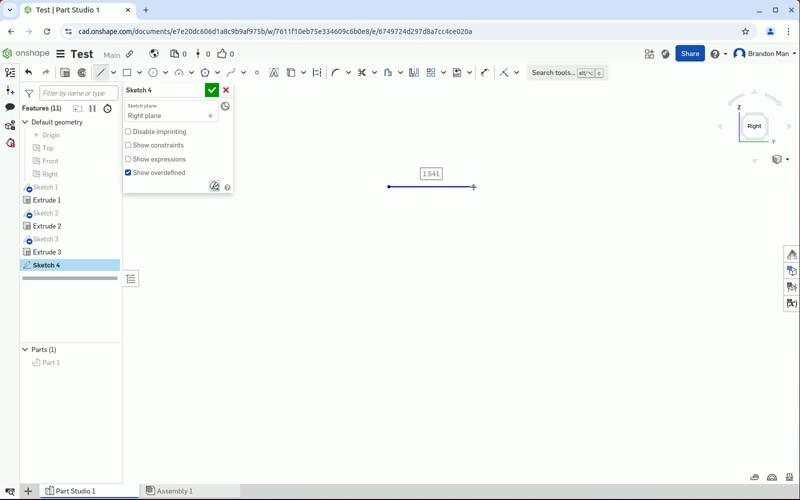
scroll(-6)
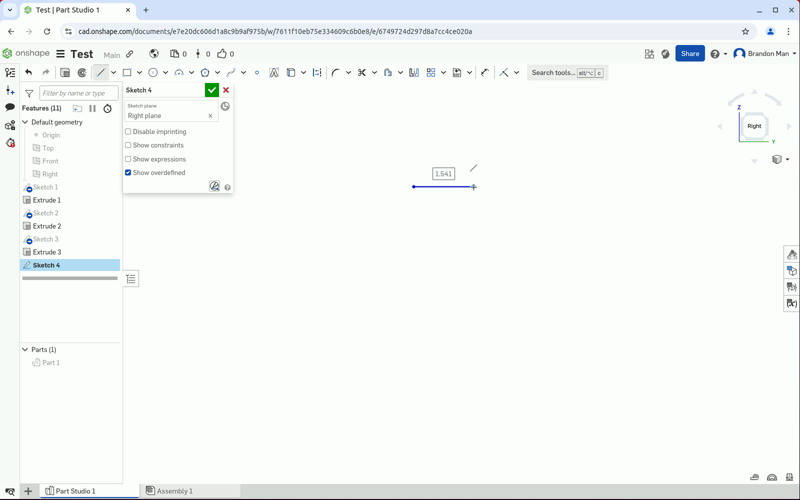
scroll(-6)
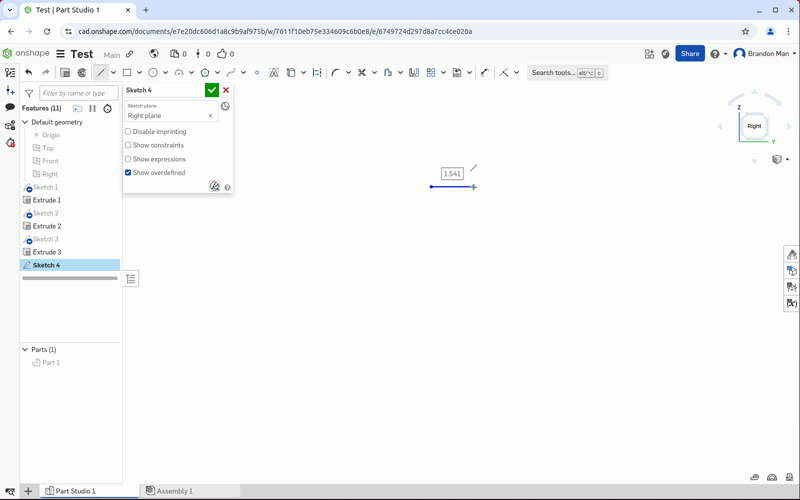
scroll(-6)
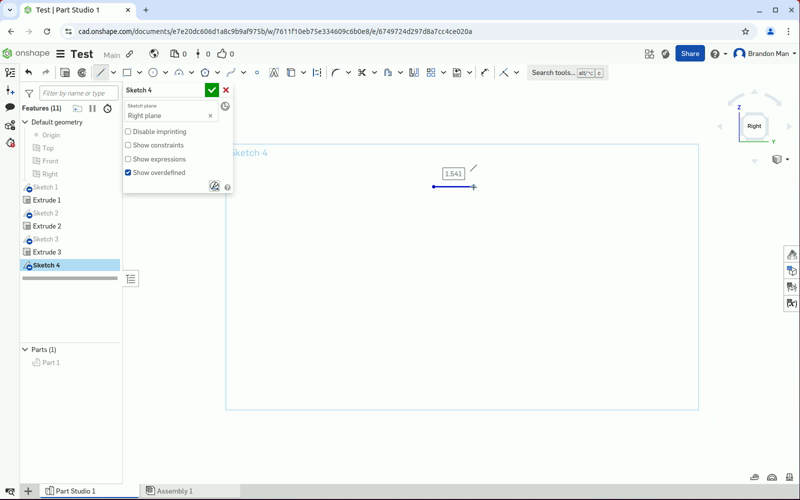
scroll(-6)
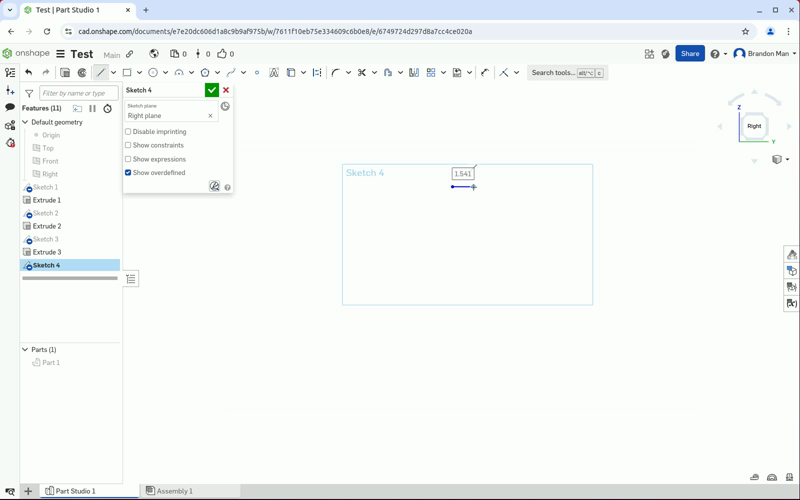
scroll(-6)
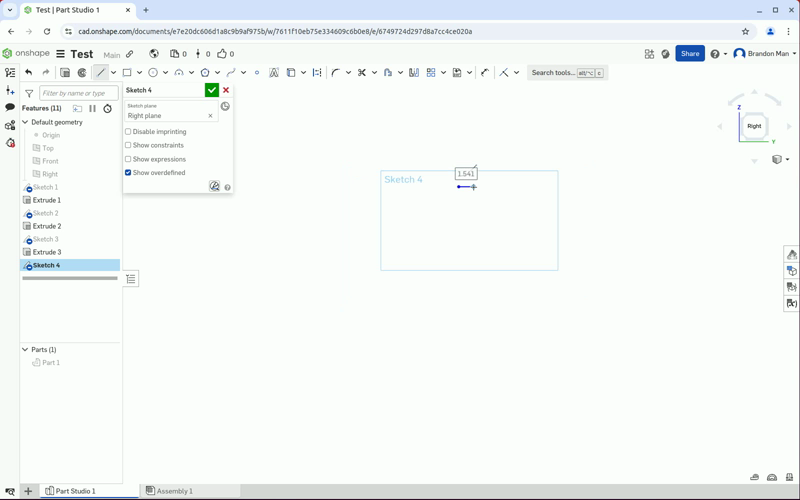
scroll(-6)
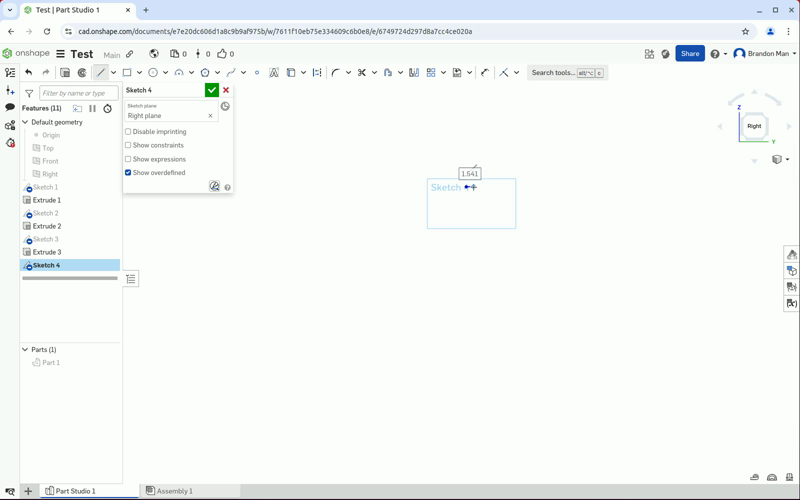
key_up(shift)
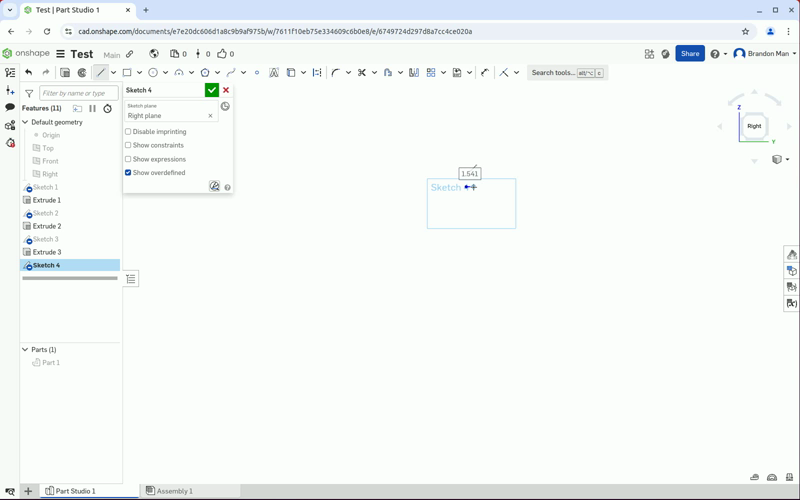
key_down(shift)
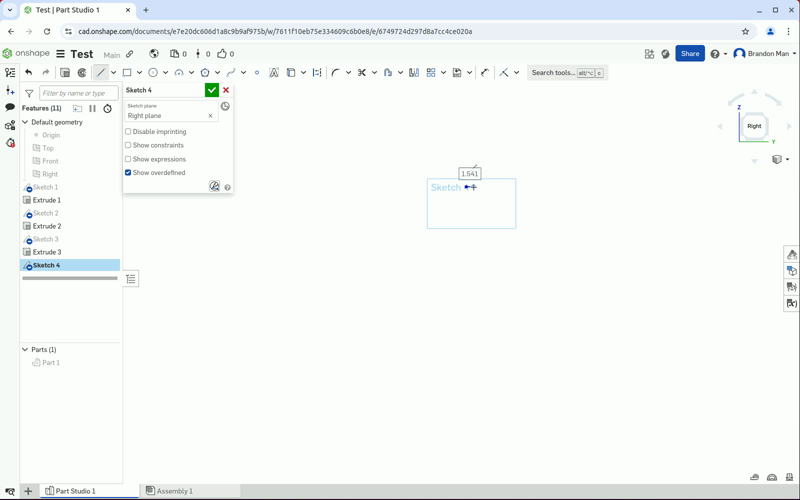
mouse_move(503, 186)
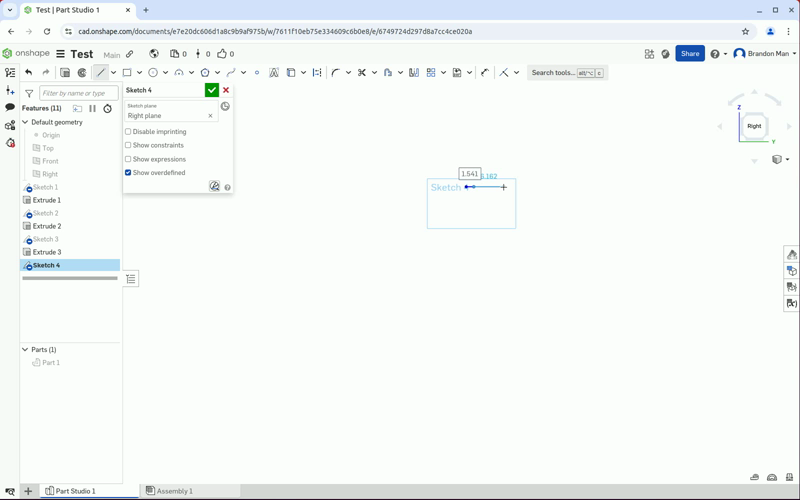
mouse_move(473, 179)
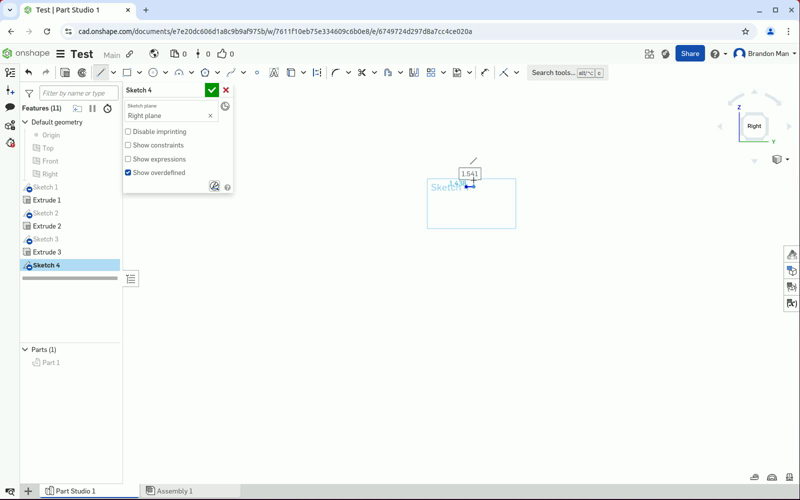
scroll(6)
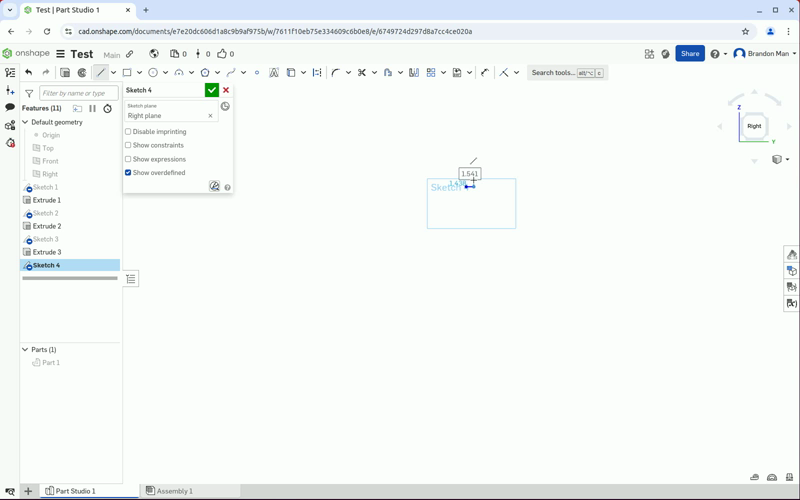
scroll(6)
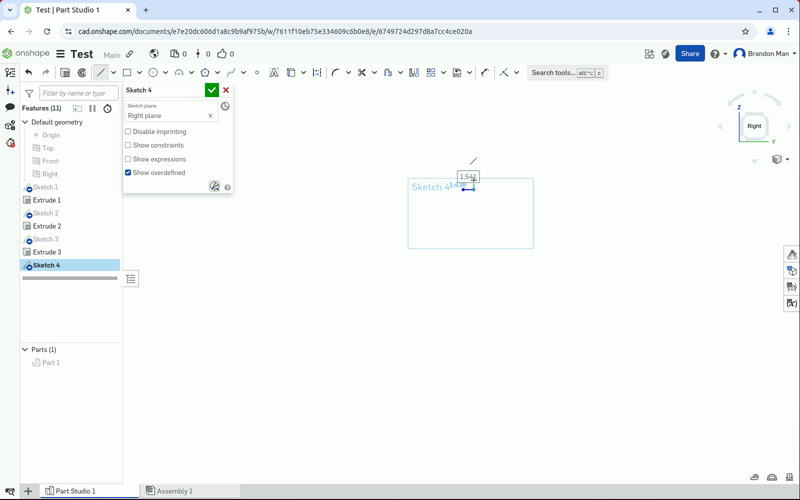
scroll(6)
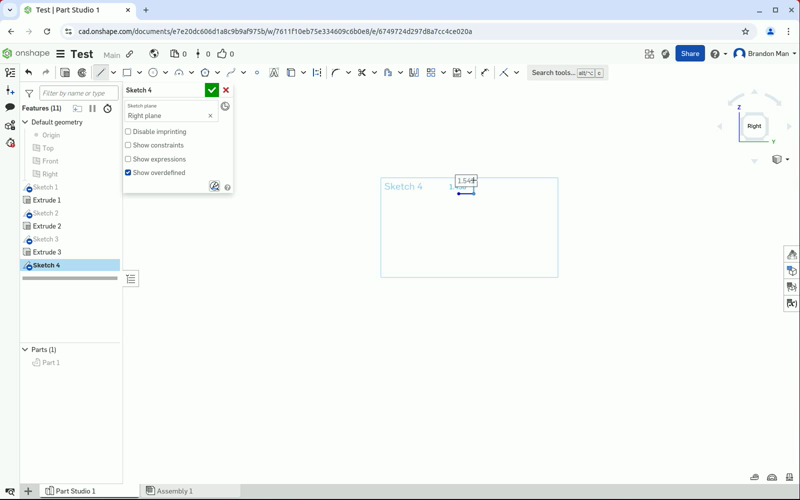
scroll(6)
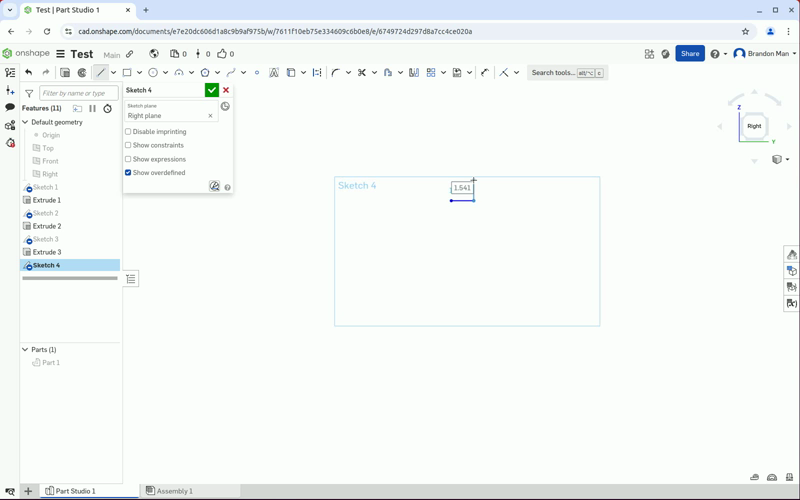
scroll(6)
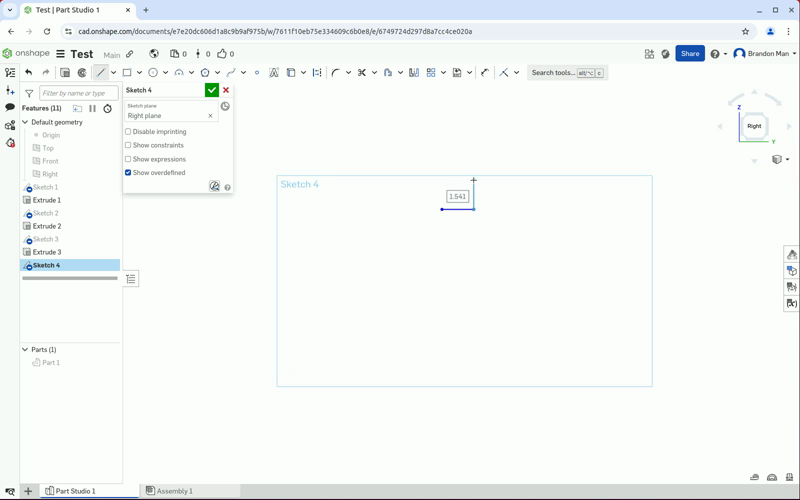
scroll(6)
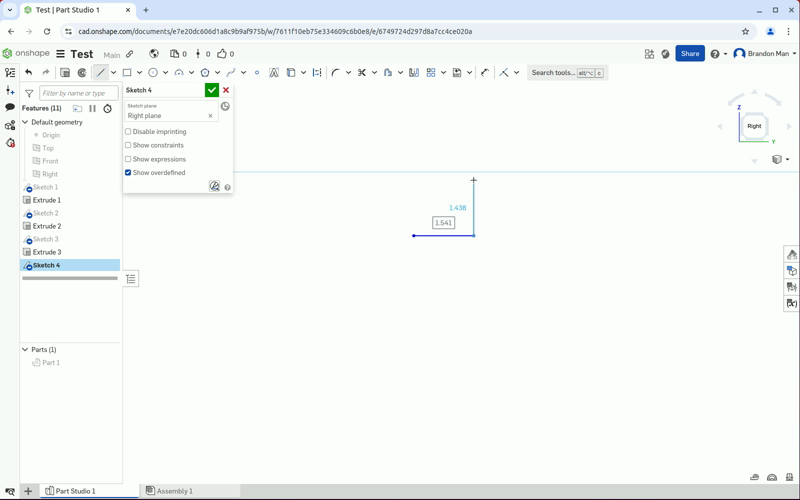
scroll(6)
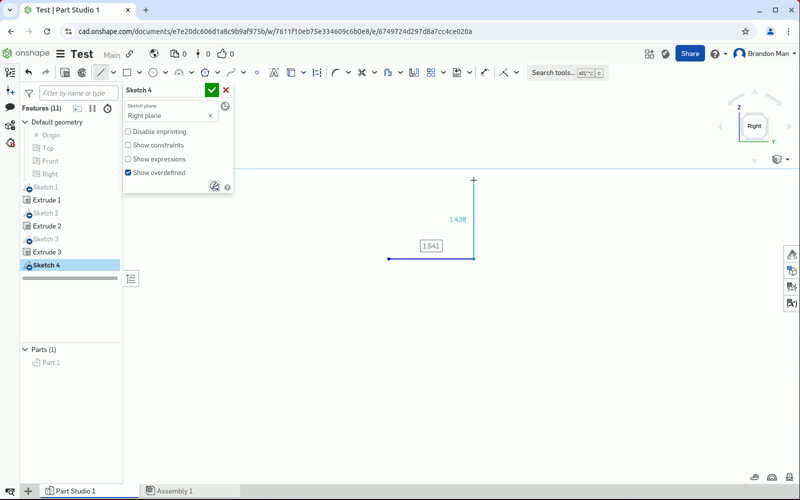
click(473, 179)
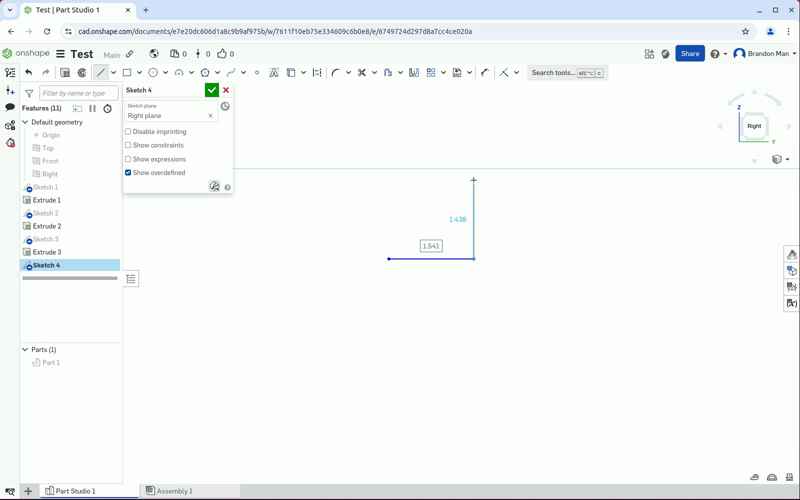
scroll(-6)
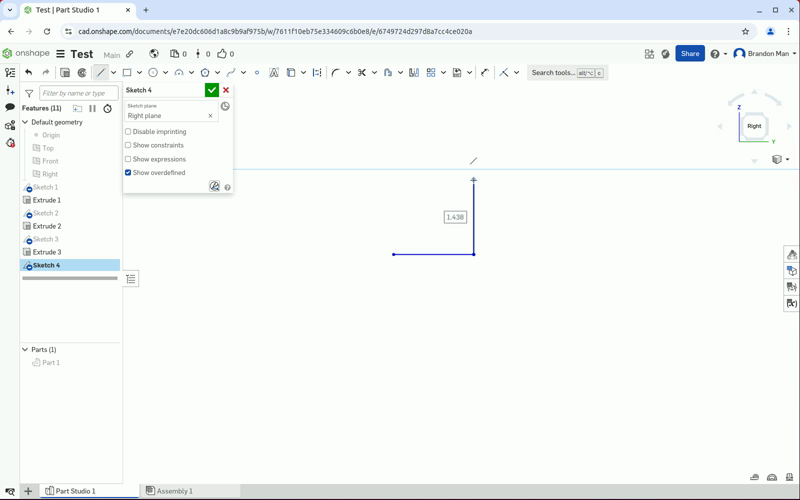
scroll(-6)
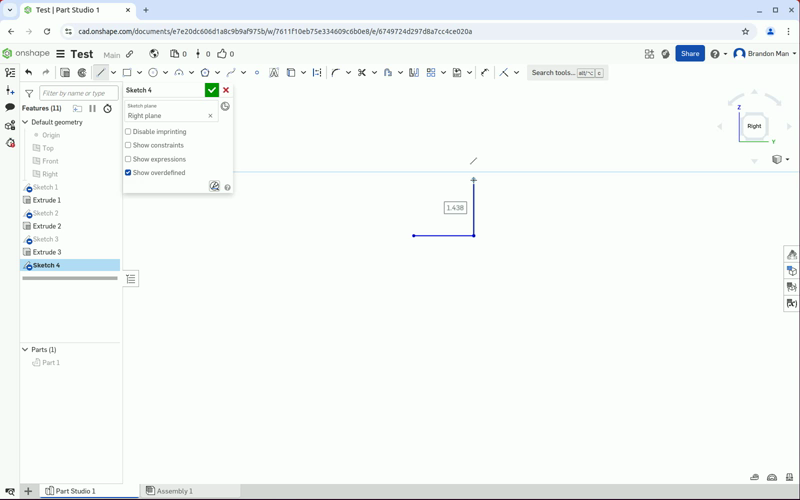
scroll(-6)
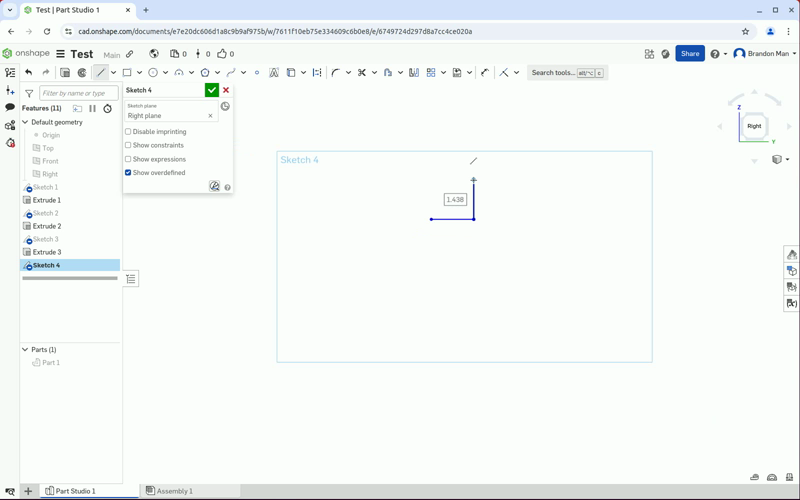
scroll(-6)
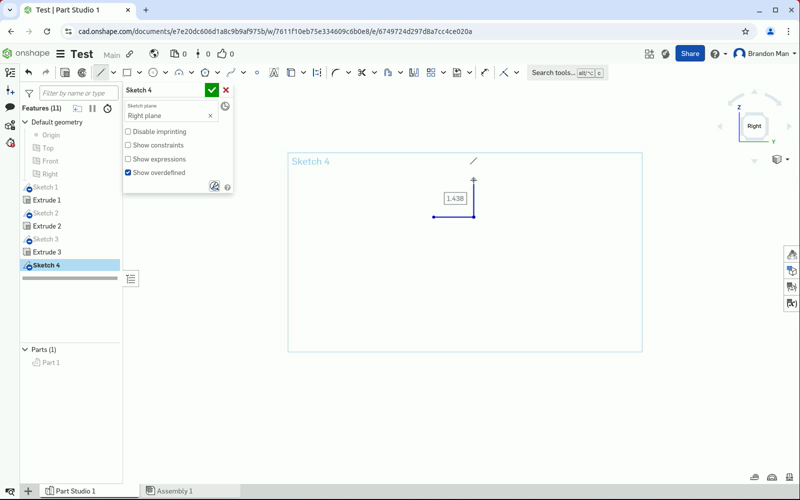
scroll(-6)
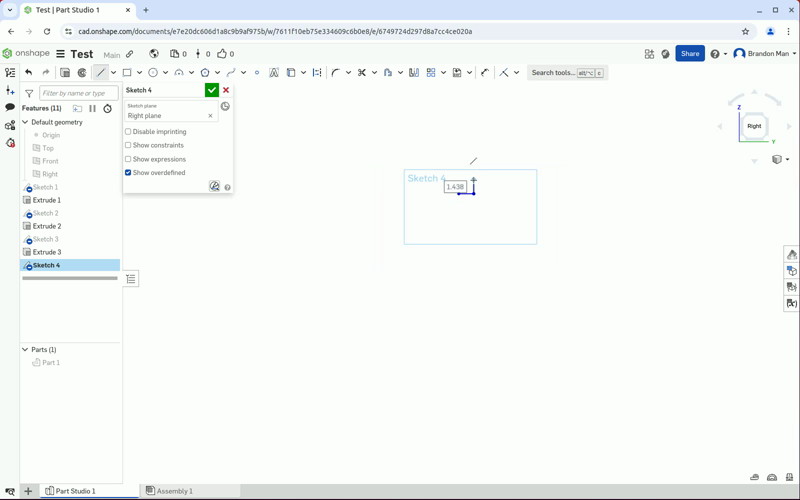
scroll(-6)
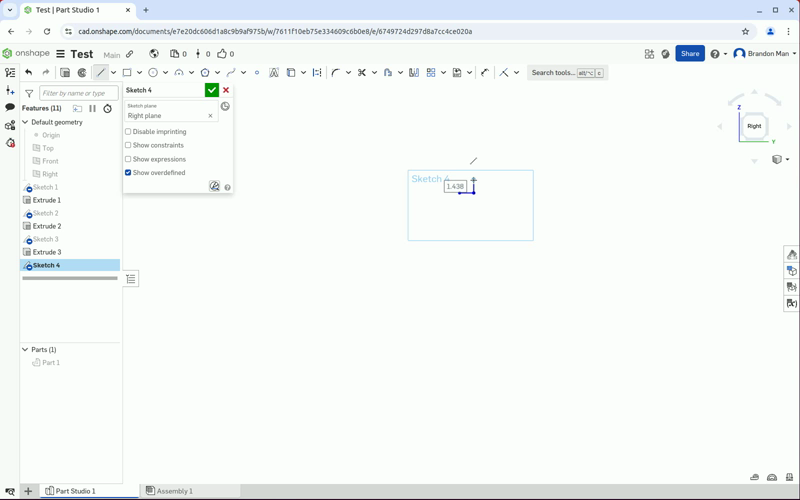
scroll(-6)
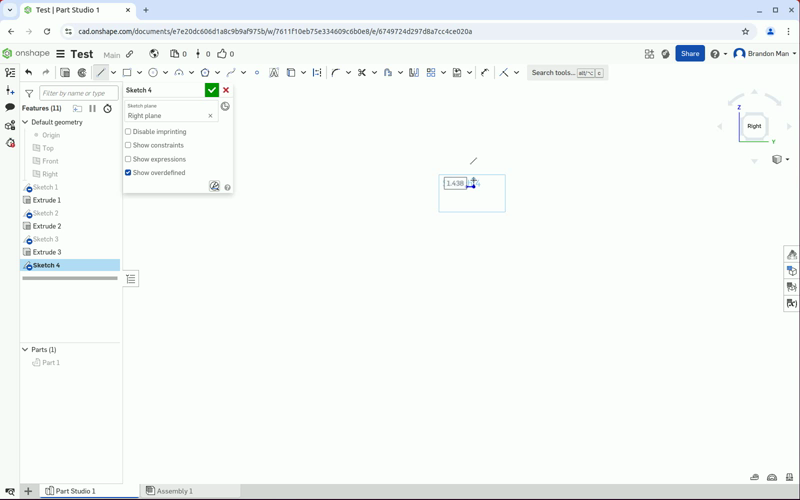
key_up(shift)
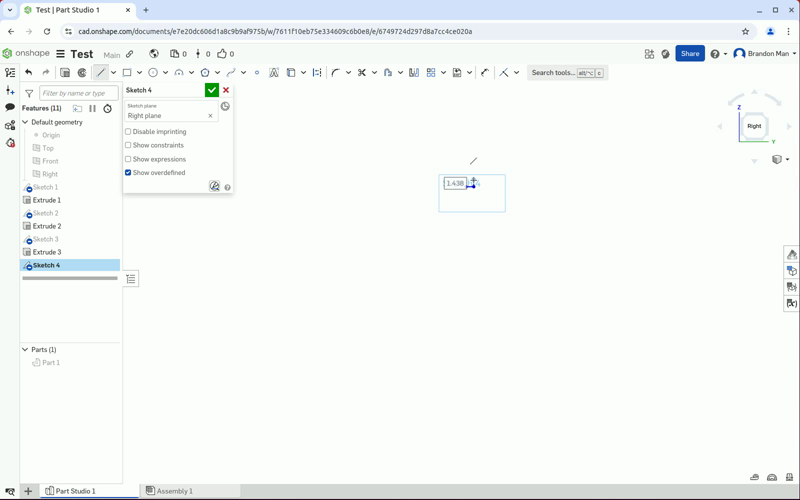
key(esc)
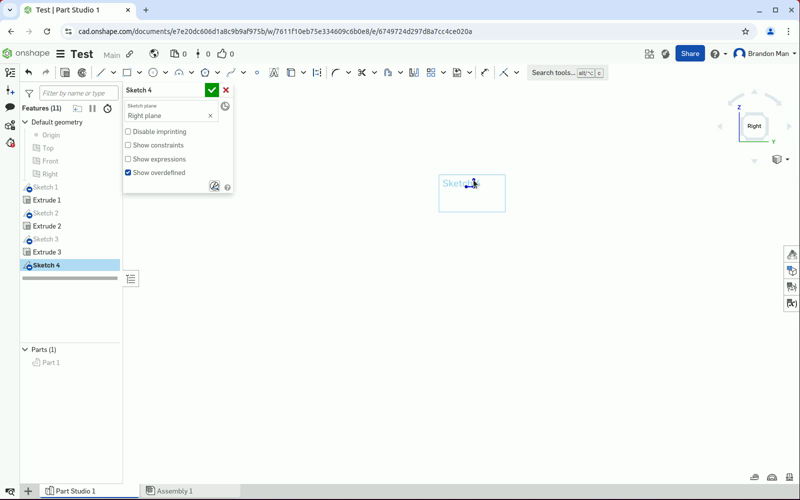
key(a)
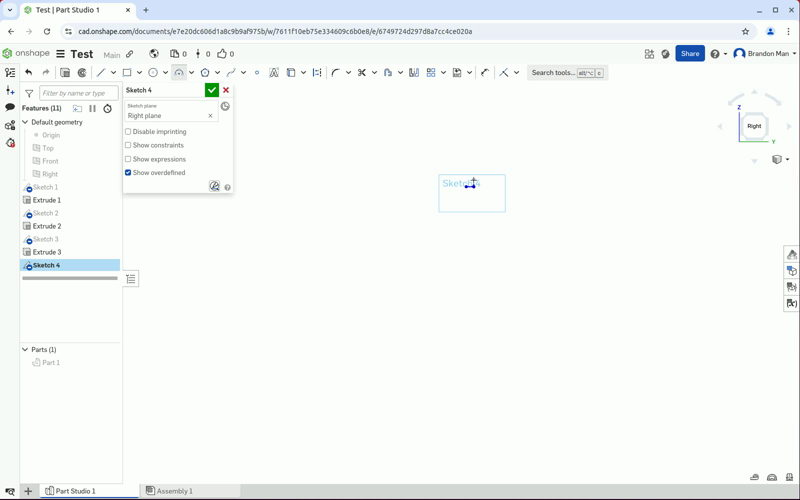
mouse_move(473, 179)
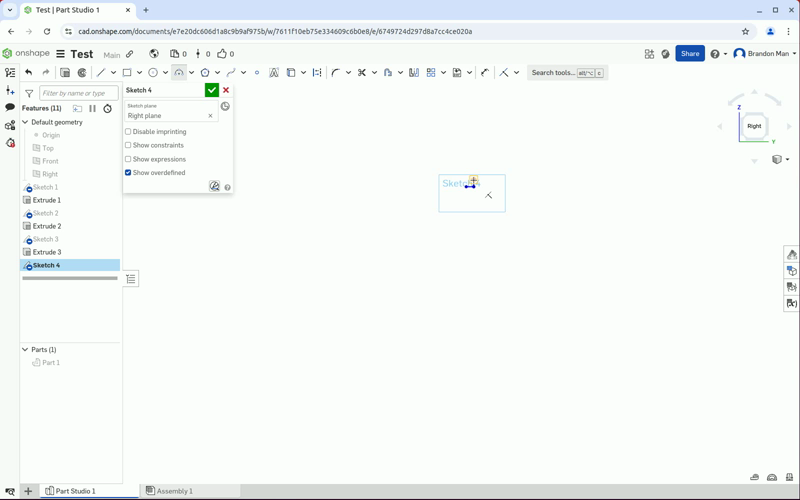
click(473, 179)
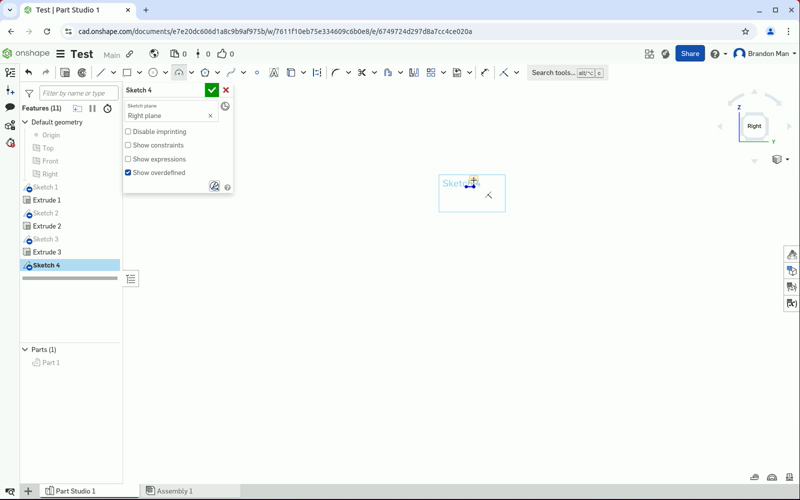
mouse_move(466, 186)
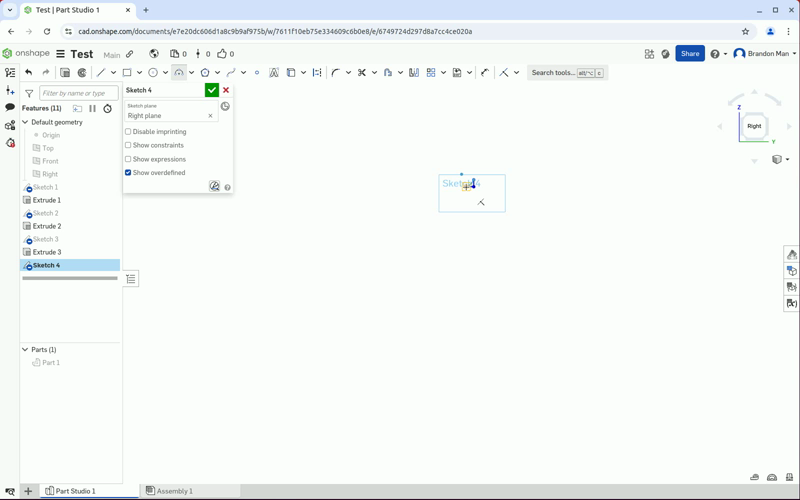
click(466, 186)
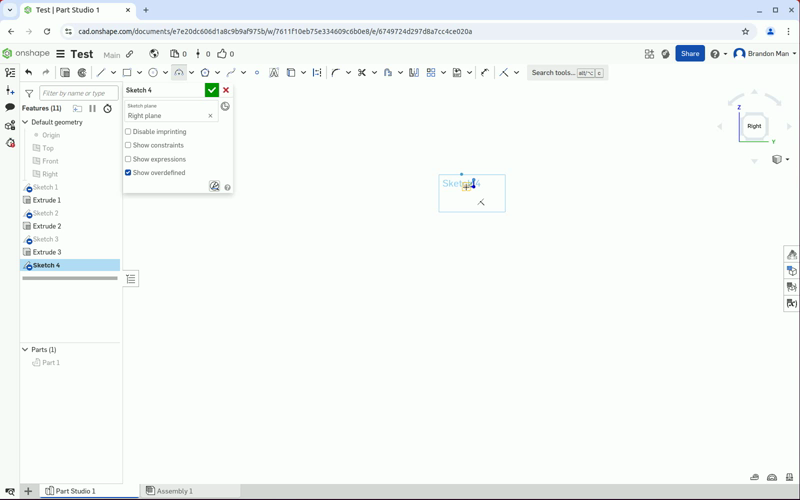
key_down(shift)
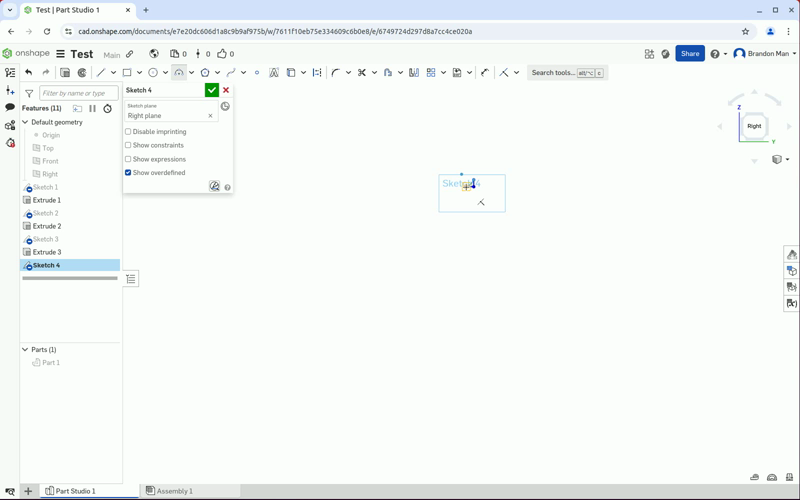
mouse_move(468, 181)
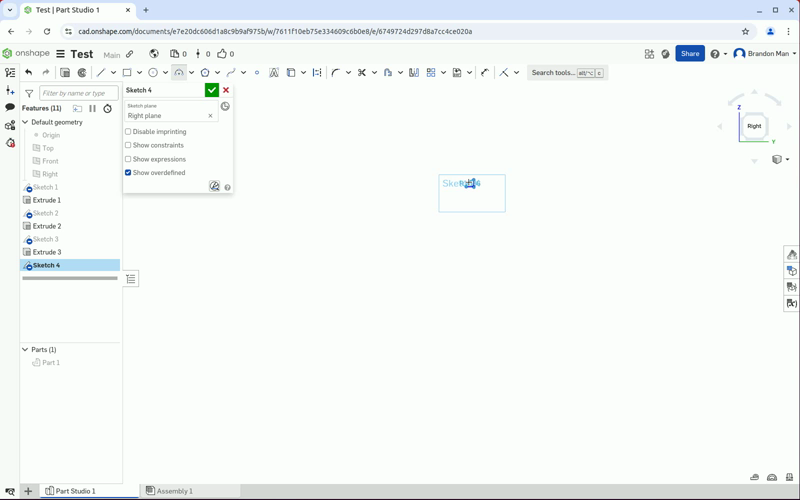
click(468, 181)
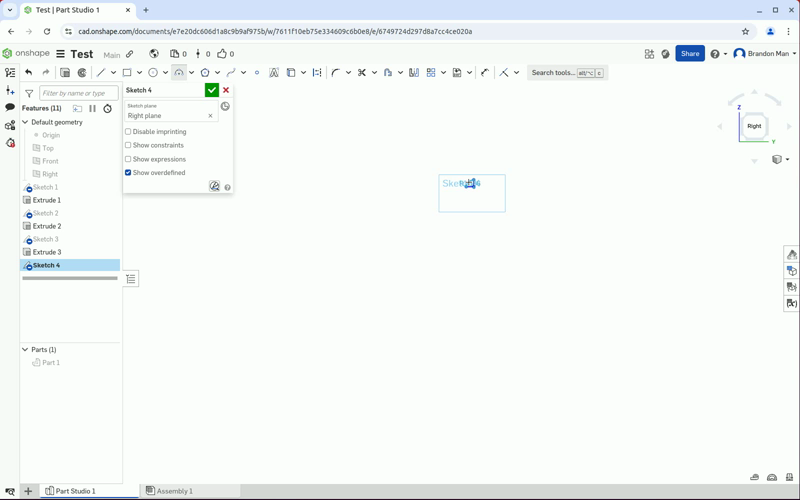
key_up(shift)
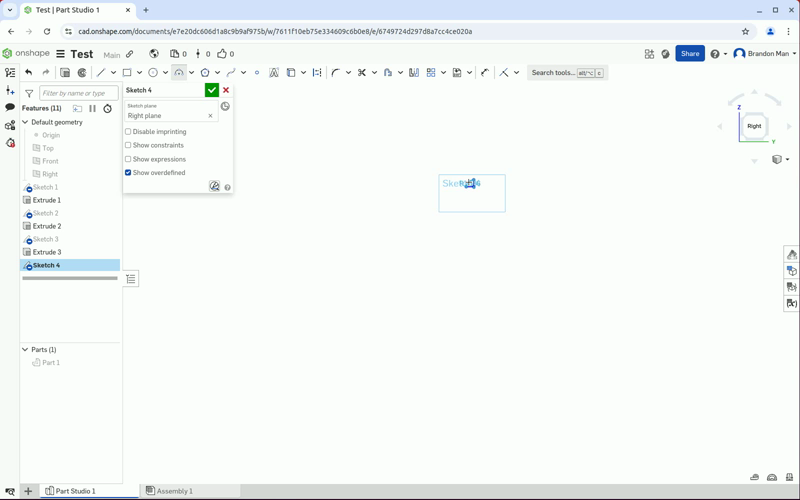
key(esc)
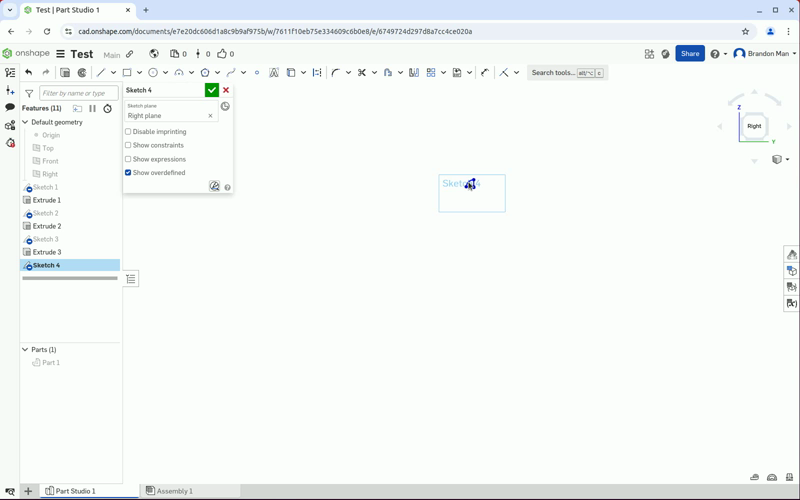
mouse_move(473, 183)
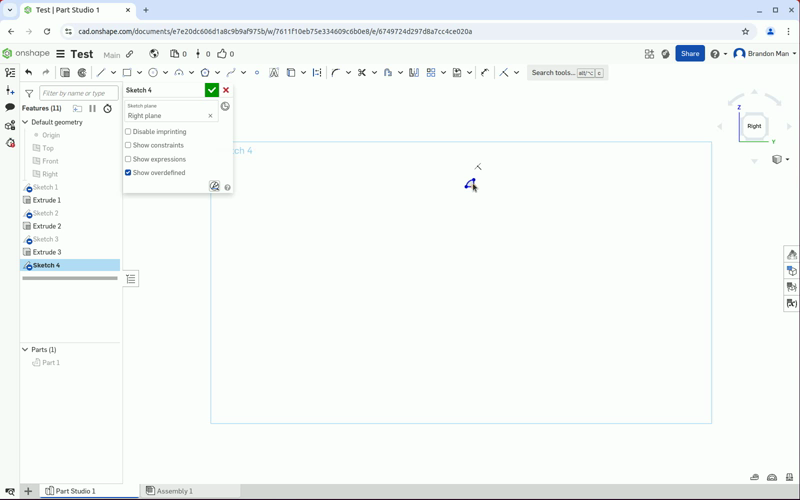
scroll(6)
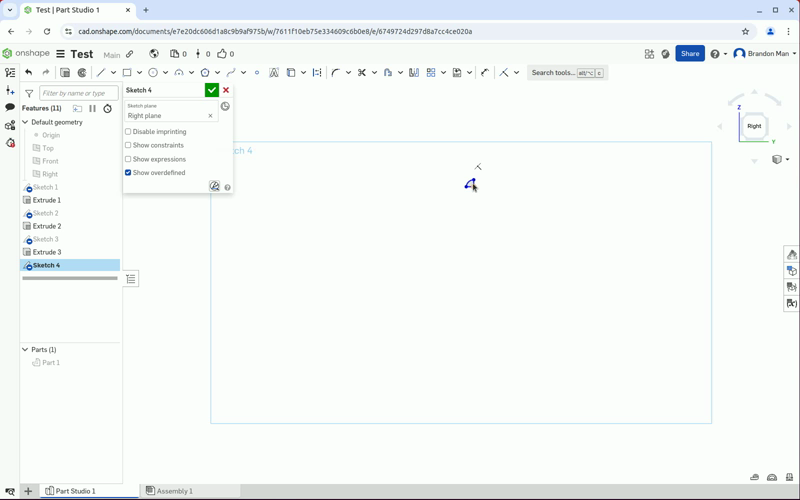
scroll(6)
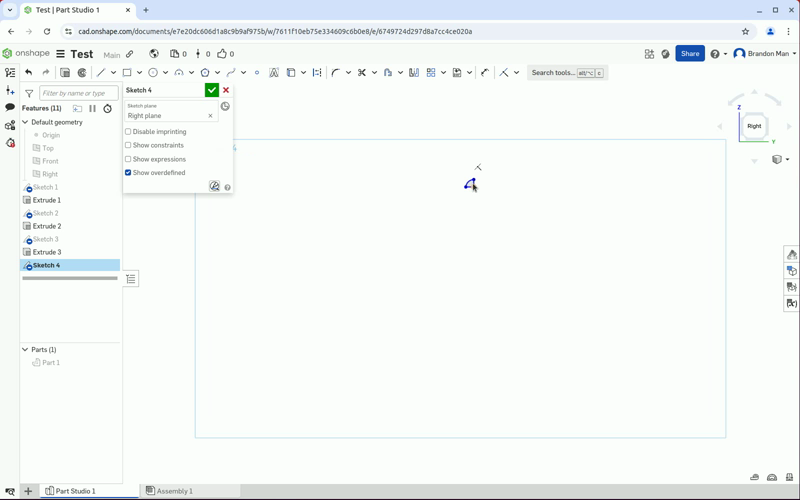
scroll(6)
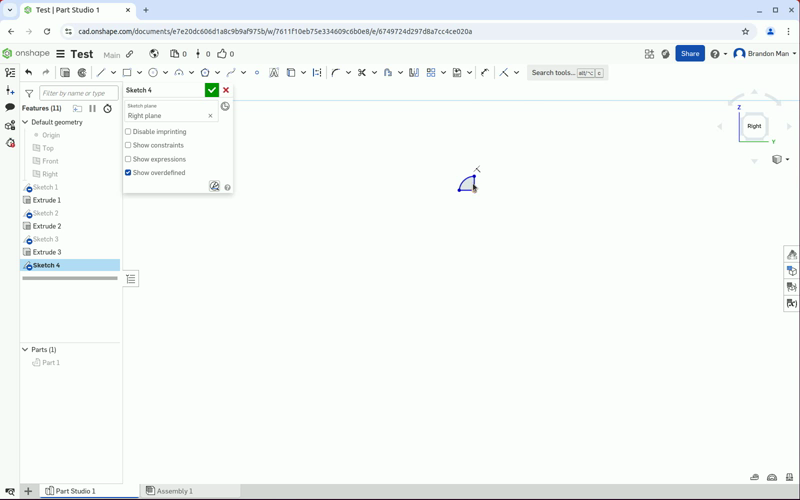
scroll(6)
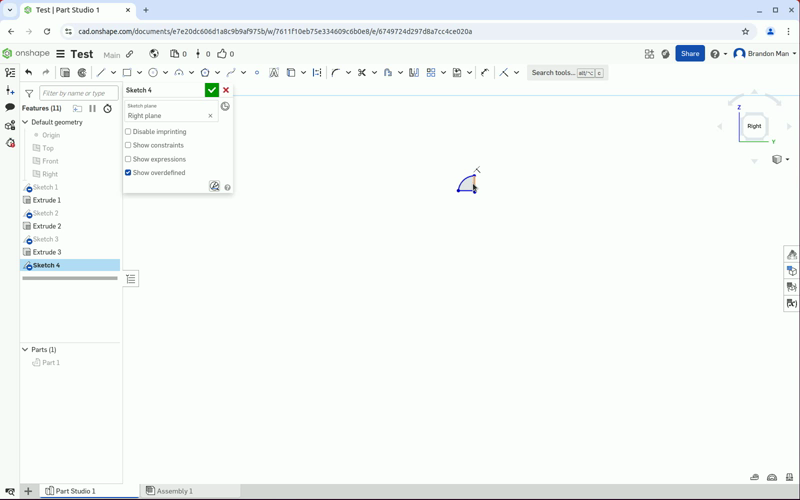
scroll(6)
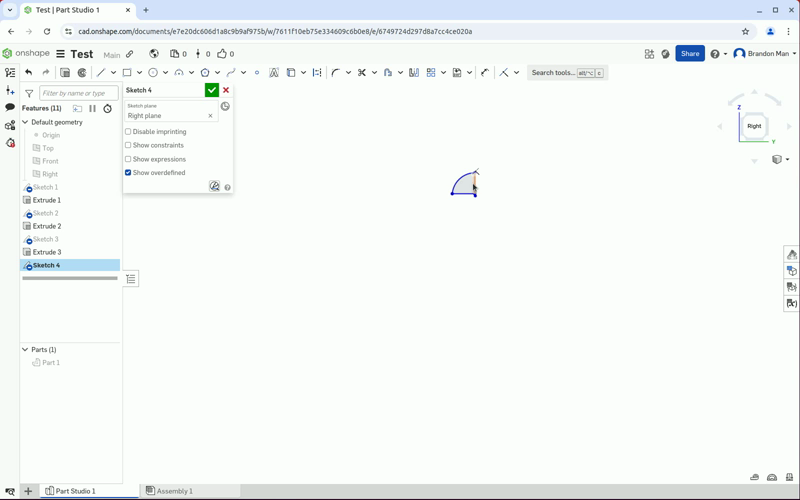
scroll(6)
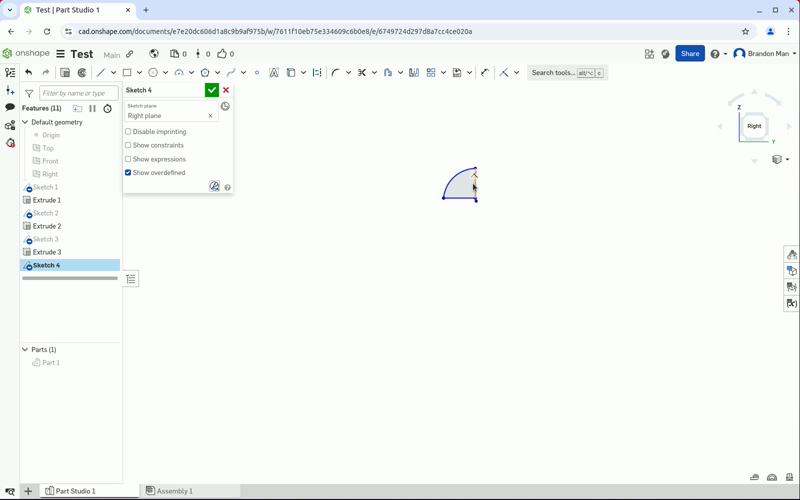
scroll(6)
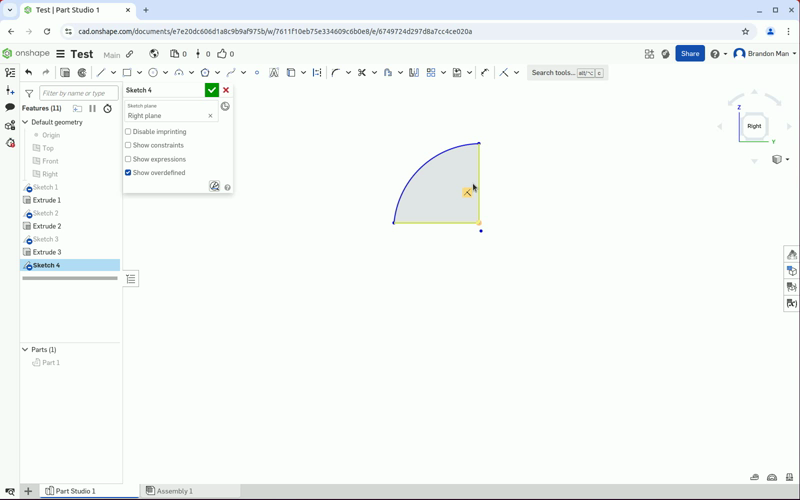
click(473, 183)
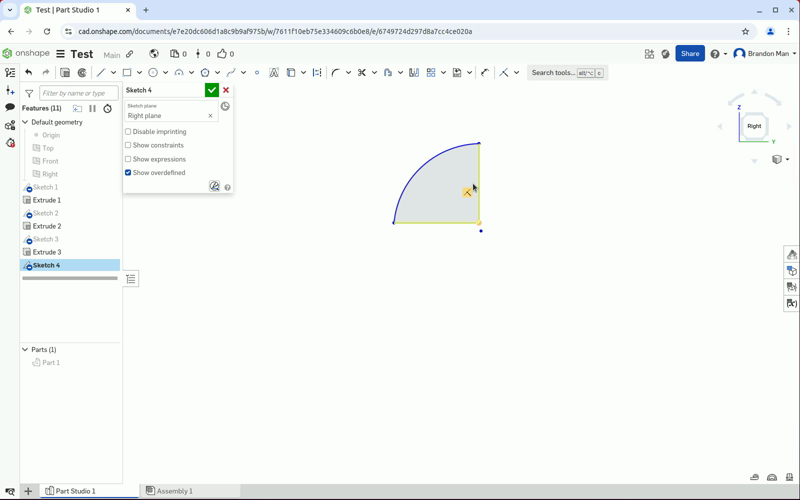
scroll(-6)
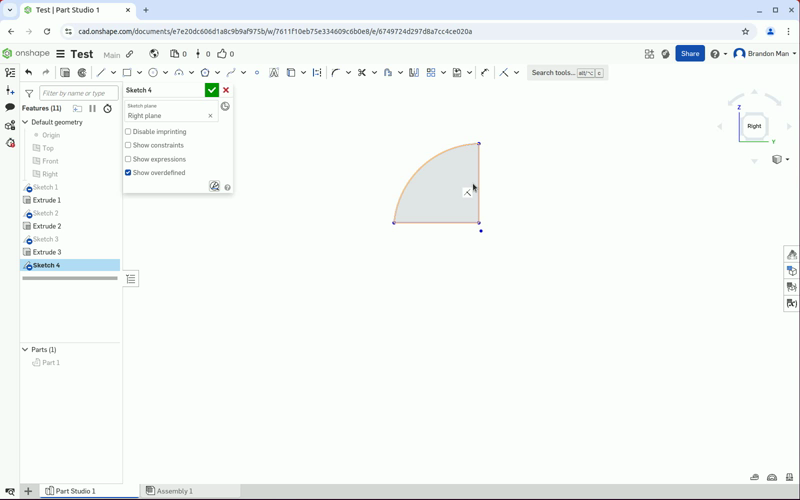
scroll(-6)
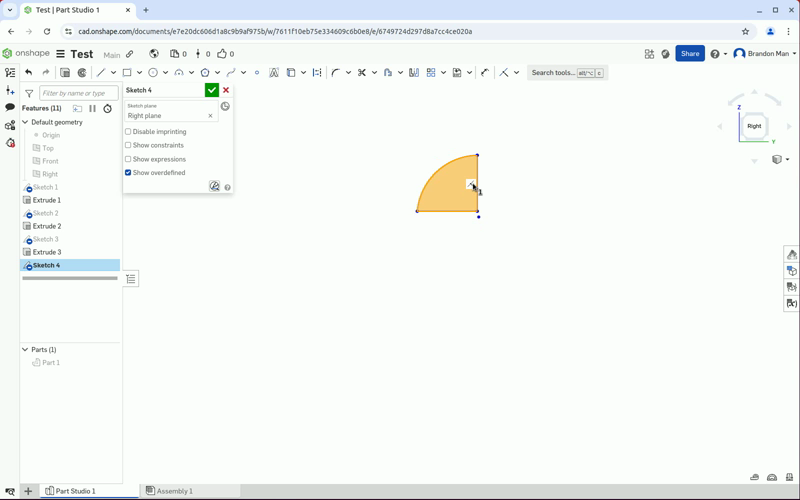
scroll(-6)
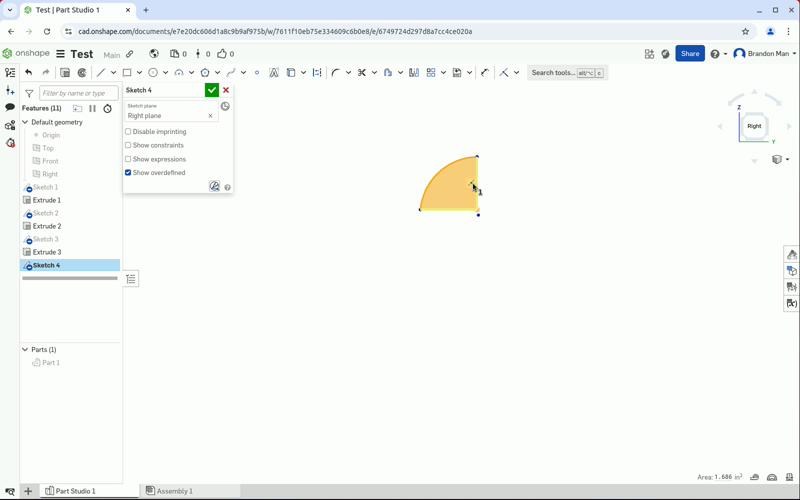
scroll(-6)
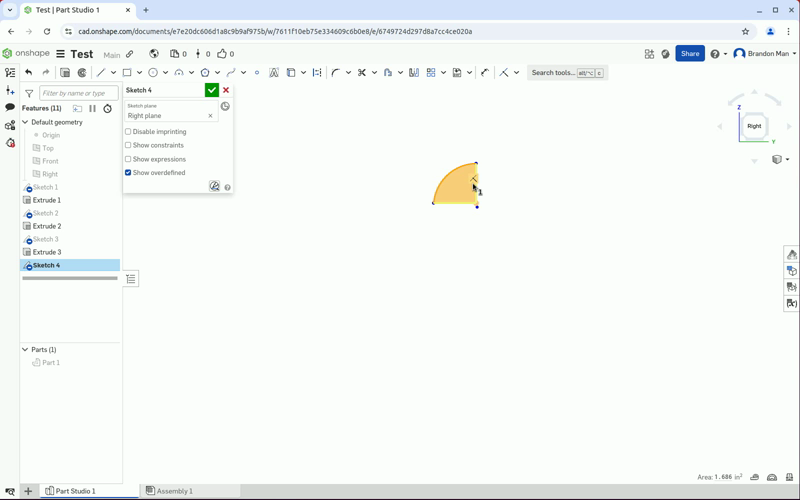
scroll(-6)
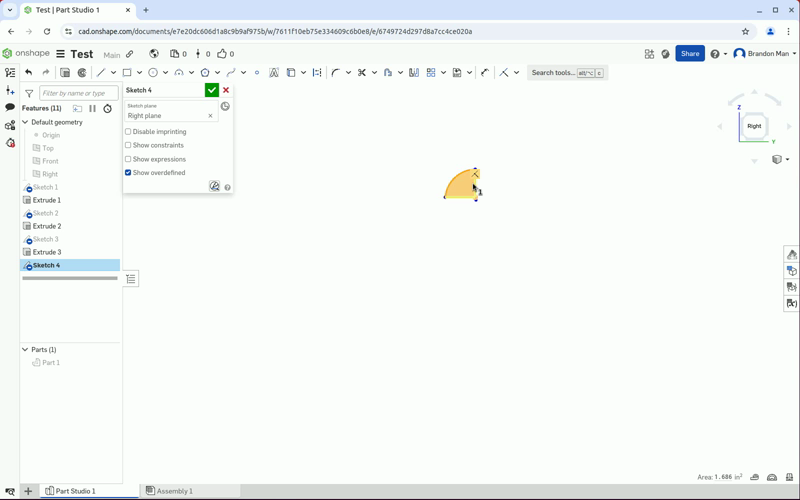
scroll(-6)
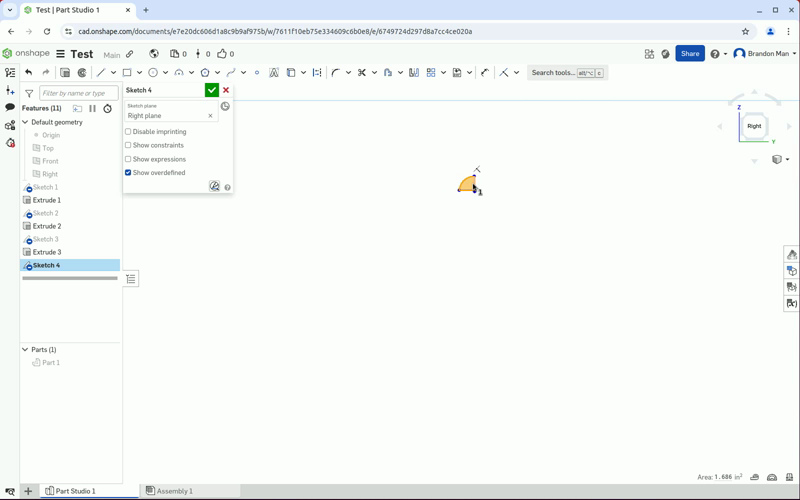
scroll(-6)
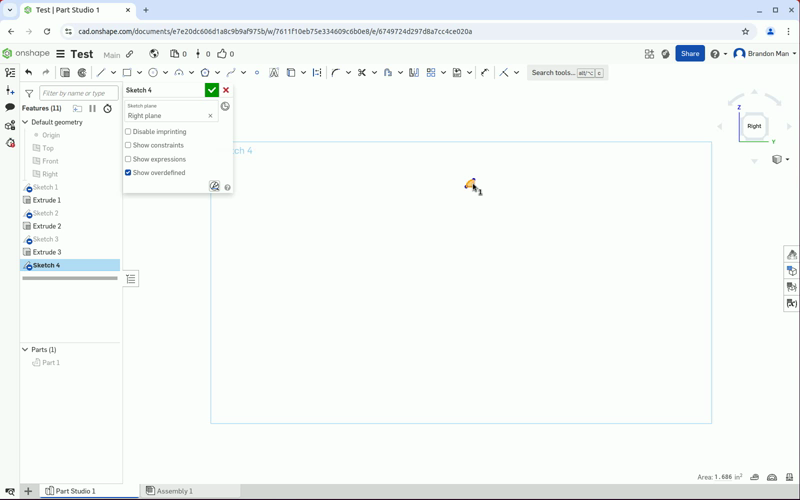
mouse_move(73, 352)
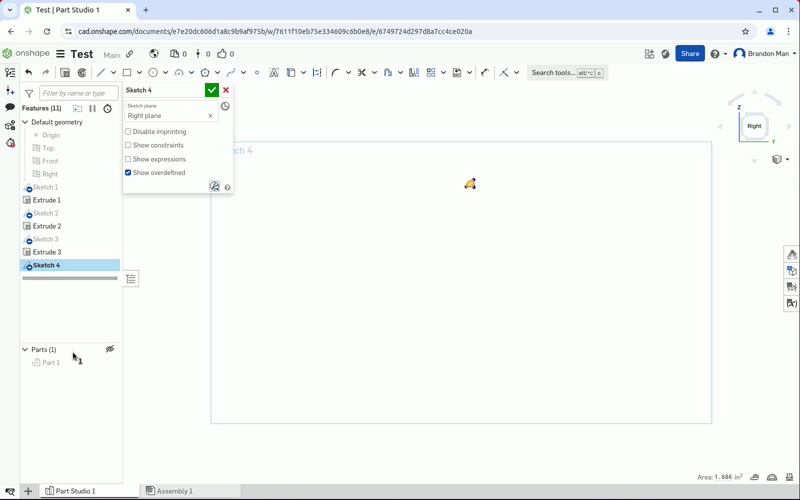
key(shift+y)
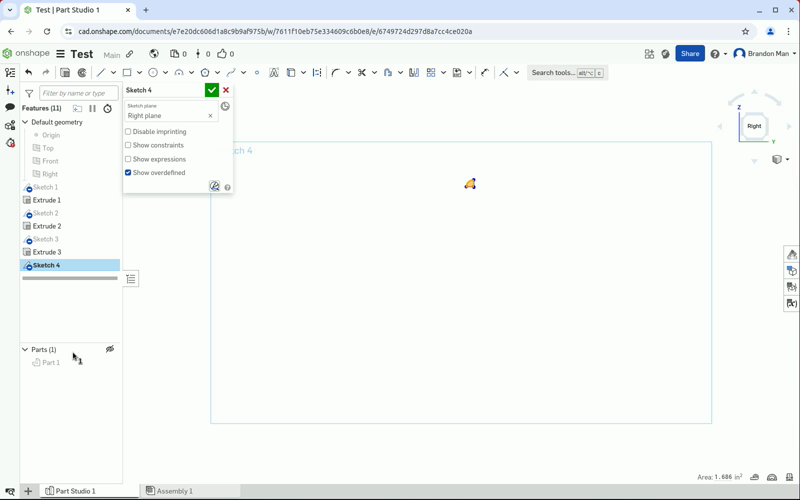
key(shift+e)
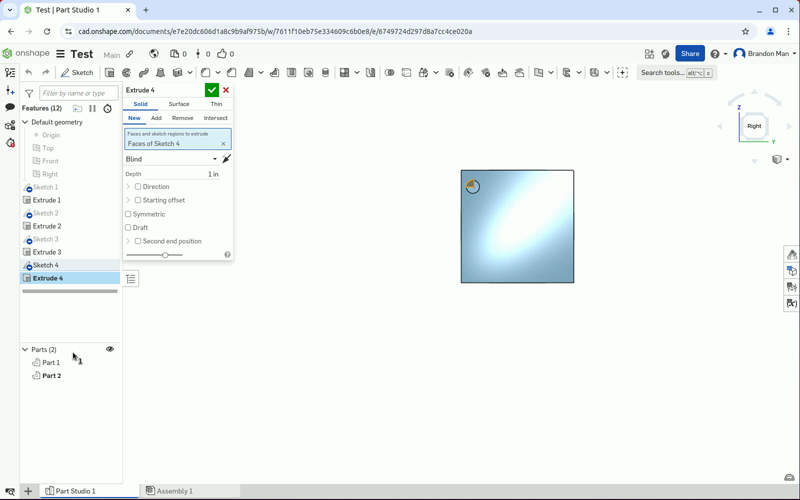
mouse_move(143, 106)
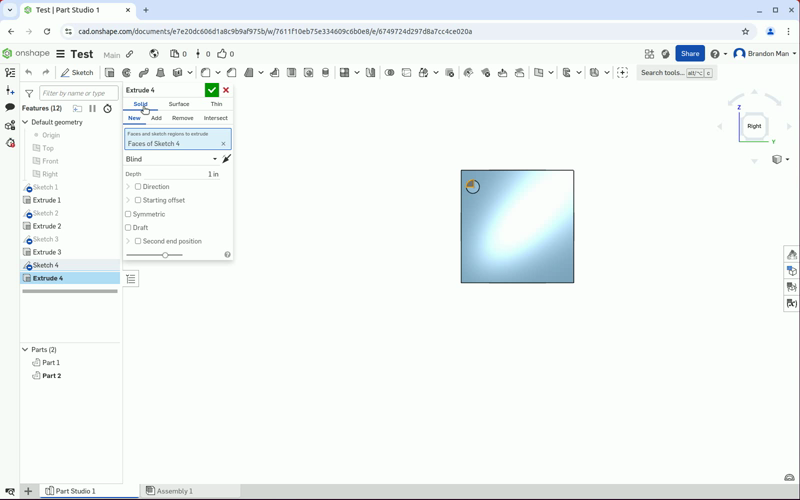
click(143, 106)
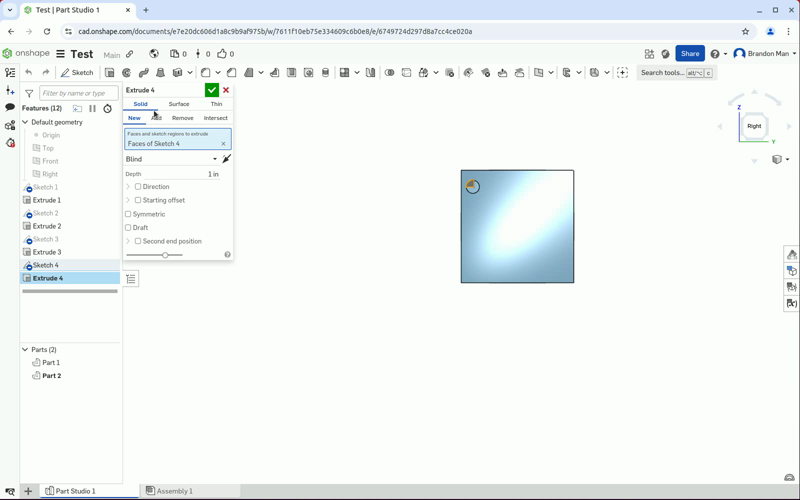
mouse_move(186, 120)
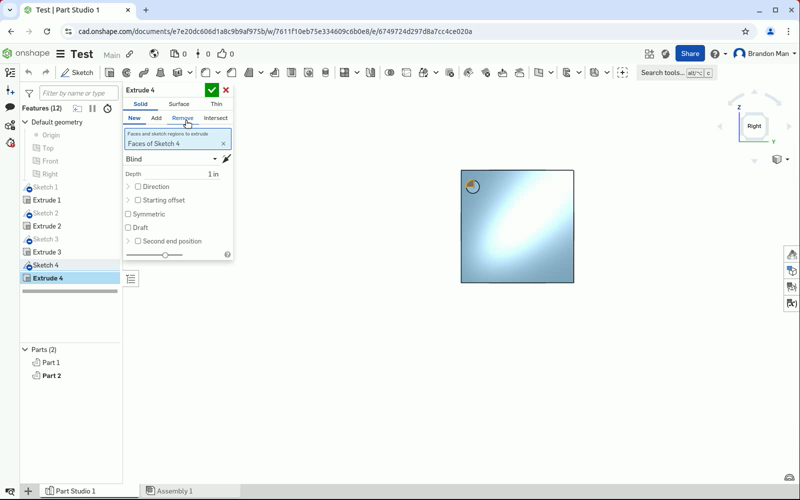
click(186, 120)
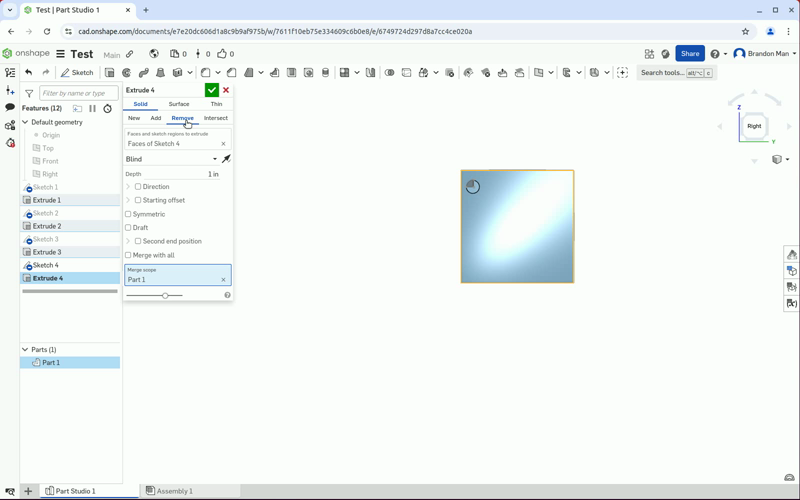
key(tab, 4)
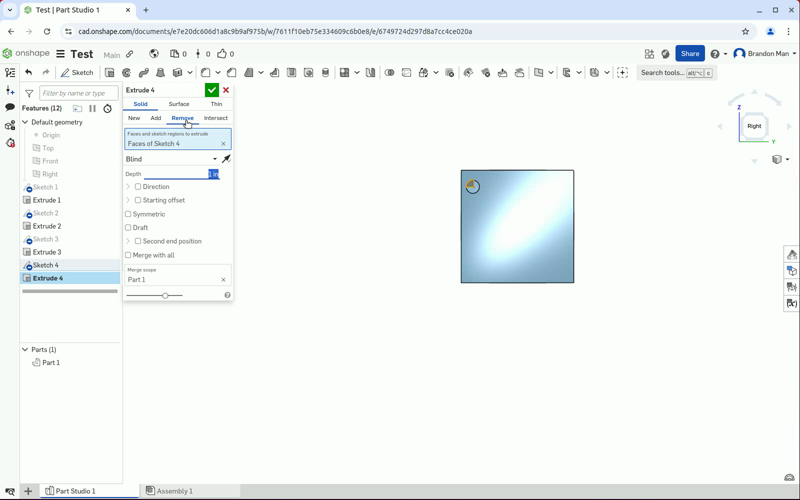
text(23.108)
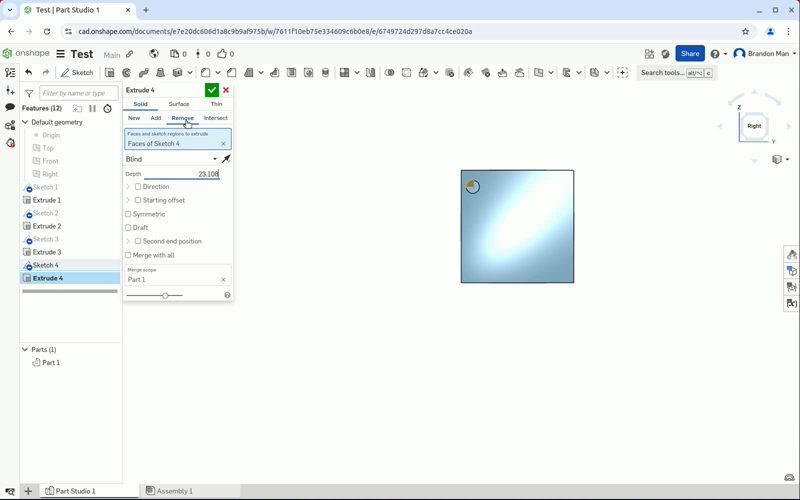
key(tab, 6)
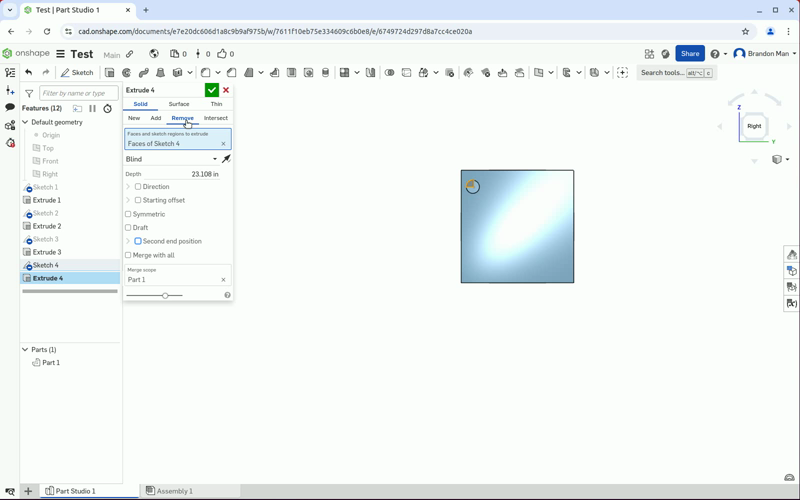
key(space)
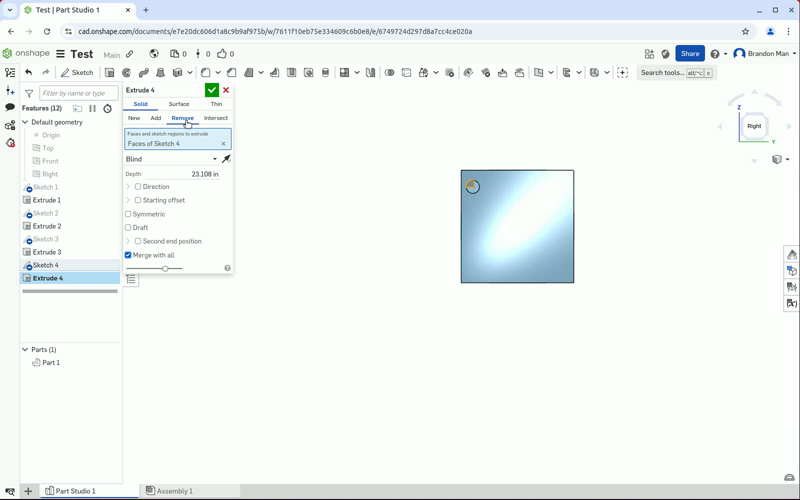
key(enter)
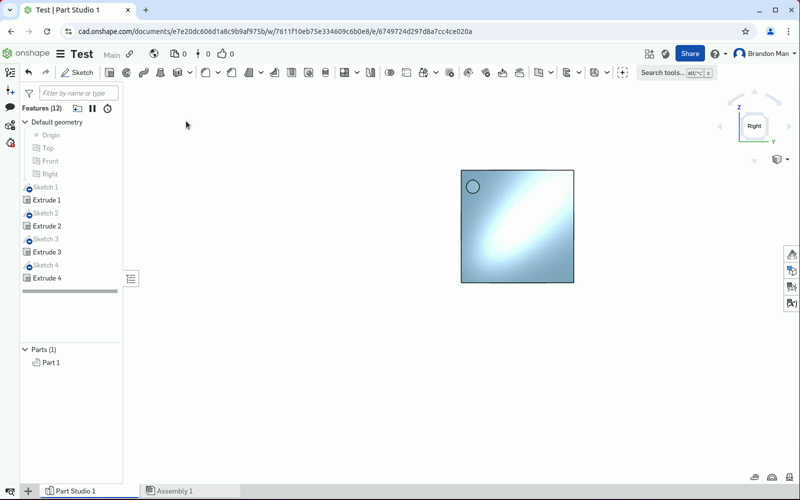
key(shift+h)
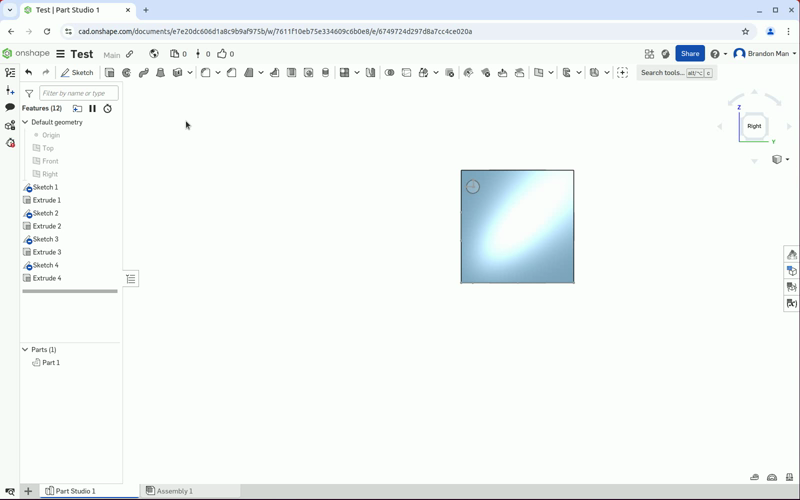
key(shift+h)
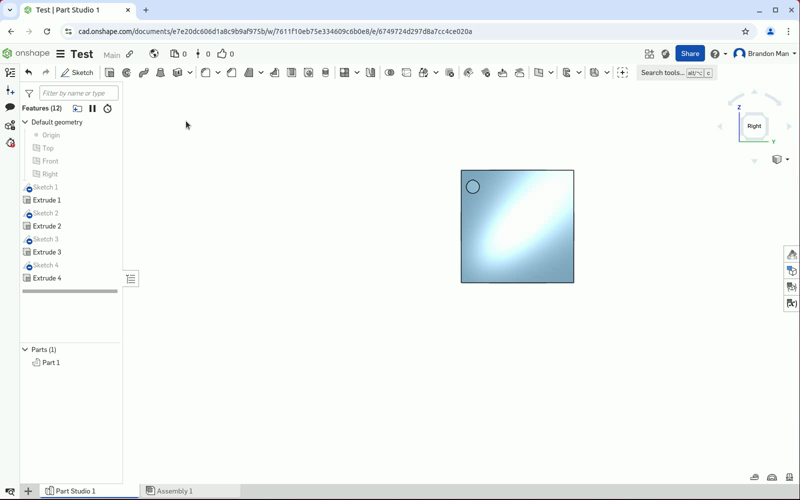
mouse_move(73, 189)
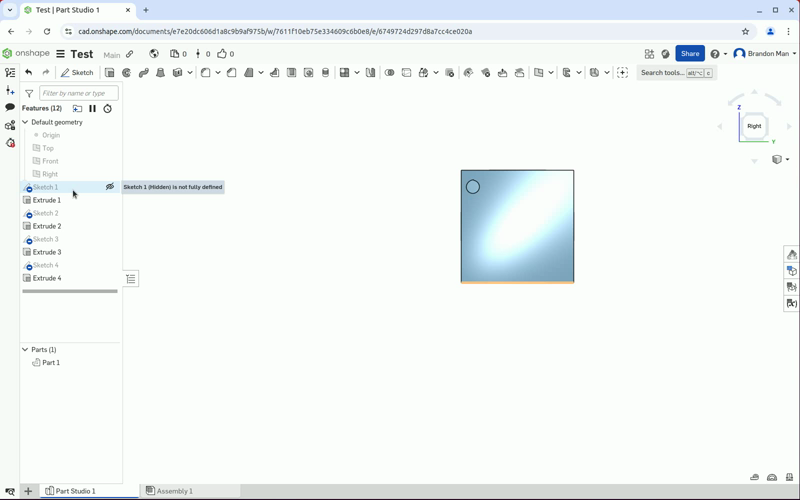
click(73, 189)
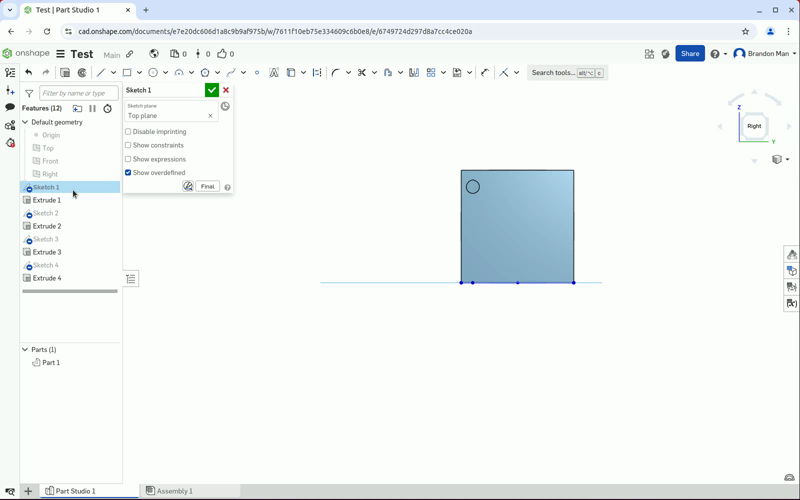
mouse_move(229, 92)
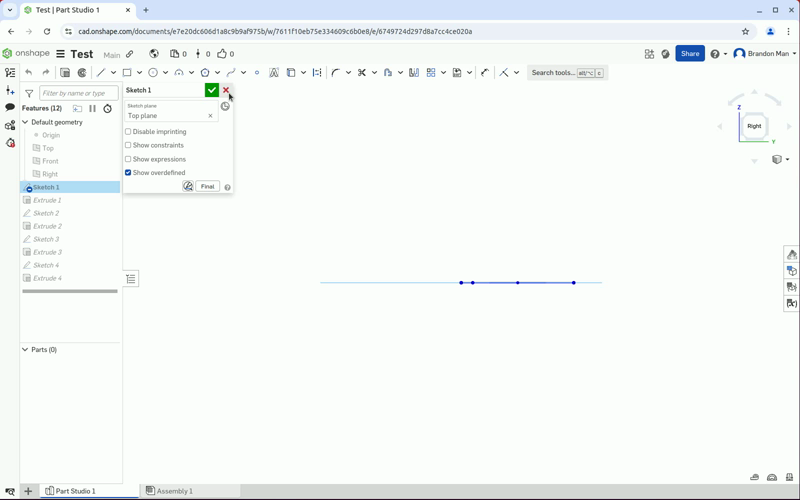
click(229, 92)
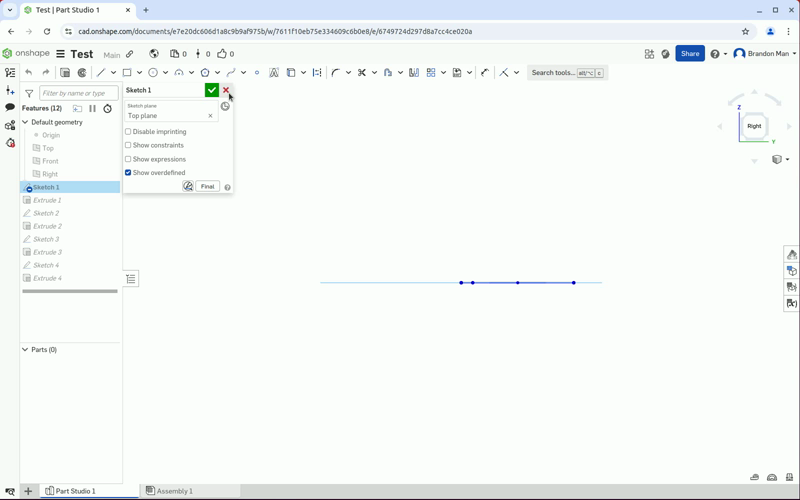
key(shift+s)
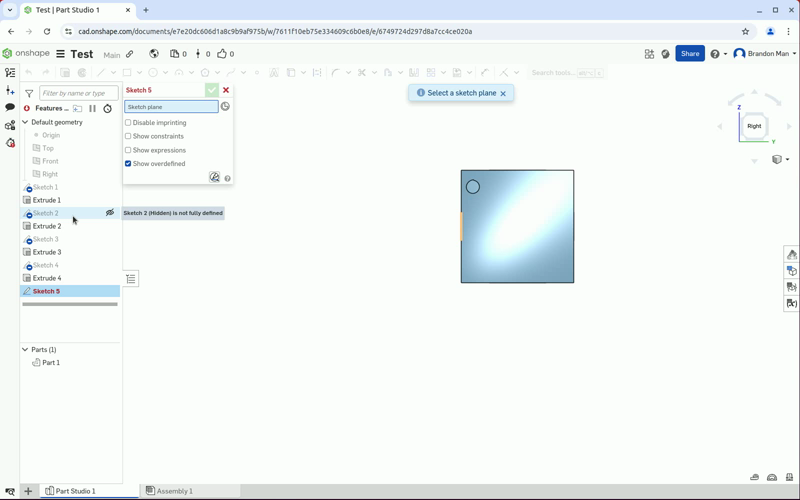
scroll(3)
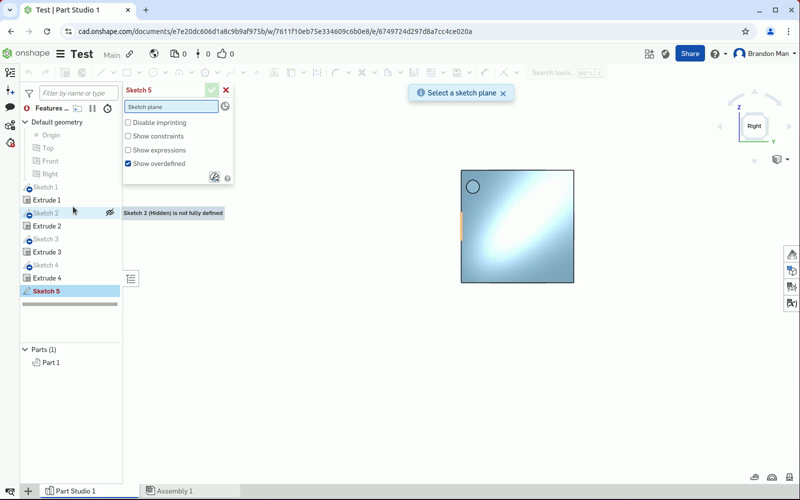
mouse_move(73, 176)
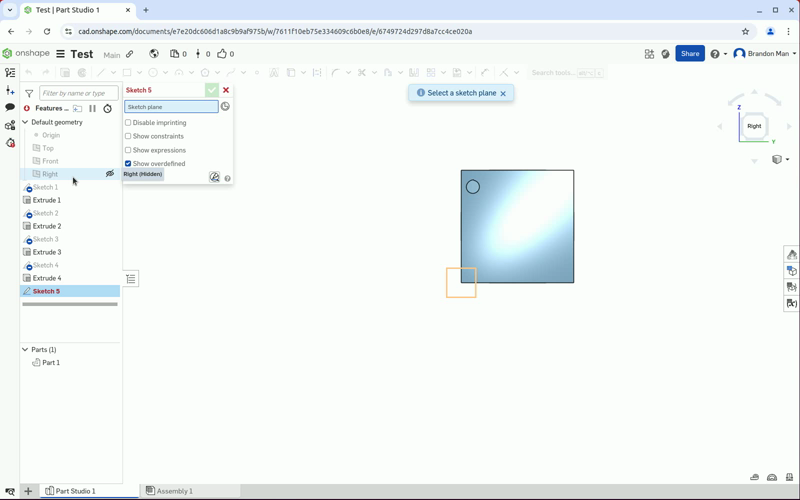
click(73, 176)
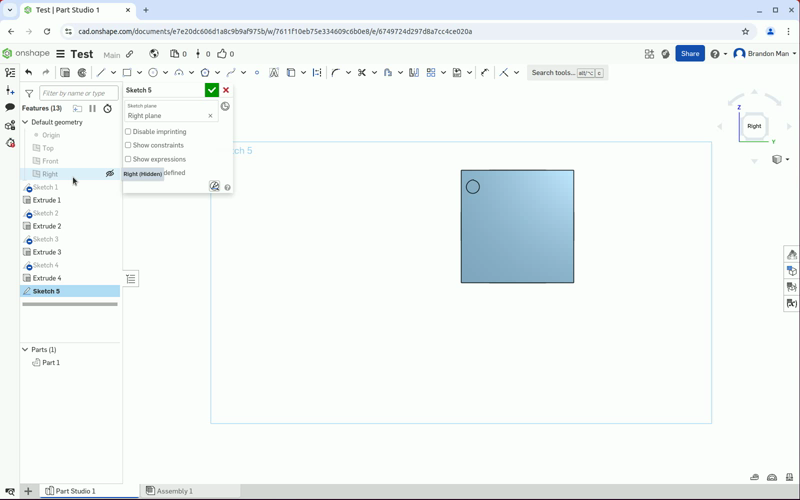
mouse_move(73, 352)
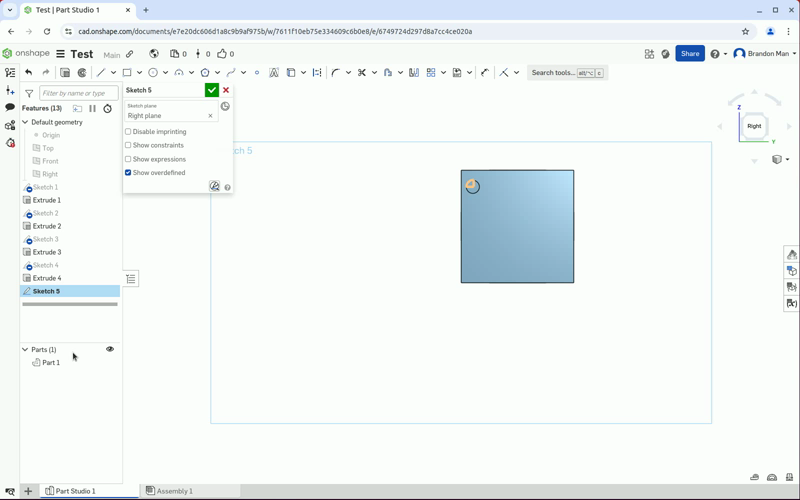
key(y)
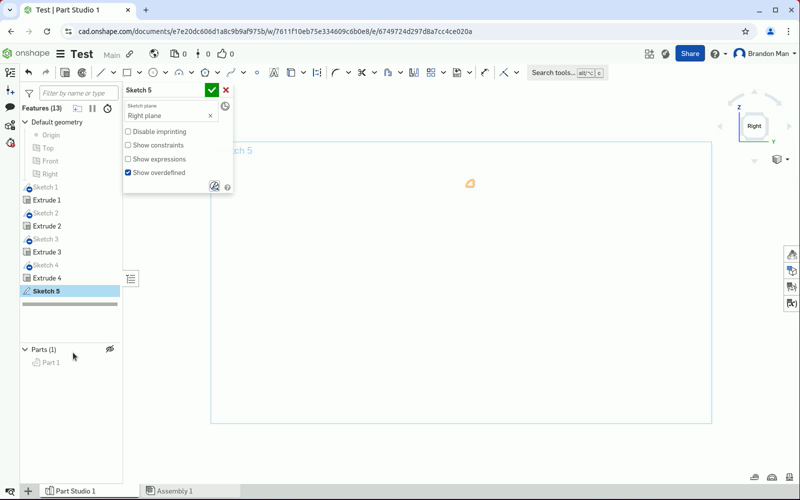
key(l)
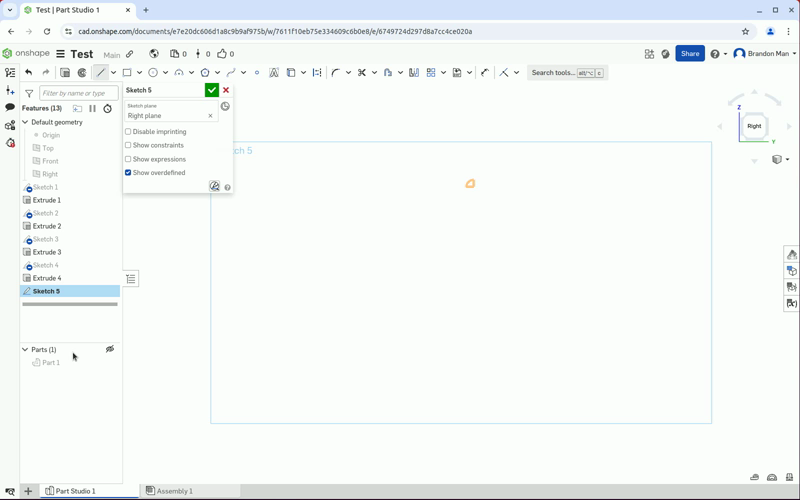
key_down(shift)
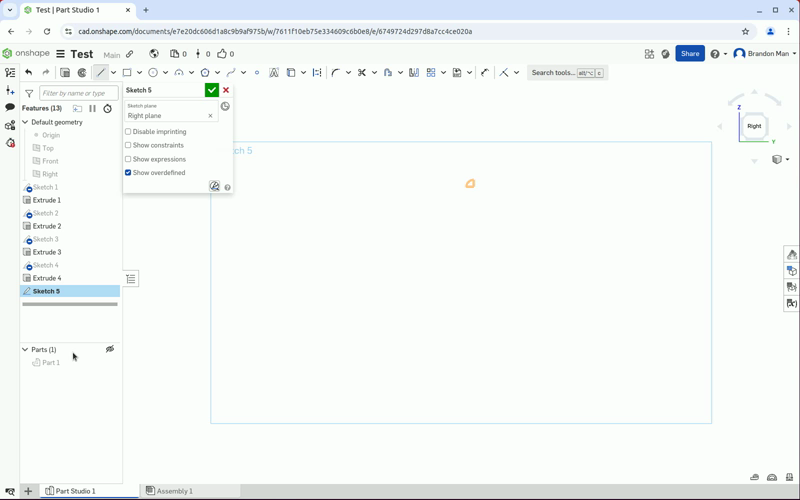
mouse_move(466, 266)
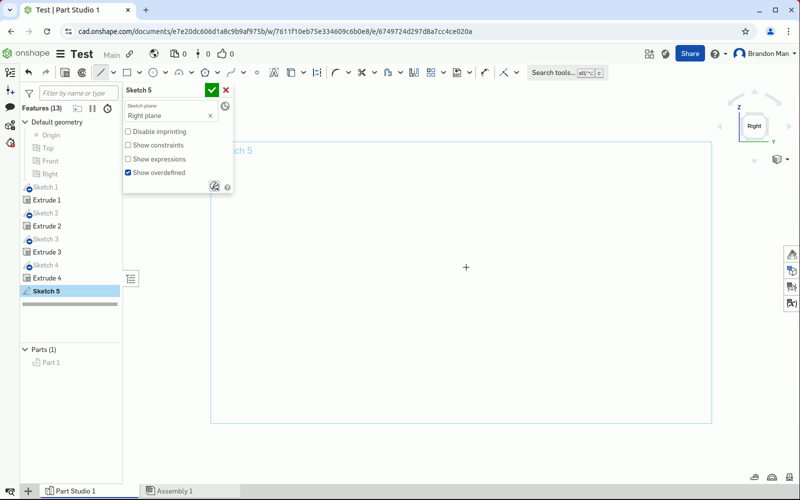
click(466, 266)
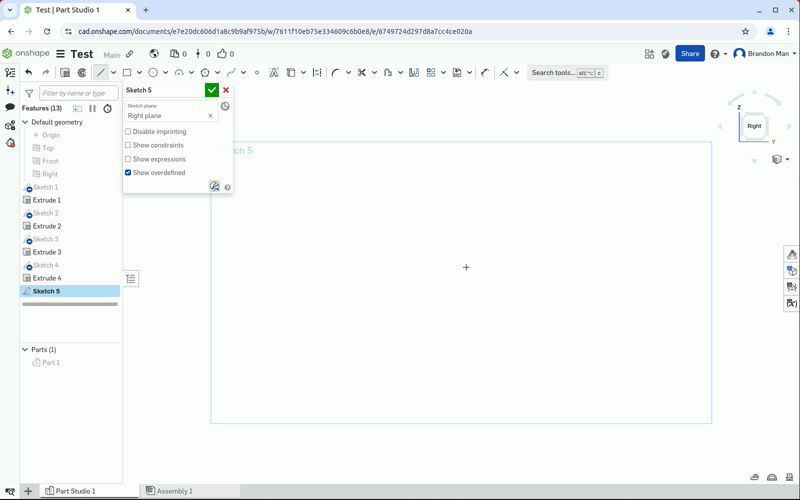
key_up(shift)
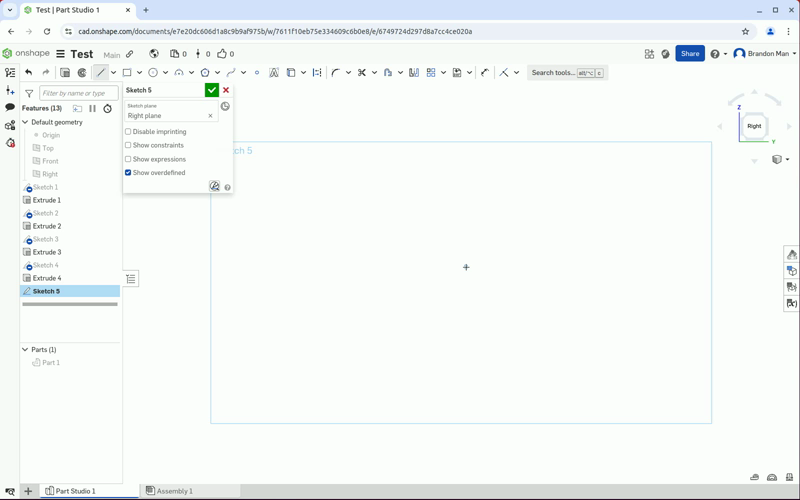
key_down(shift)
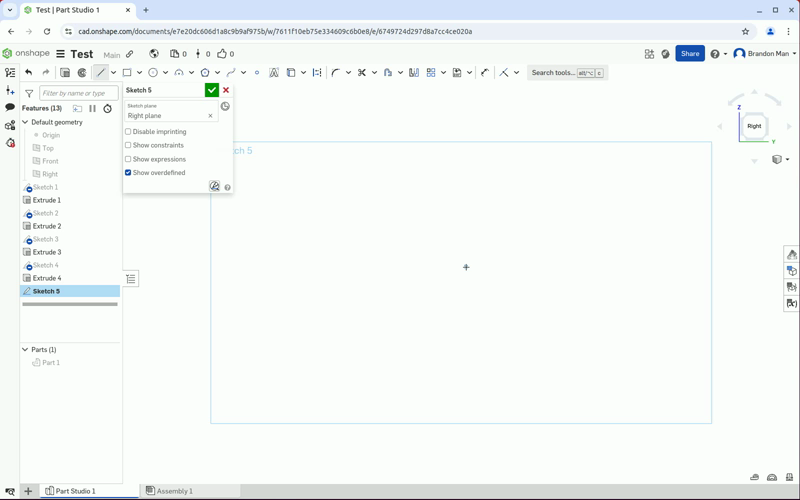
mouse_move(496, 266)
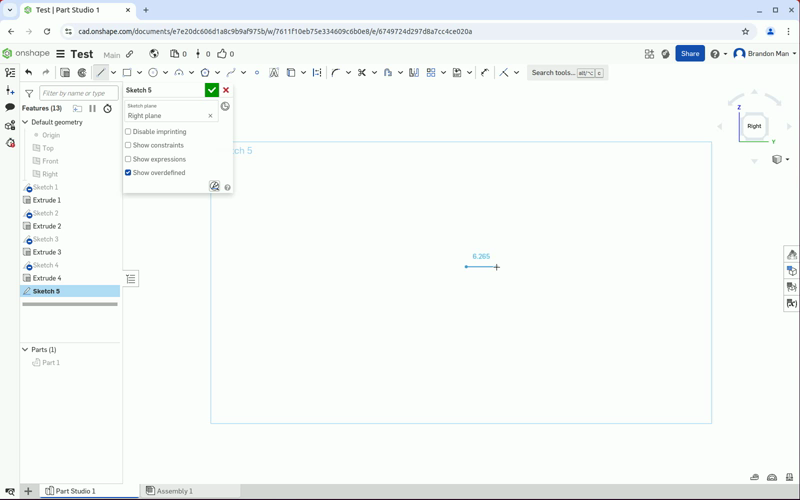
mouse_move(473, 266)
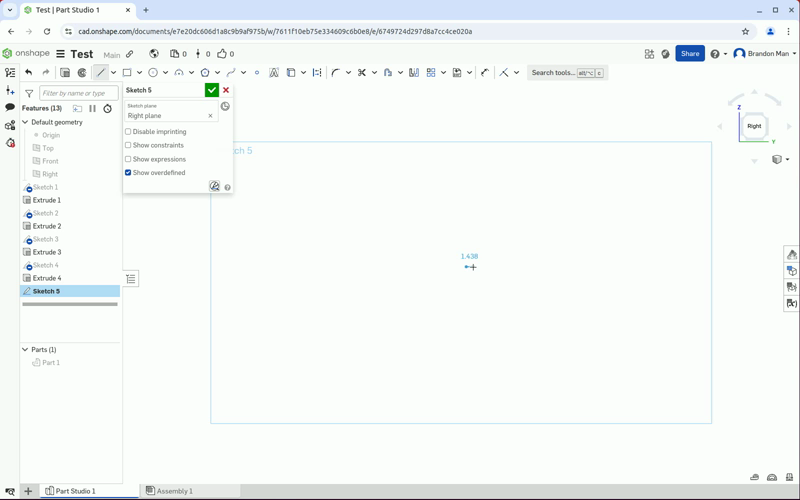
scroll(6)
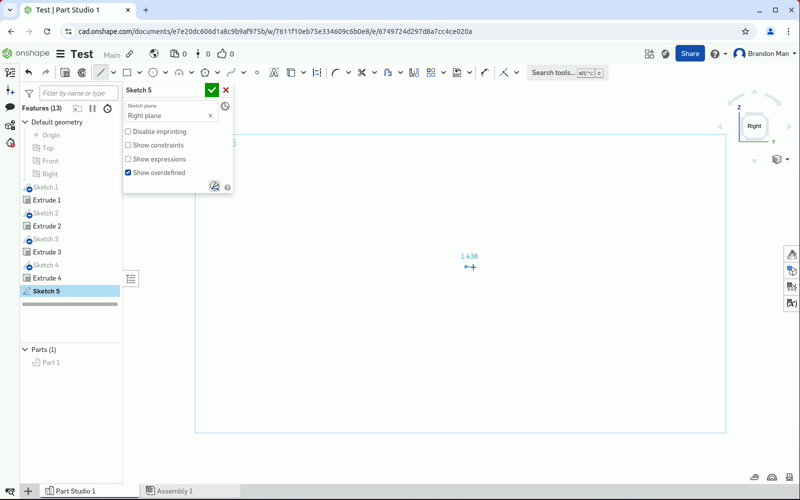
scroll(6)
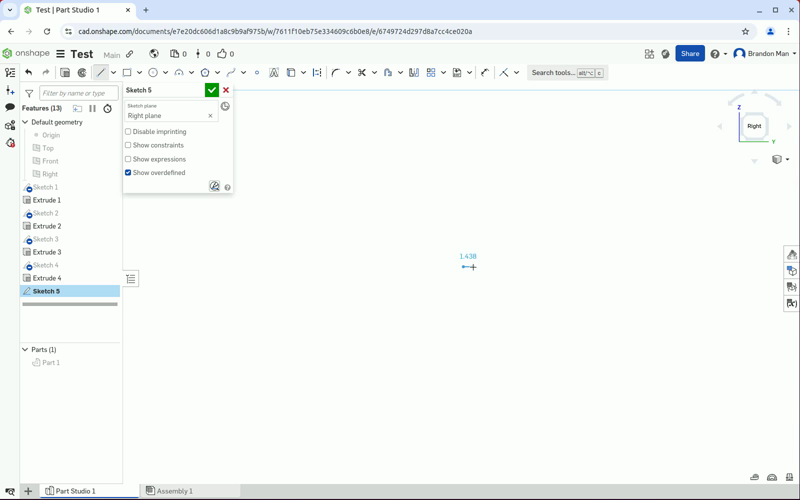
scroll(6)
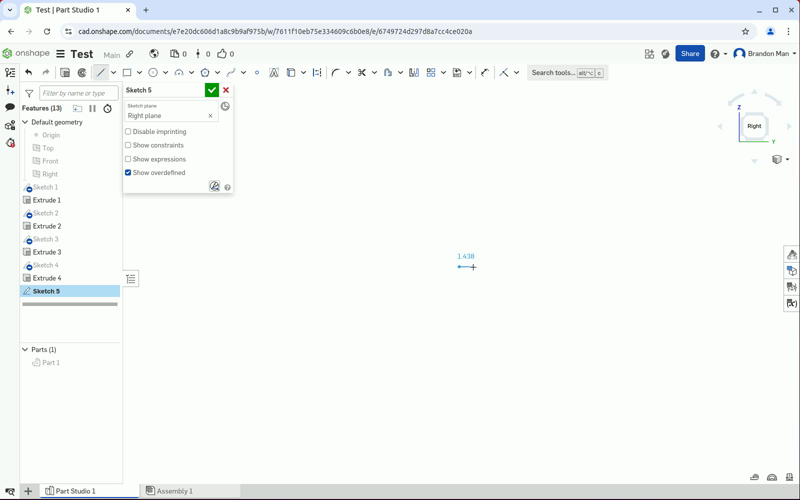
scroll(6)
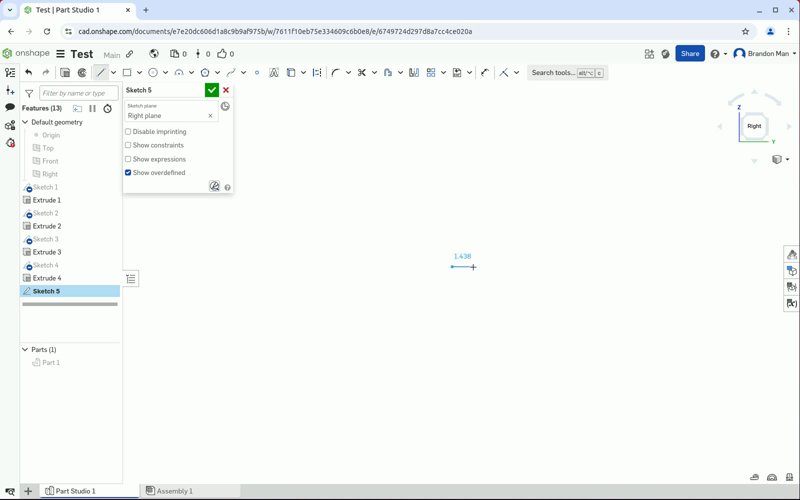
scroll(6)
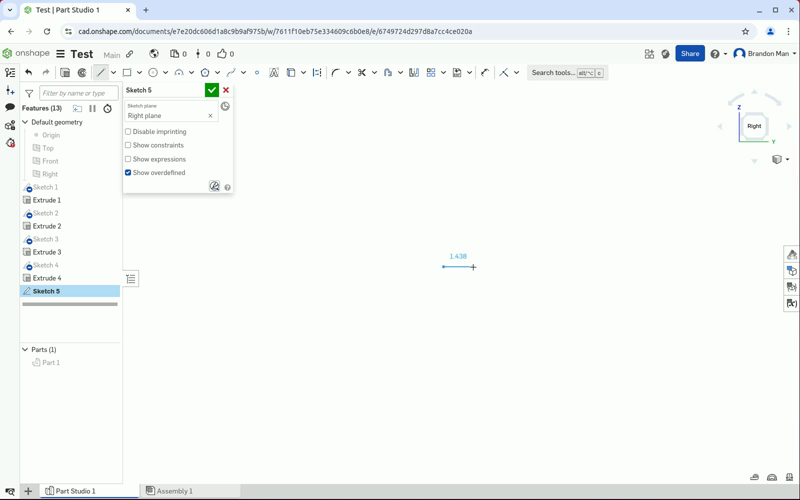
scroll(6)
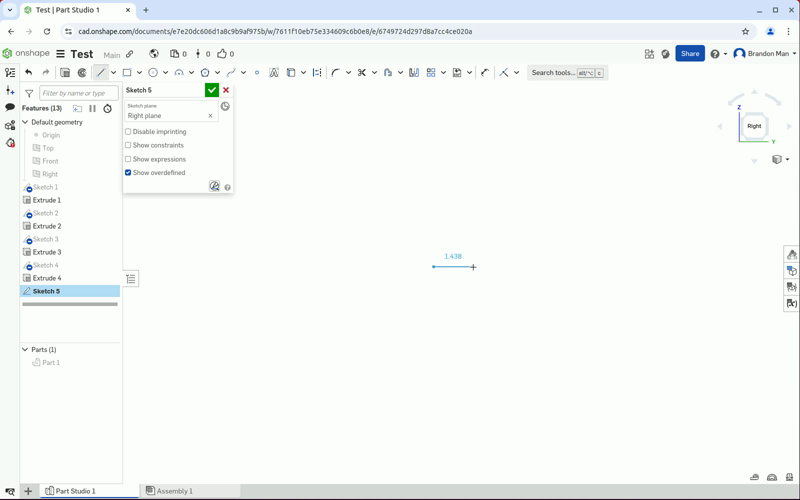
scroll(6)
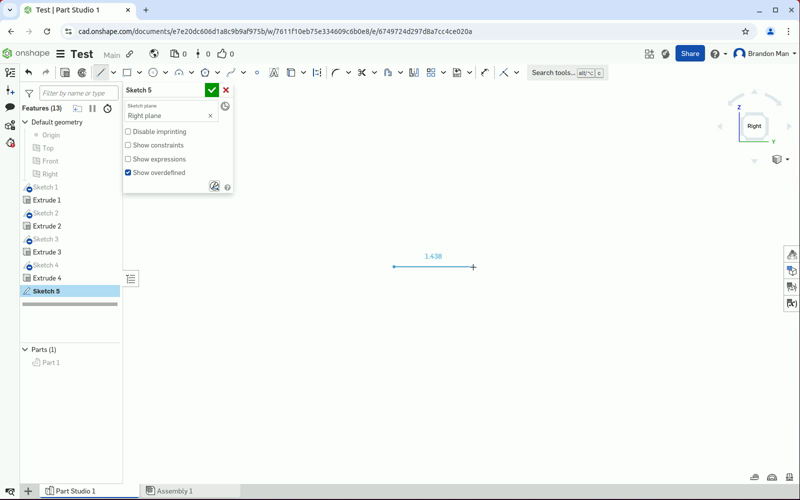
click(473, 266)
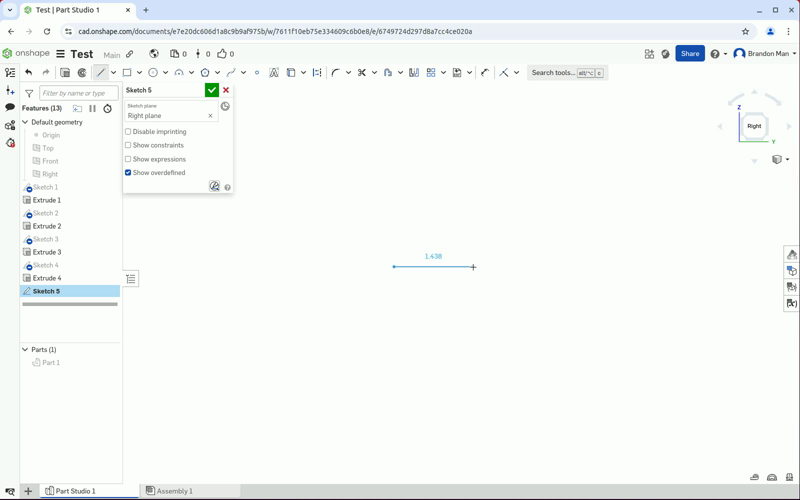
scroll(-6)
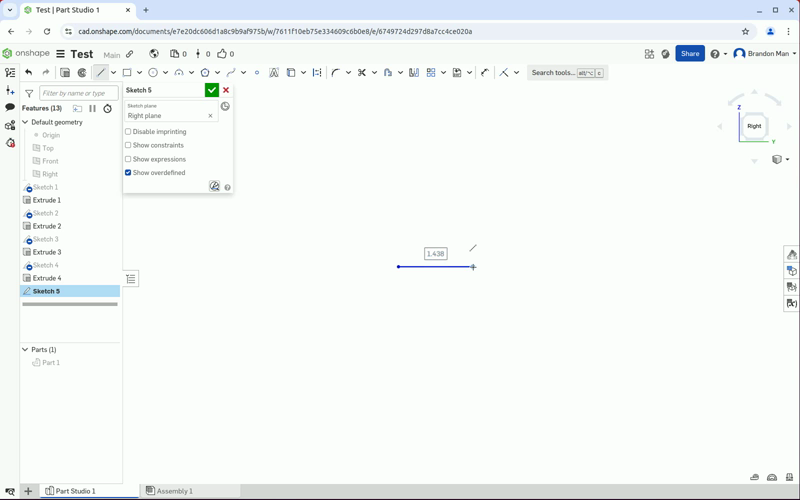
scroll(-6)
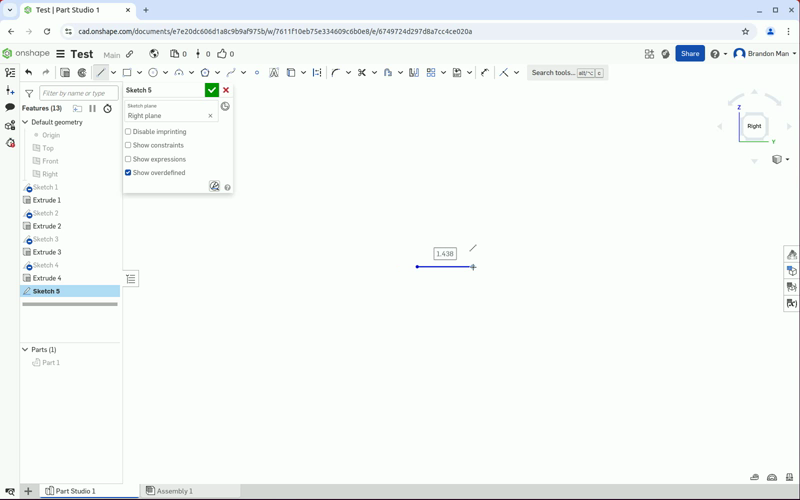
scroll(-6)
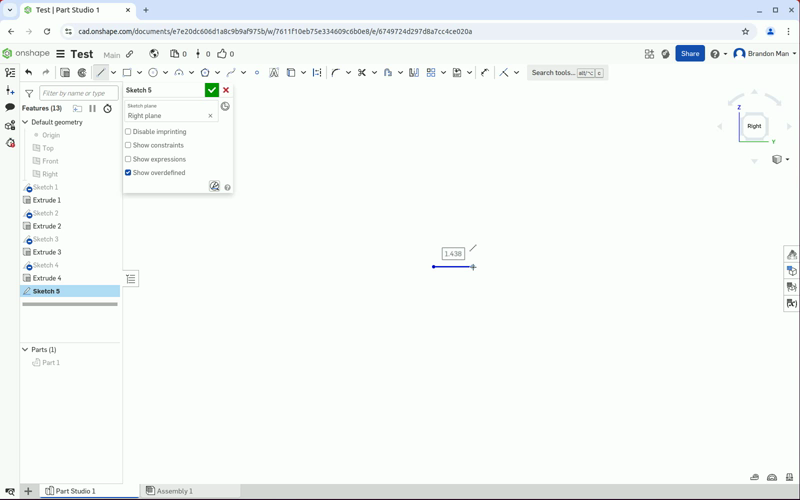
scroll(-6)
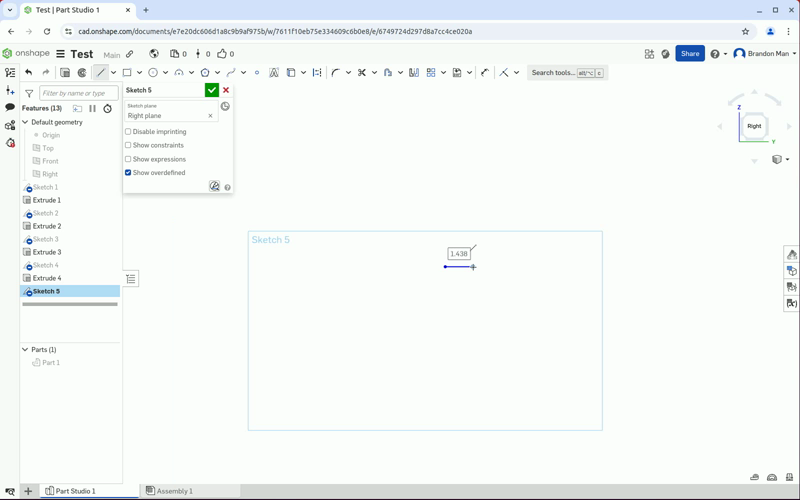
scroll(-6)
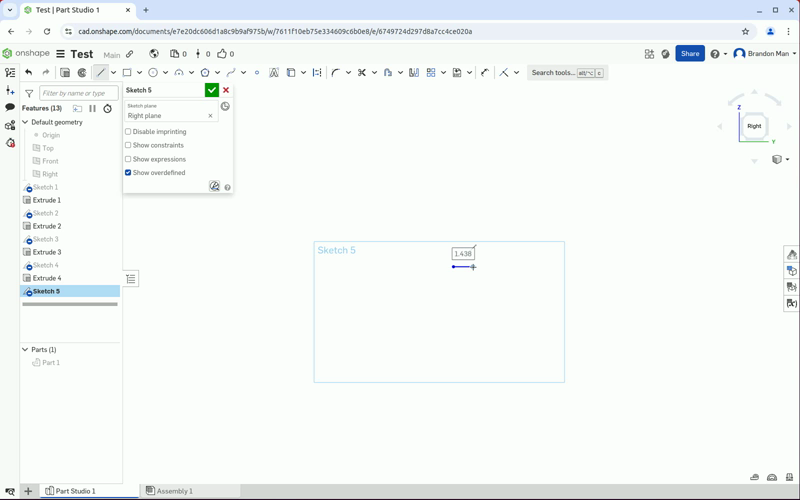
scroll(-6)
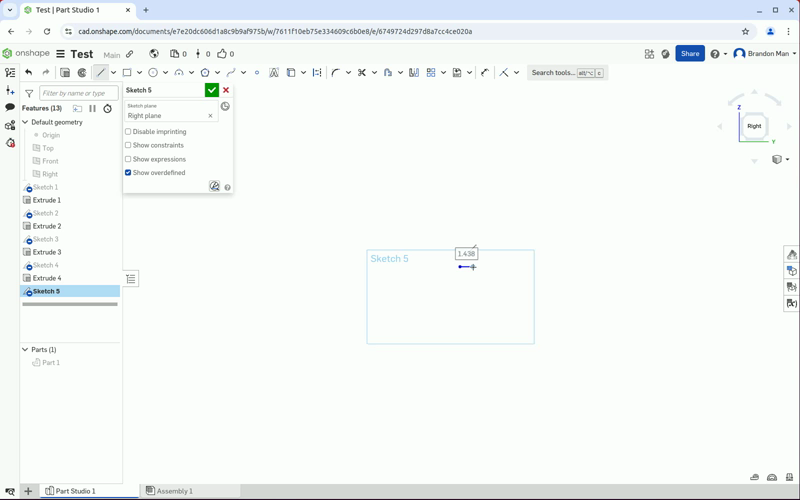
scroll(-6)
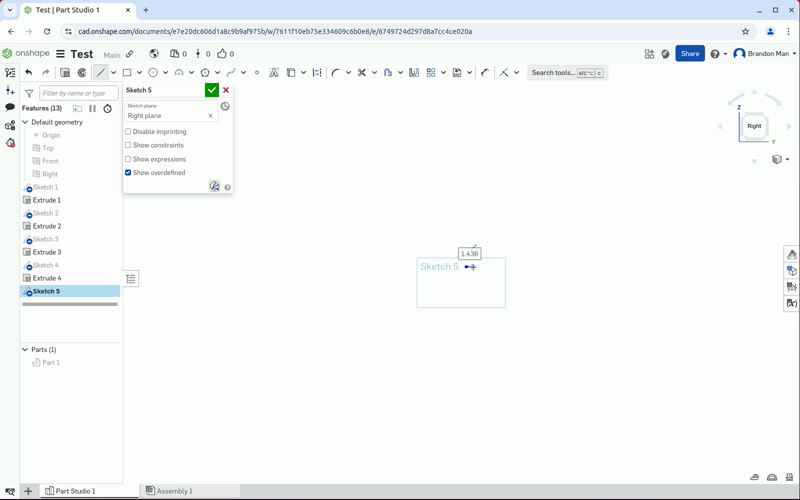
key_up(shift)
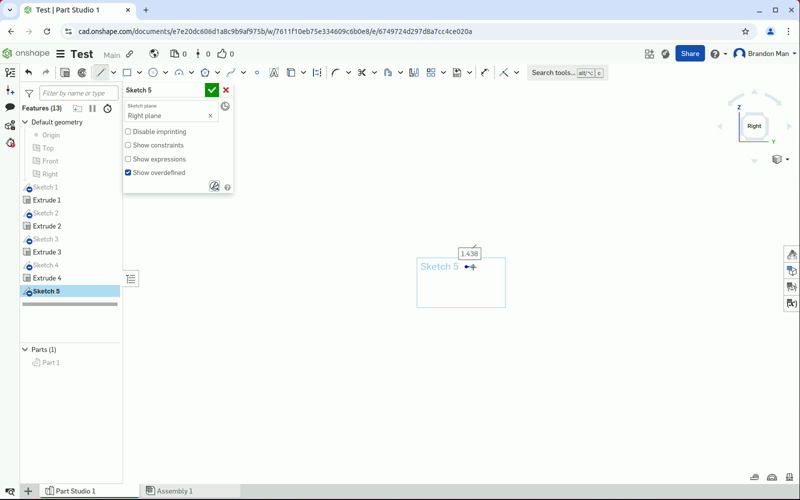
key_down(shift)
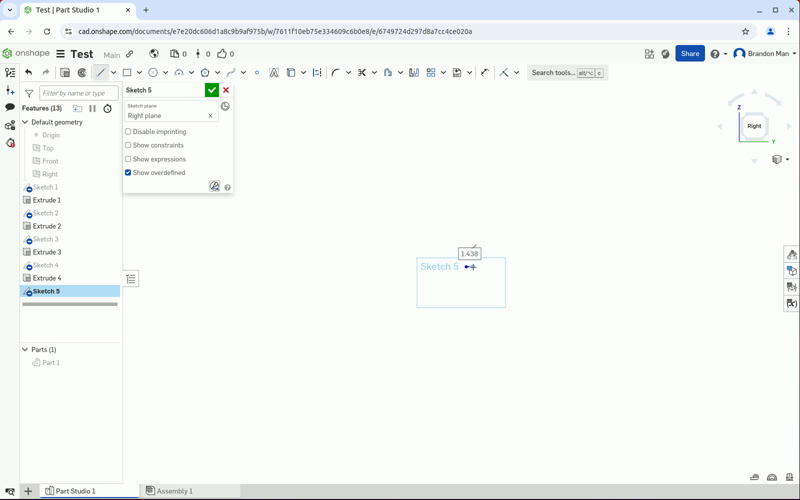
mouse_move(503, 266)
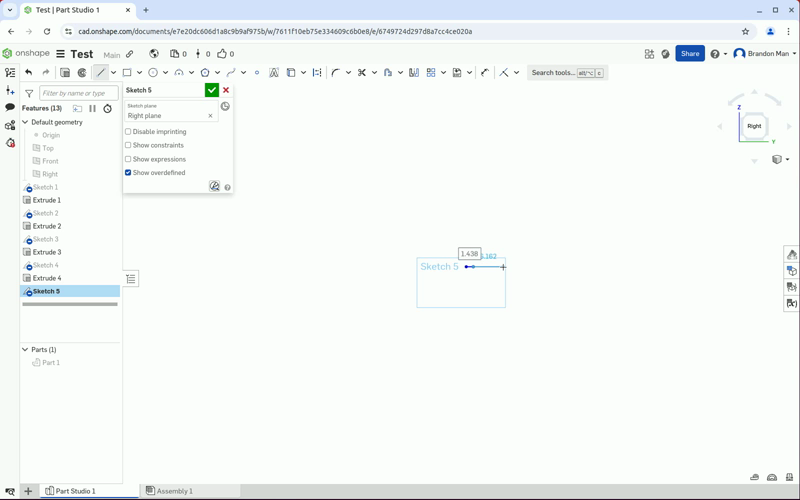
mouse_move(473, 273)
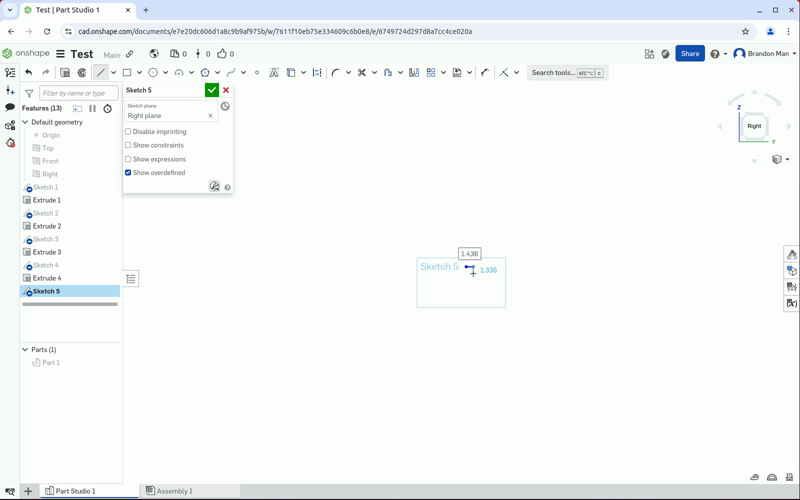
scroll(6)
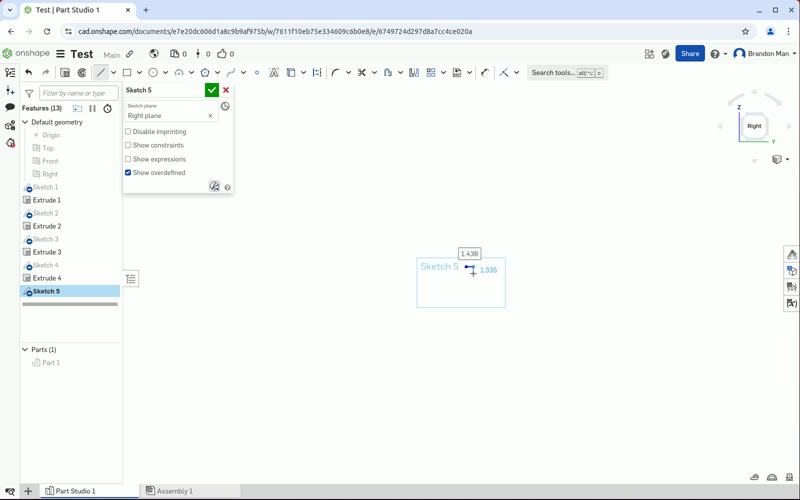
scroll(6)
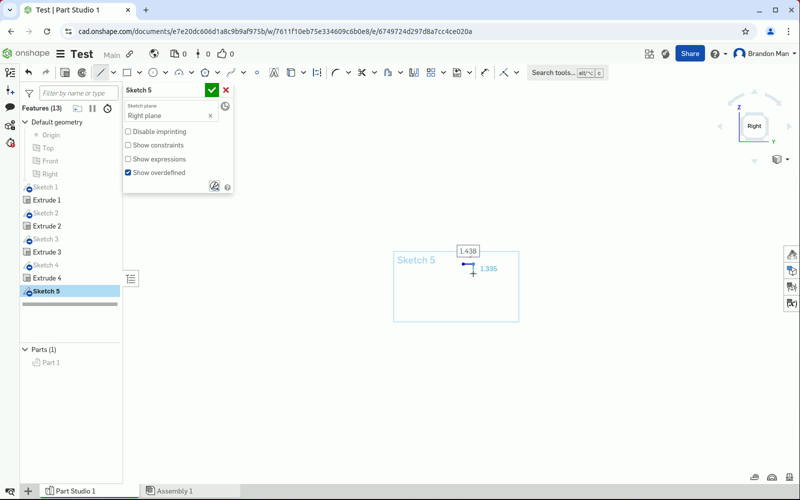
scroll(6)
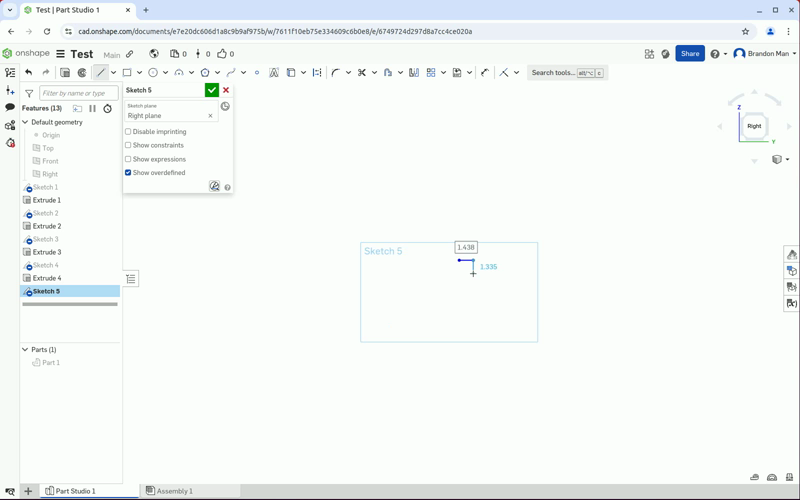
scroll(6)
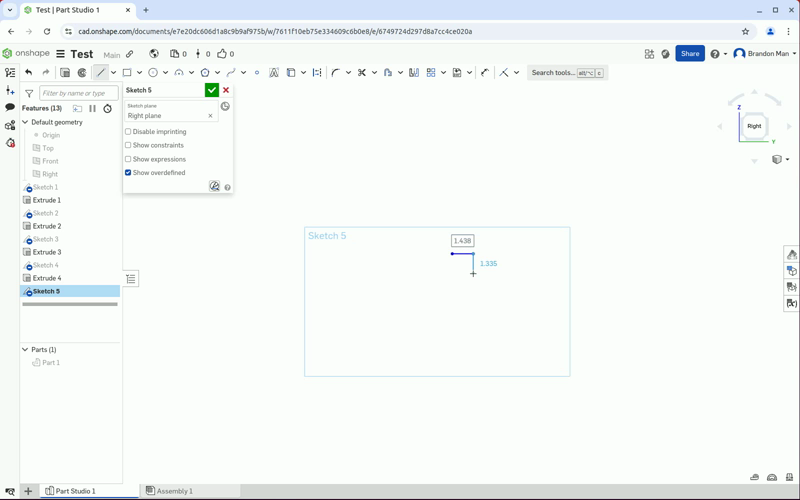
scroll(6)
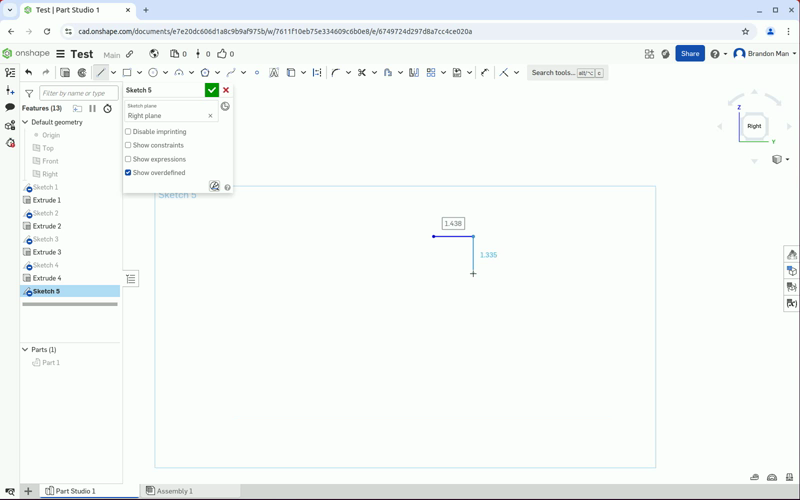
scroll(6)
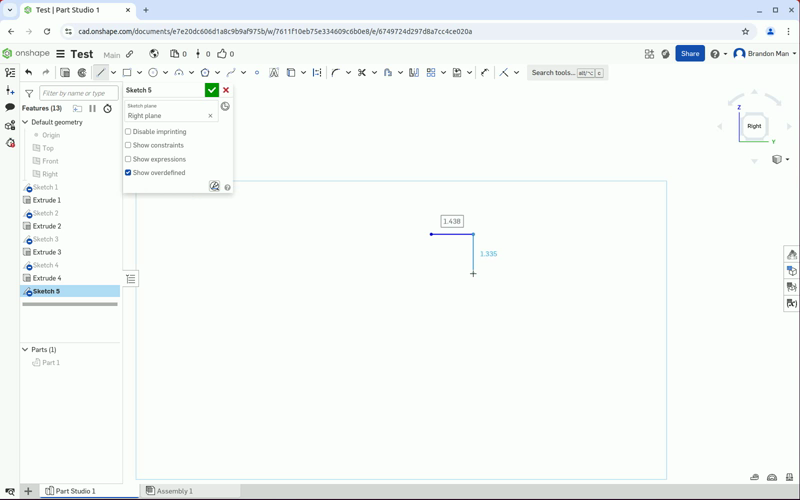
scroll(6)
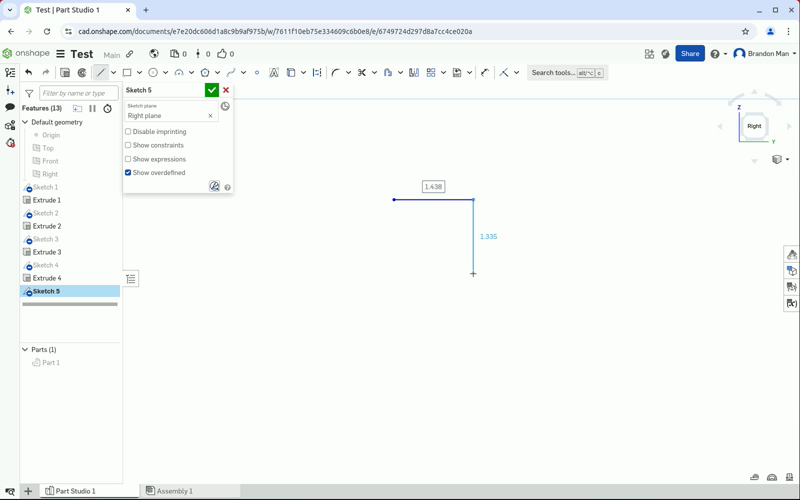
click(473, 273)
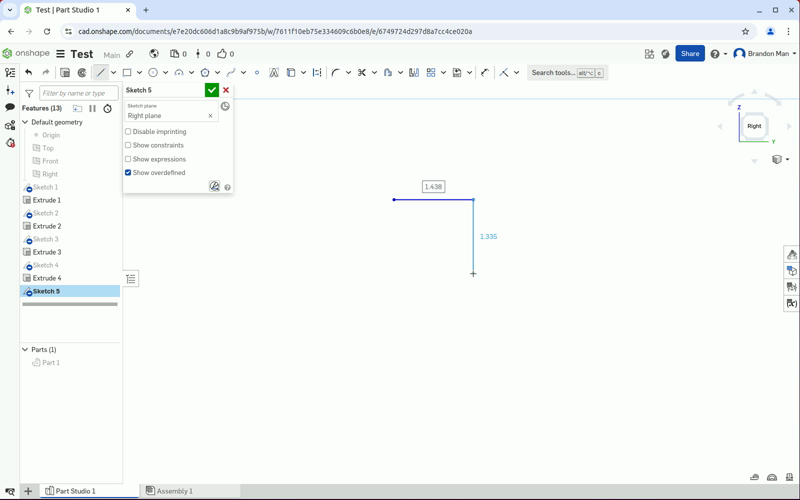
scroll(-6)
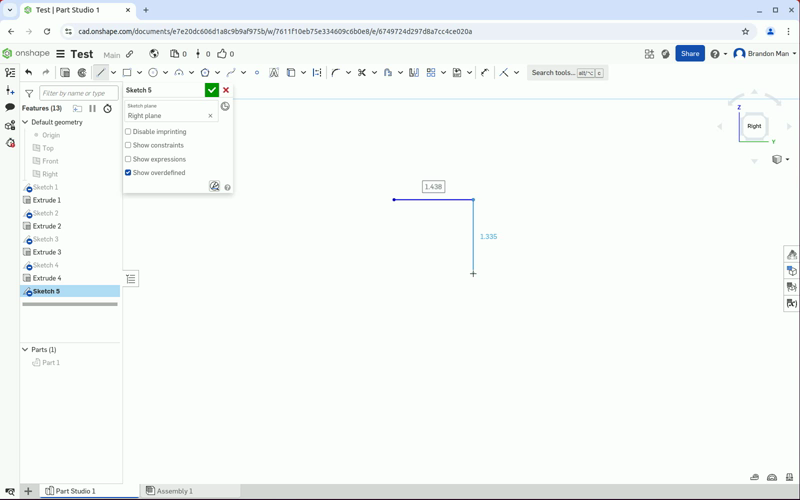
scroll(-6)
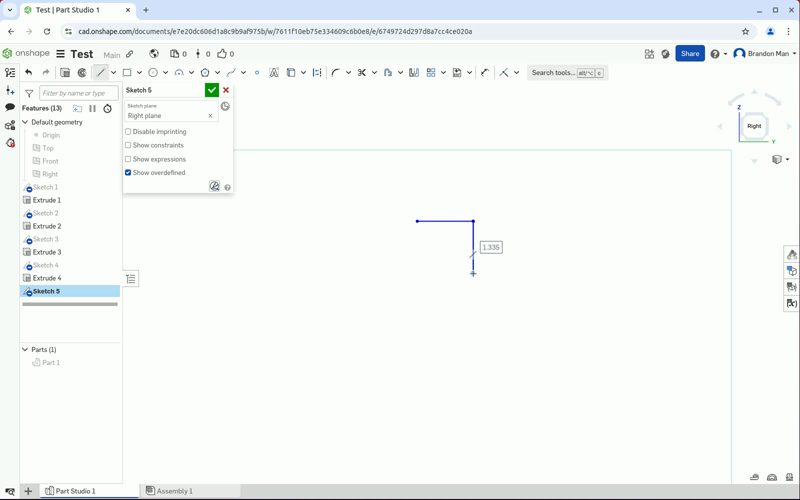
scroll(-6)
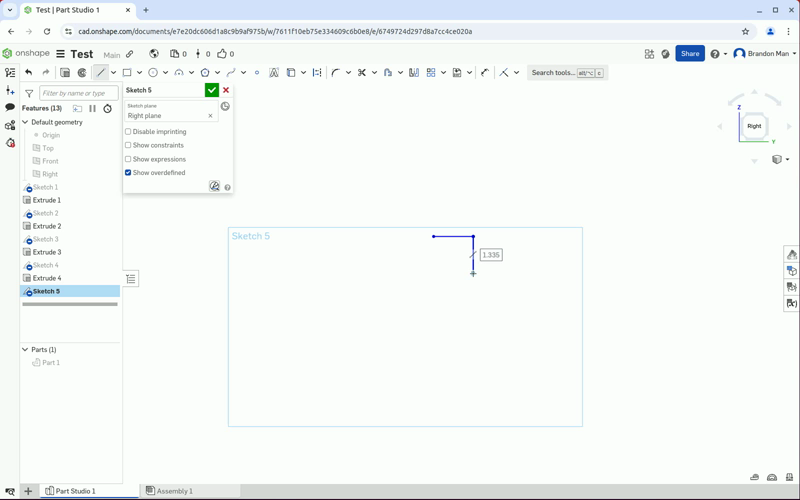
scroll(-6)
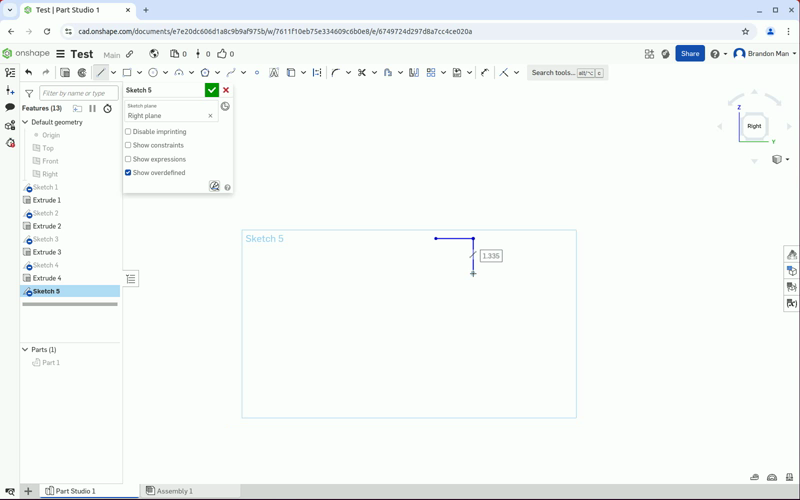
scroll(-6)
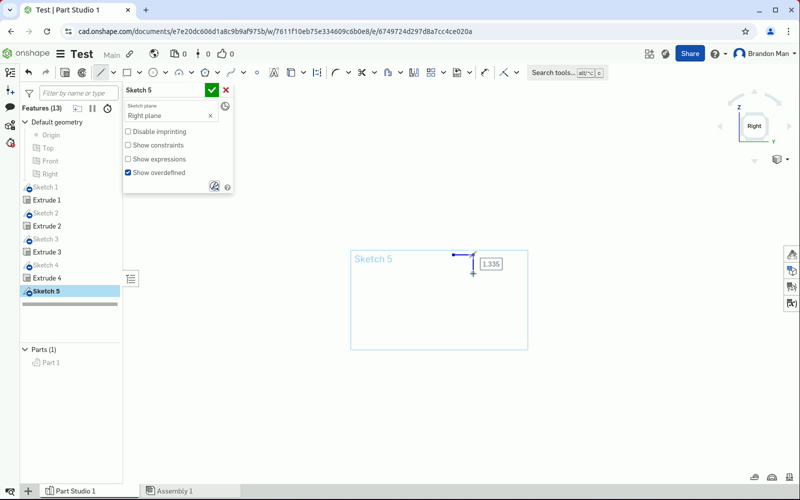
scroll(-6)
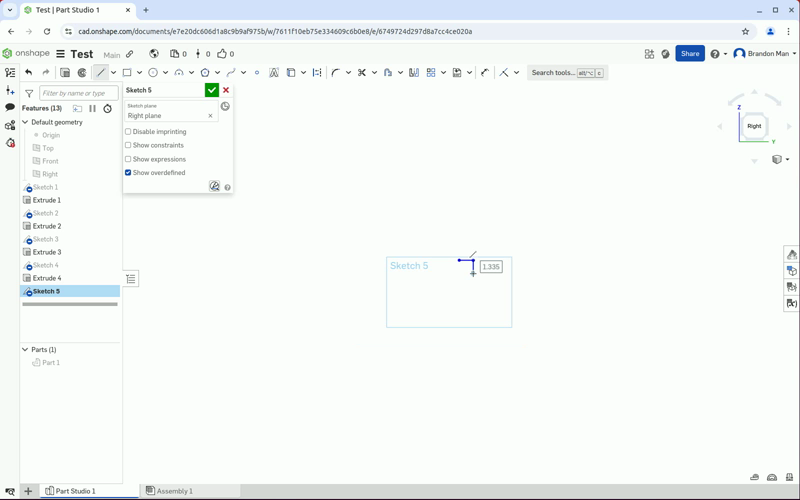
scroll(-6)
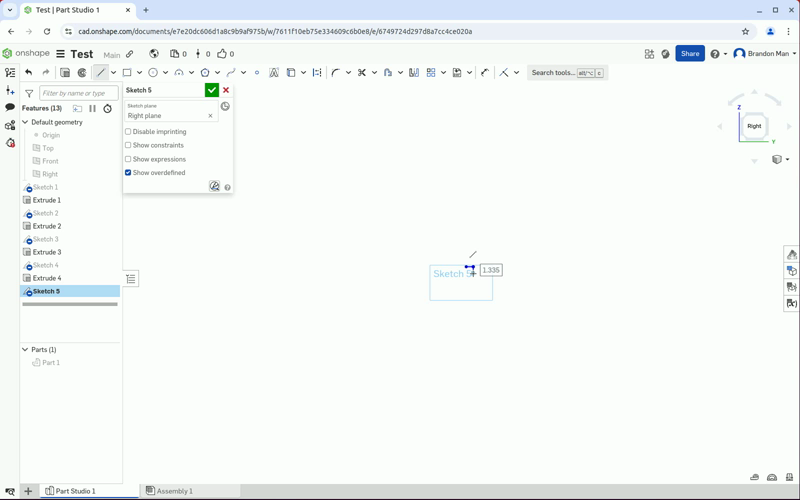
key_up(shift)
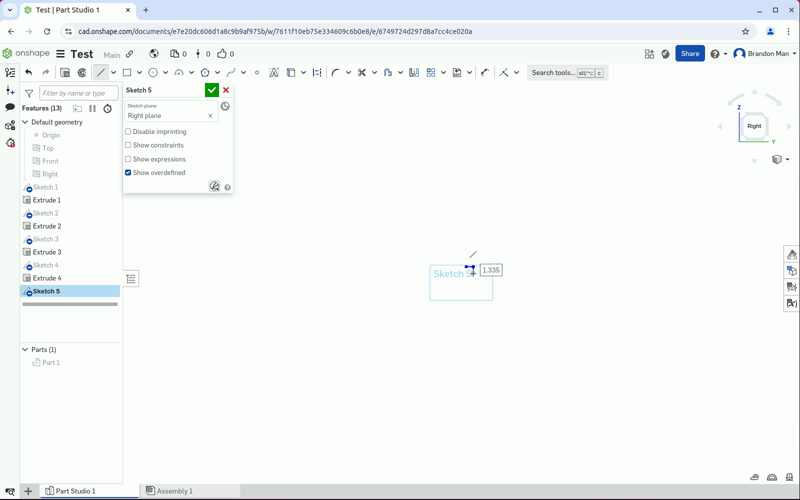
key(esc)
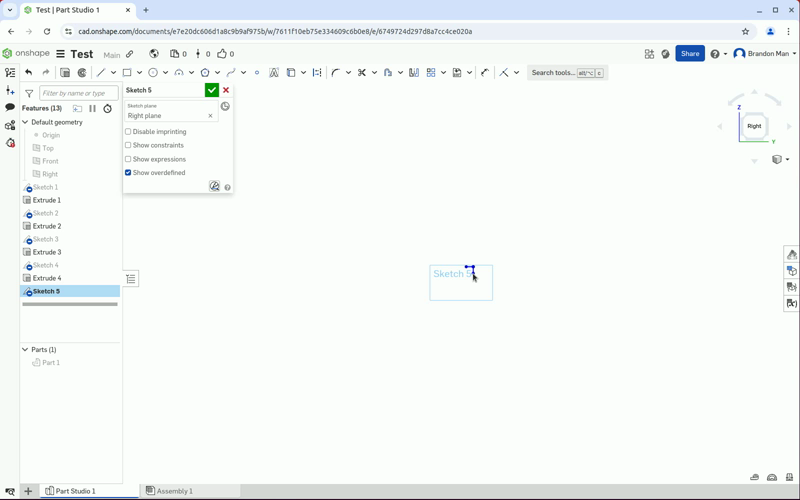
key(a)
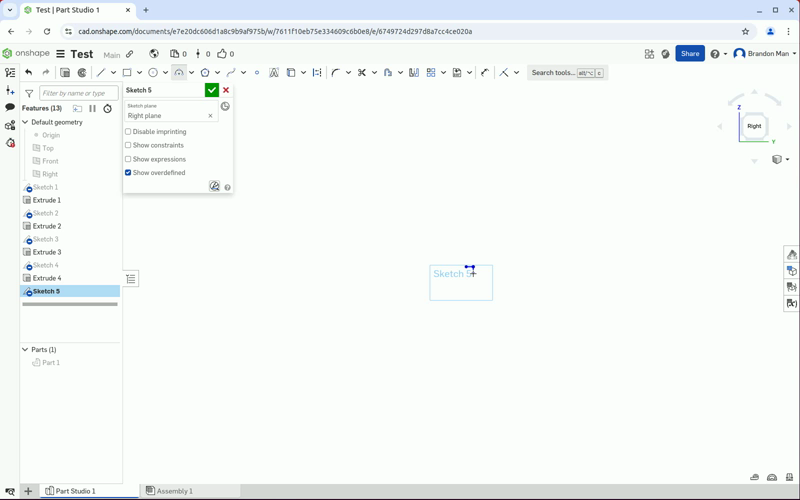
mouse_move(473, 273)
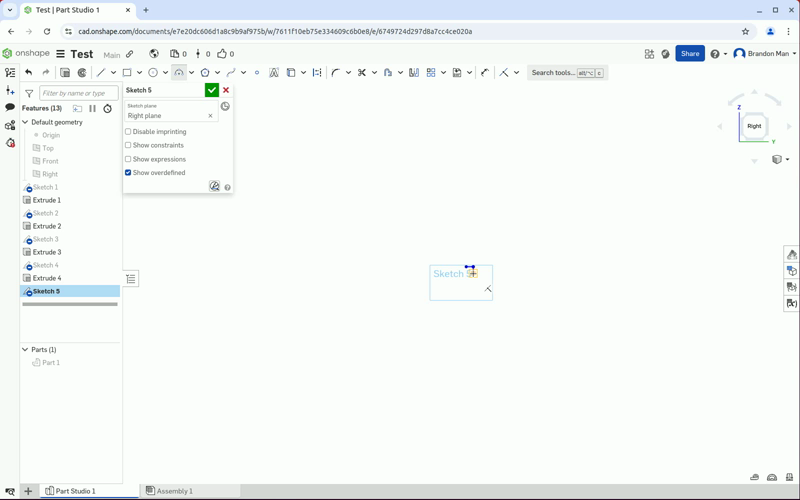
click(473, 273)
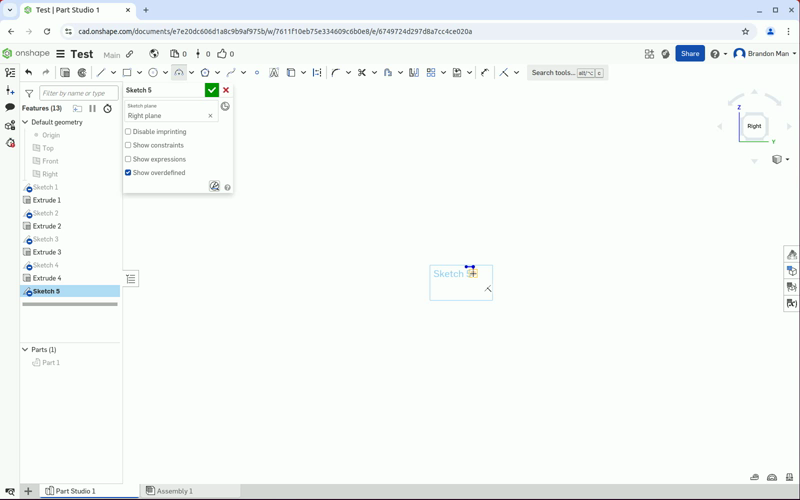
mouse_move(466, 266)
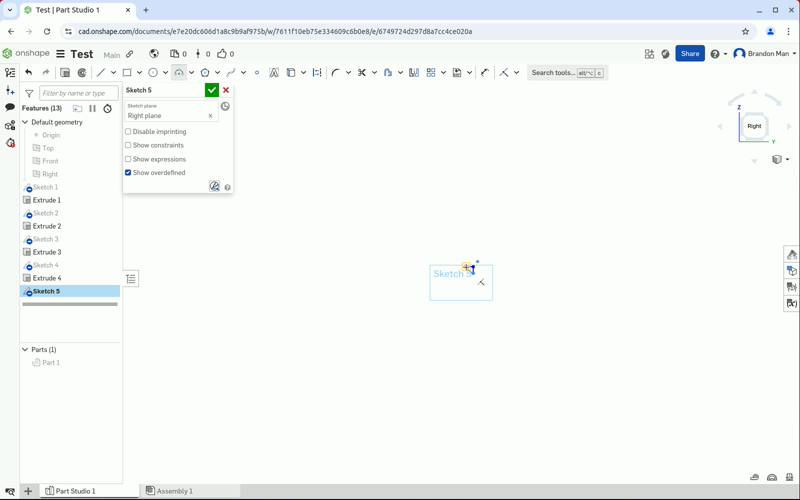
click(466, 266)
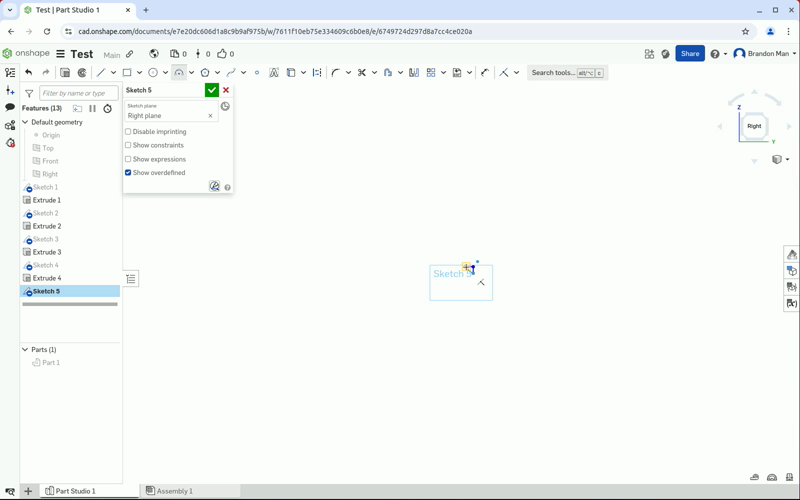
key_down(shift)
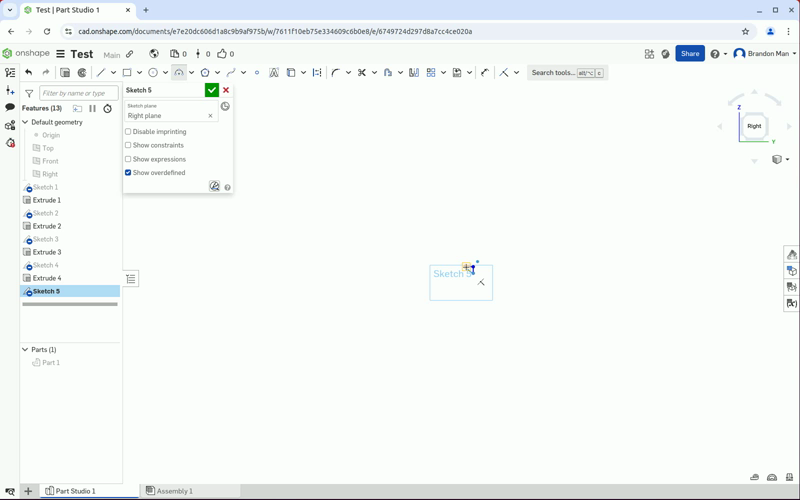
mouse_move(477, 261)
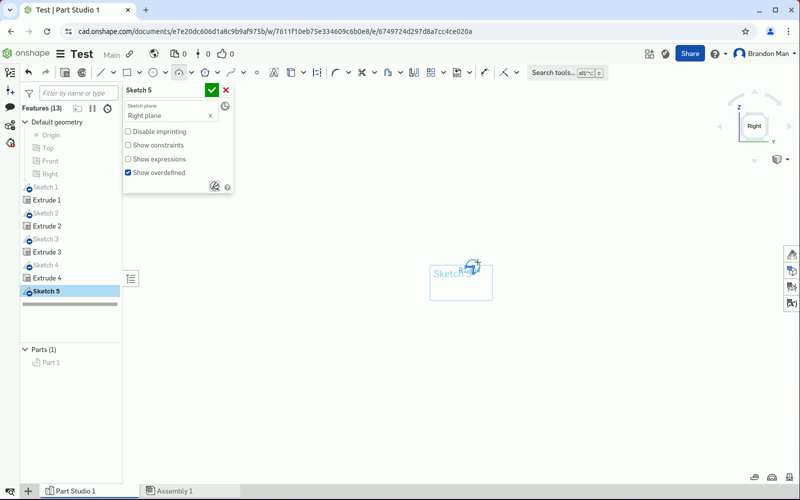
click(477, 261)
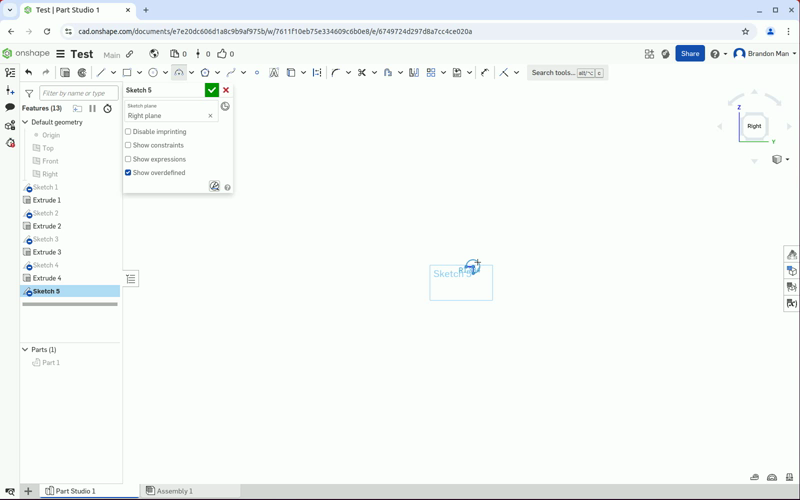
key_up(shift)
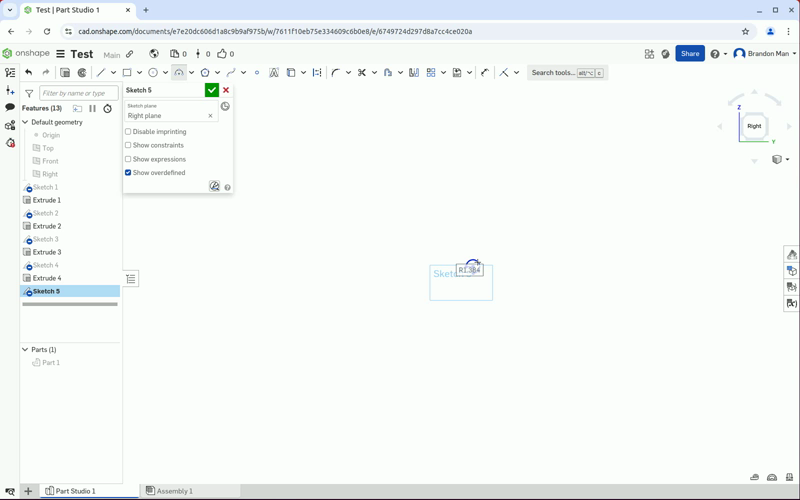
key(esc)
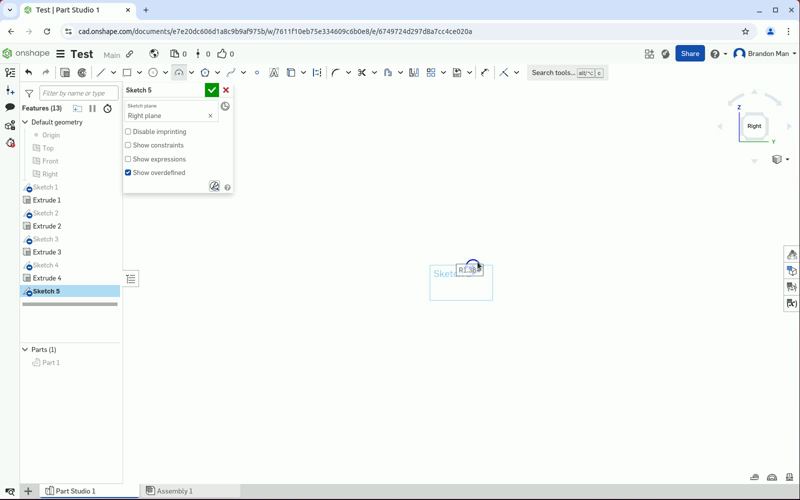
mouse_move(472, 261)
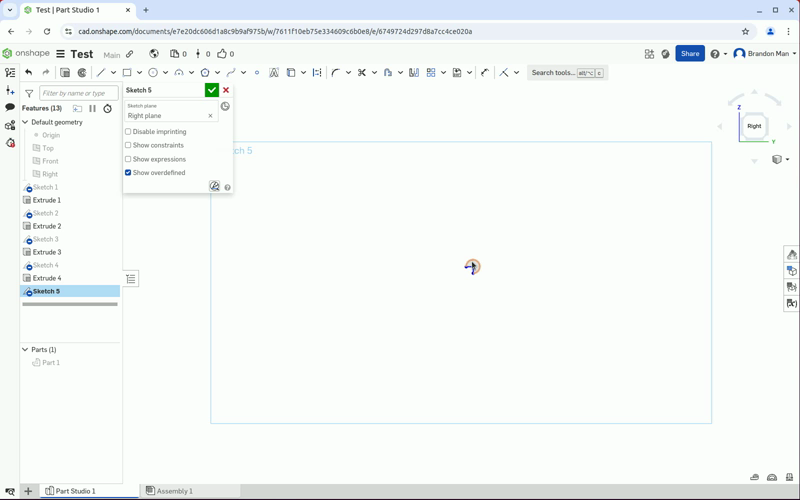
scroll(6)
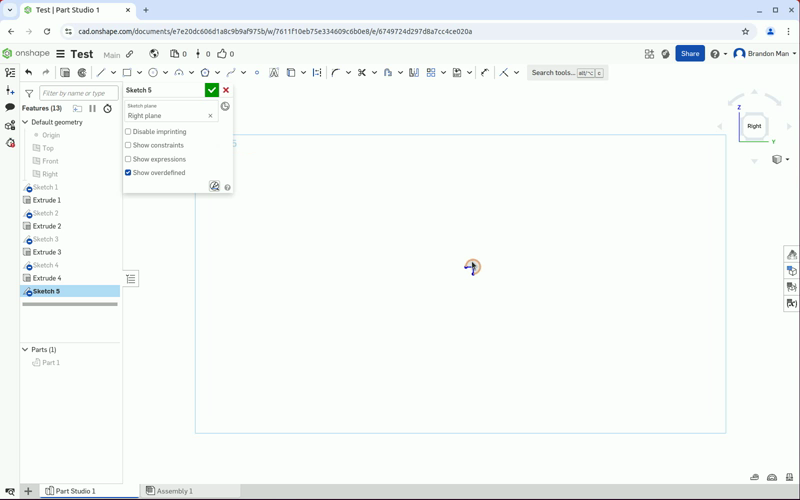
scroll(6)
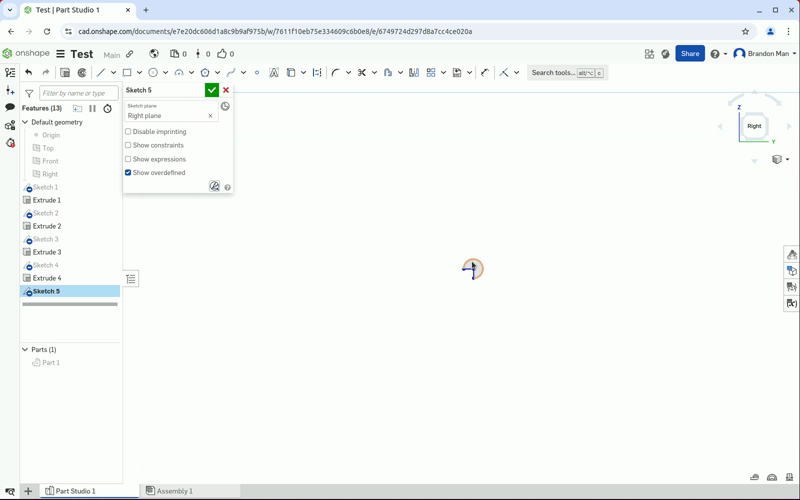
scroll(6)
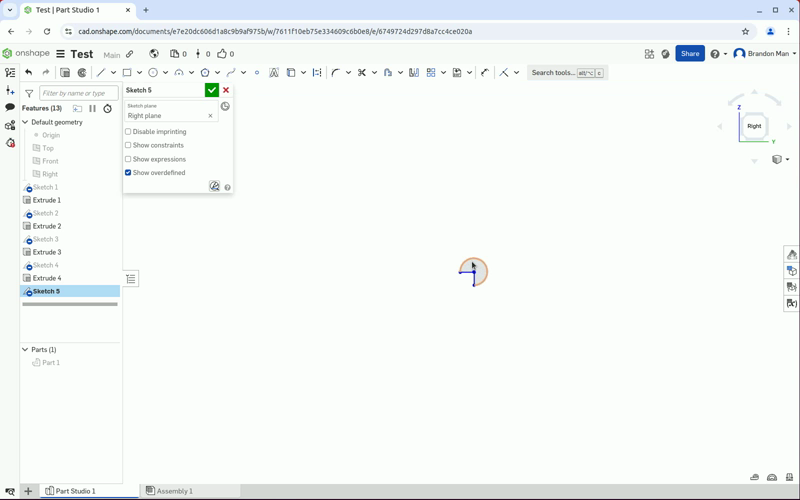
scroll(6)
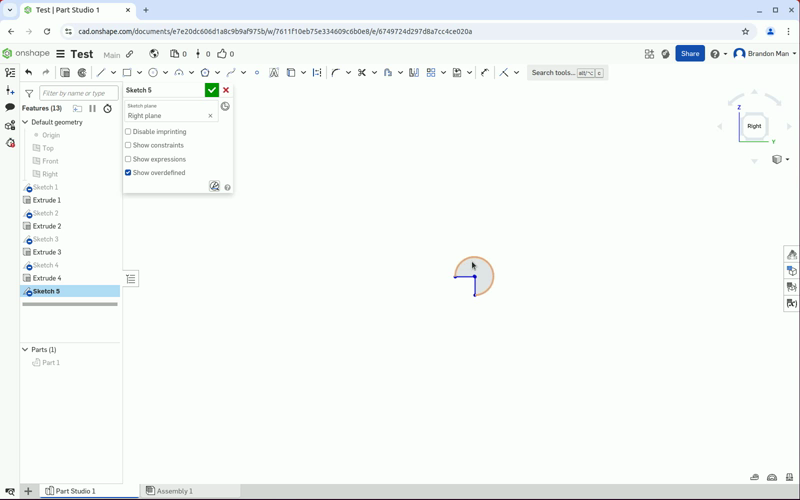
scroll(6)
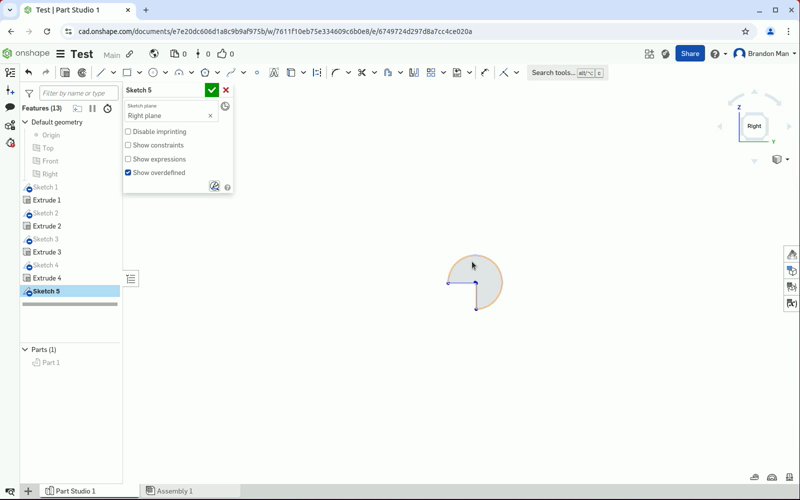
scroll(6)
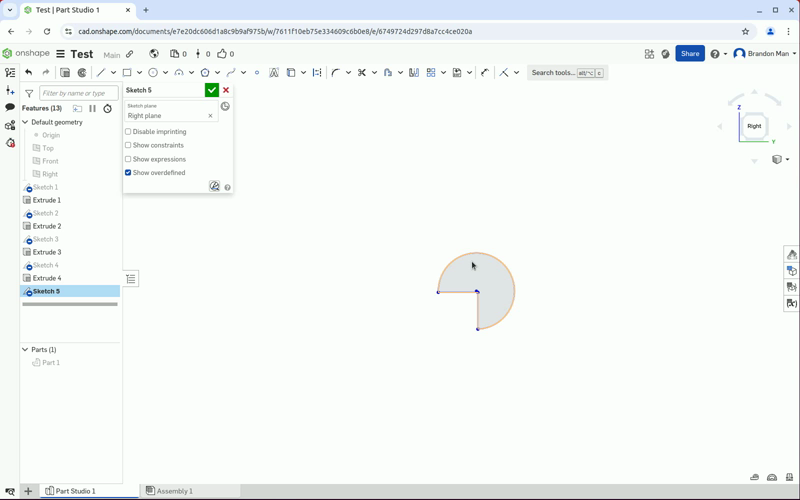
scroll(6)
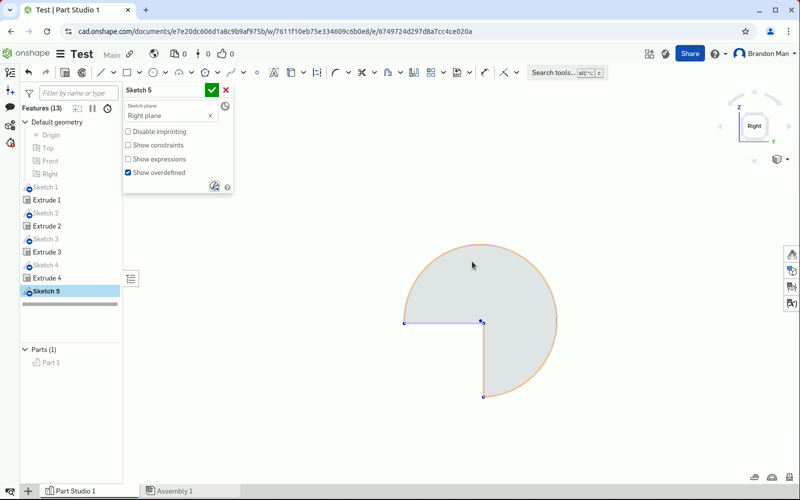
click(472, 261)
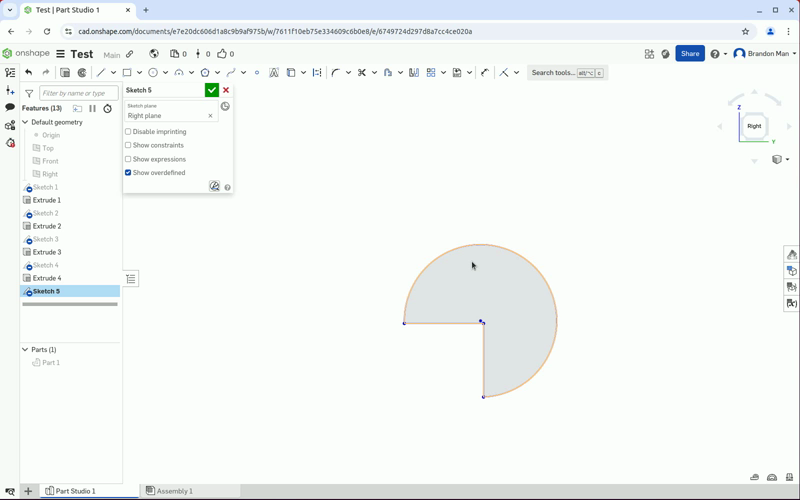
scroll(-6)
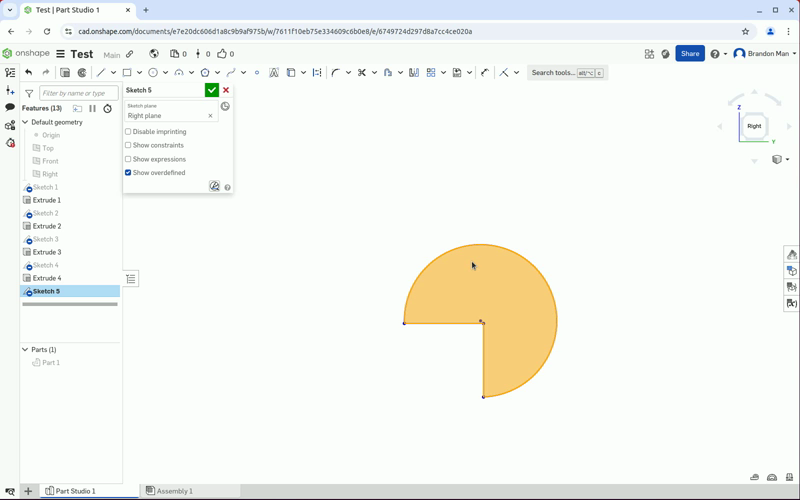
scroll(-6)
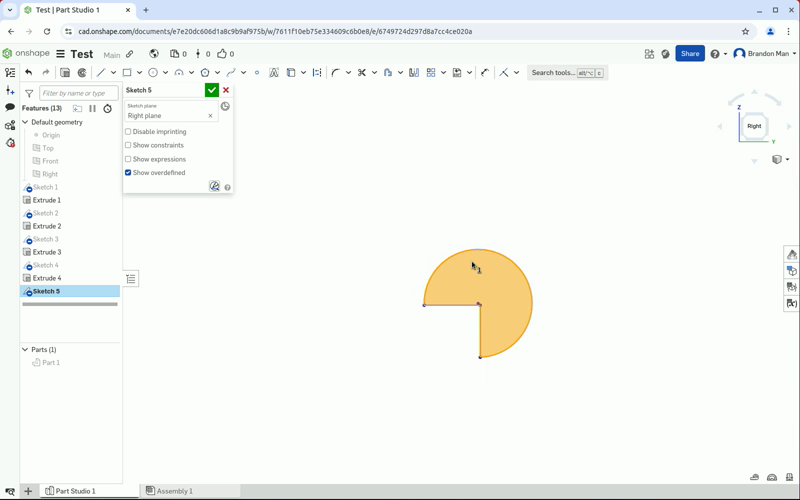
scroll(-6)
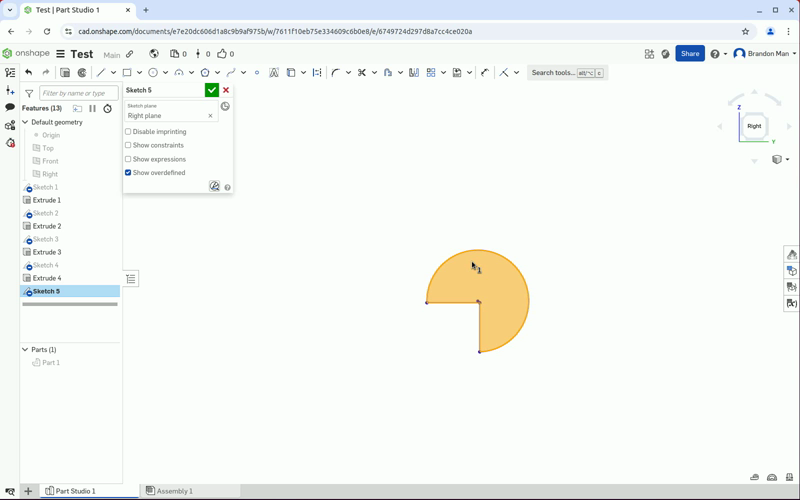
scroll(-6)
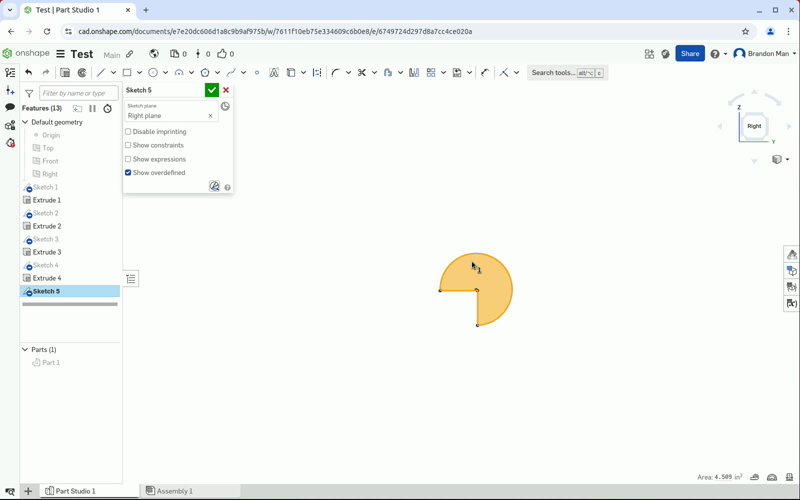
scroll(-6)
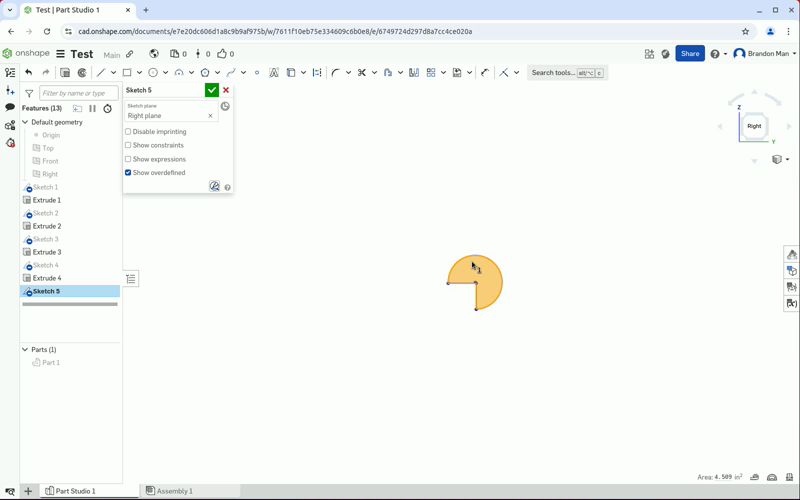
scroll(-6)
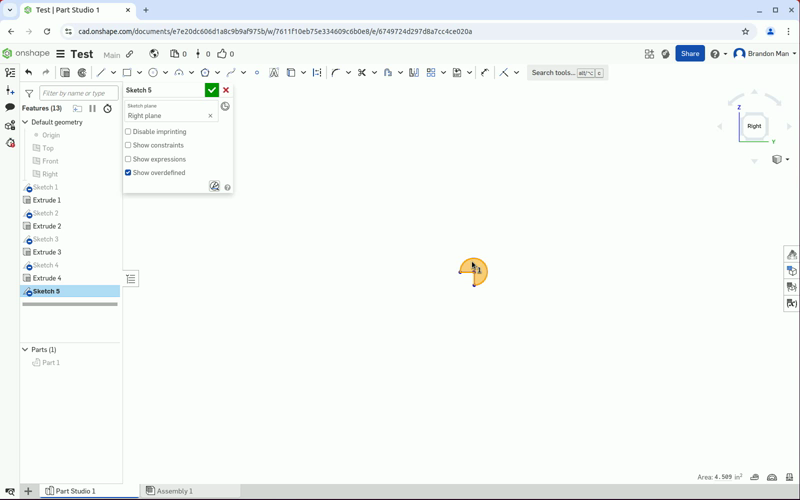
scroll(-6)
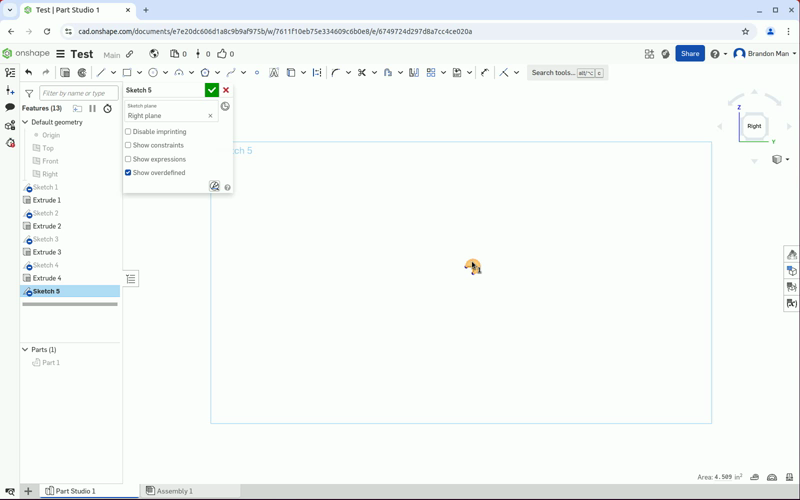
mouse_move(73, 352)
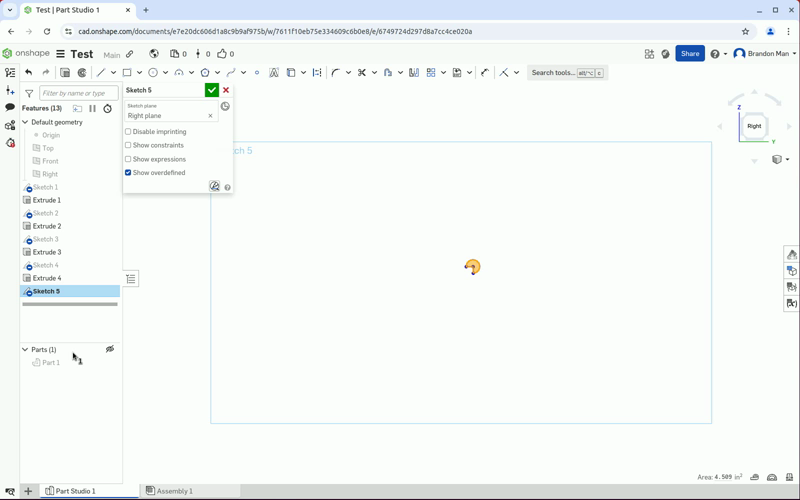
key(shift+y)
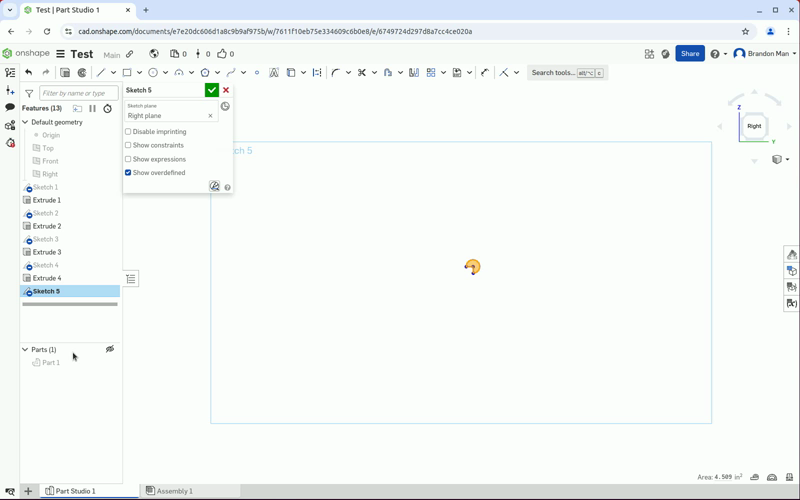
key(shift+e)
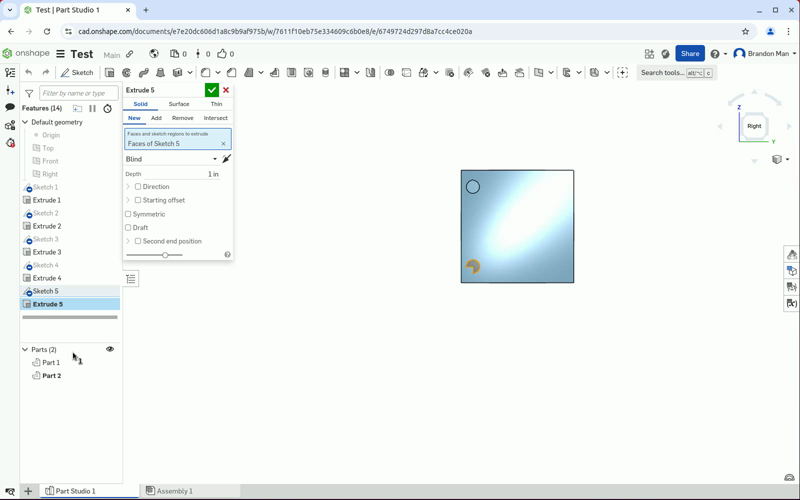
mouse_move(143, 106)
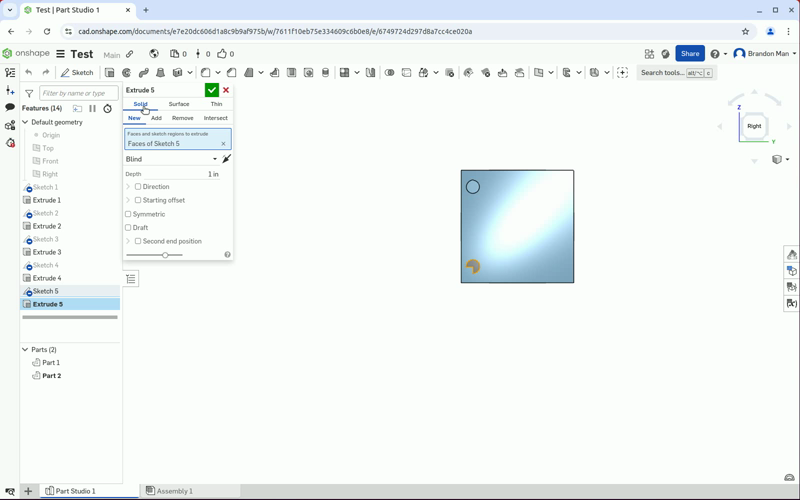
click(143, 106)
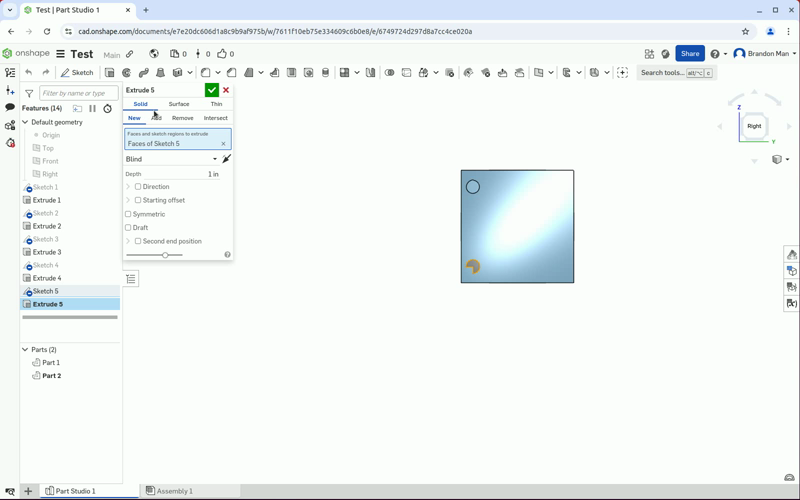
mouse_move(186, 120)
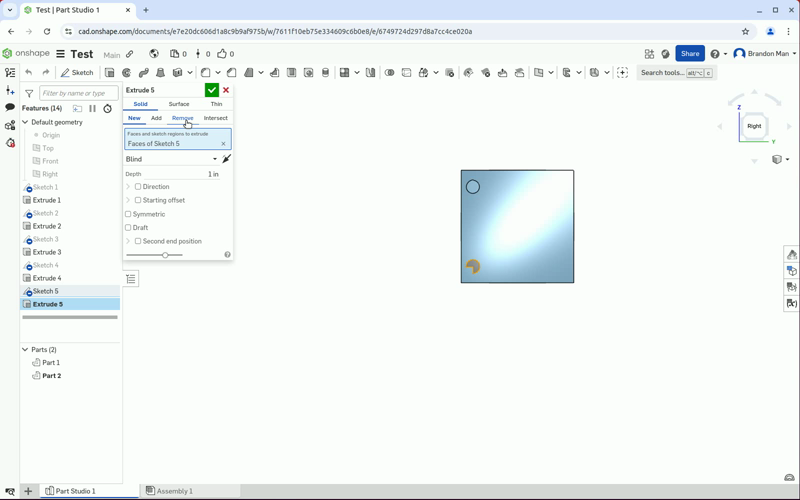
click(186, 120)
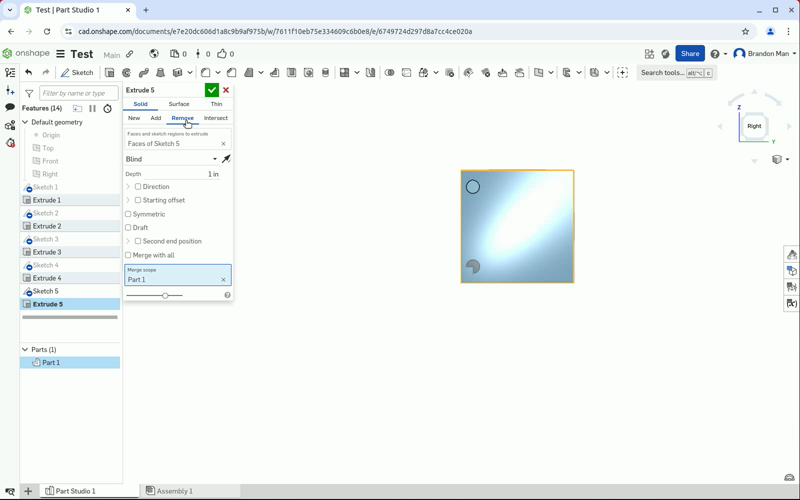
key(tab, 4)
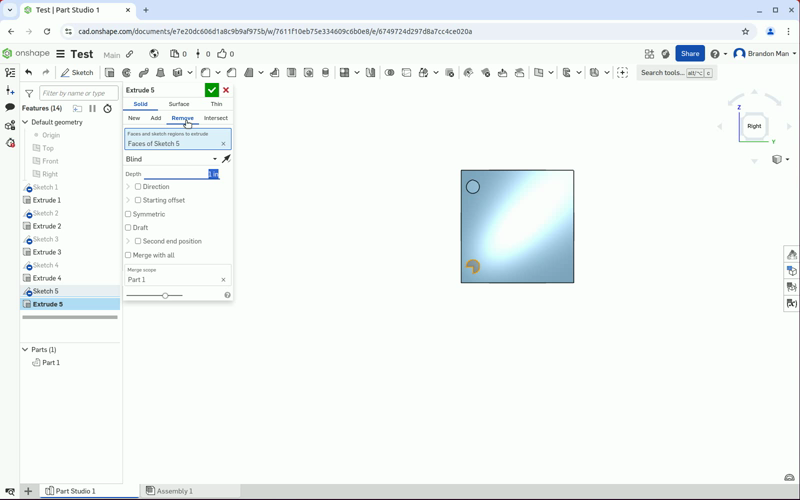
text(23.108)
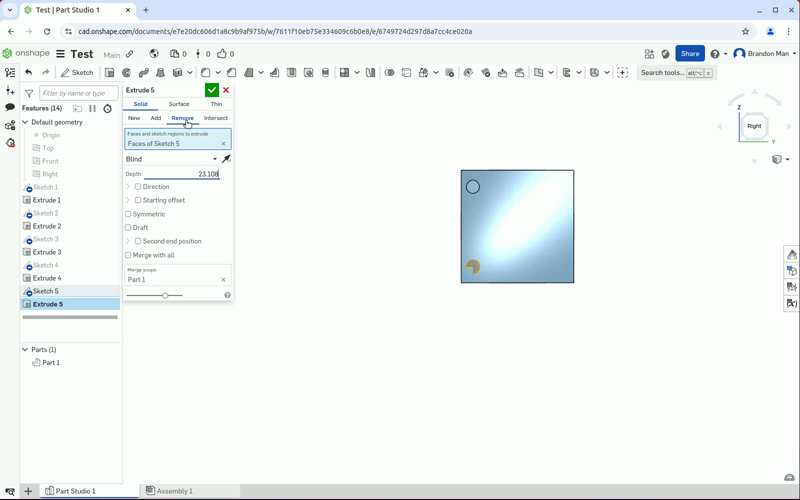
key(tab, 6)
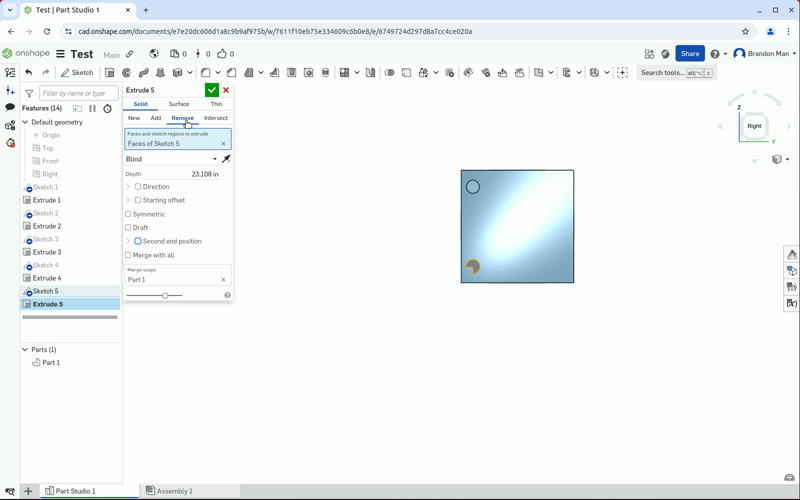
key(space)
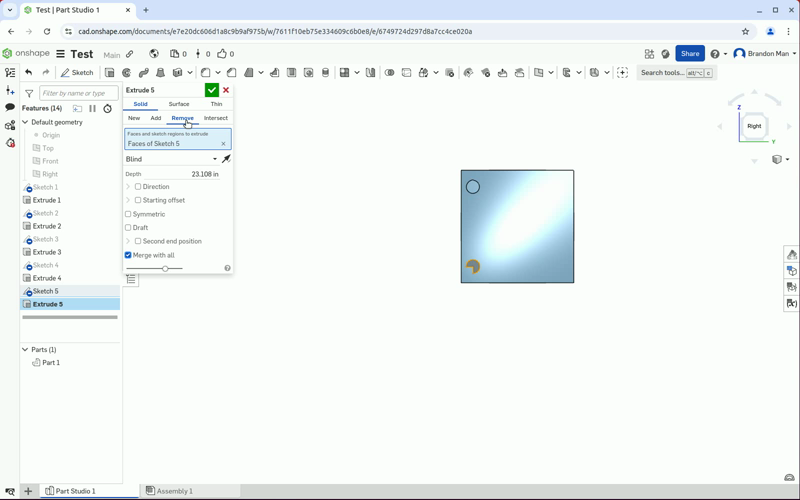
key(enter)
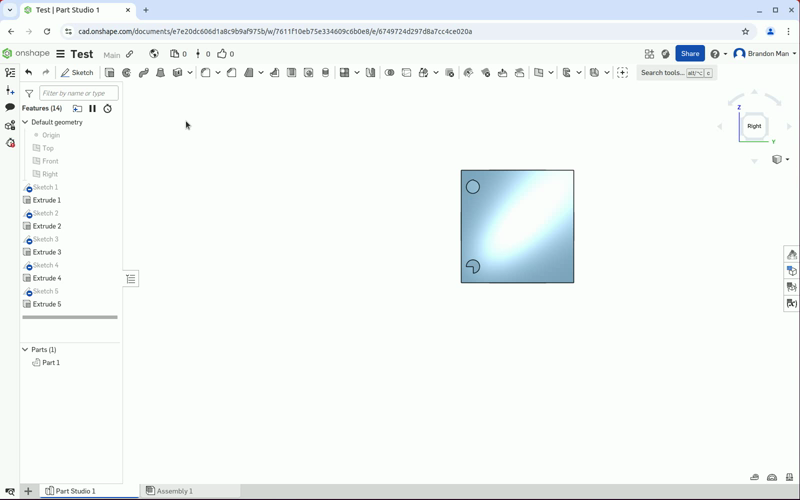
key(shift+h)
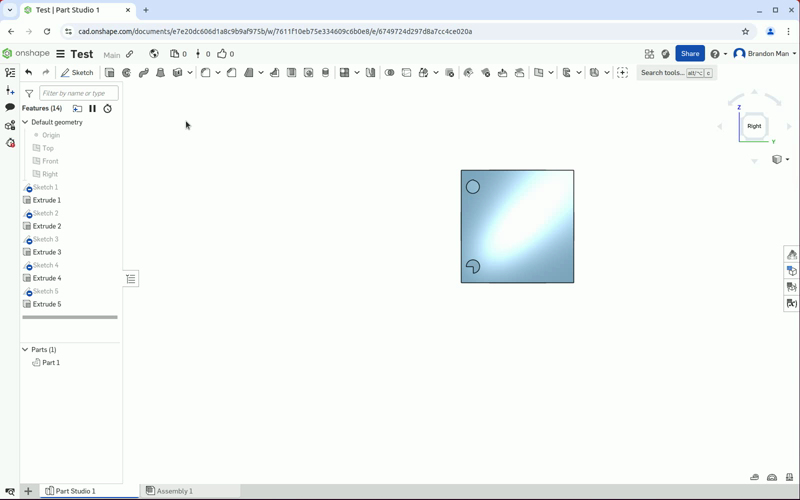
key(shift+h)
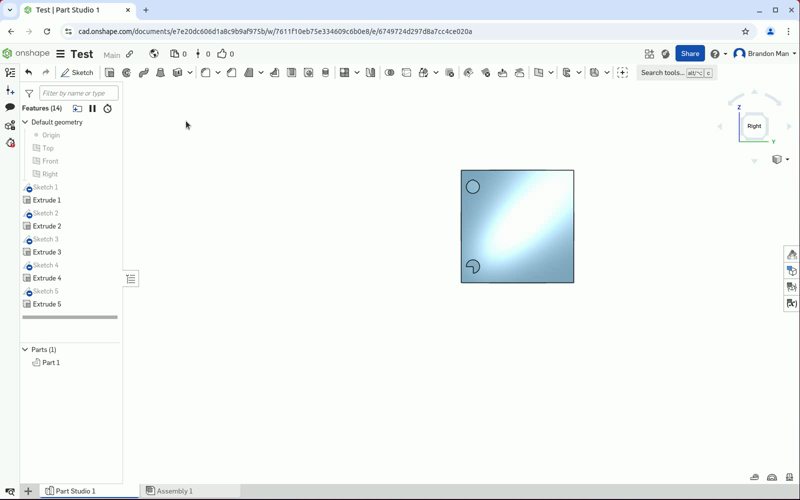
mouse_move(73, 189)
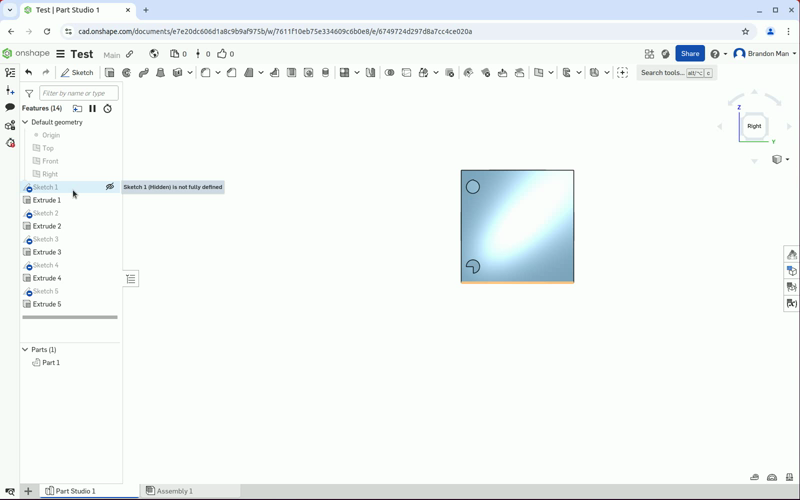
click(73, 189)
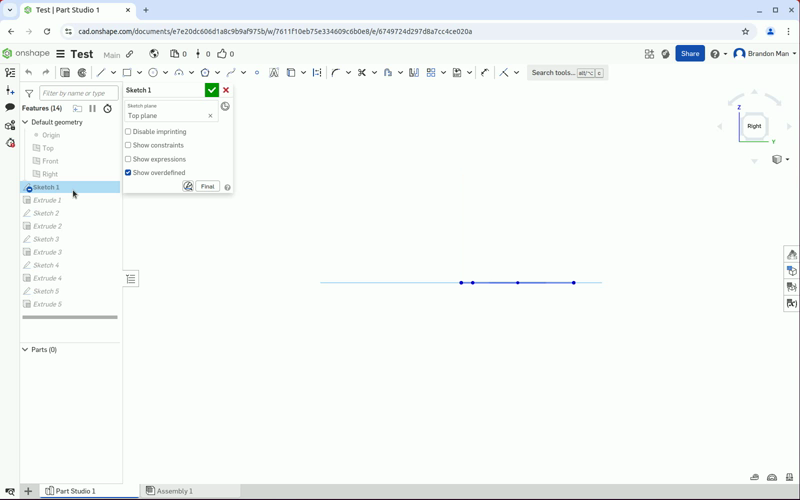
mouse_move(229, 92)
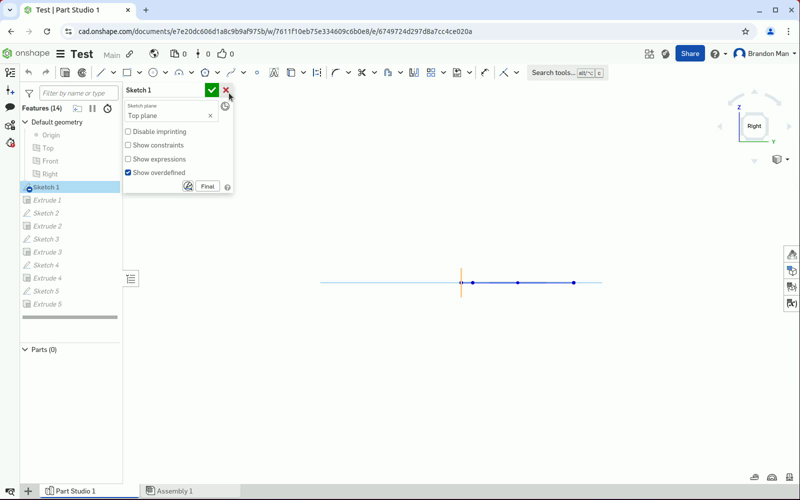
click(229, 92)
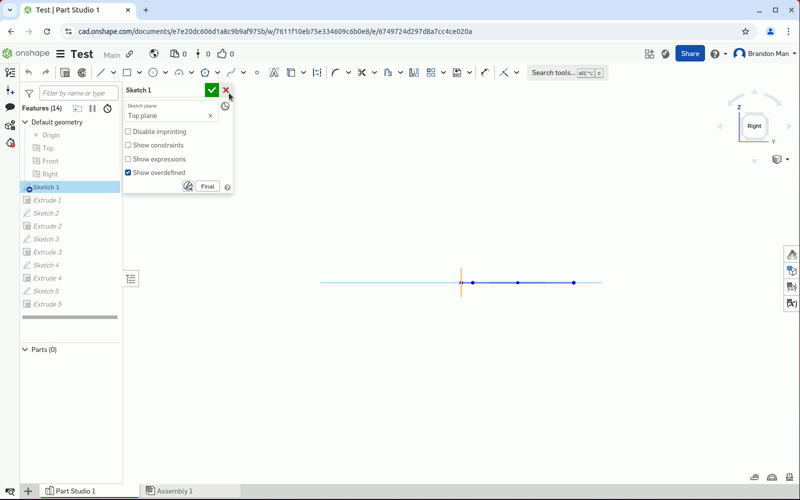
key(shift+s)
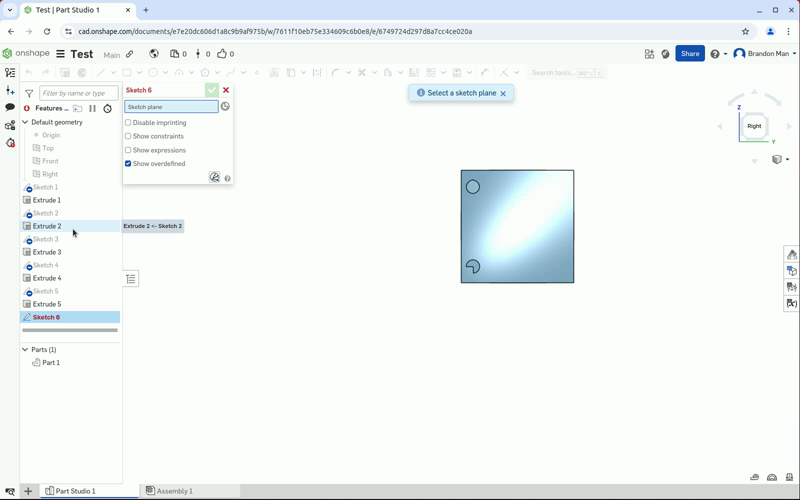
scroll(3)
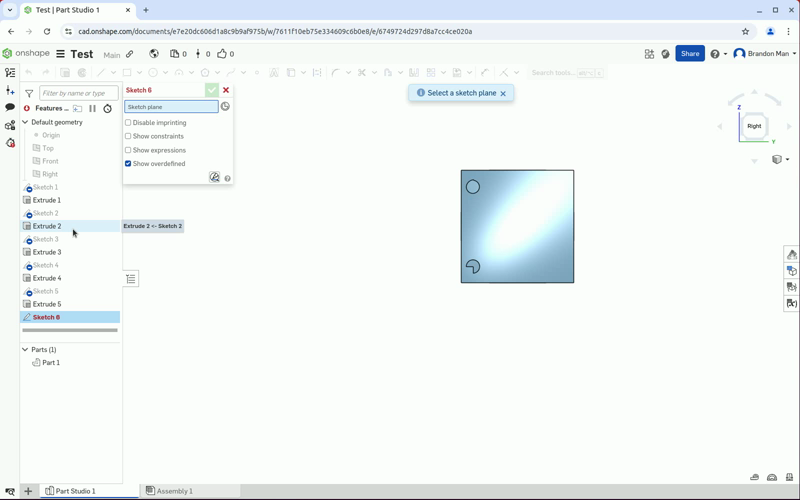
mouse_move(73, 176)
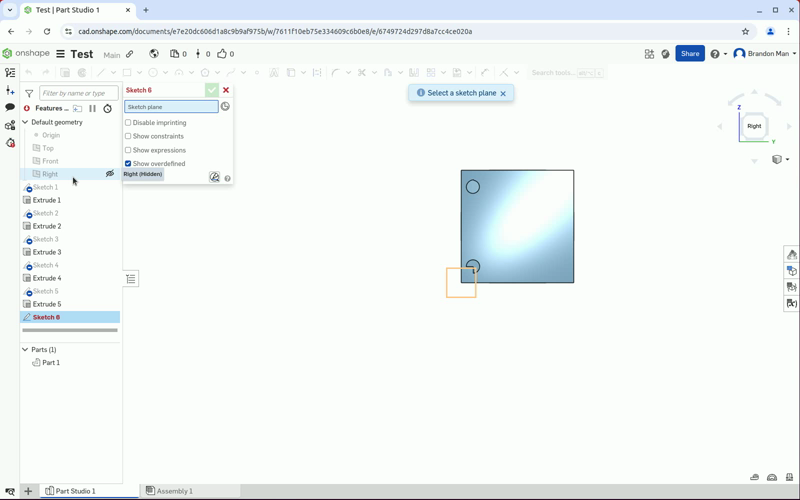
click(73, 176)
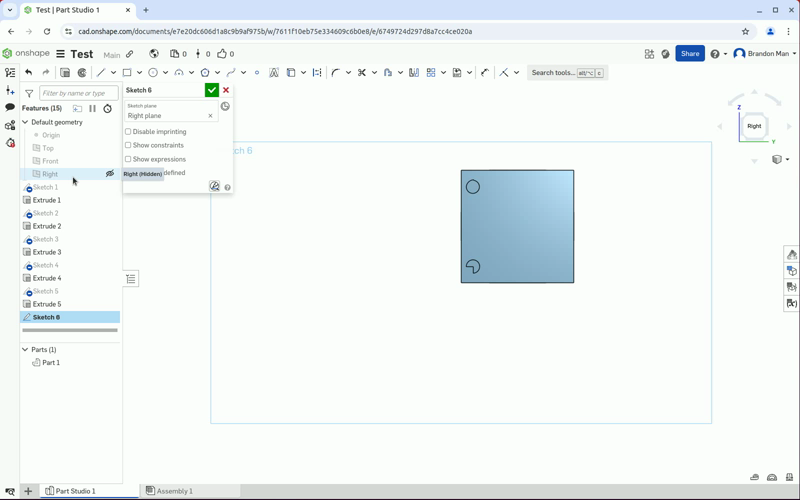
mouse_move(73, 352)
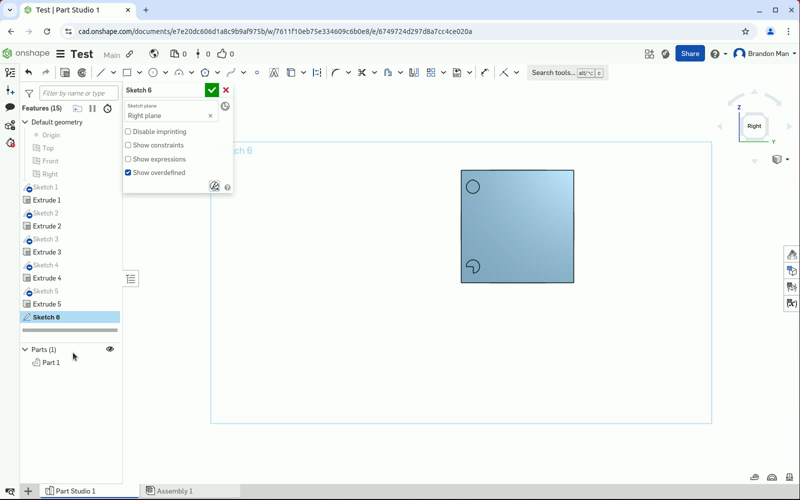
key(y)
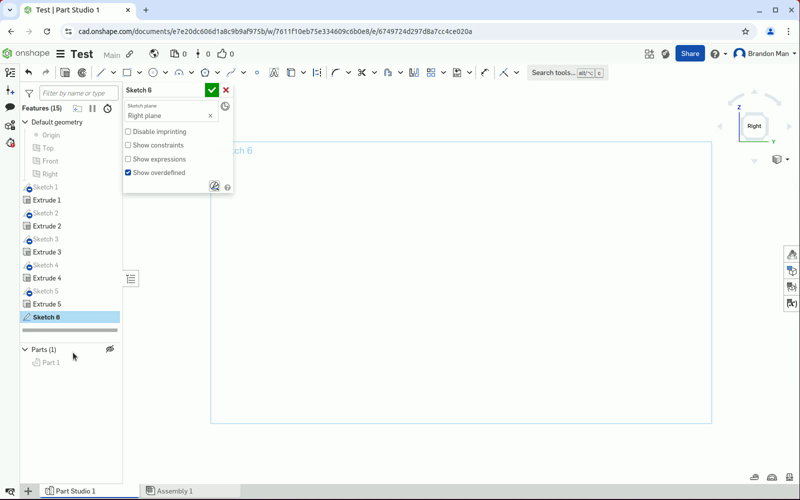
key(a)
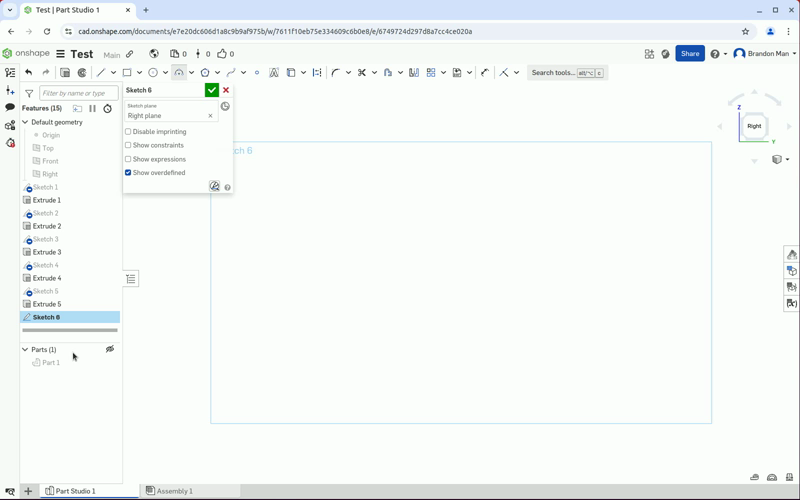
key_down(shift)
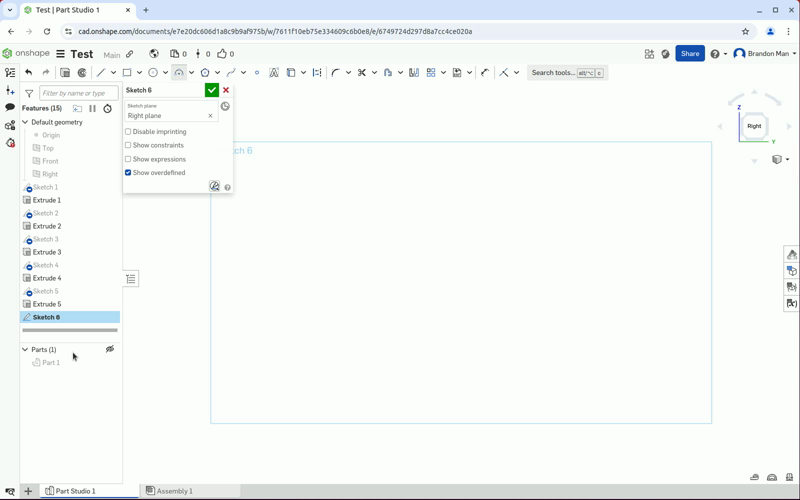
mouse_move(466, 266)
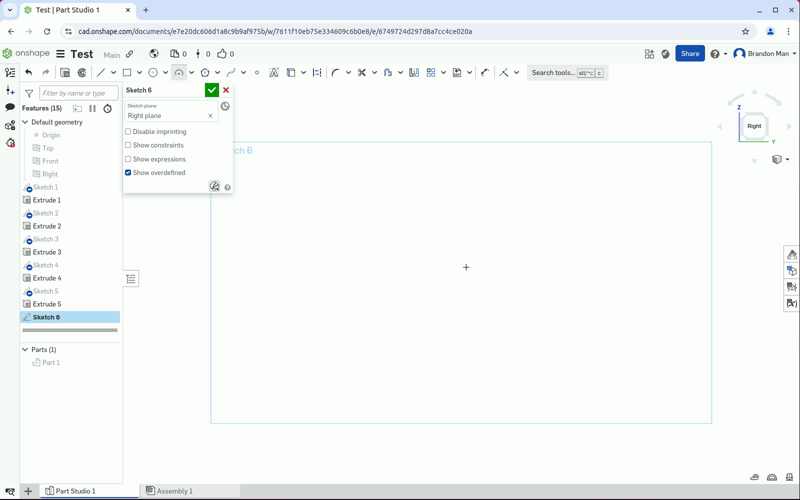
click(466, 266)
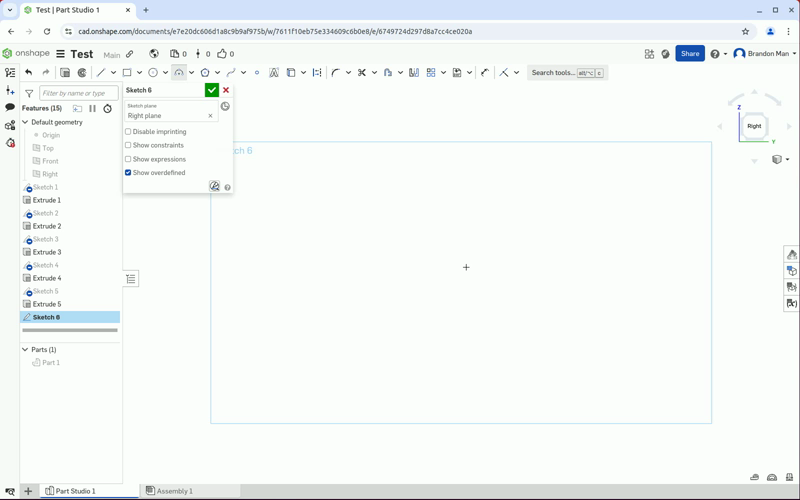
key_up(shift)
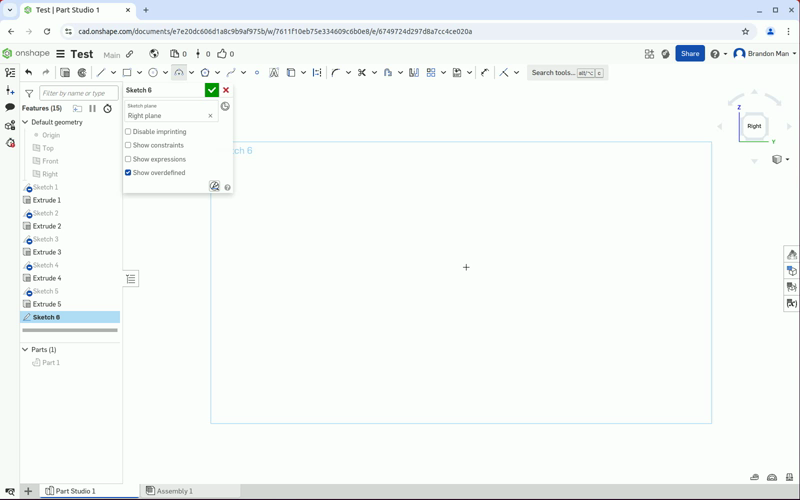
key_down(shift)
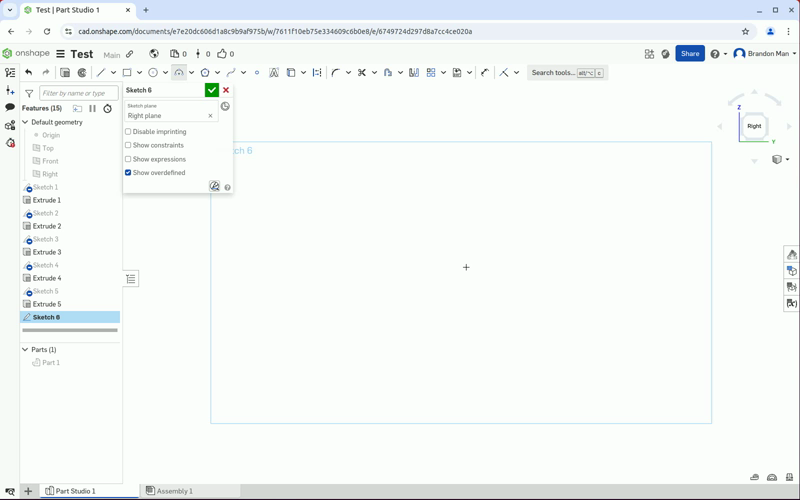
mouse_move(473, 273)
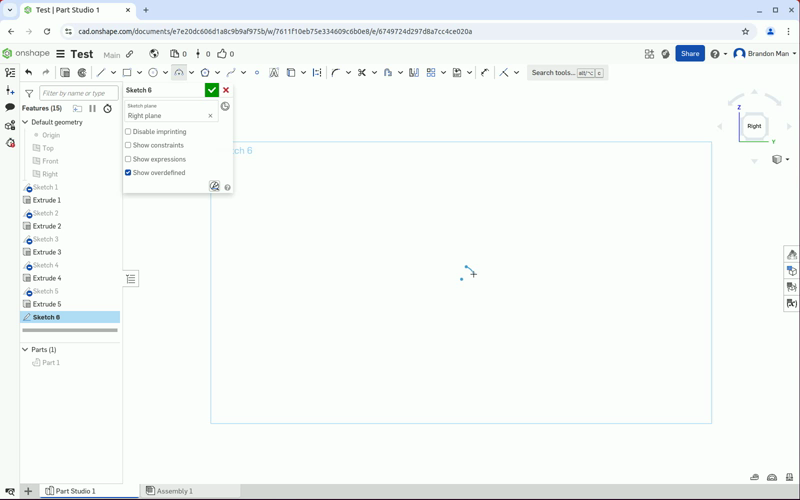
click(473, 273)
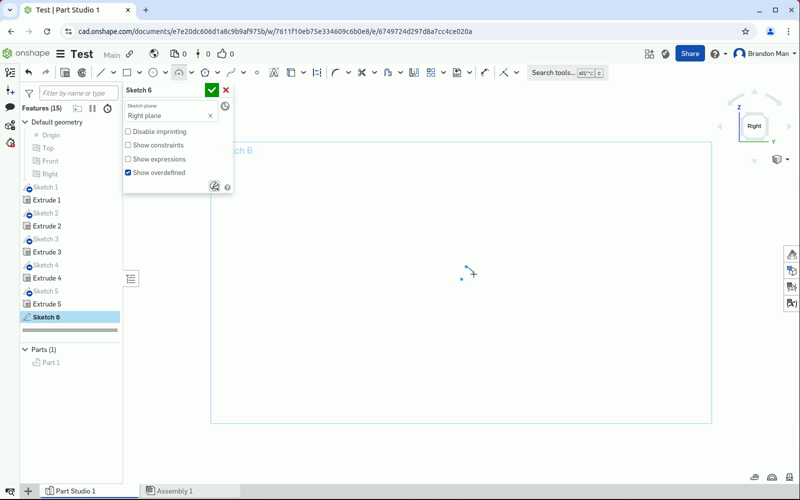
mouse_move(468, 271)
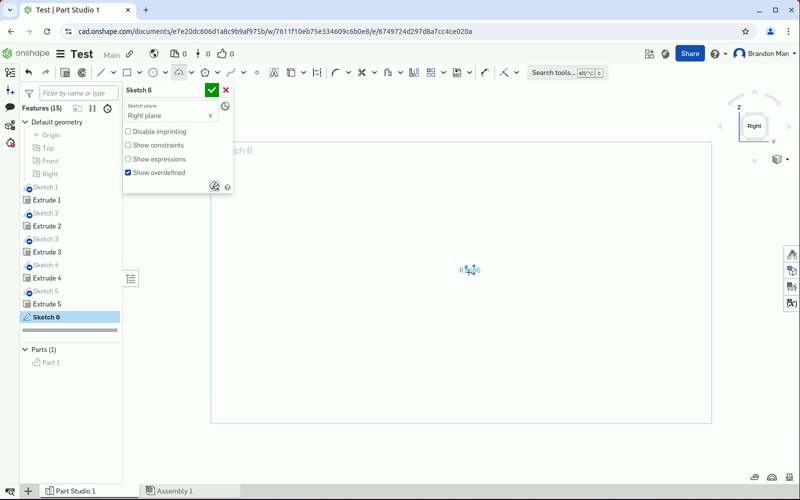
click(468, 271)
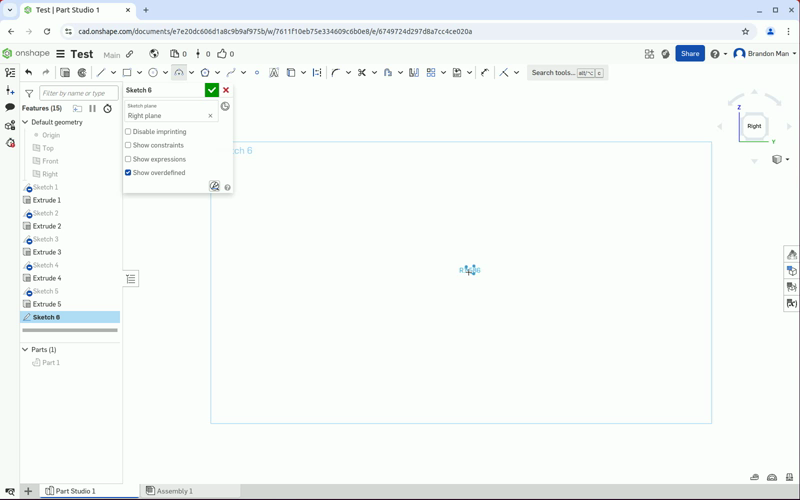
key_up(shift)
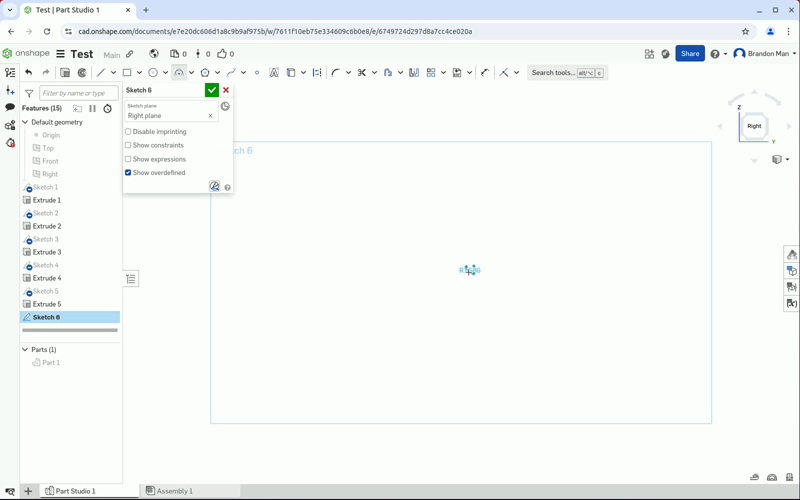
key(esc)
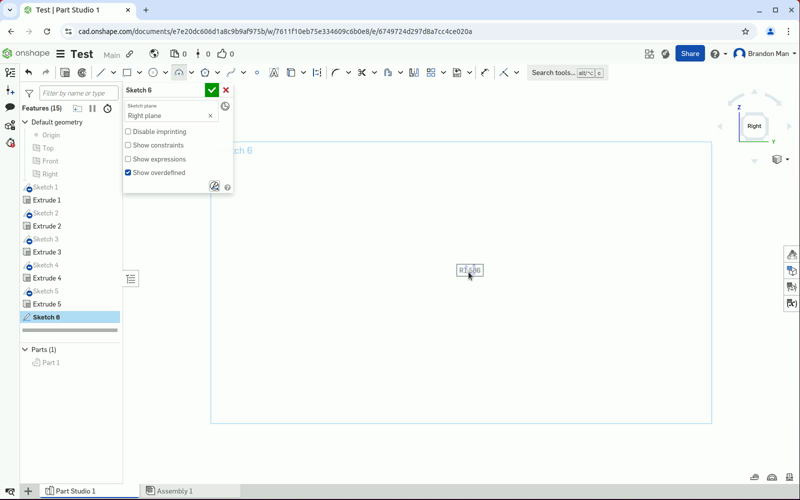
key(l)
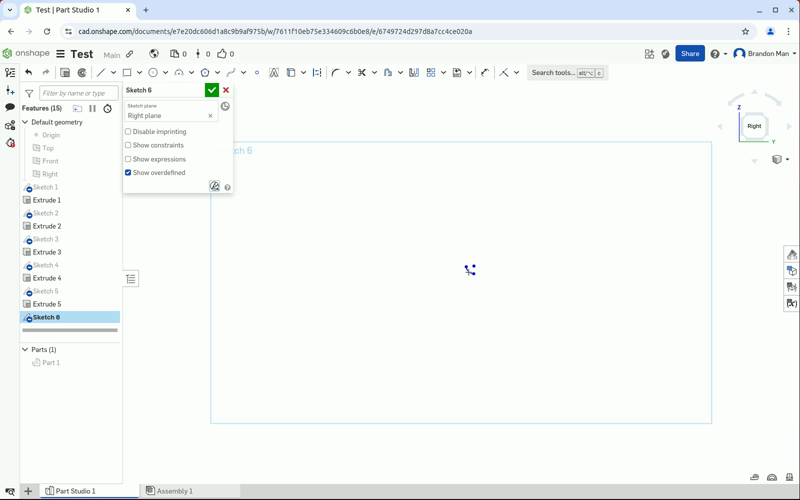
mouse_move(473, 273)
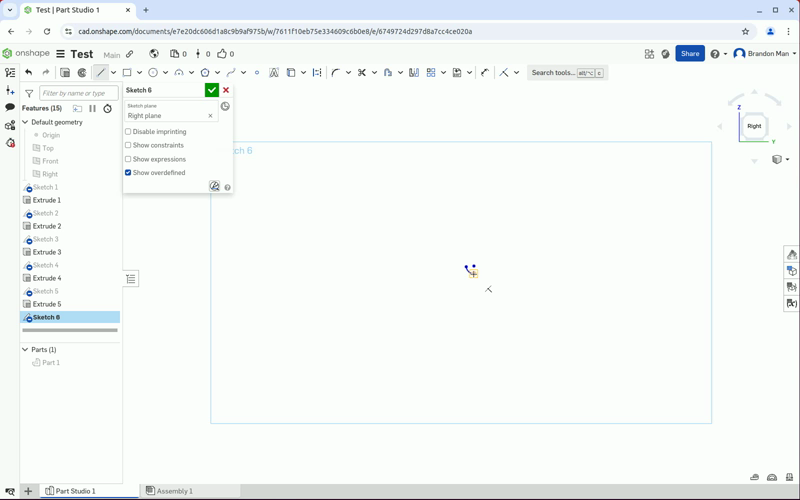
click(473, 273)
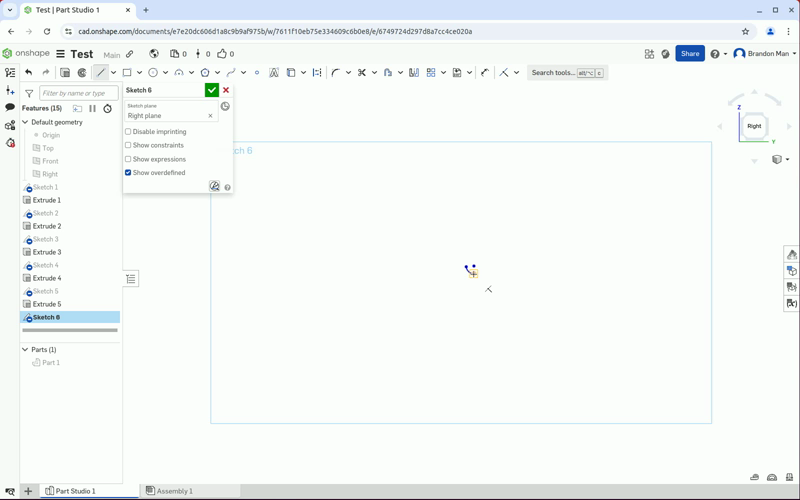
key_down(shift)
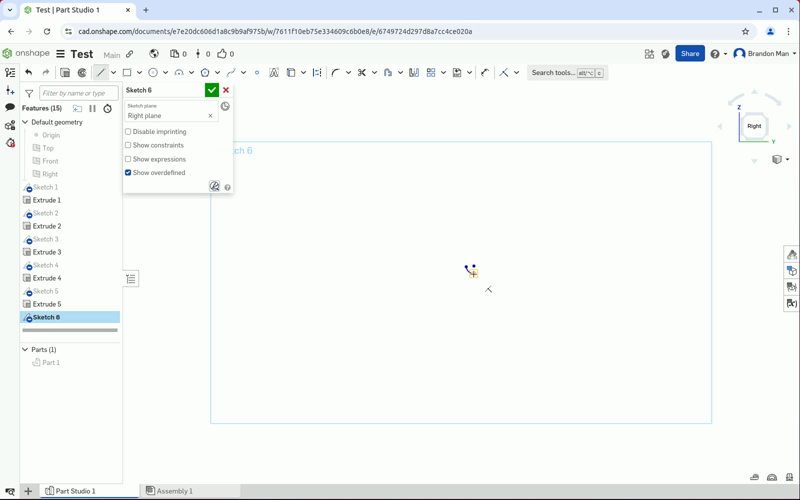
mouse_move(503, 273)
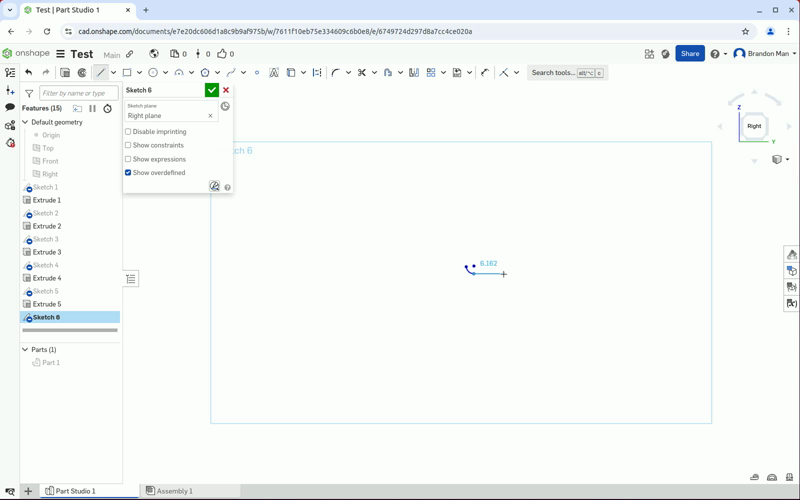
mouse_move(473, 266)
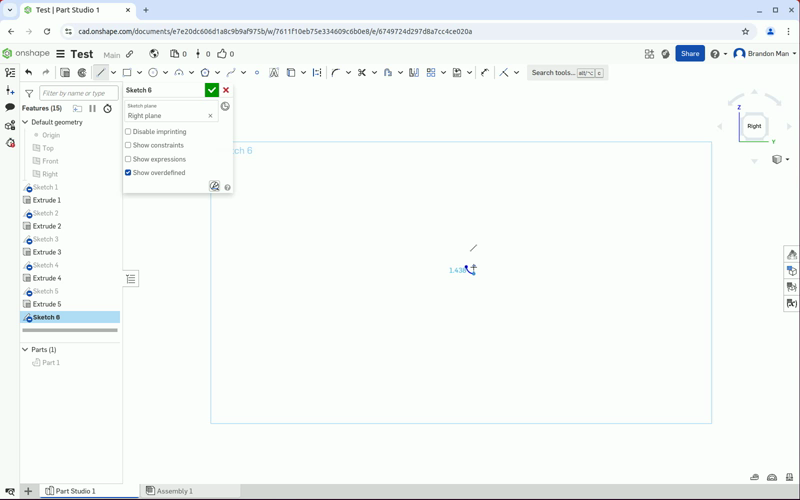
scroll(6)
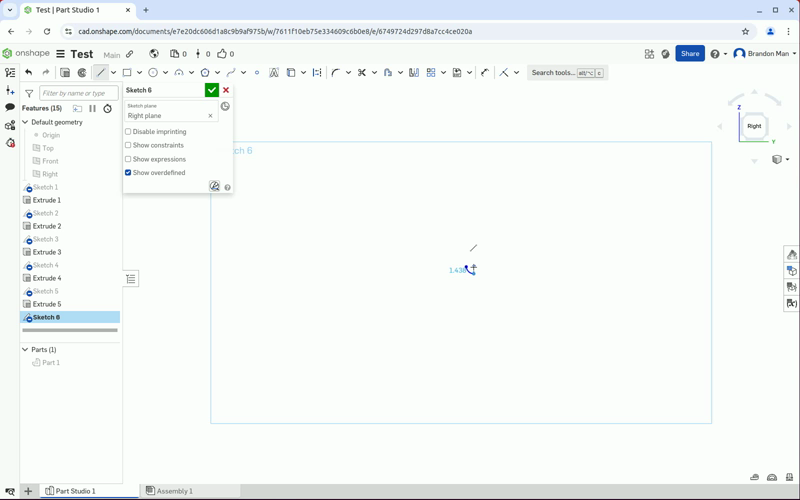
scroll(6)
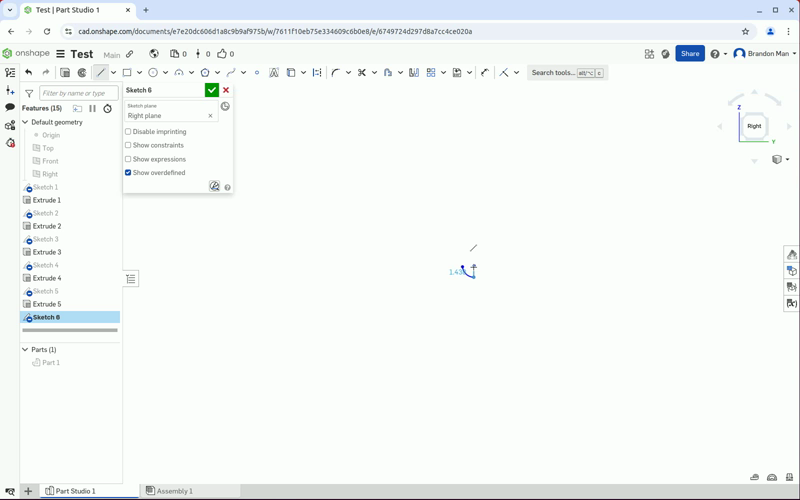
scroll(6)
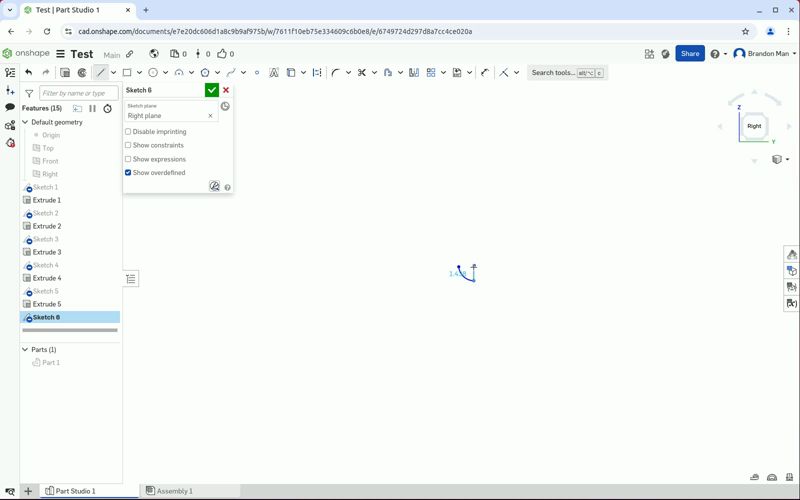
scroll(6)
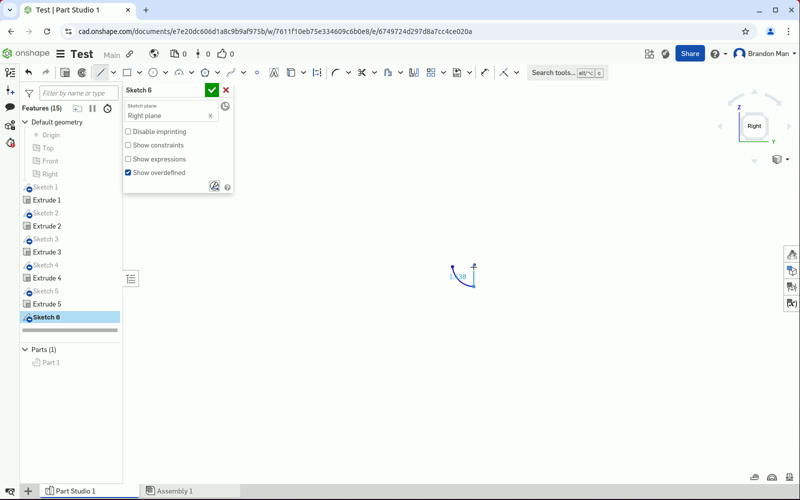
scroll(6)
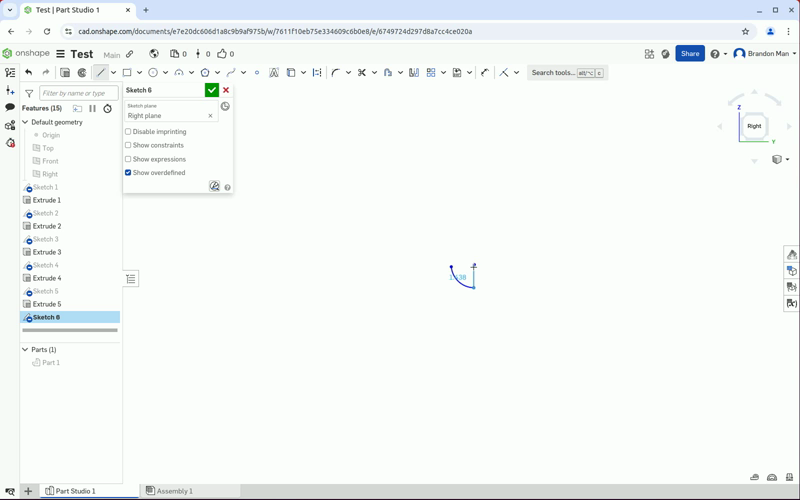
scroll(6)
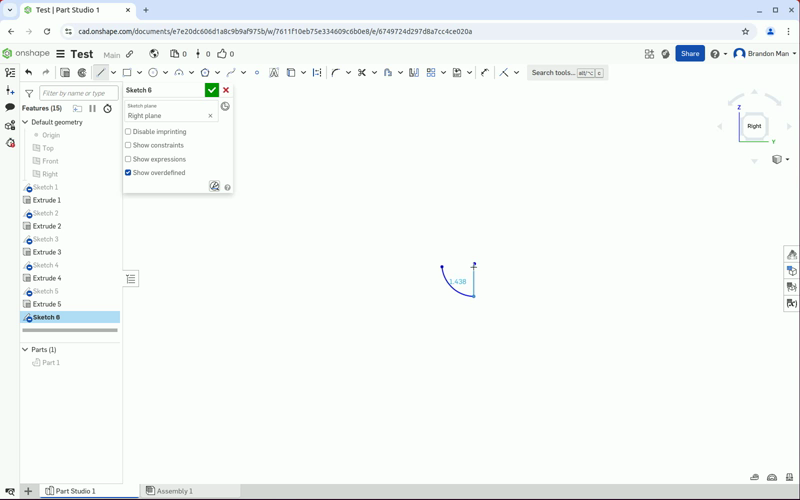
scroll(6)
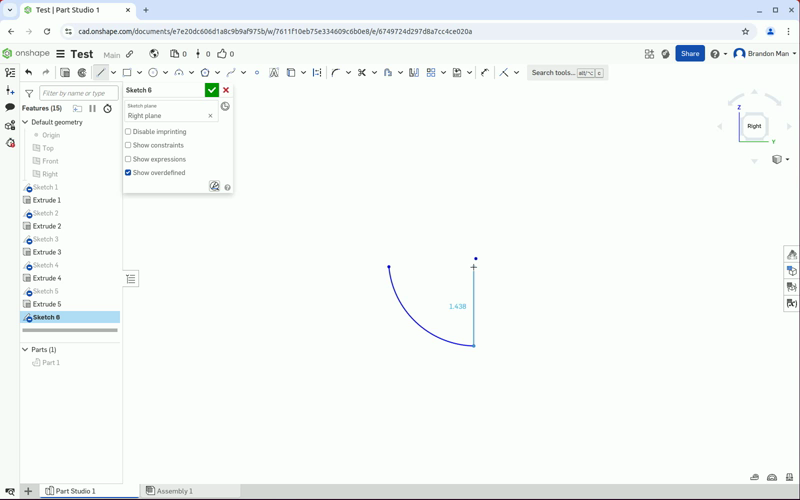
click(473, 266)
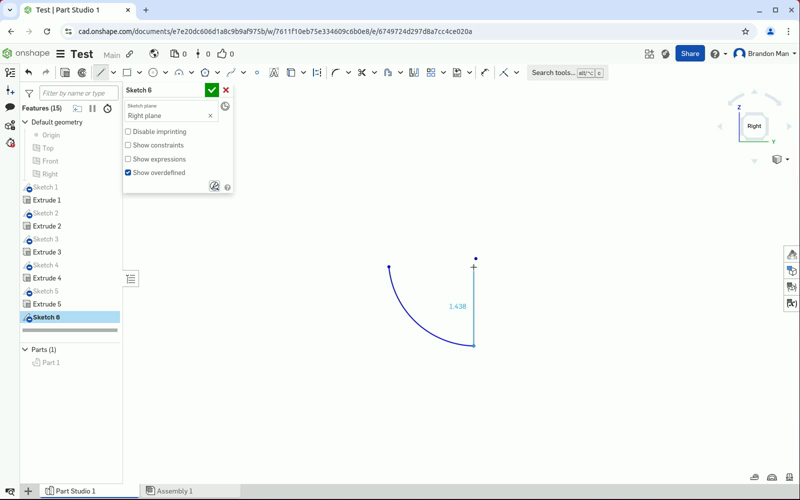
scroll(-6)
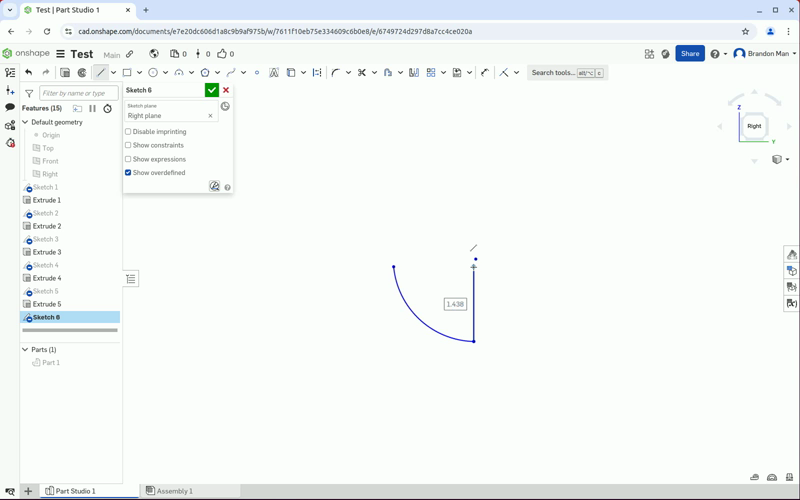
scroll(-6)
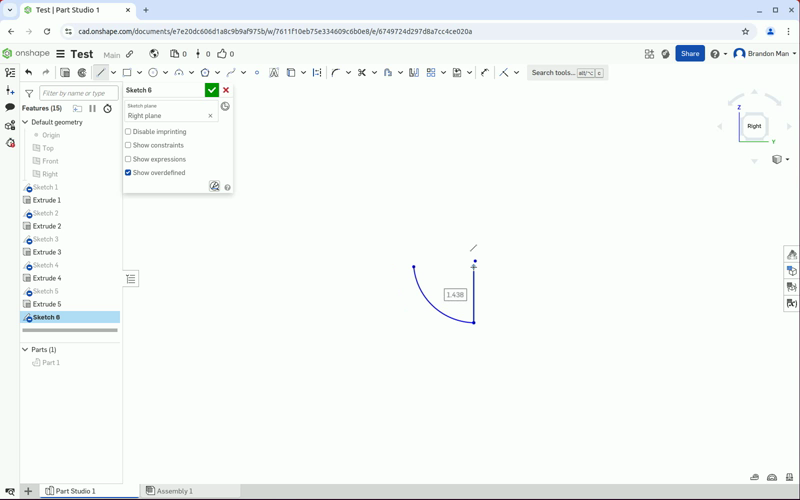
scroll(-6)
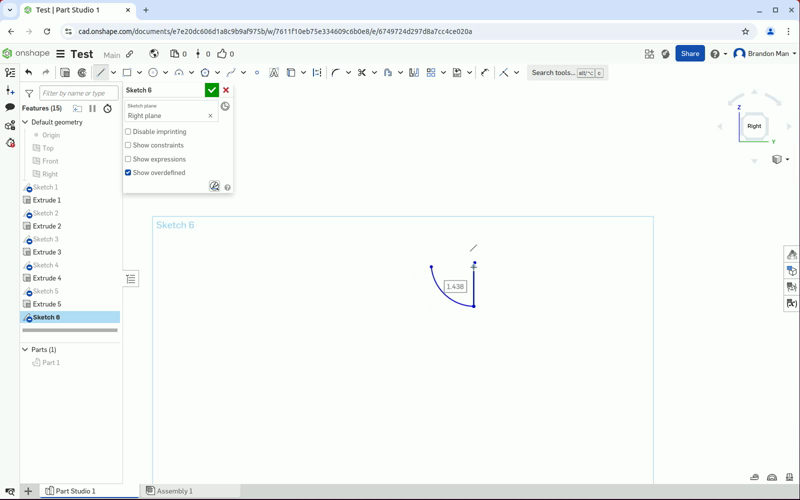
scroll(-6)
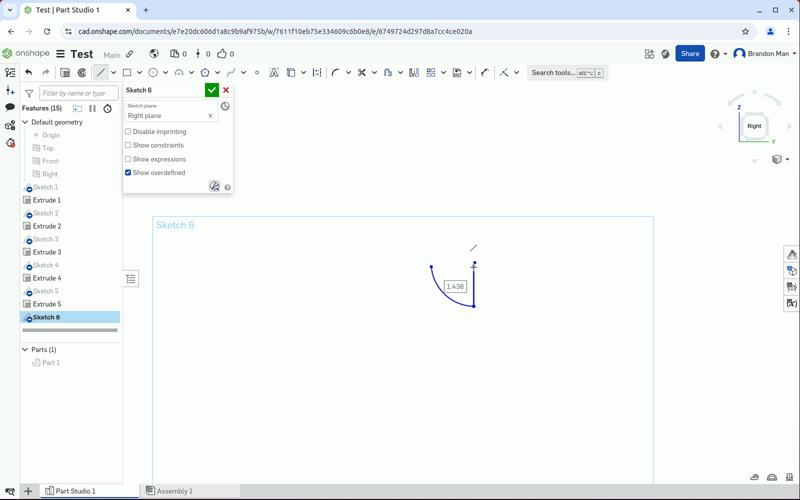
scroll(-6)
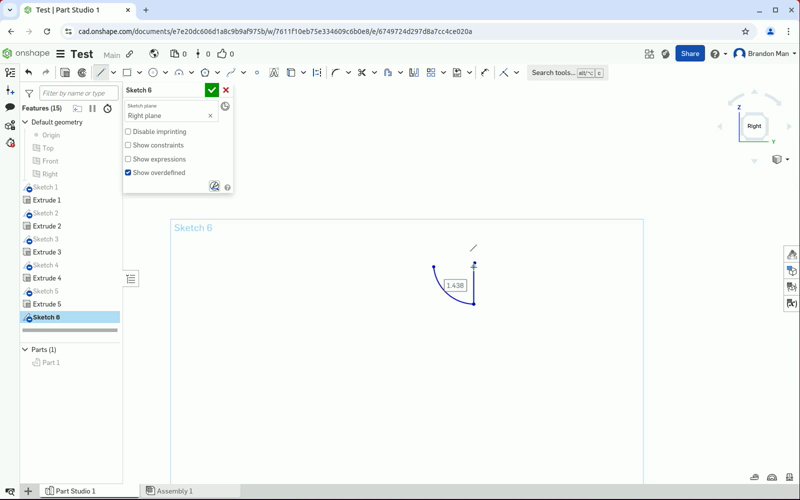
scroll(-6)
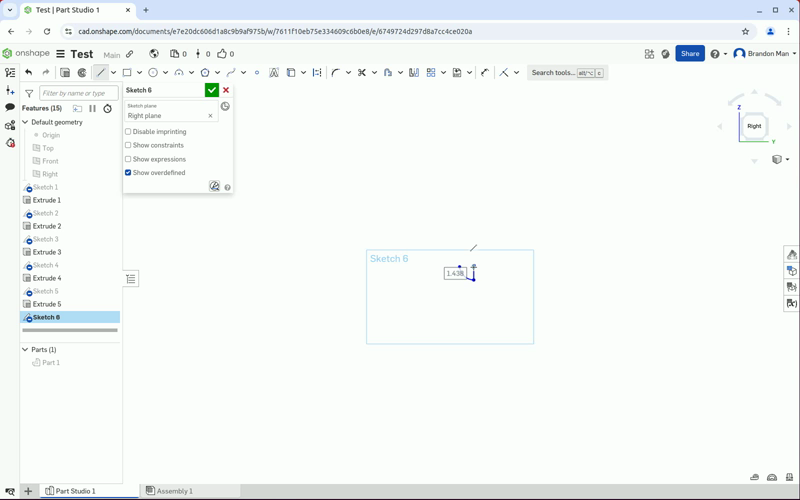
scroll(-6)
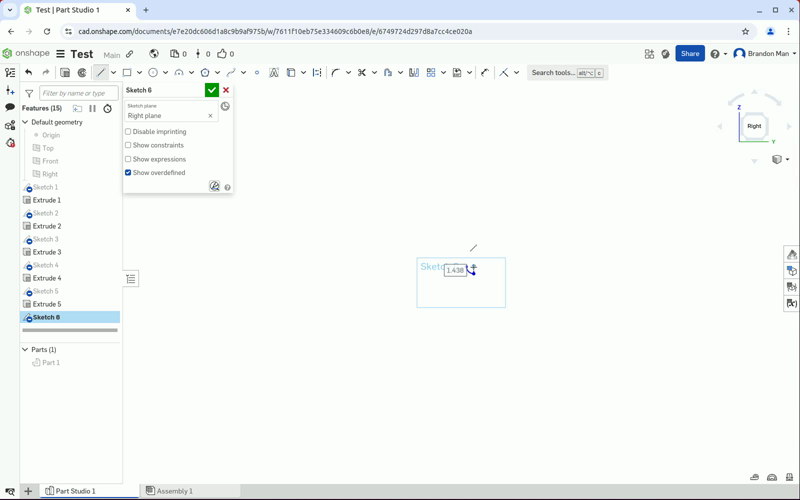
key_up(shift)
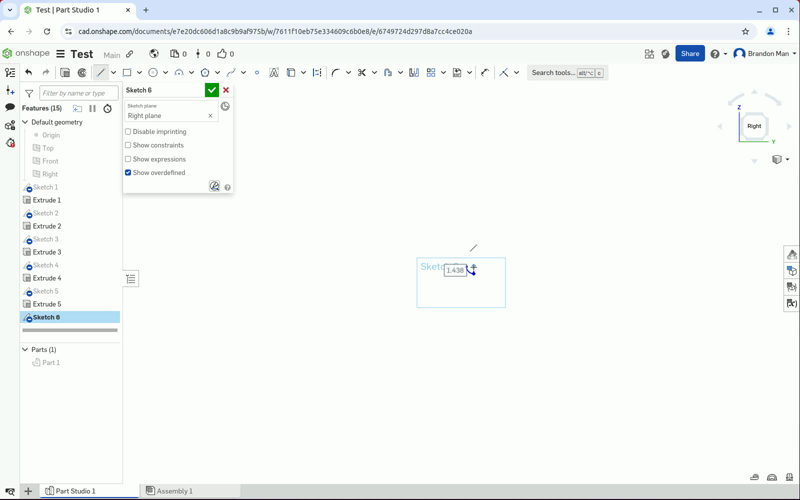
mouse_move(503, 266)
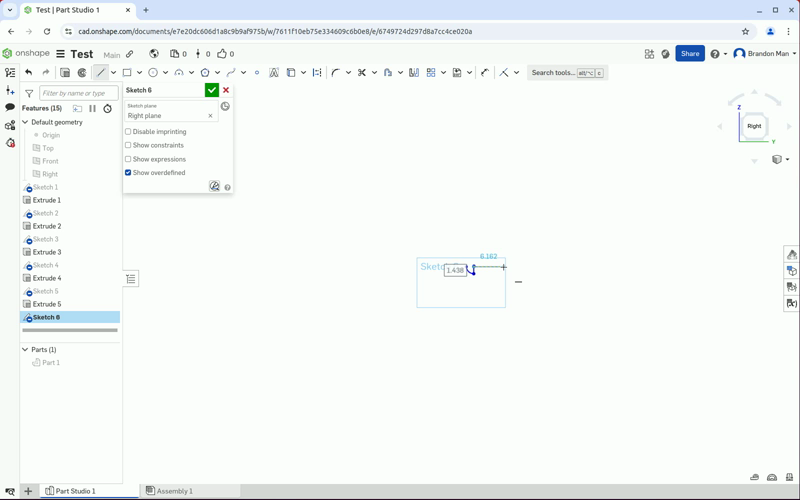
key_down(shift)
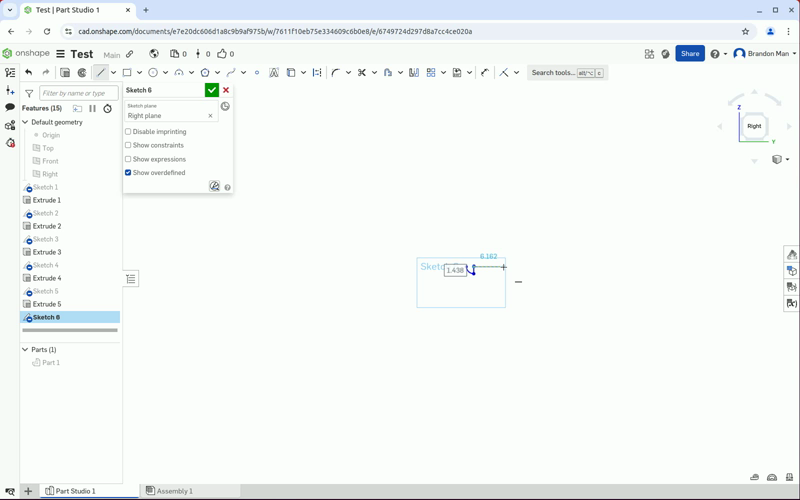
mouse_move(466, 266)
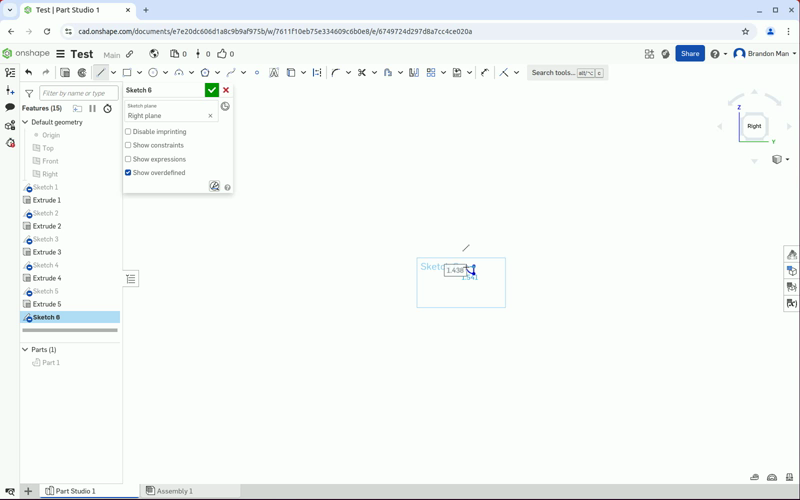
scroll(6)
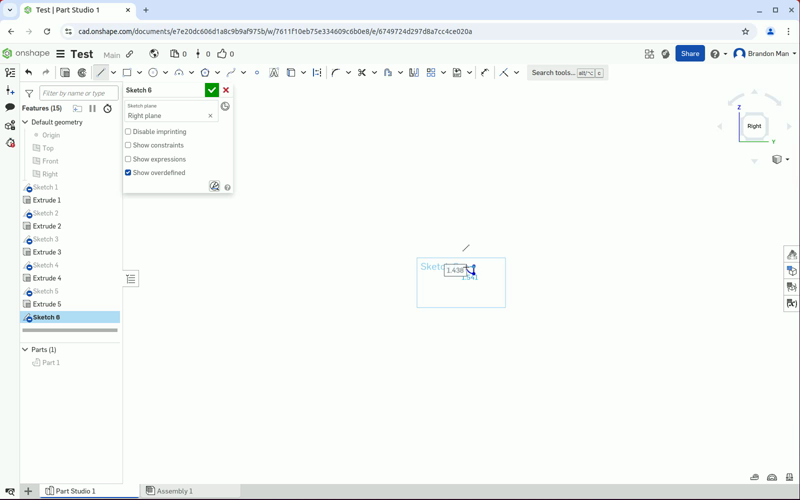
scroll(6)
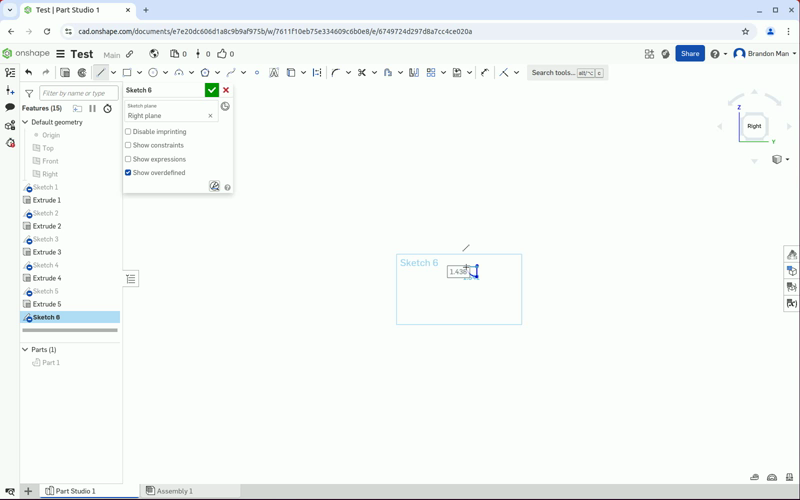
scroll(6)
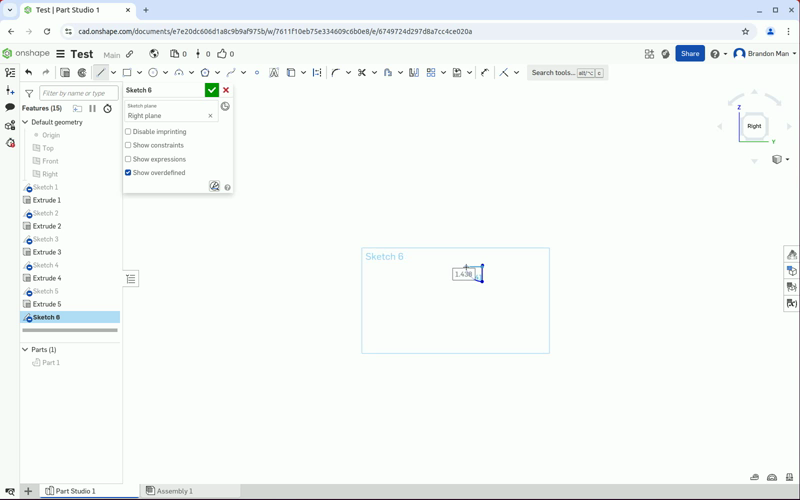
scroll(6)
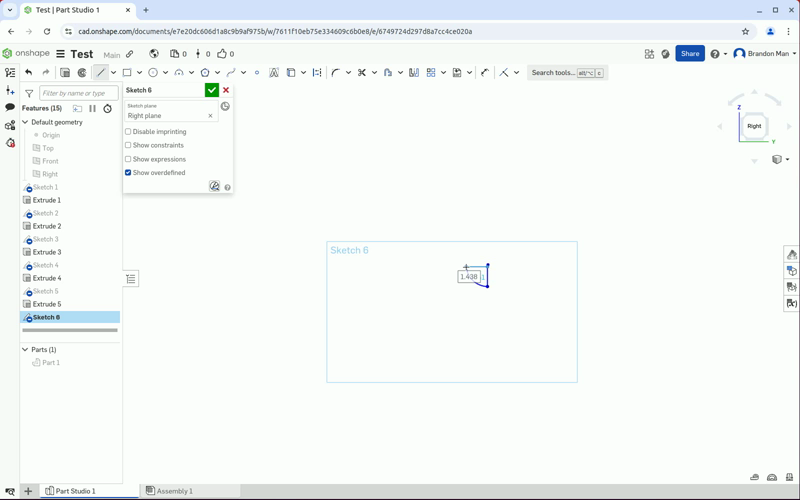
scroll(6)
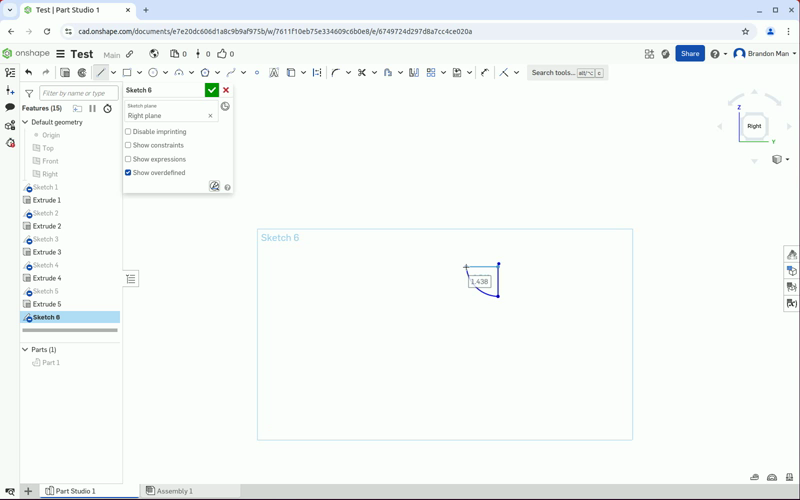
scroll(6)
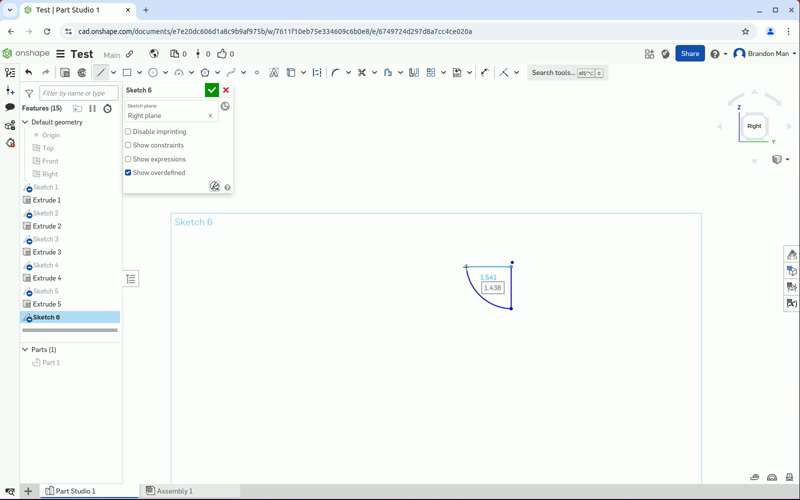
scroll(6)
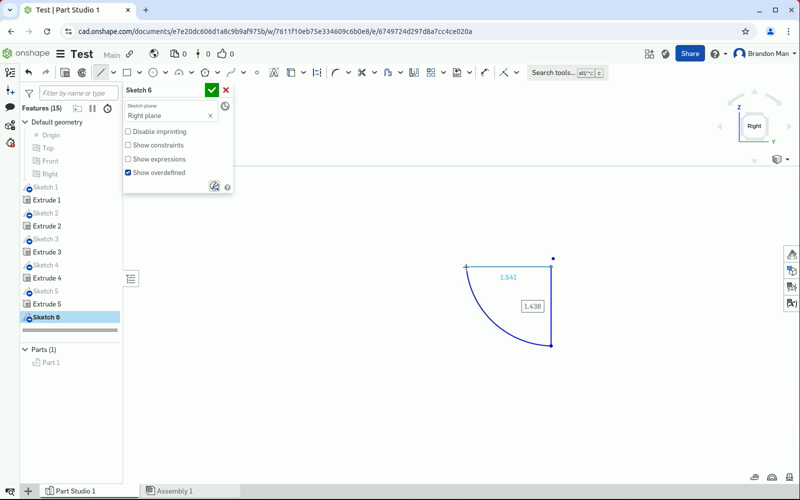
key_up(shift)
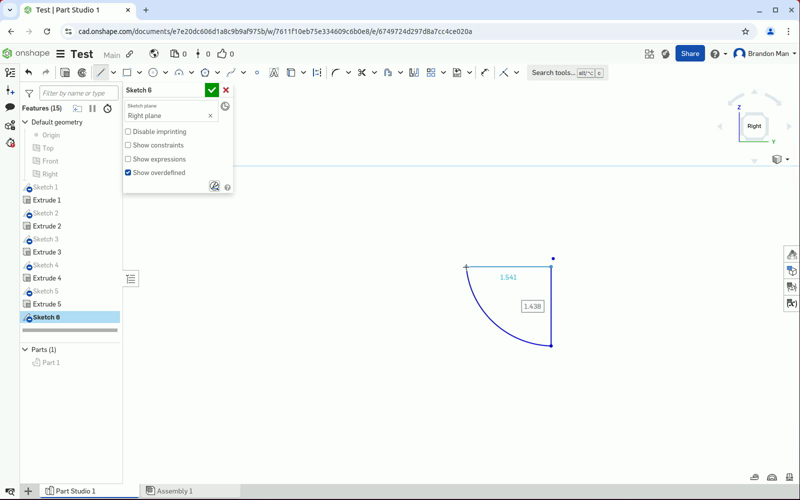
click(466, 266)
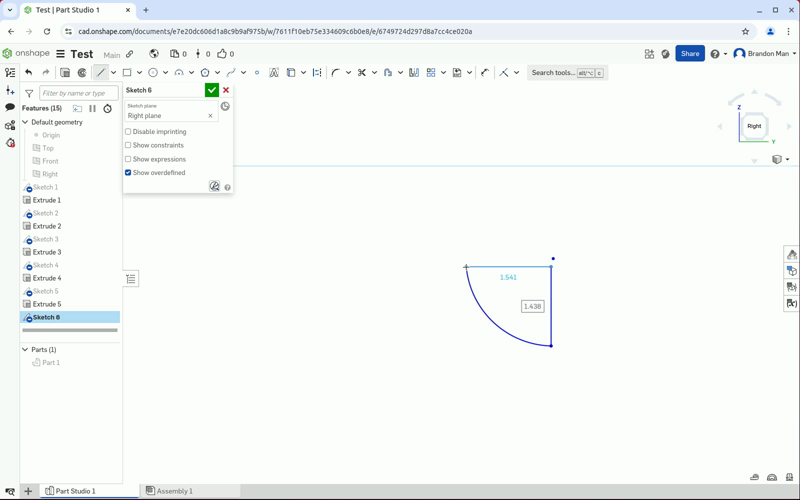
scroll(-6)
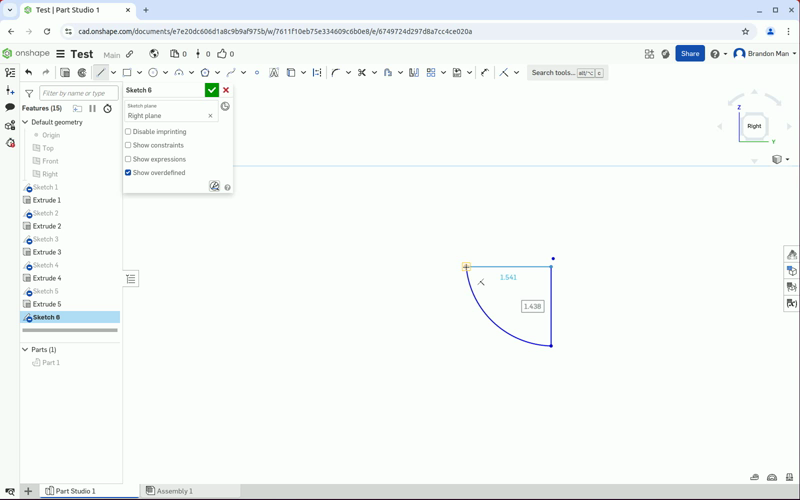
scroll(-6)
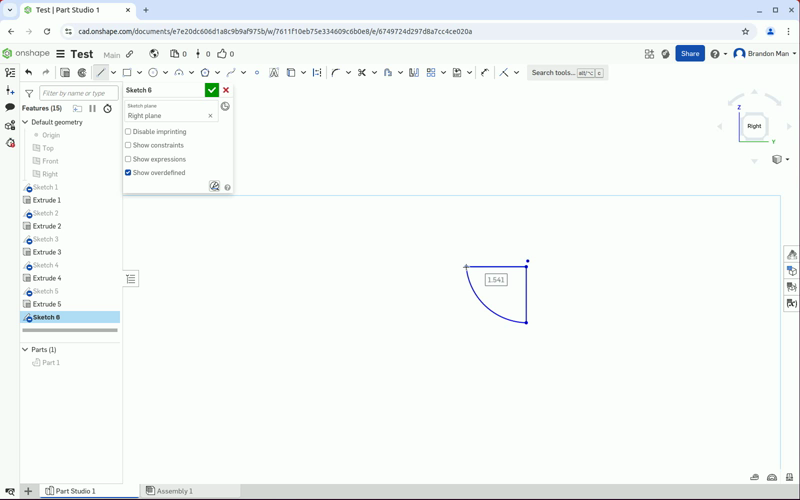
scroll(-6)
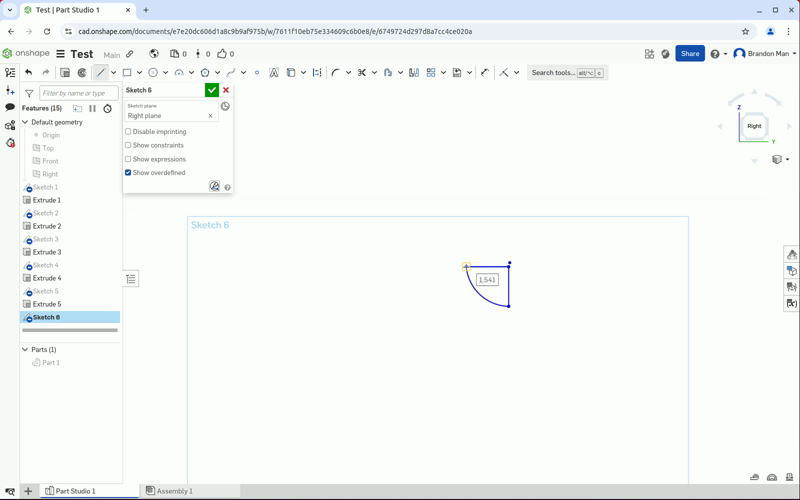
scroll(-6)
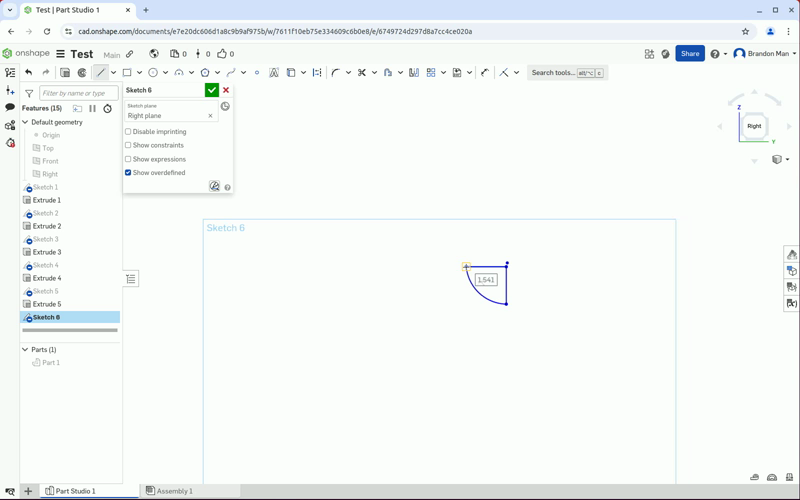
scroll(-6)
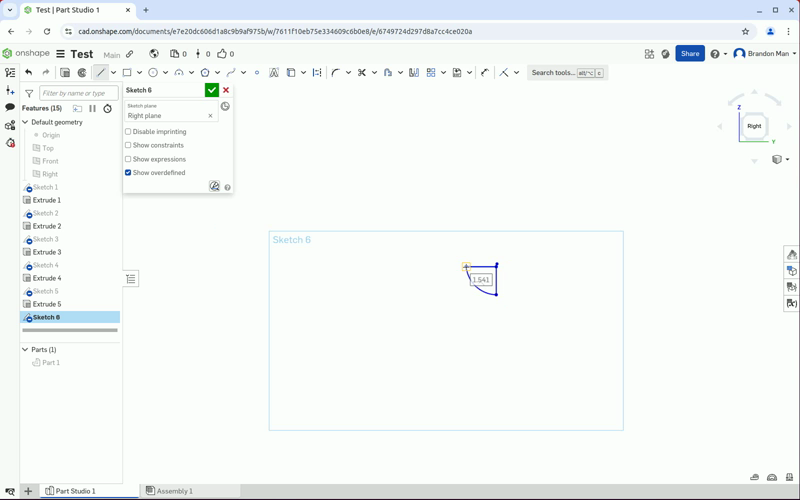
scroll(-6)
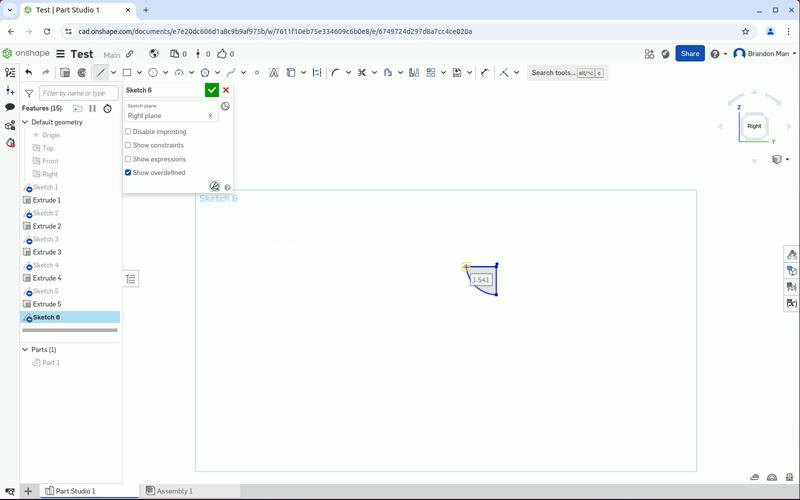
scroll(-6)
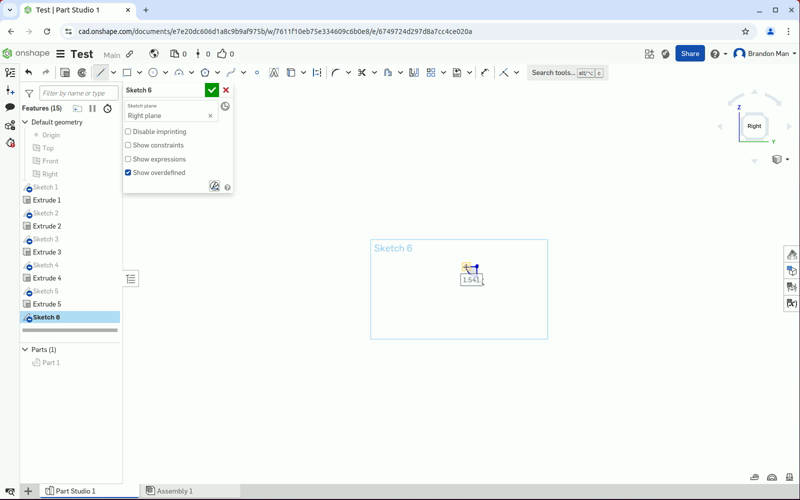
key(esc)
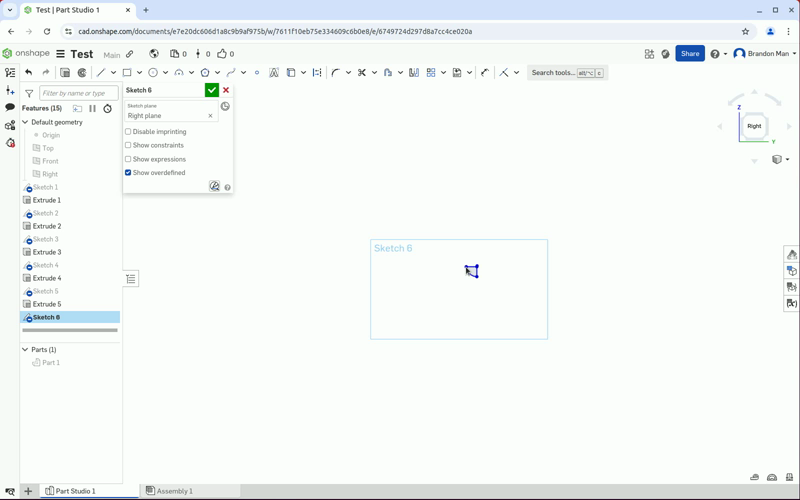
mouse_move(469, 267)
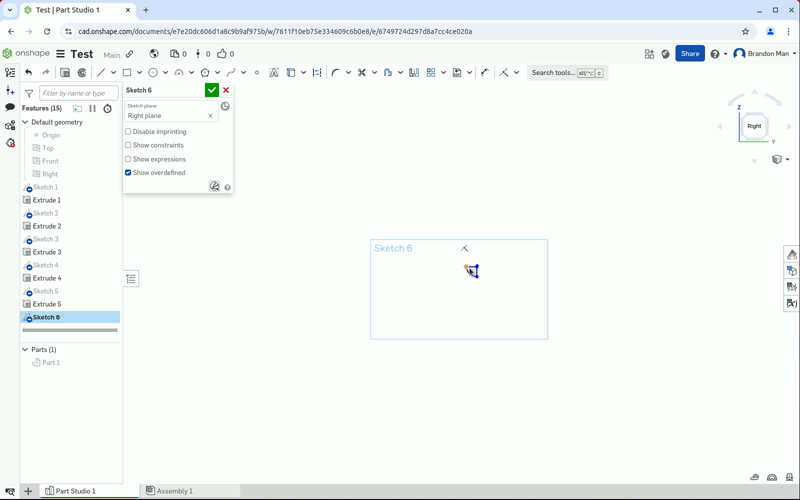
scroll(6)
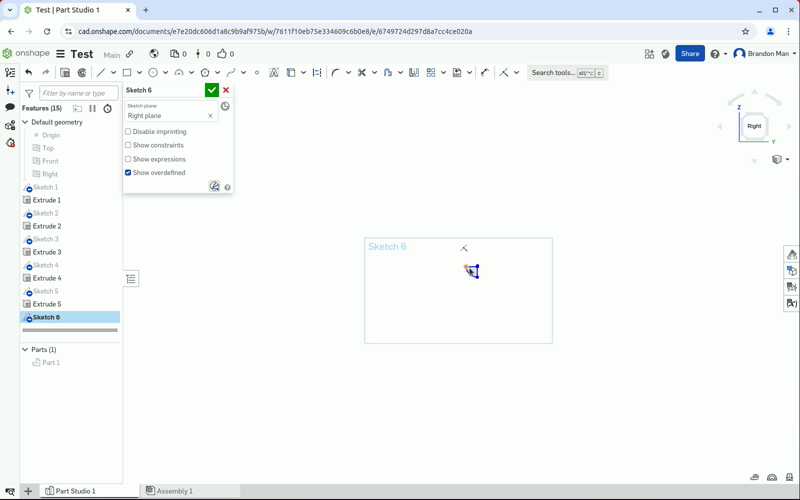
scroll(6)
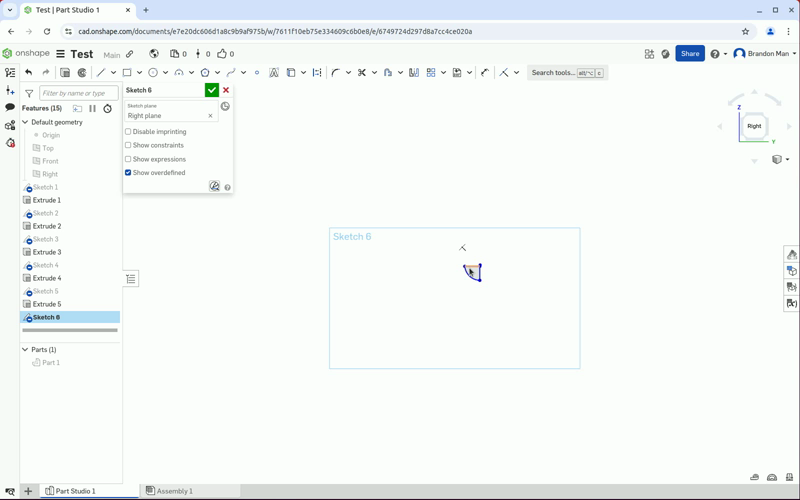
scroll(6)
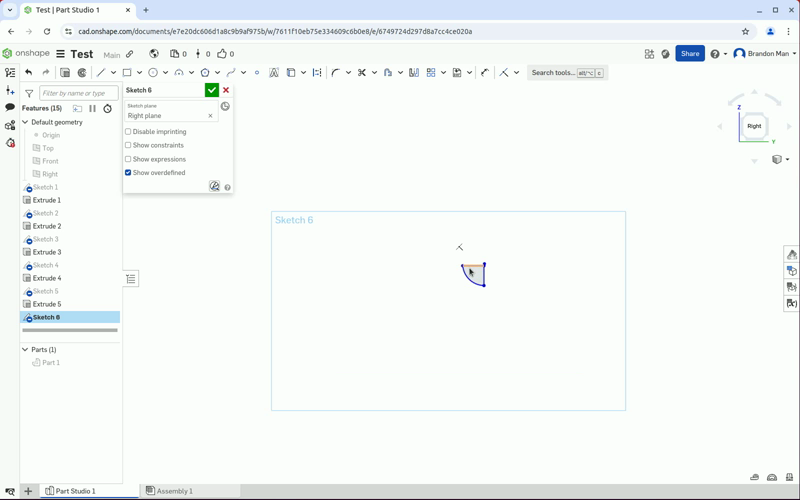
scroll(6)
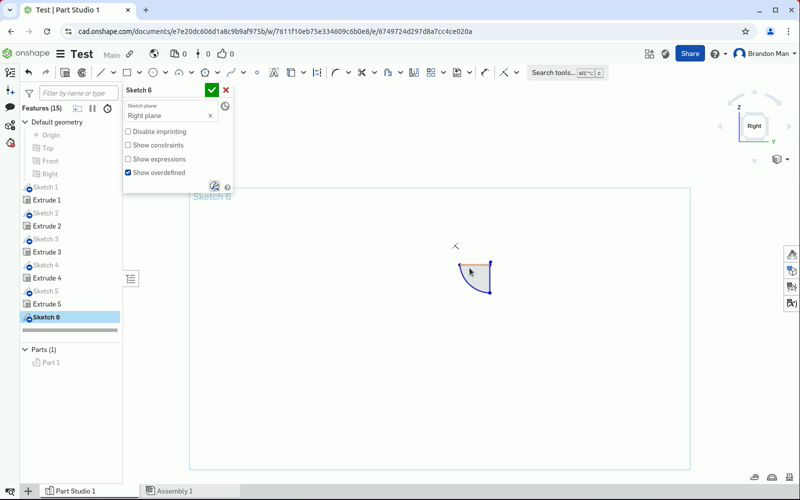
scroll(6)
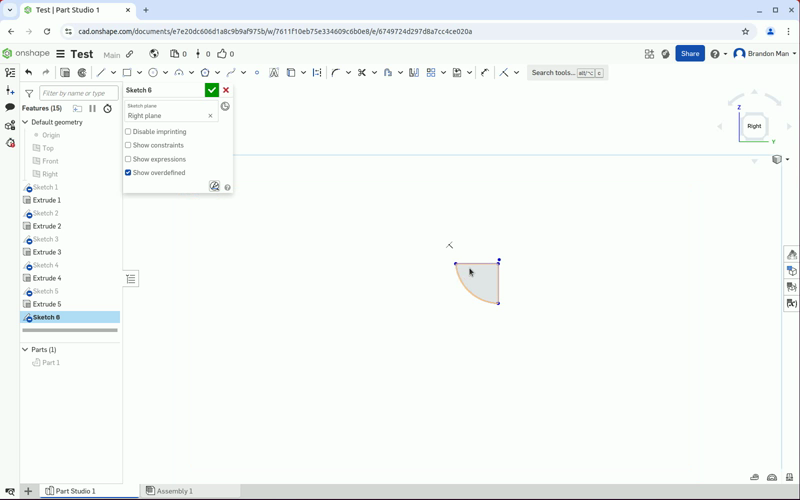
scroll(6)
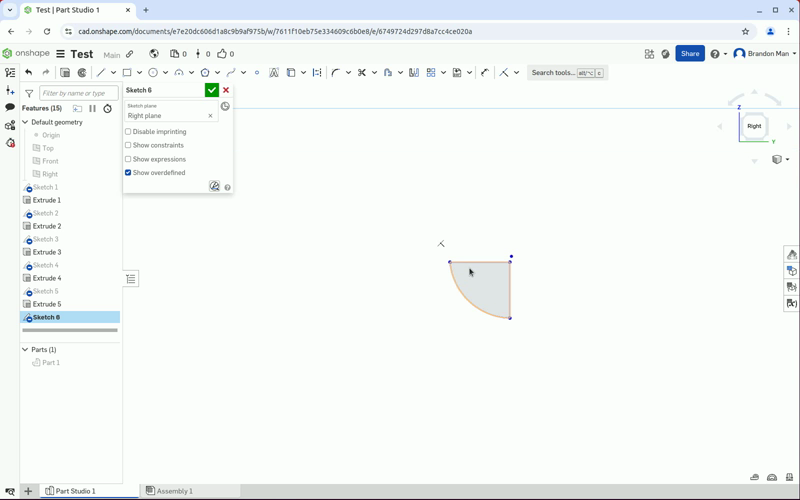
scroll(6)
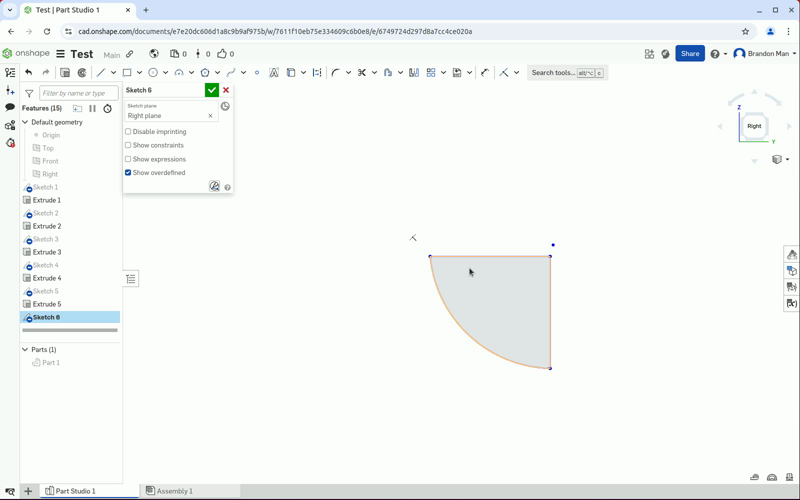
click(469, 267)
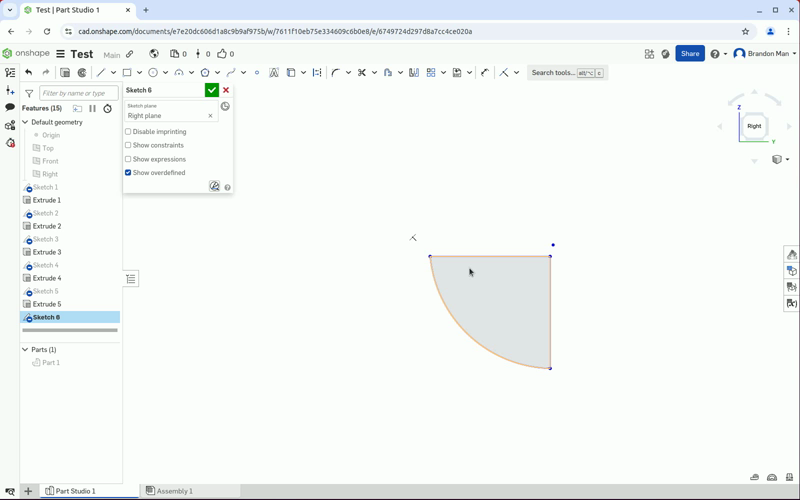
scroll(-6)
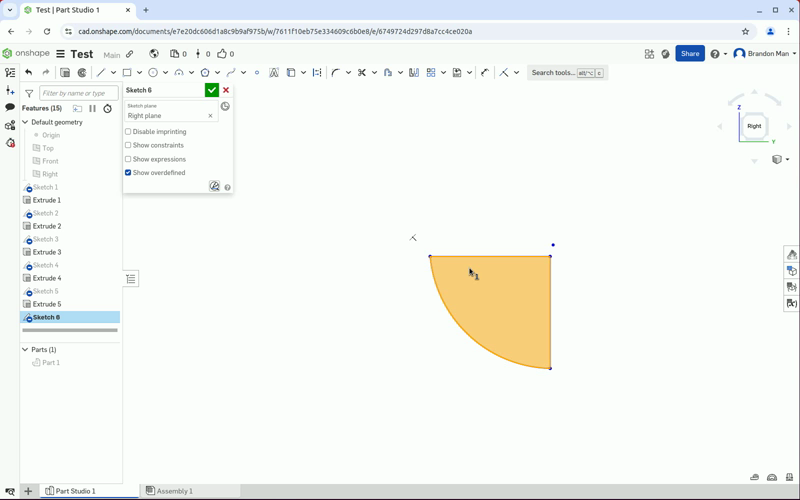
scroll(-6)
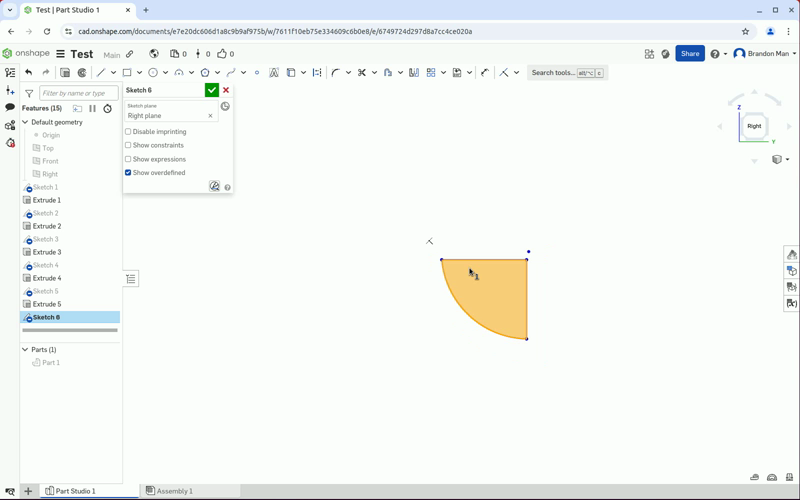
scroll(-6)
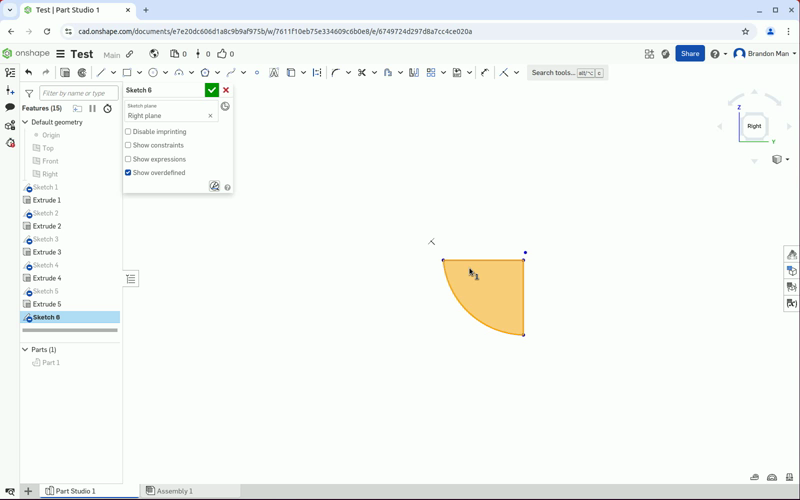
scroll(-6)
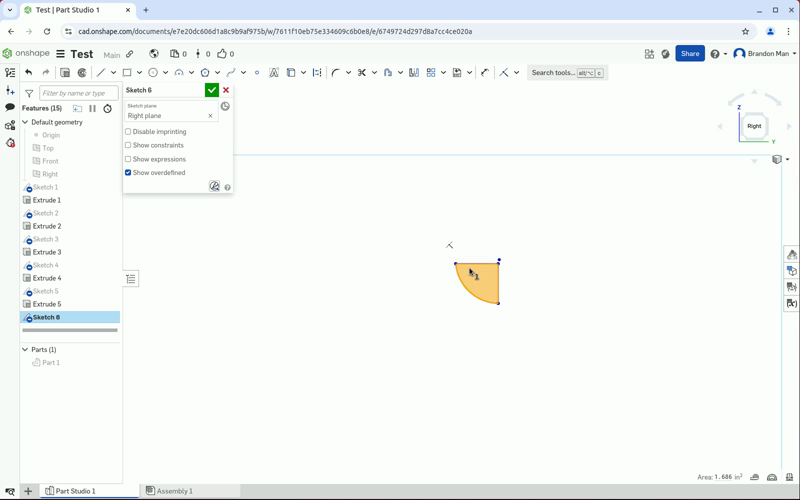
scroll(-6)
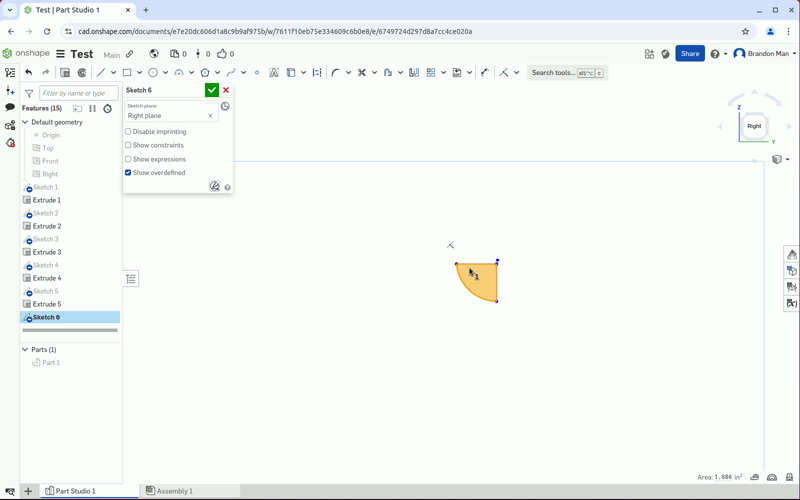
scroll(-6)
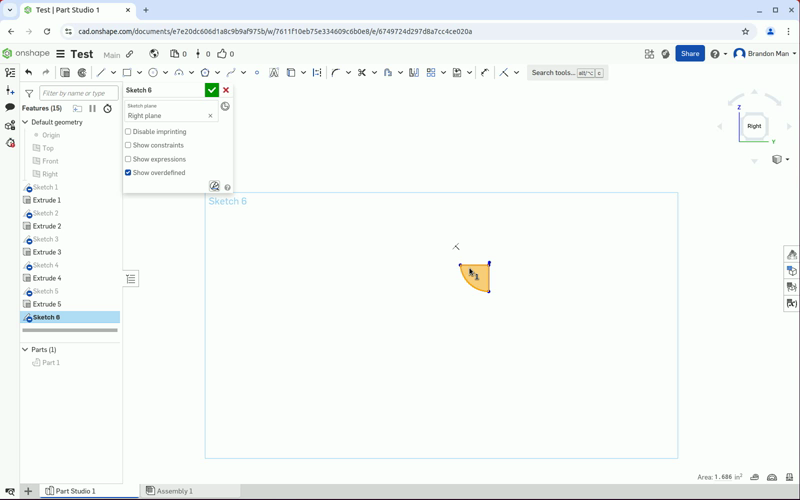
scroll(-6)
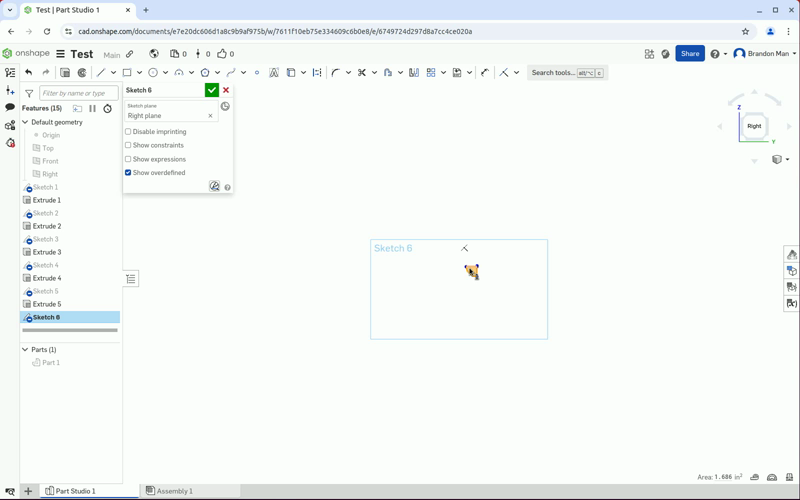
mouse_move(73, 352)
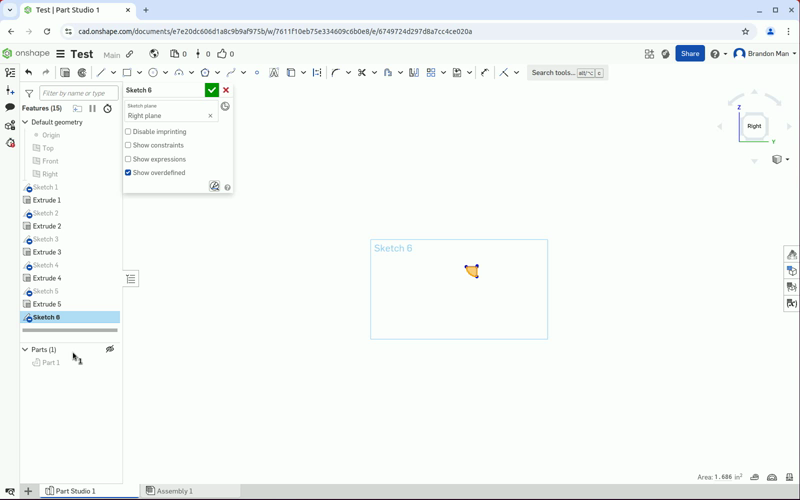
key(shift+y)
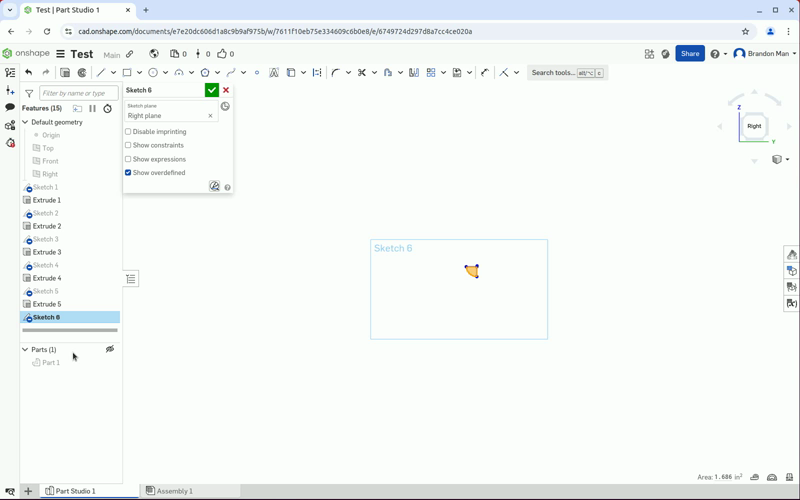
key(shift+e)
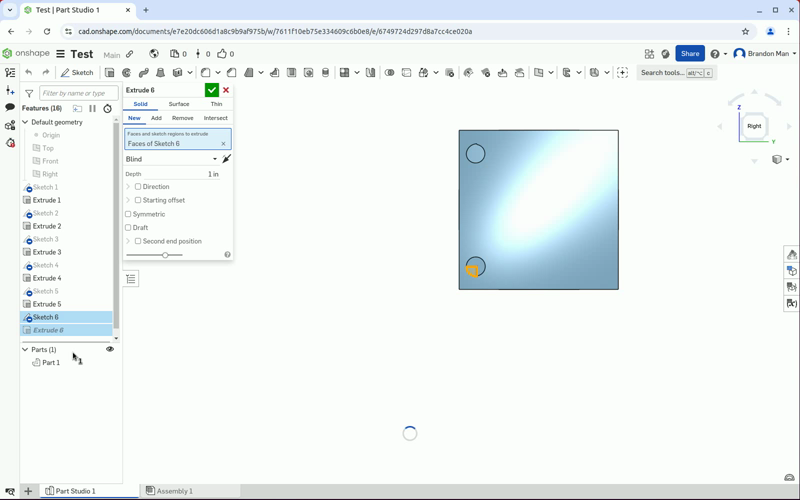
mouse_move(143, 106)
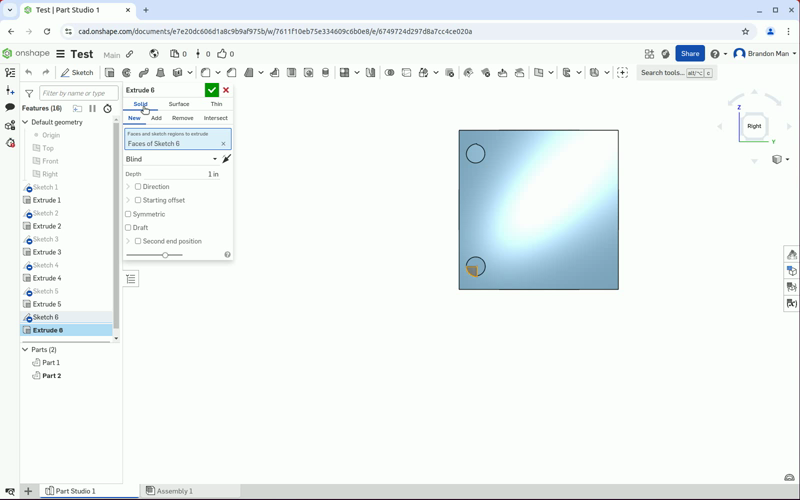
click(143, 106)
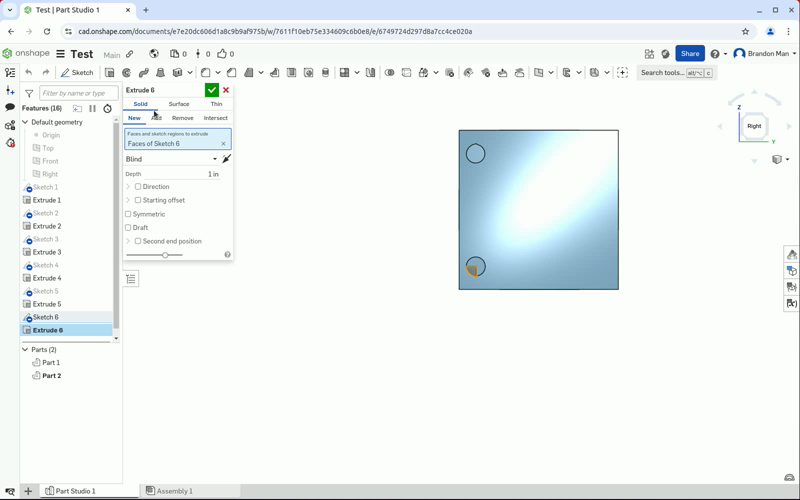
mouse_move(186, 120)
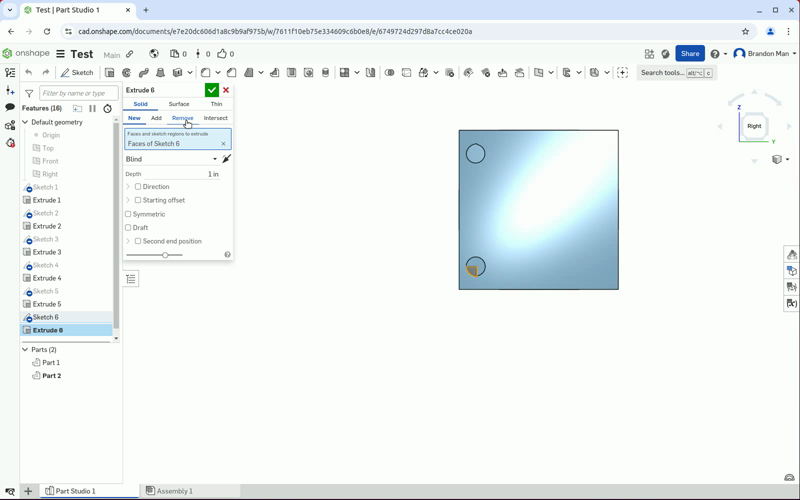
click(186, 120)
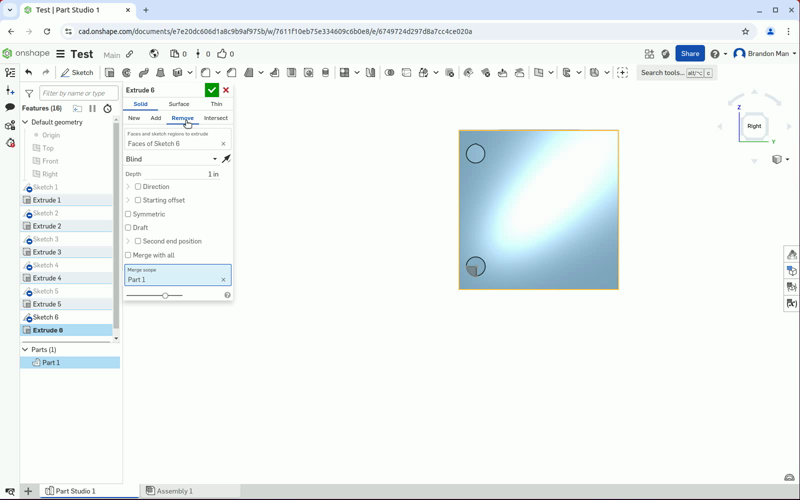
key(tab, 4)
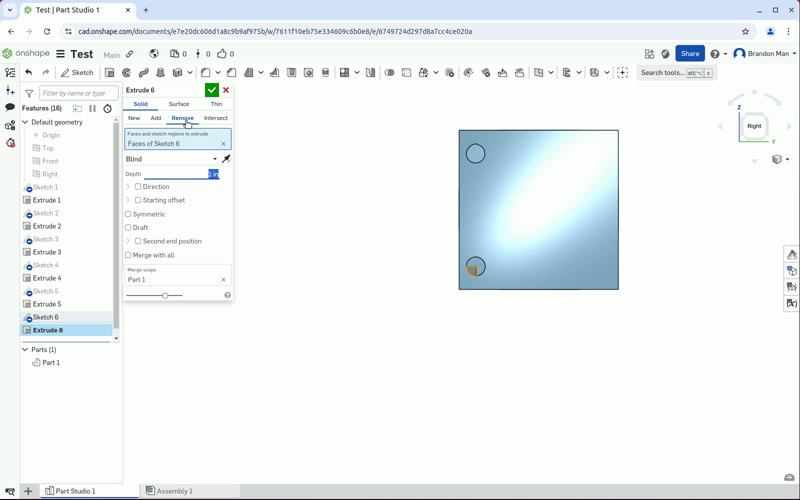
text(23.108)
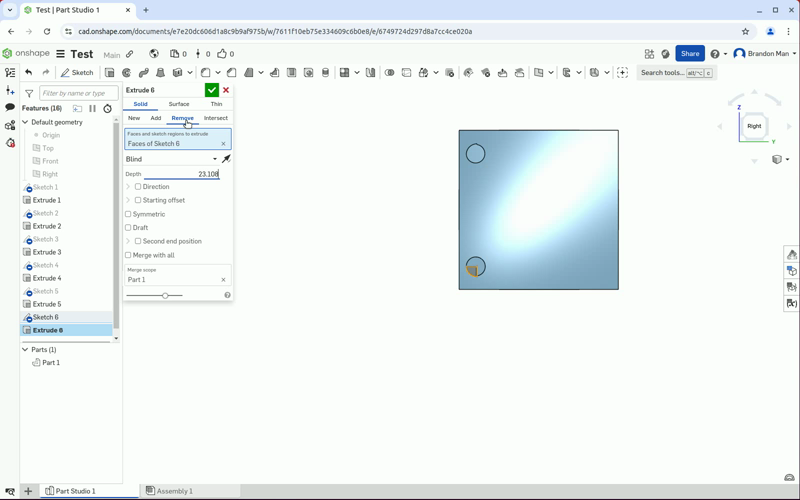
key(tab, 6)
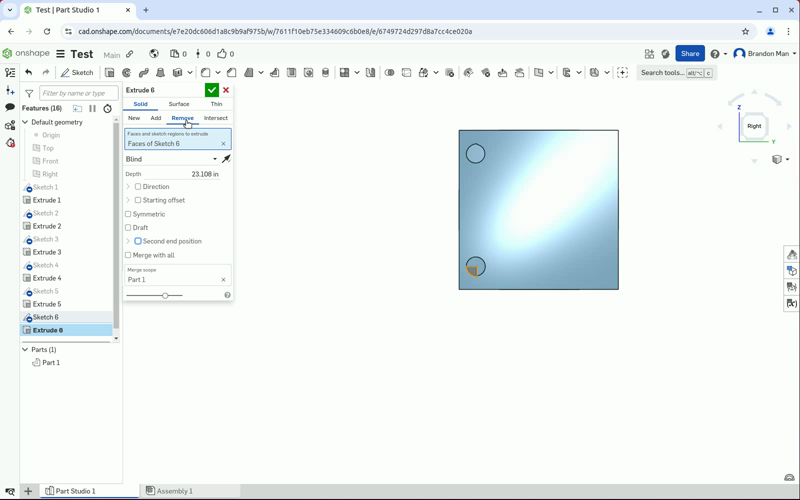
key(space)
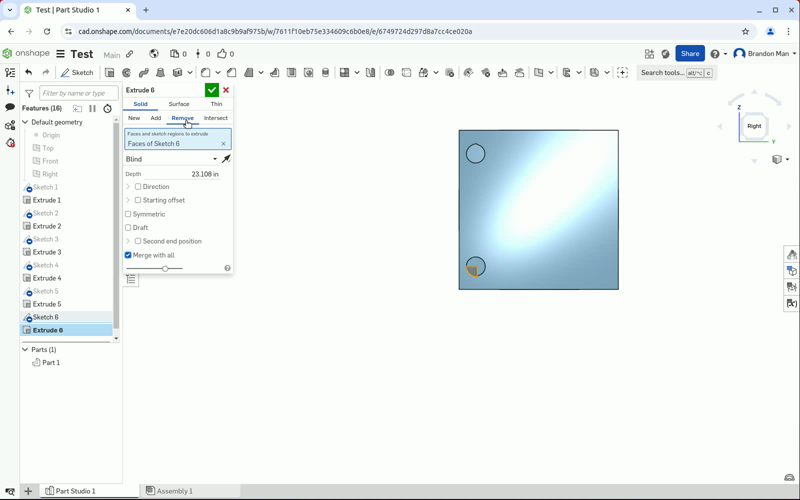
key(enter)
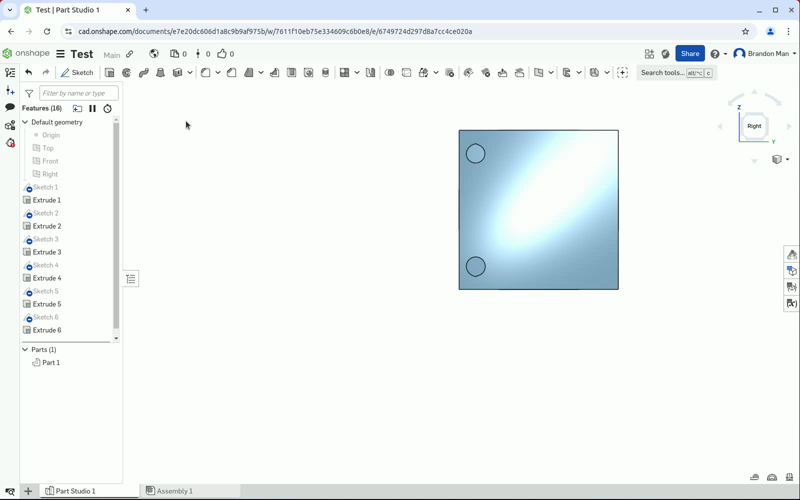
key(shift+h)
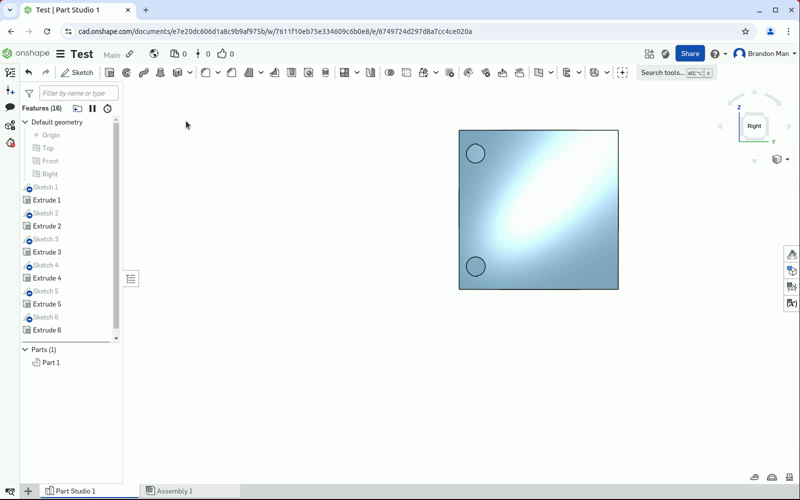
key(shift+h)
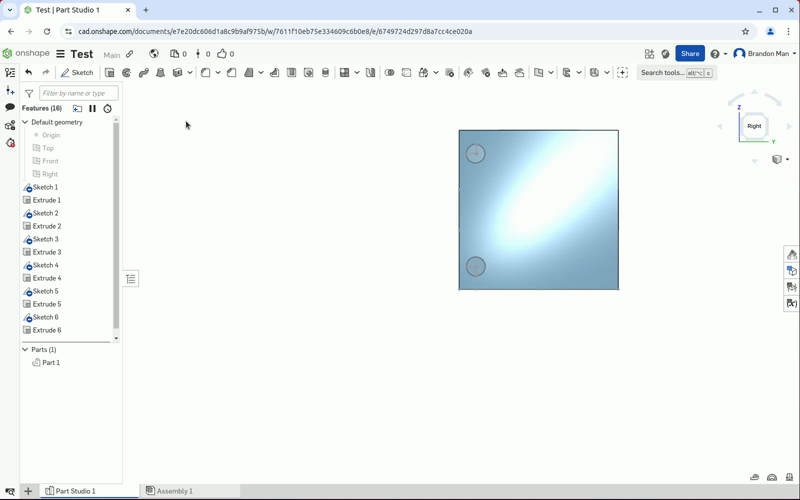
key(shift+7)
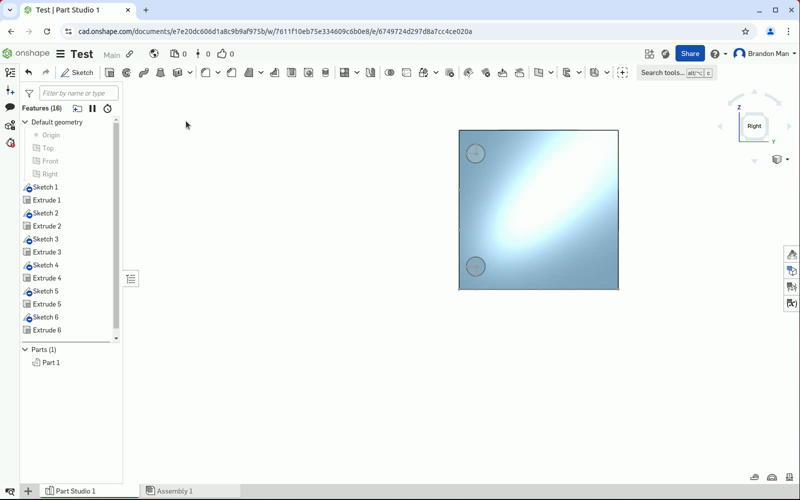
key(right, 2)
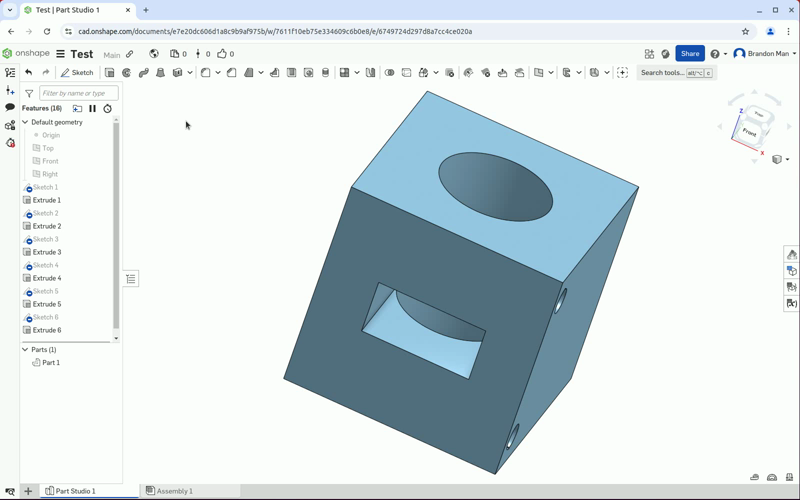
key(down, 2)
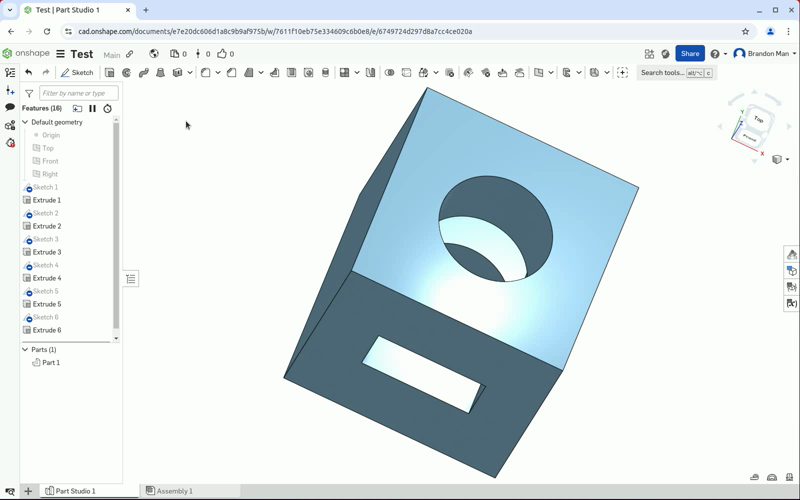
key(up, 2)
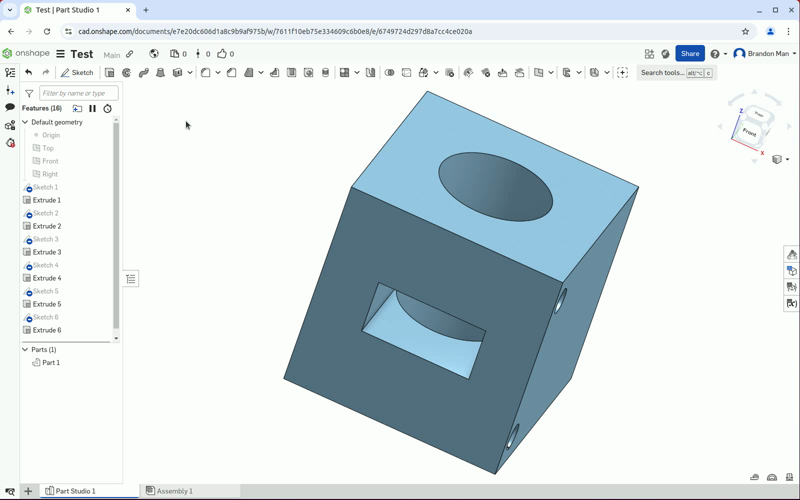
key(left, 2)
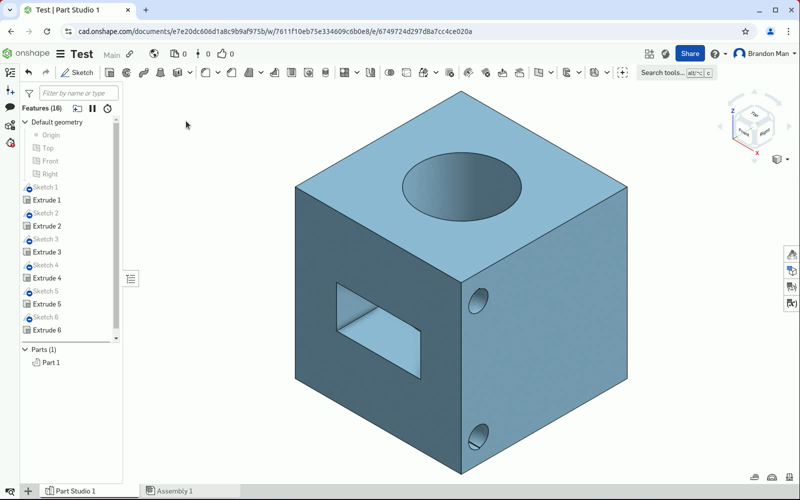
mouse_move(69, 189)
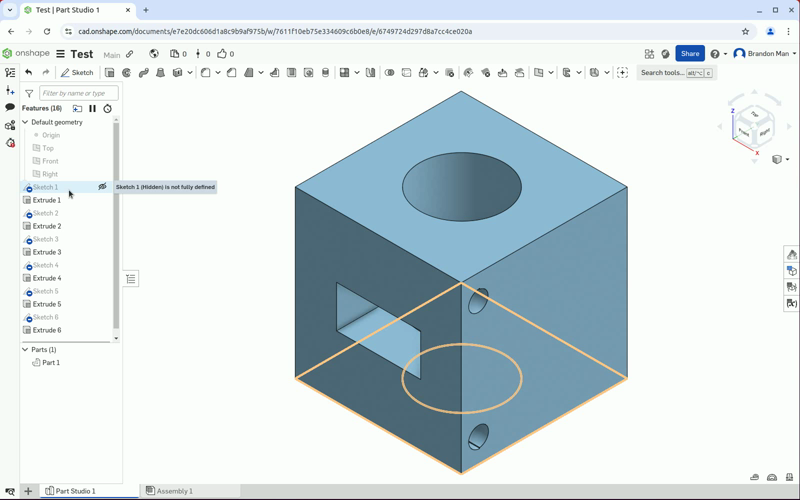
click(69, 189)